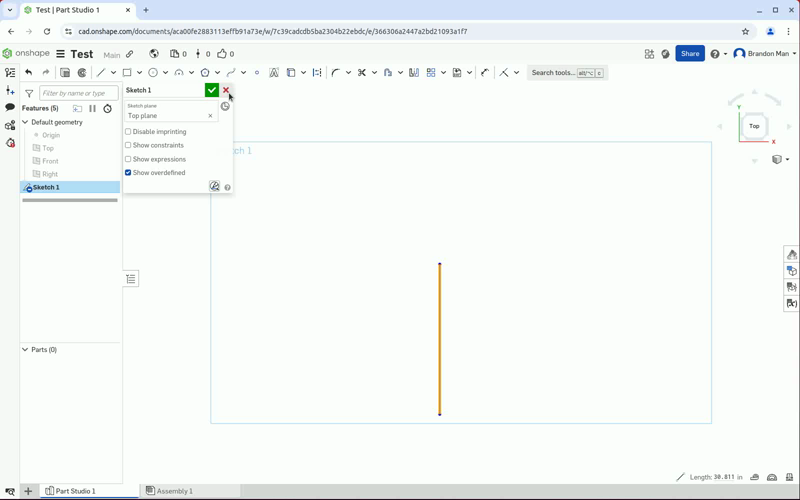
key(shift+h)
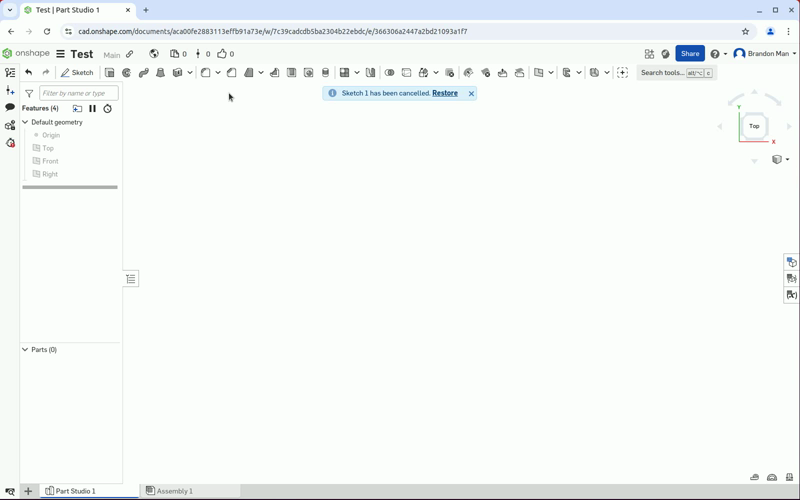
mouse_move(73, 352)
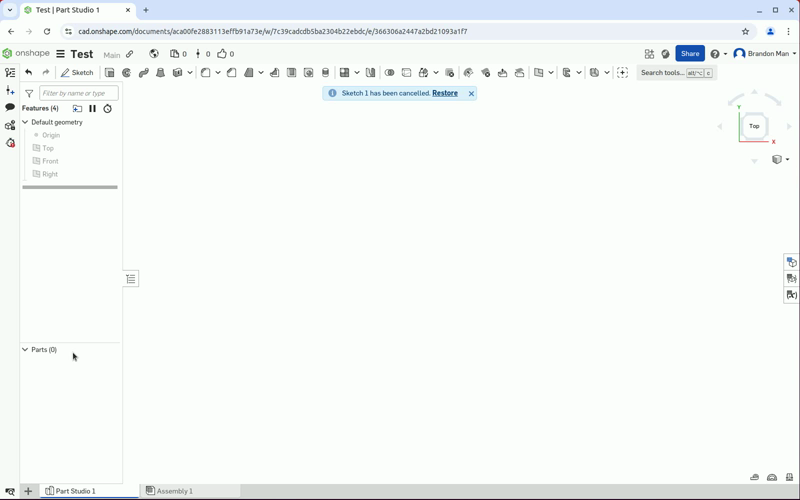
key(y)
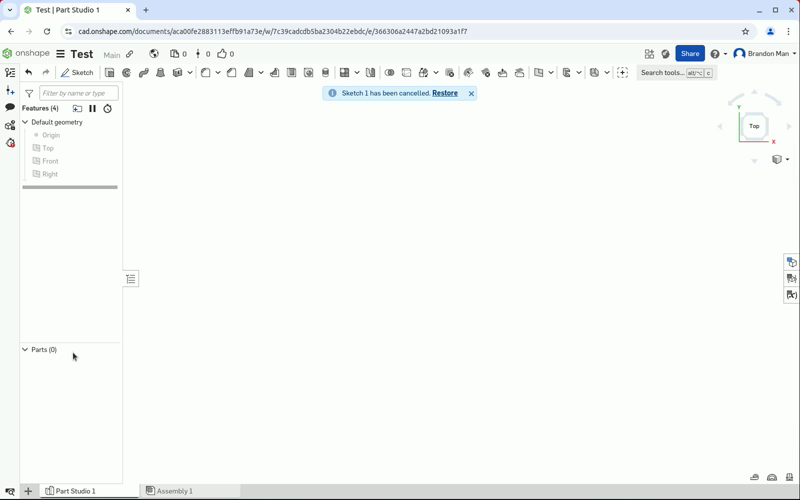
key(shift+p)
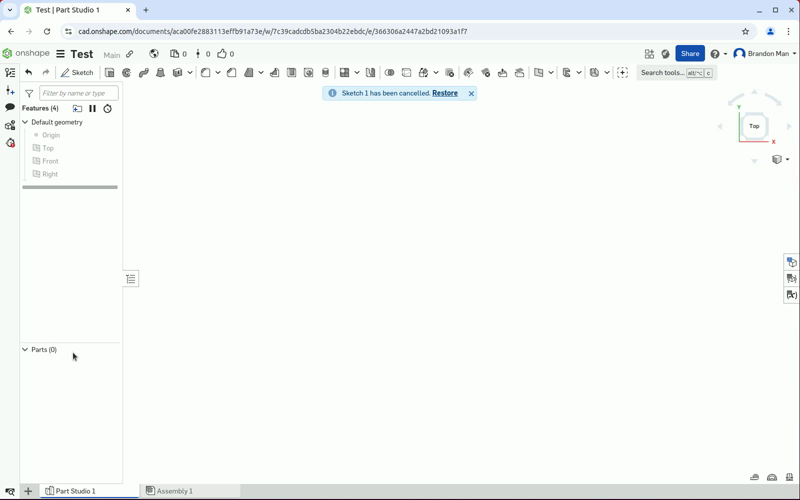
key(space)
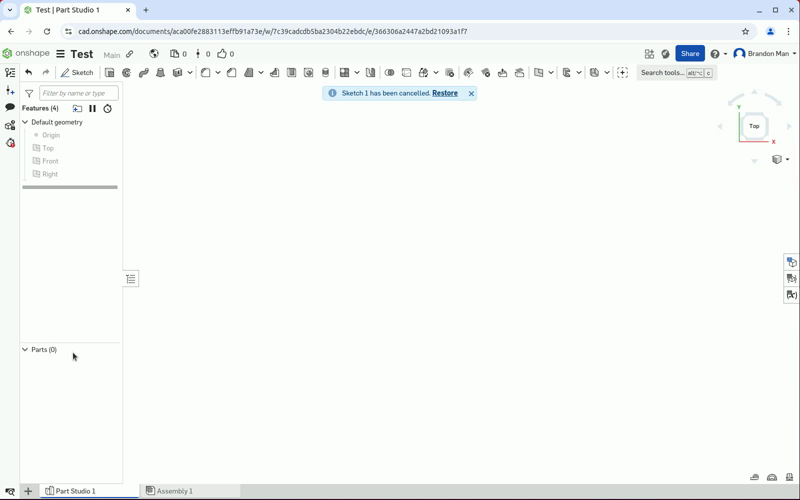
key_down(shift)
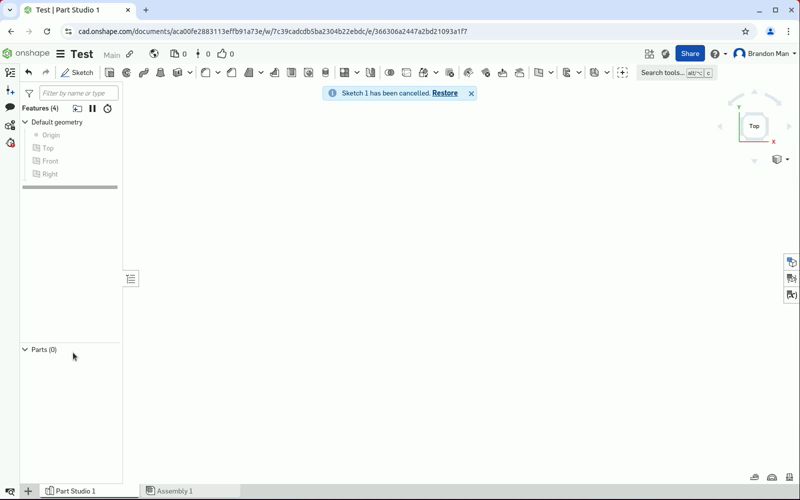
key(up)
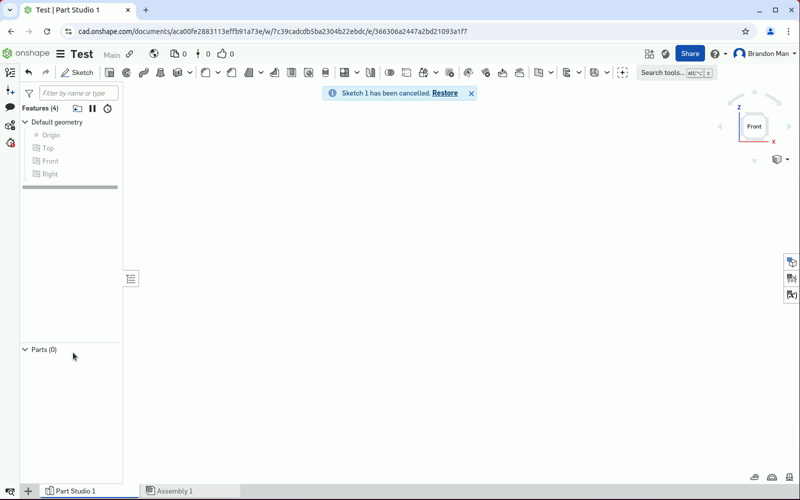
key_up(shift)
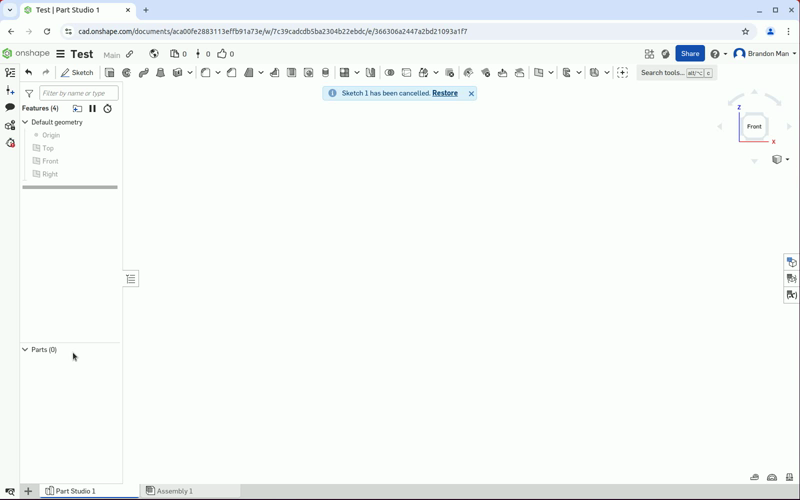
mouse_move(73, 352)
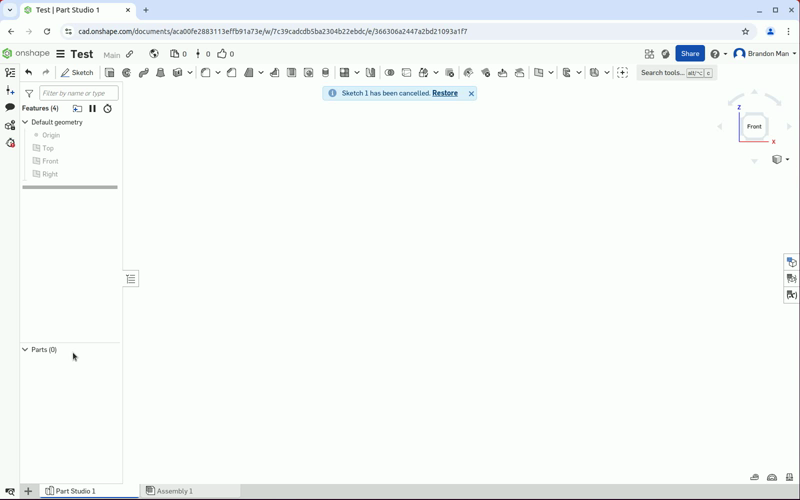
key(shift+y)
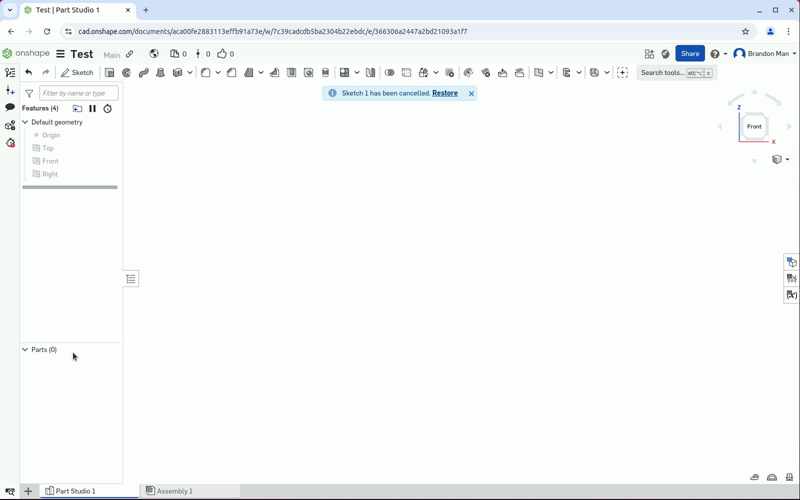
key(shift+s)
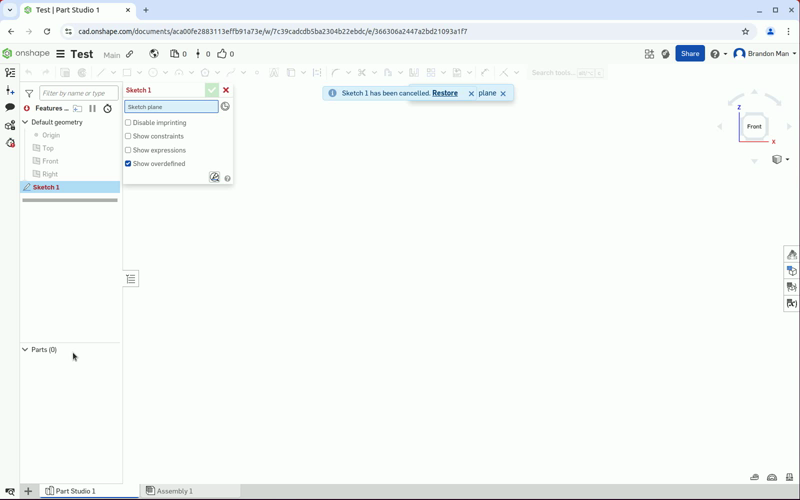
mouse_move(73, 163)
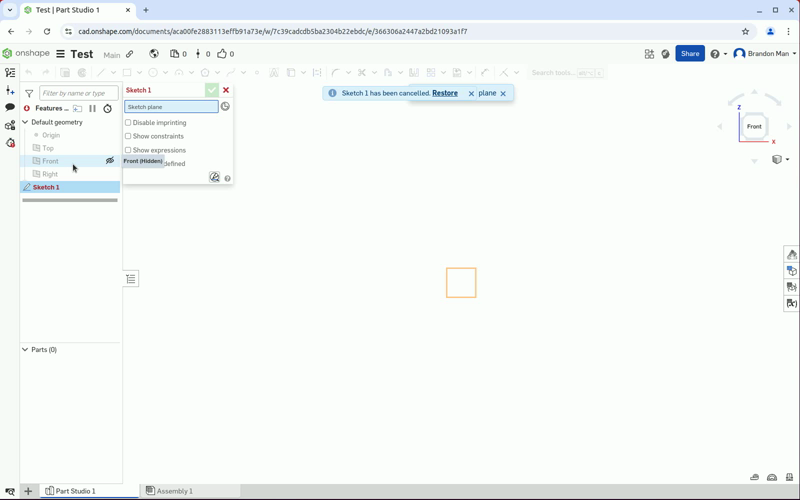
click(73, 163)
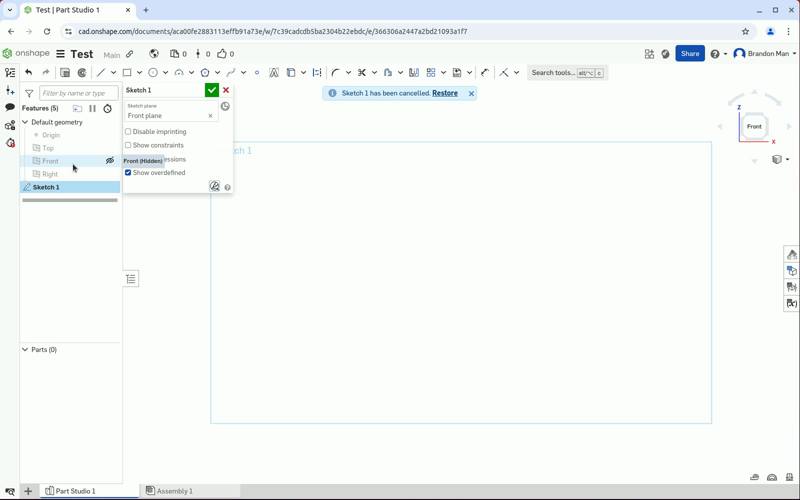
mouse_move(73, 352)
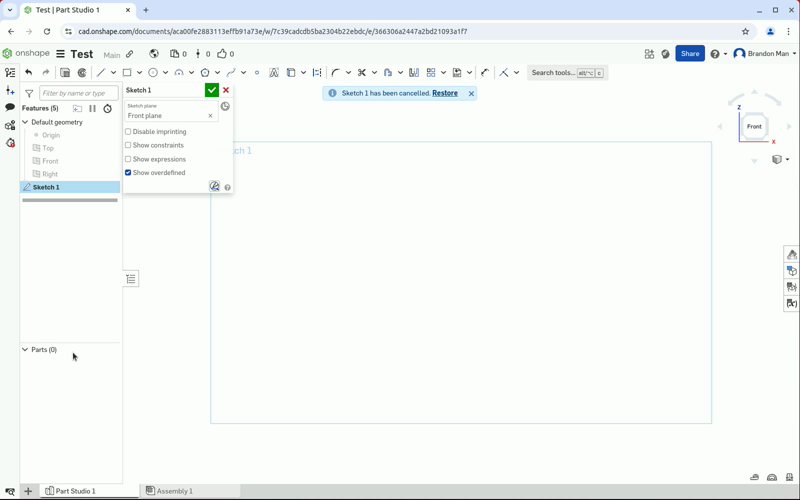
key(y)
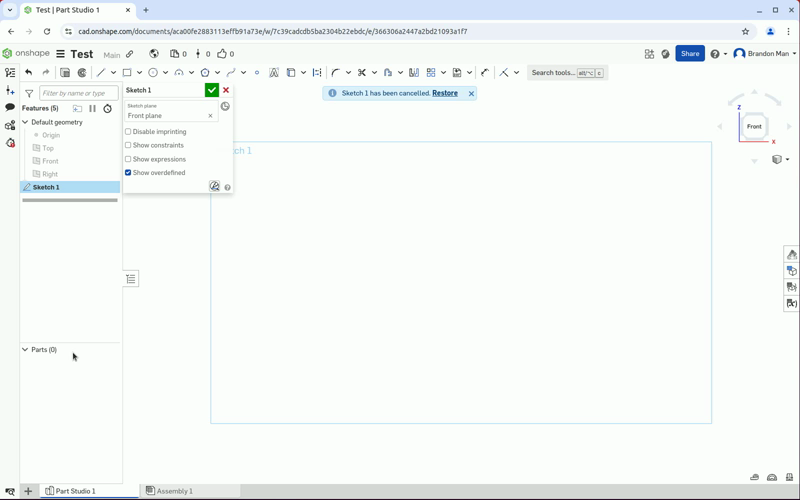
key(l)
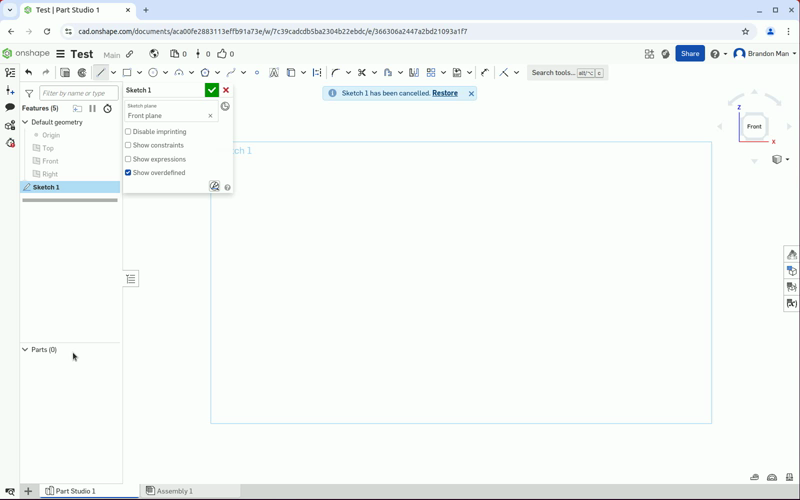
key_down(shift)
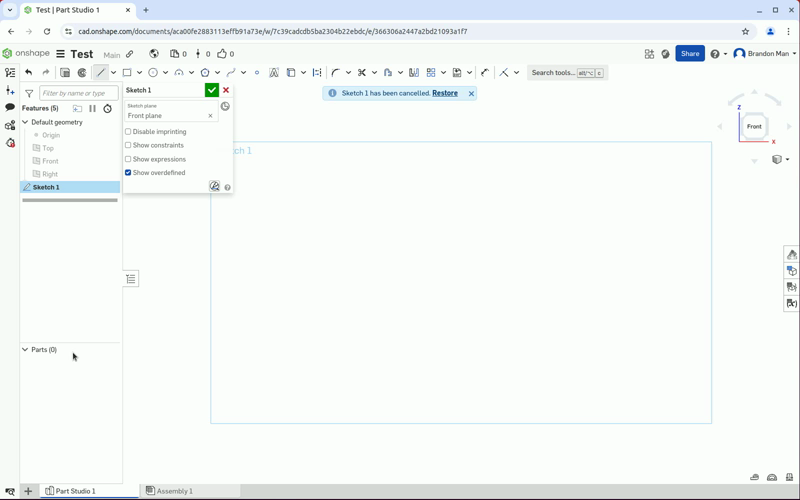
mouse_move(362, 190)
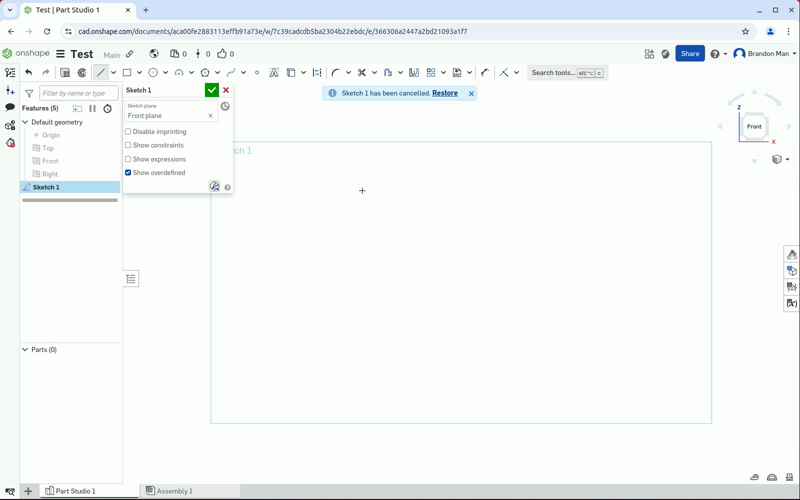
click(362, 190)
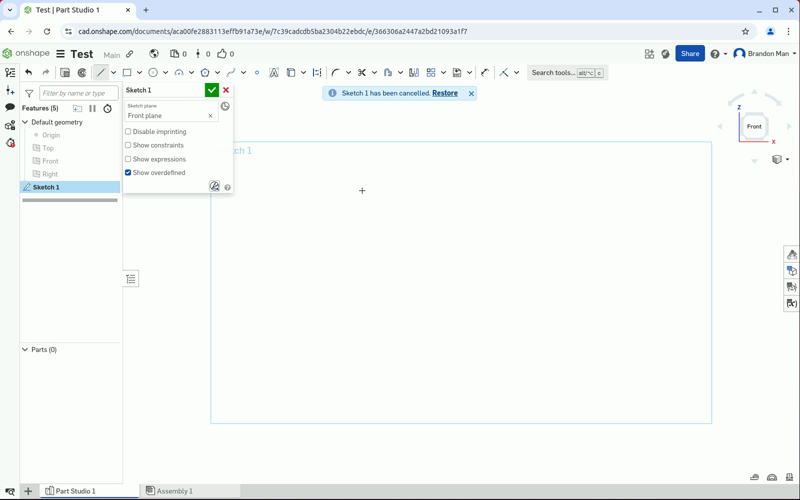
key_up(shift)
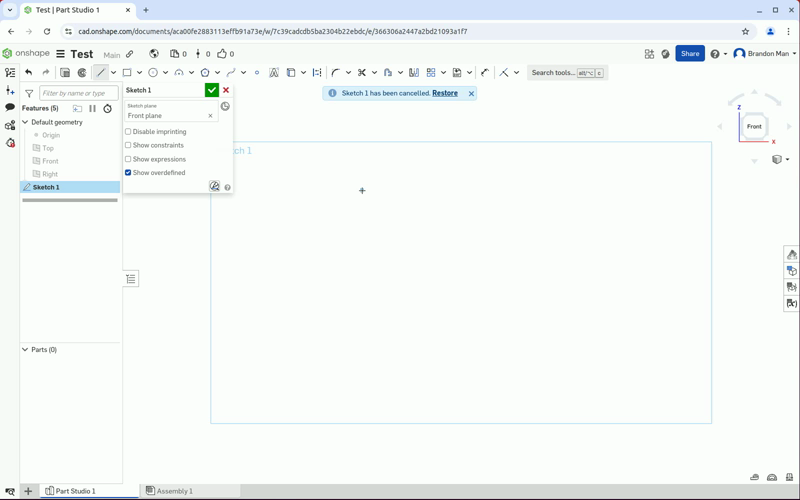
key_down(shift)
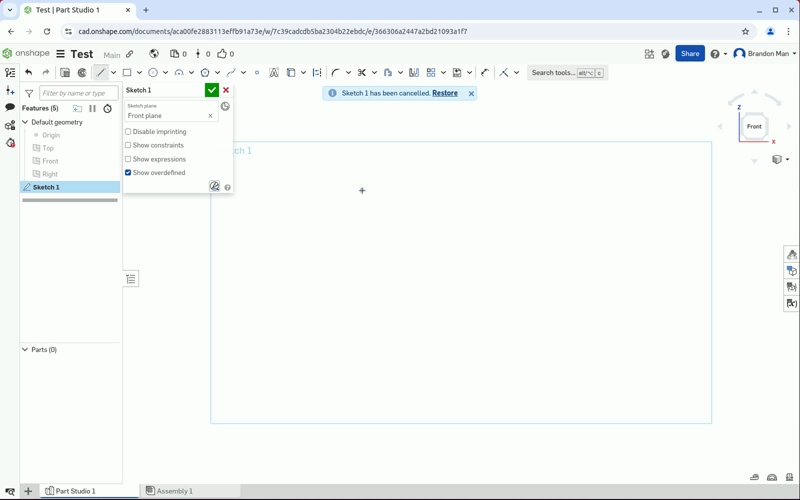
mouse_move(450, 190)
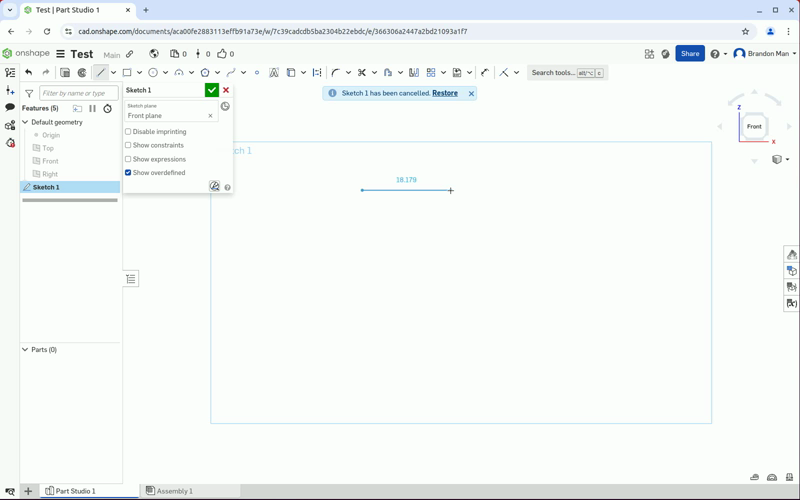
click(450, 190)
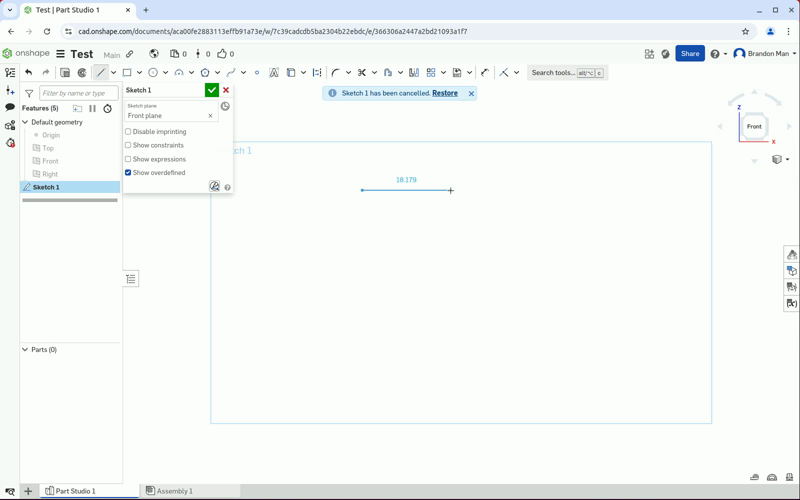
key_up(shift)
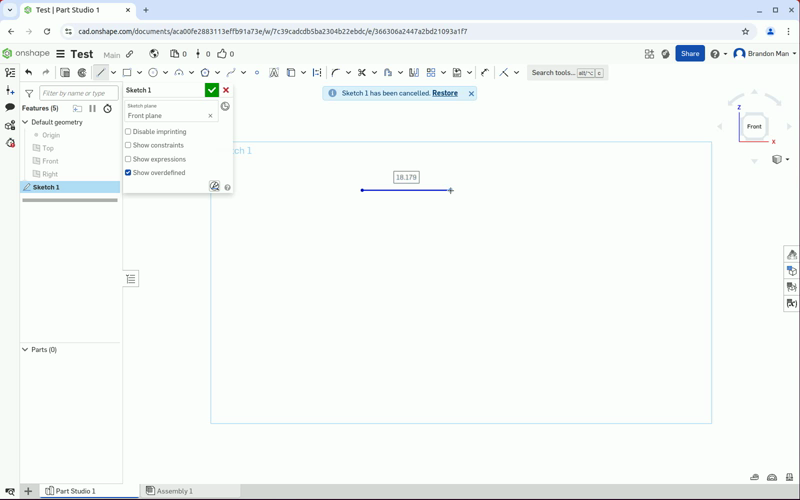
key(esc)
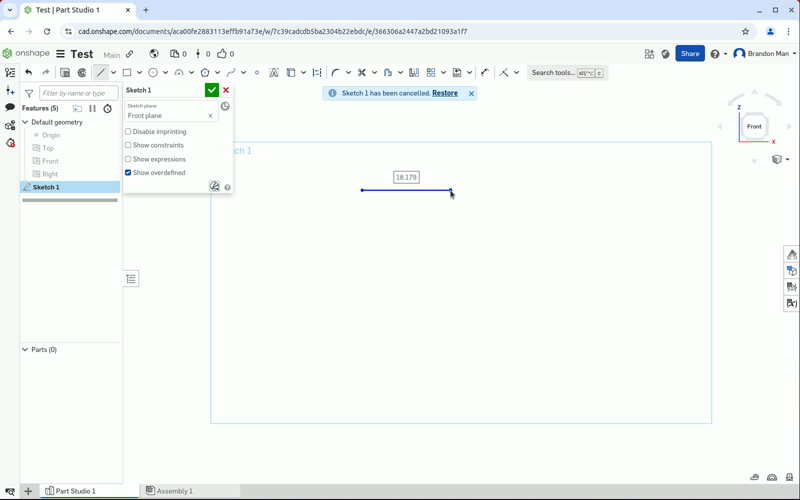
key(a)
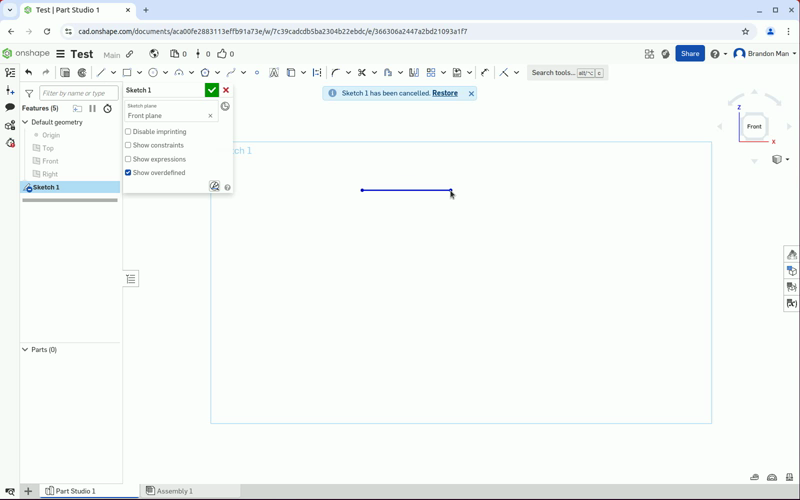
mouse_move(450, 190)
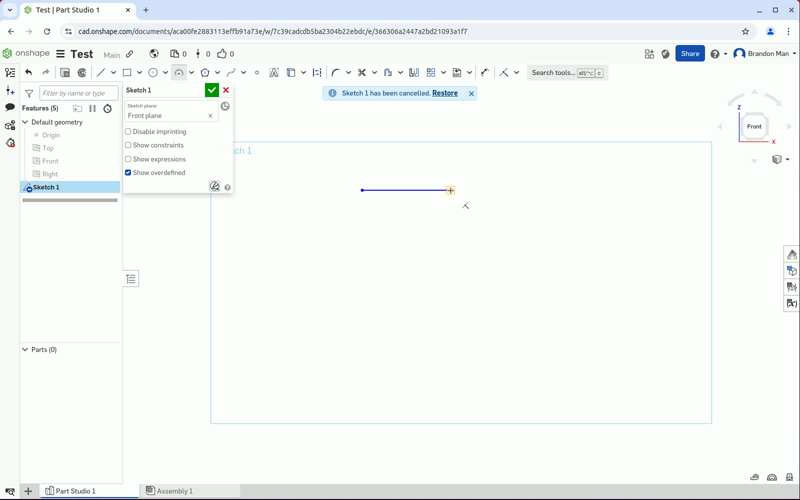
click(450, 190)
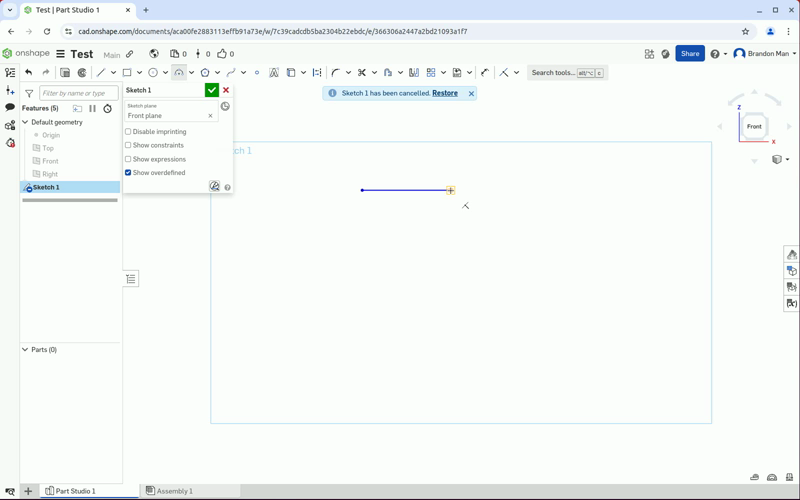
key_down(shift)
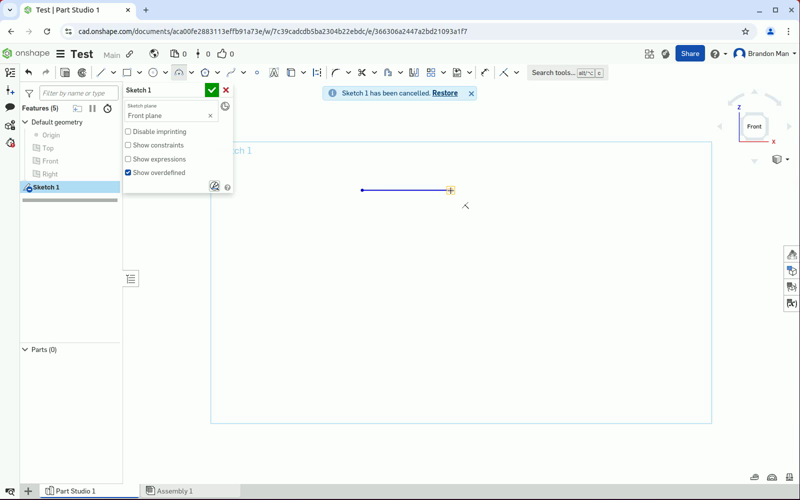
mouse_move(470, 190)
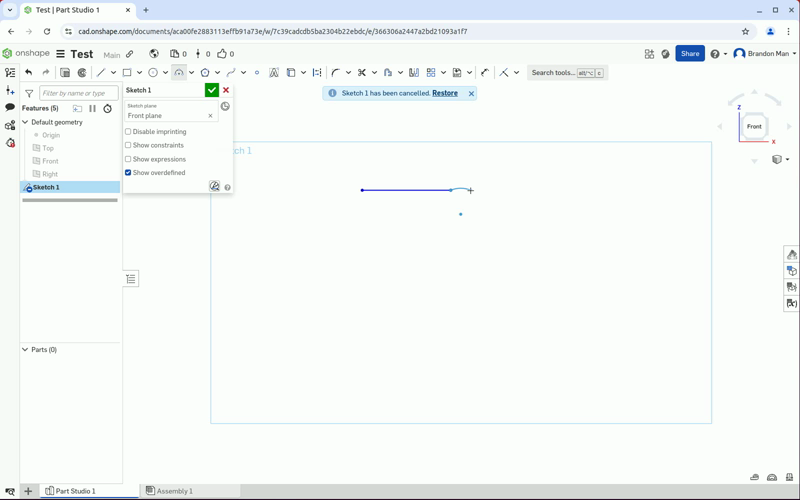
click(470, 190)
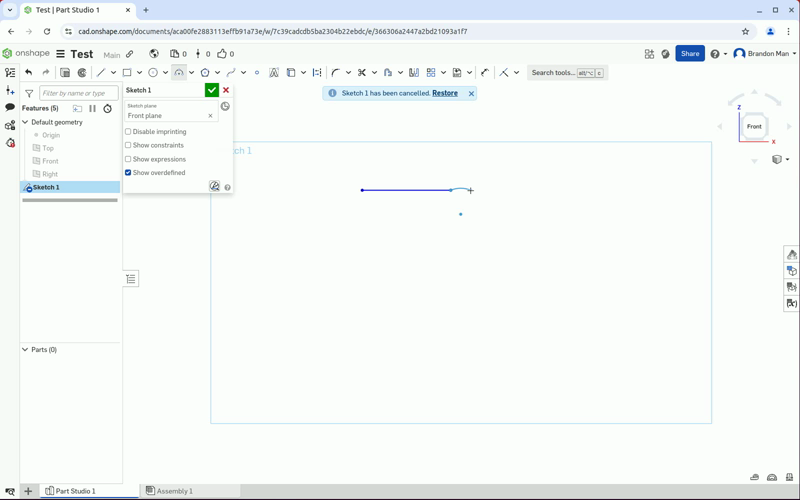
mouse_move(460, 190)
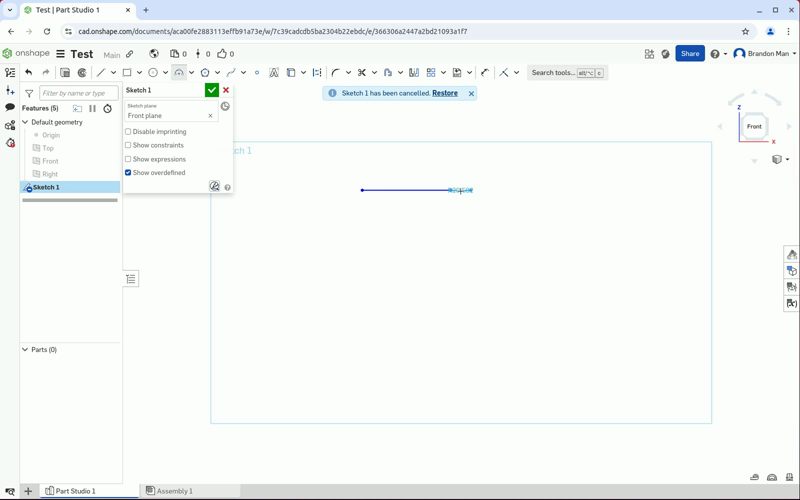
click(460, 190)
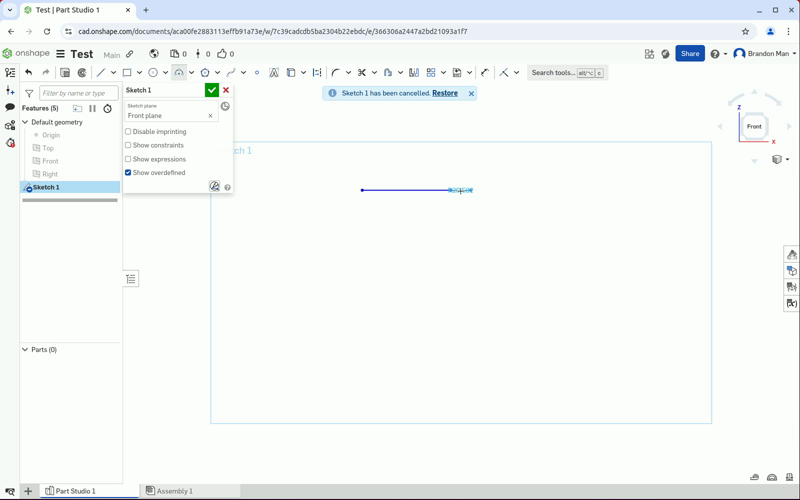
key_up(shift)
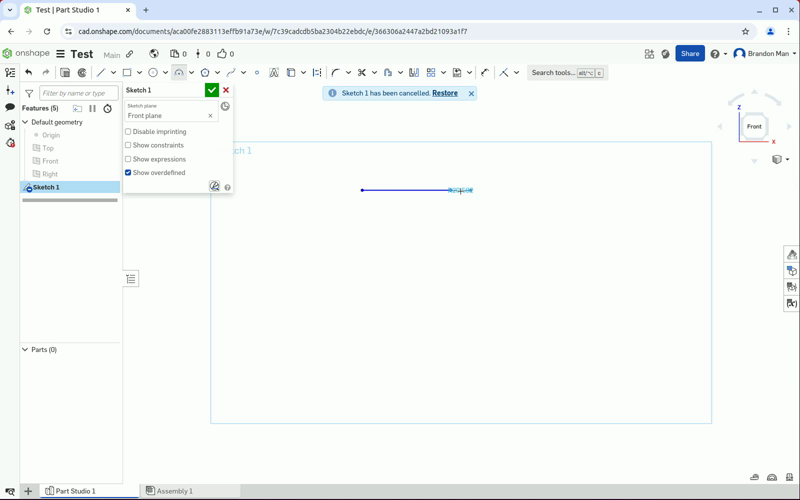
key(esc)
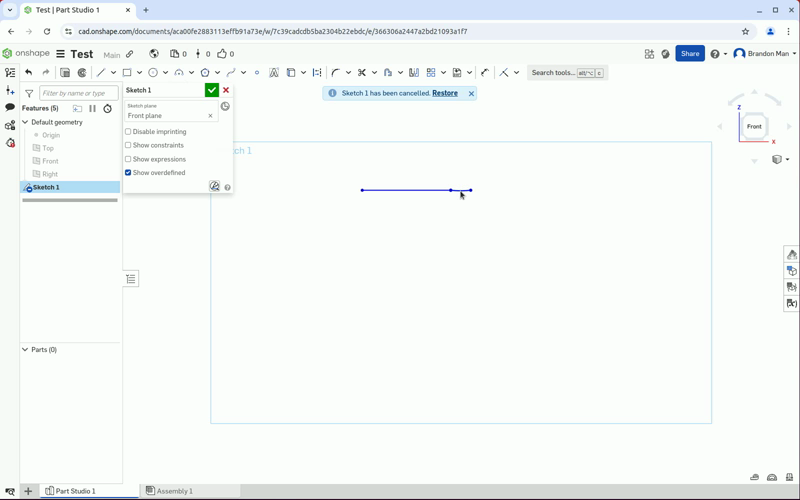
key(l)
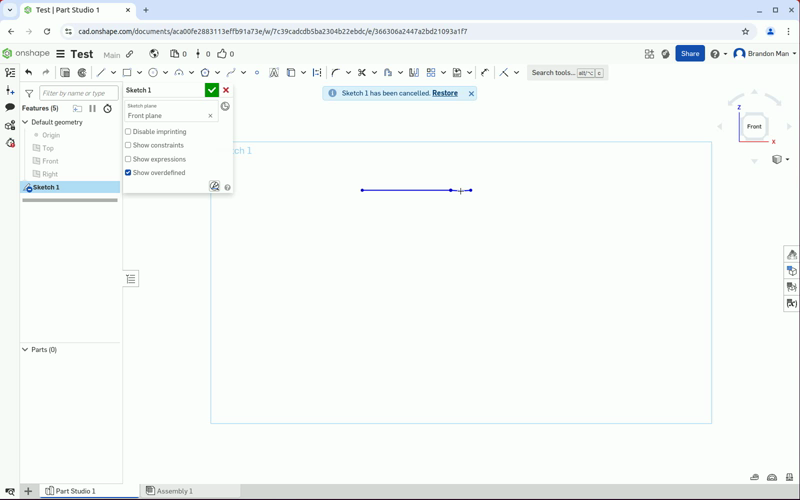
mouse_move(470, 190)
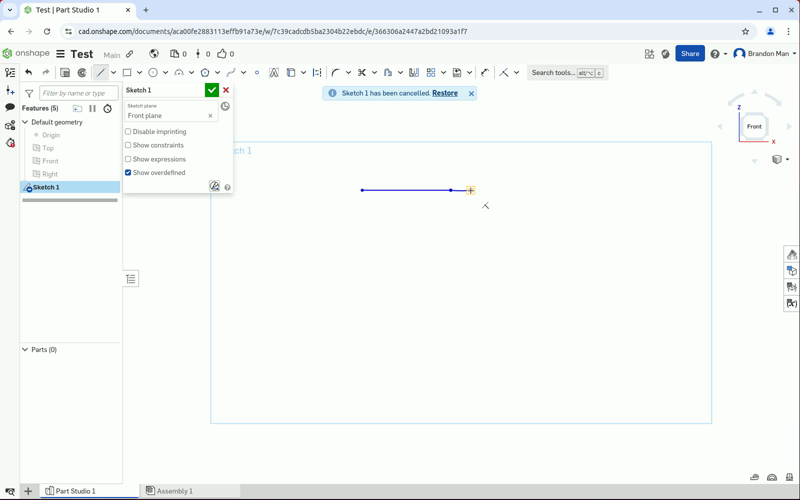
click(470, 190)
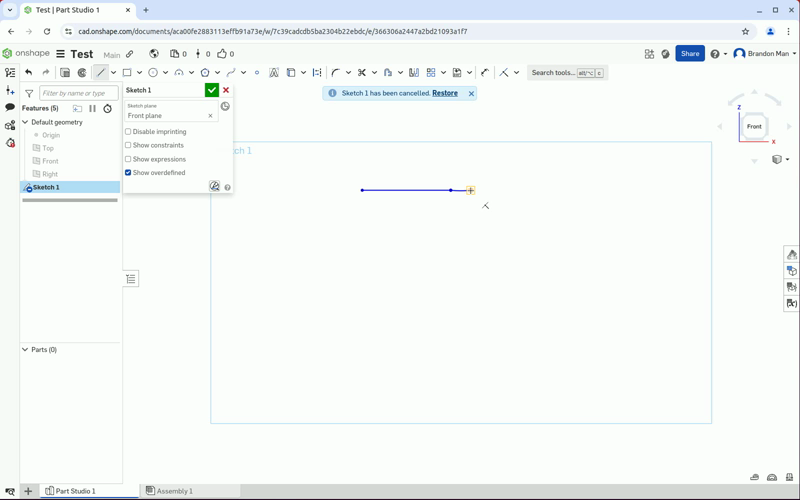
key_down(shift)
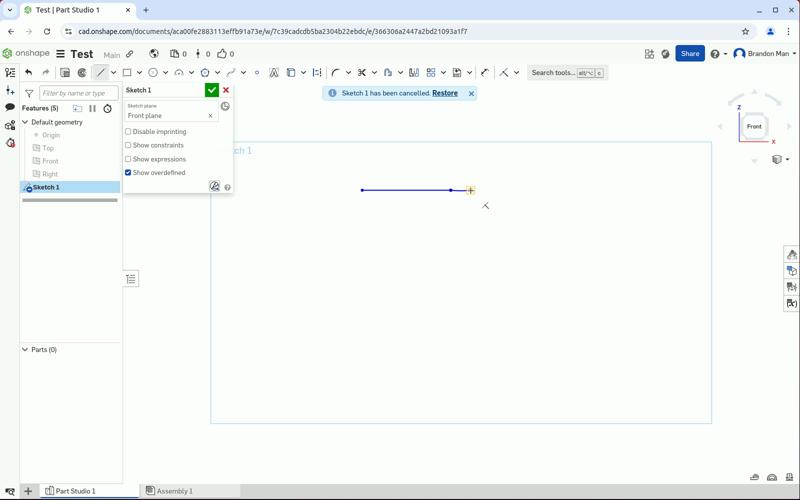
mouse_move(572, 190)
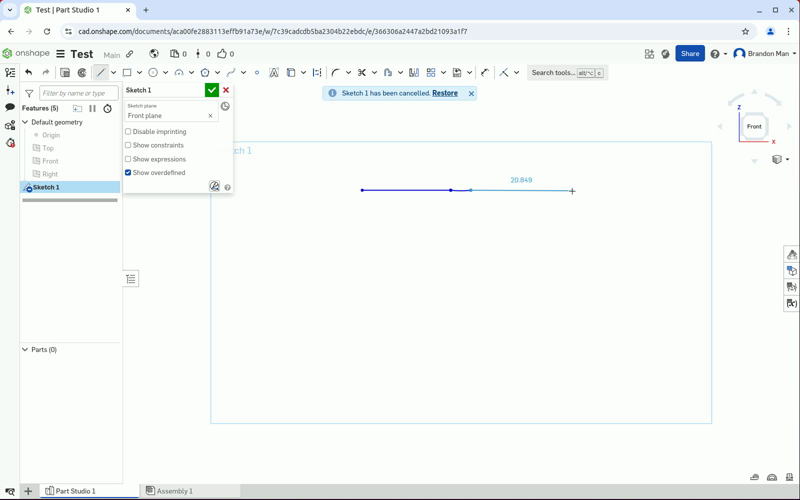
click(572, 190)
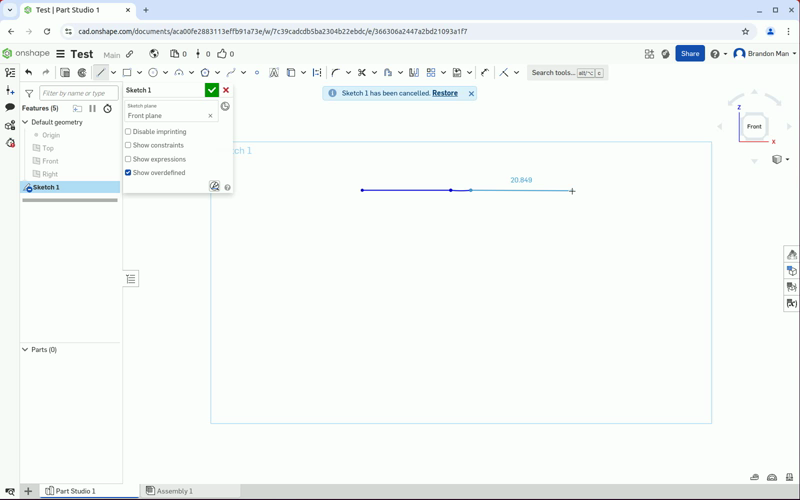
key_up(shift)
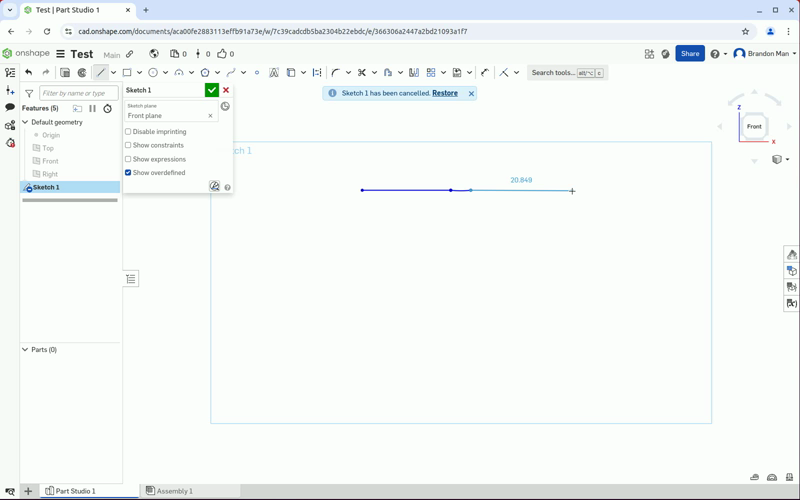
key_down(shift)
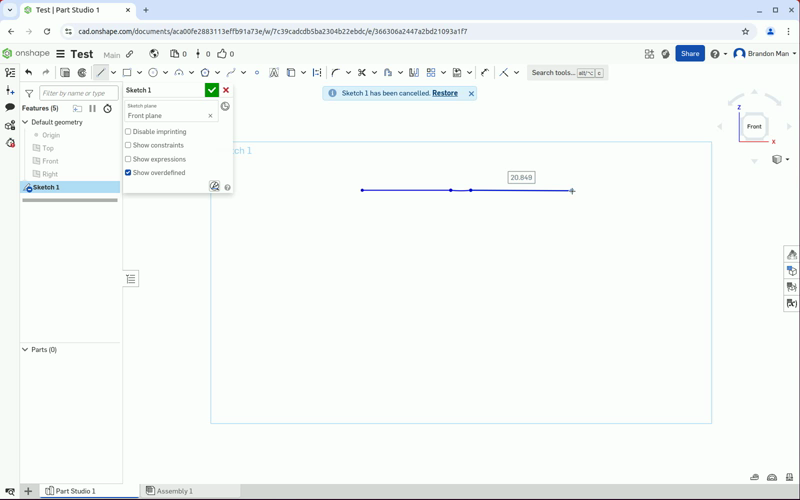
mouse_move(589, 190)
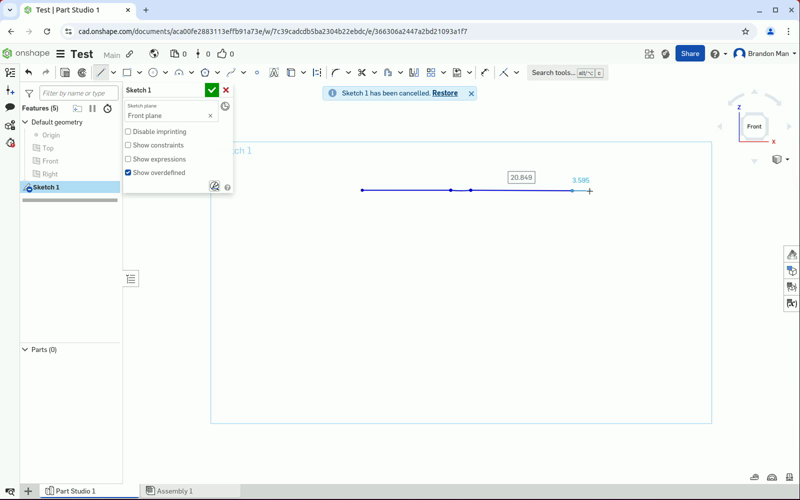
mouse_move(572, 172)
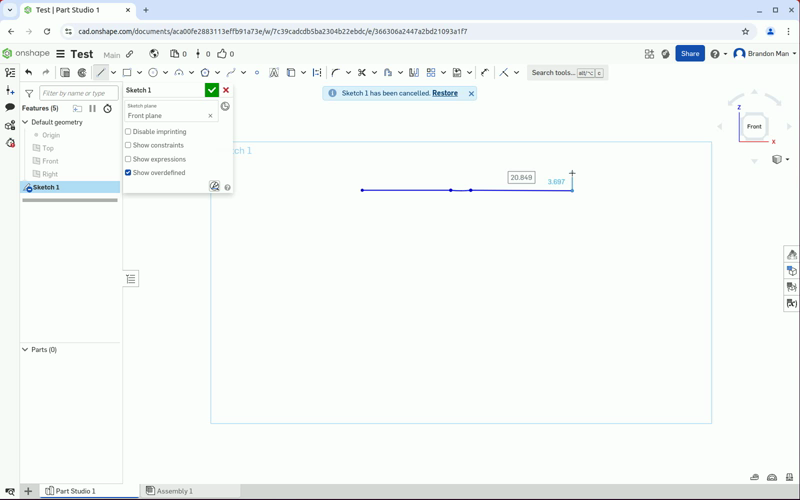
click(572, 172)
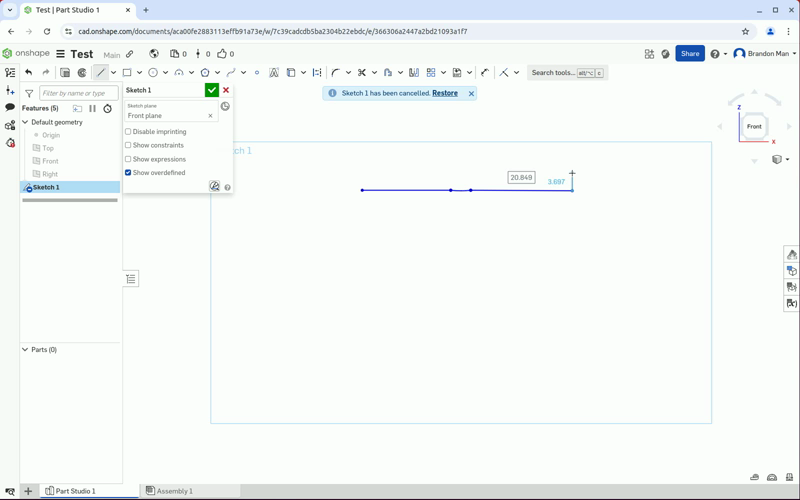
key_up(shift)
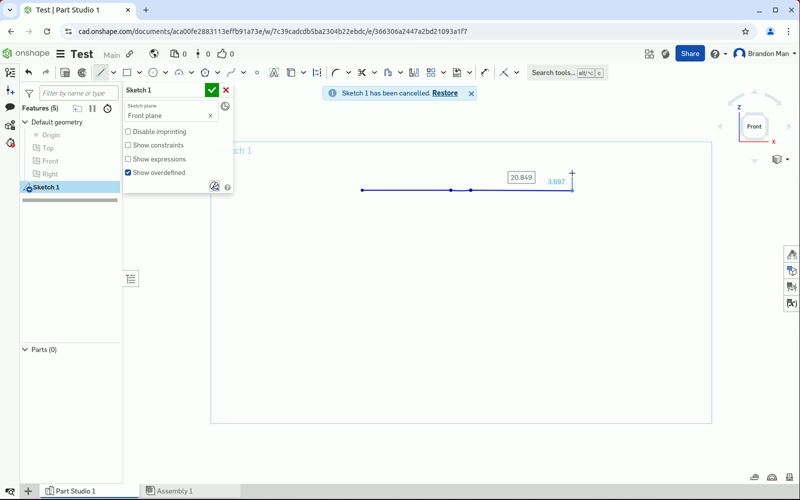
key_down(shift)
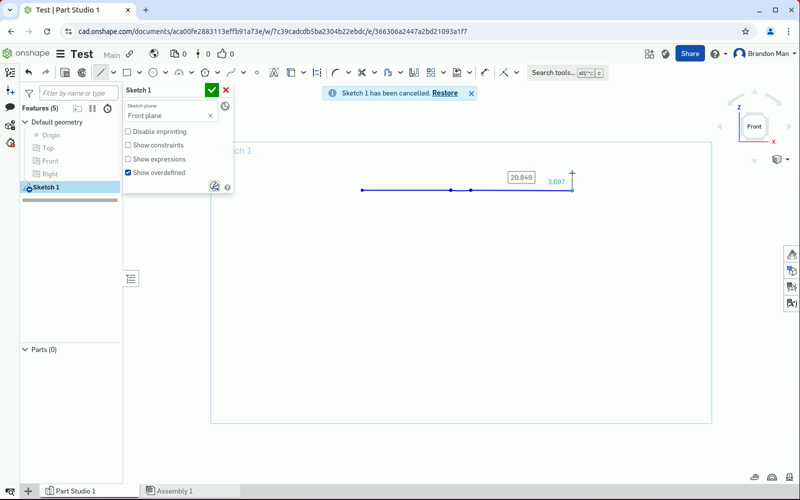
mouse_move(362, 172)
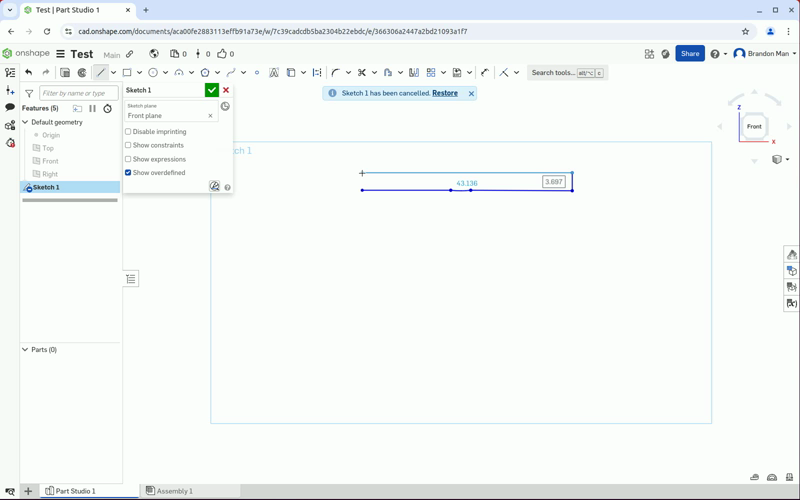
click(362, 172)
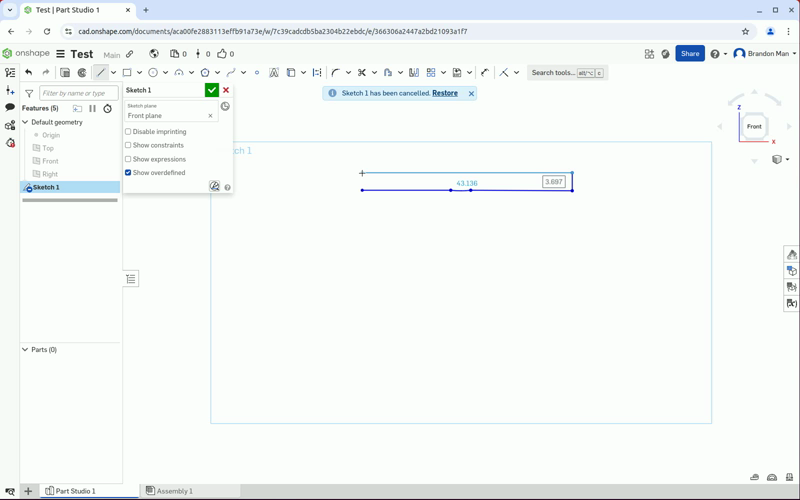
key_up(shift)
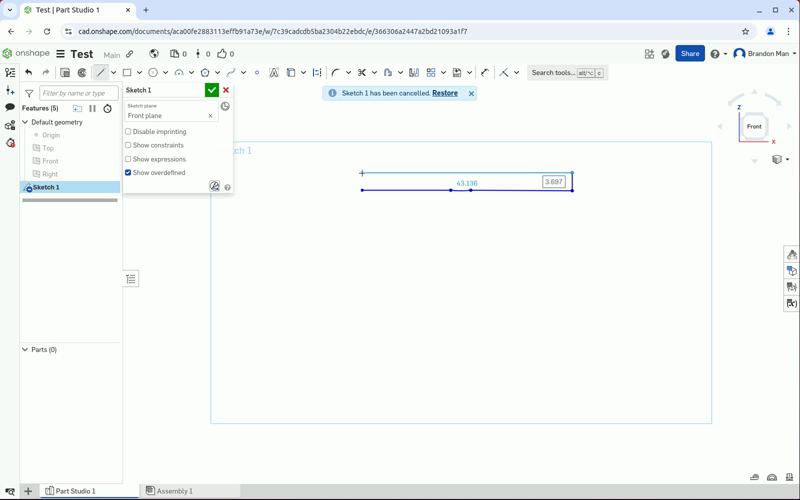
mouse_move(392, 172)
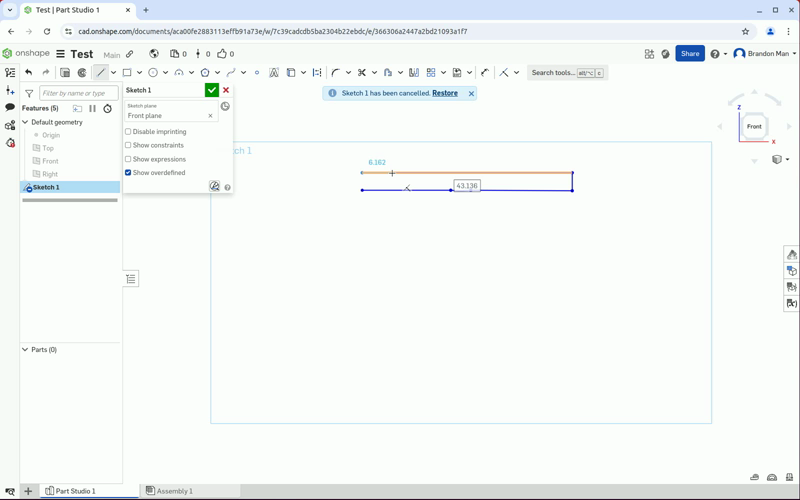
key_down(shift)
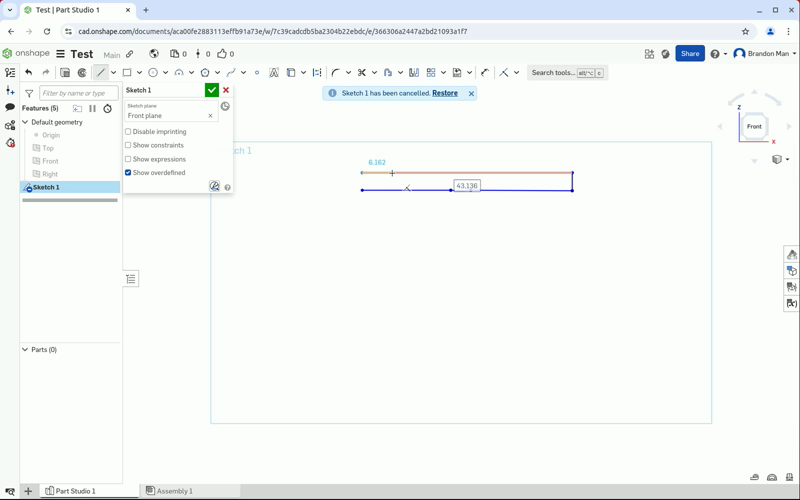
mouse_move(362, 190)
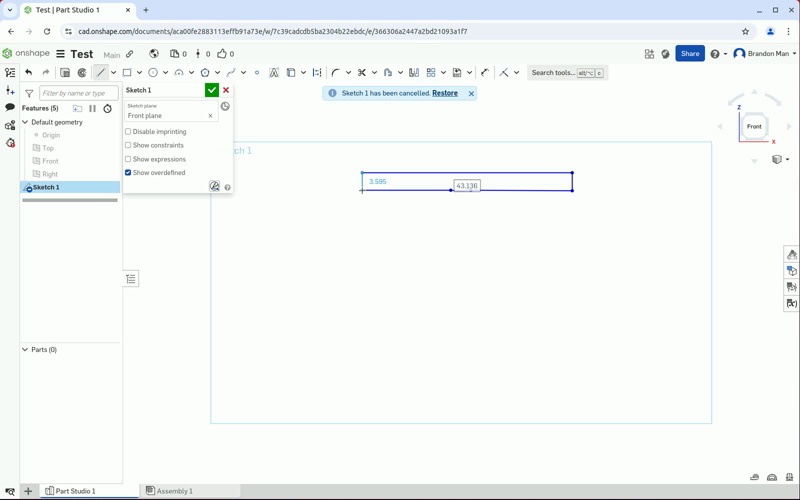
key_up(shift)
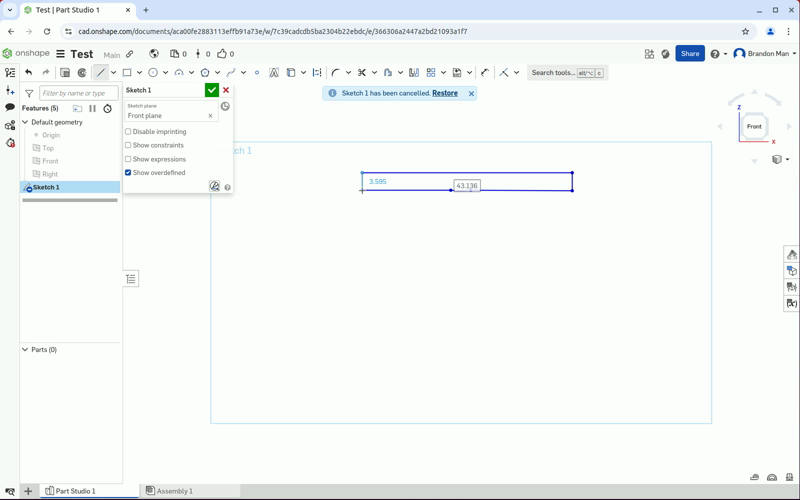
click(362, 190)
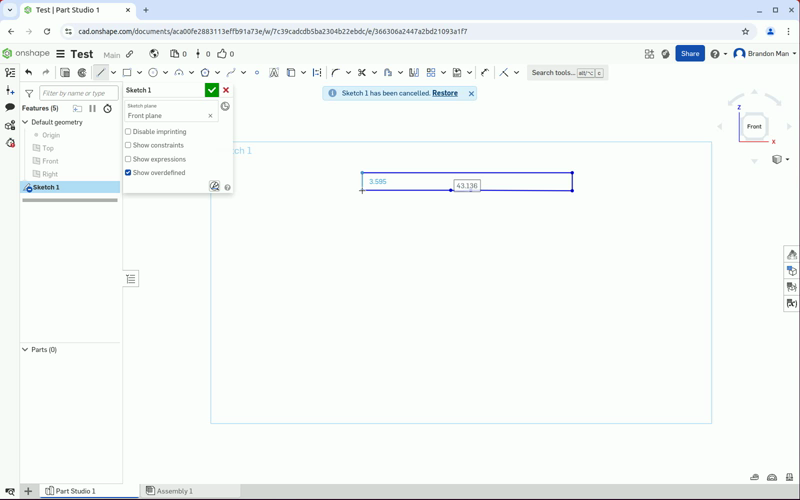
key(esc)
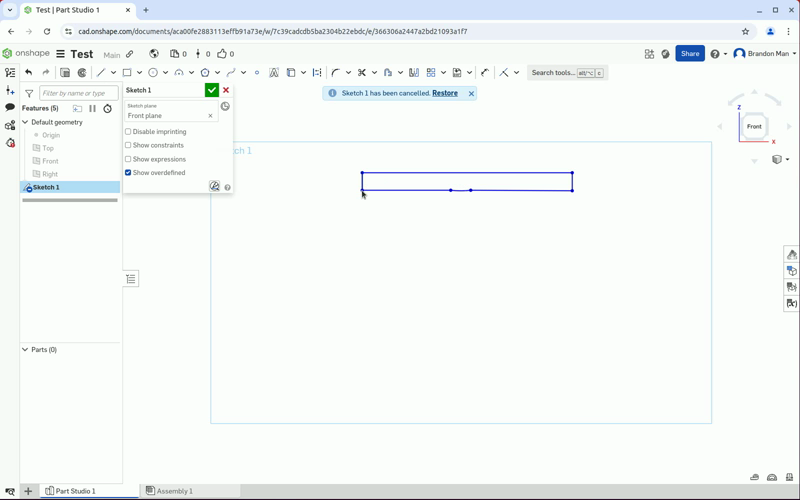
mouse_move(518, 187)
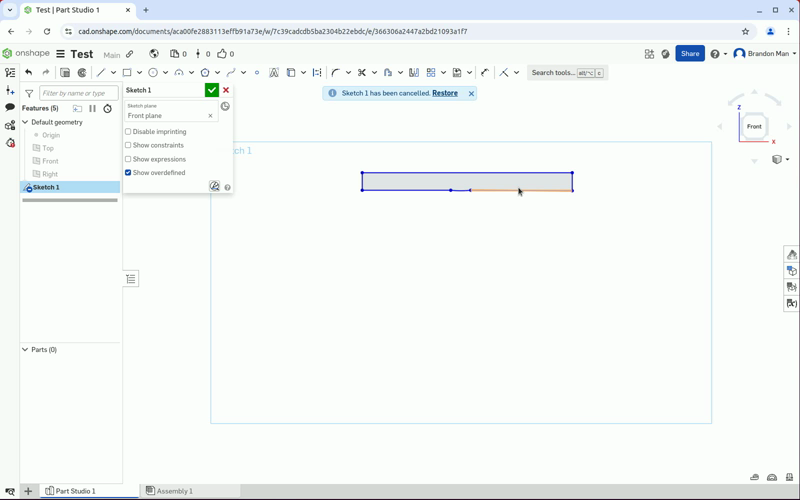
click(518, 187)
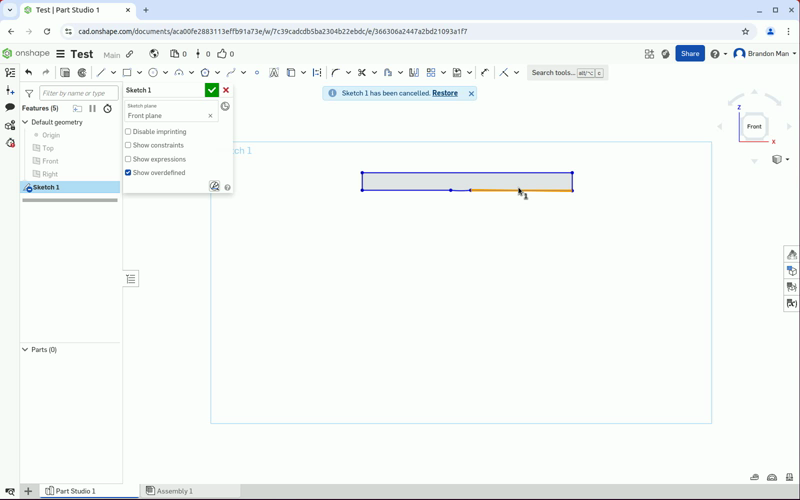
mouse_move(73, 352)
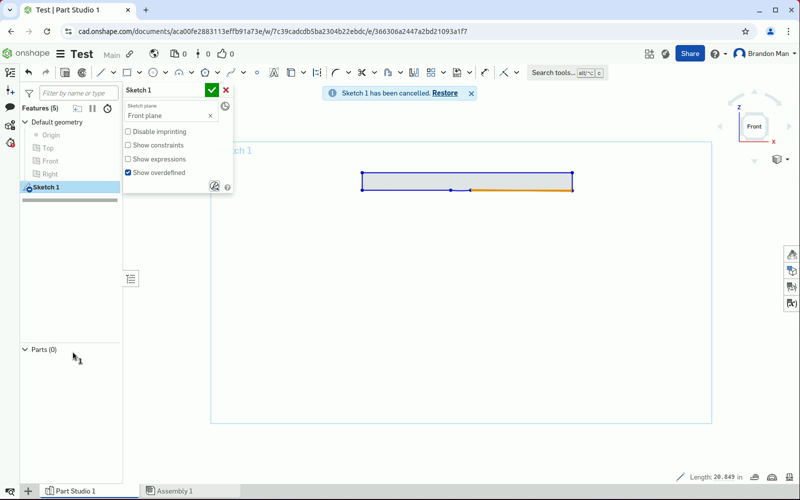
key(shift+y)
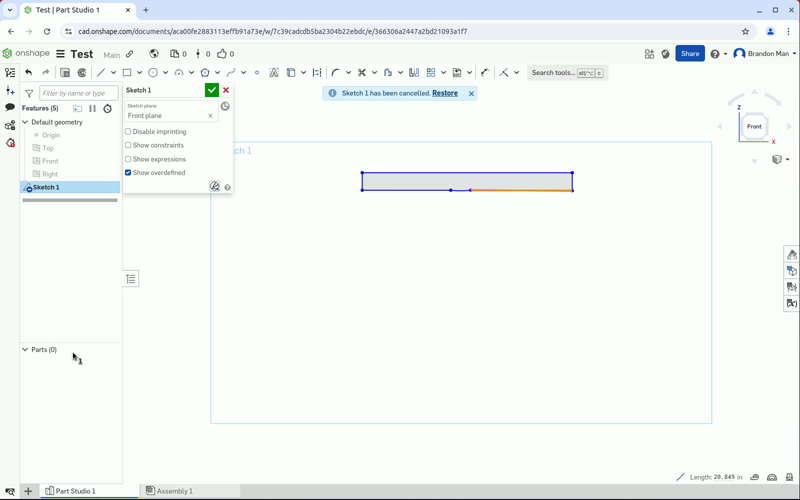
key(shift+e)
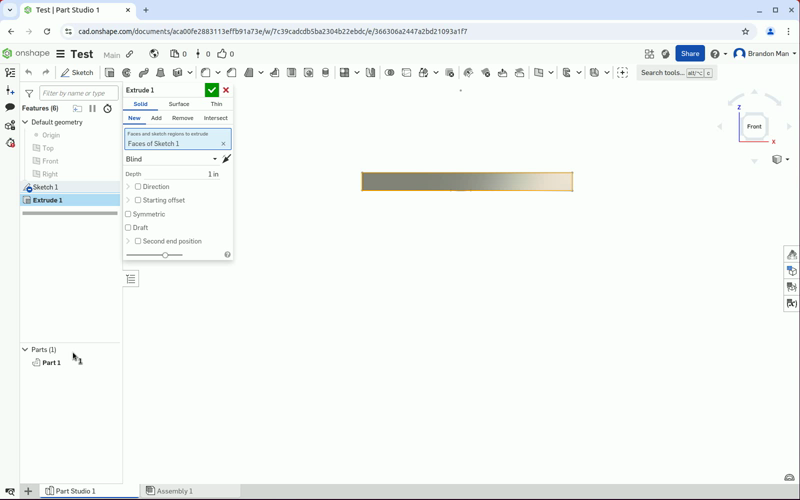
mouse_move(143, 106)
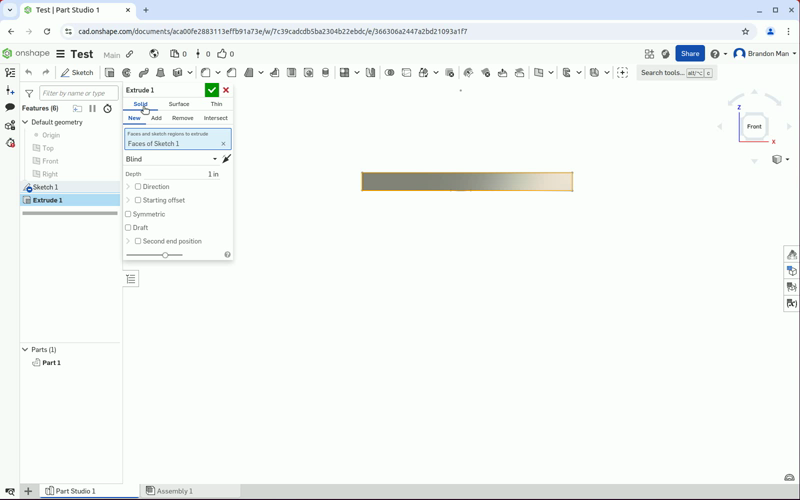
click(143, 106)
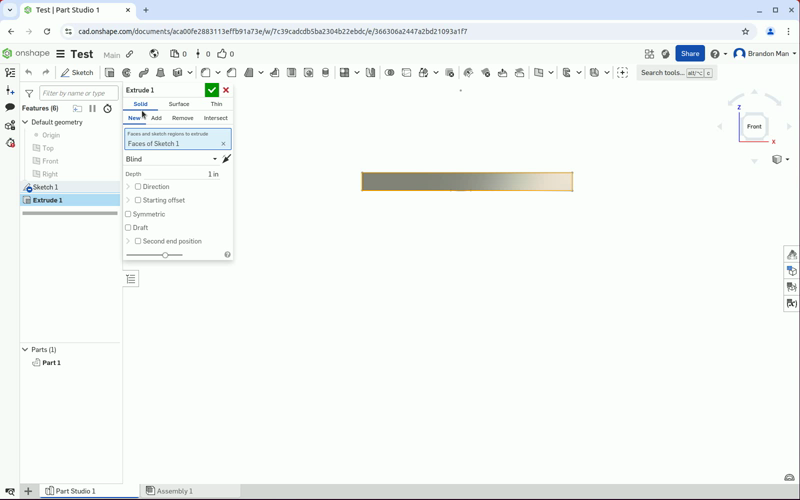
mouse_move(137, 120)
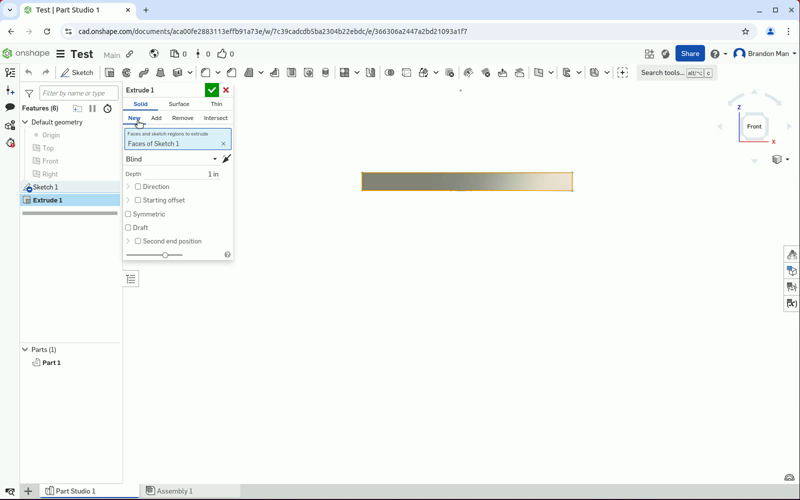
click(137, 120)
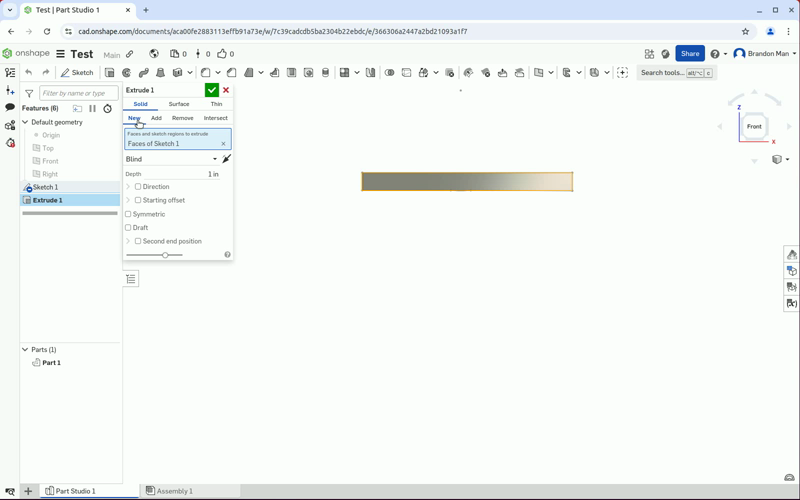
key(tab, 4)
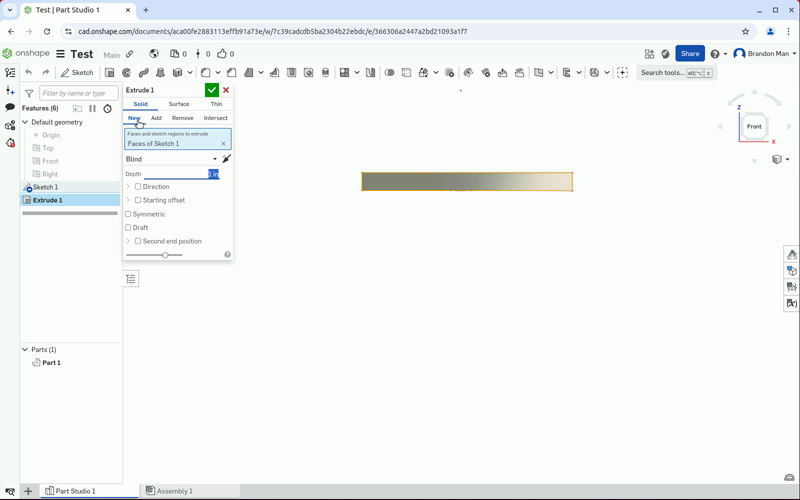
text(0.722)
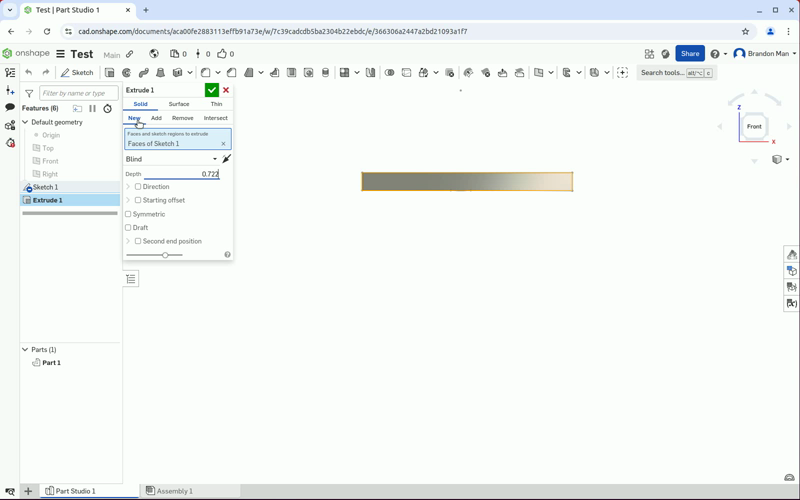
key(enter)
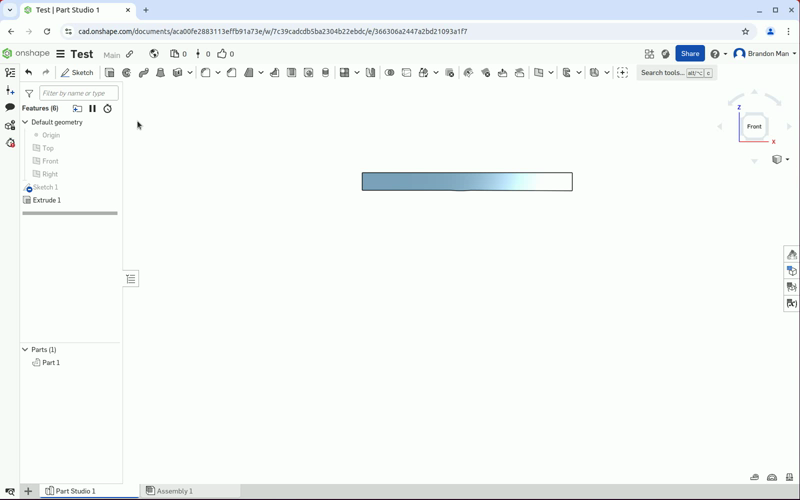
key(shift+h)
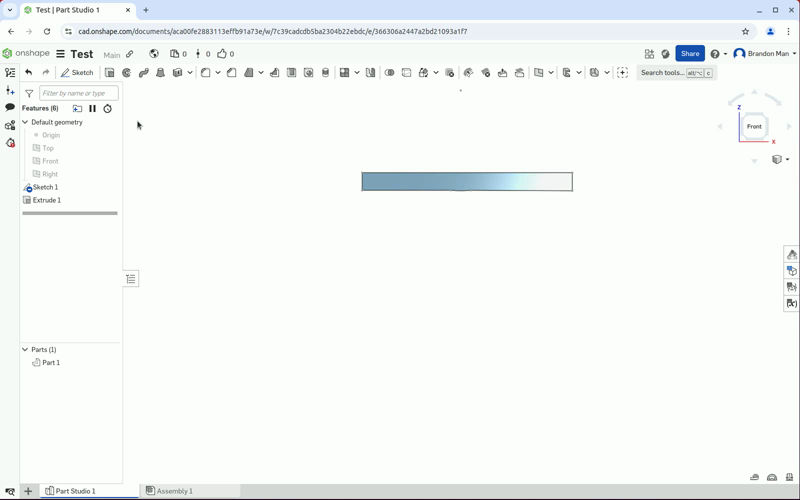
key(shift+h)
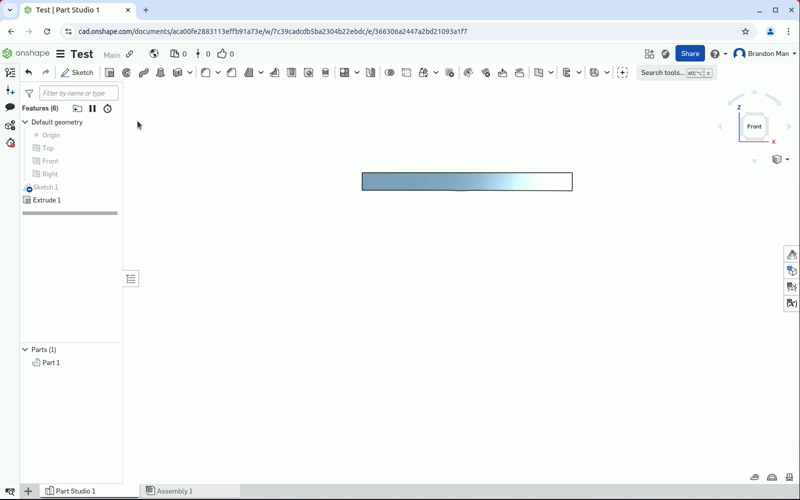
mouse_move(73, 189)
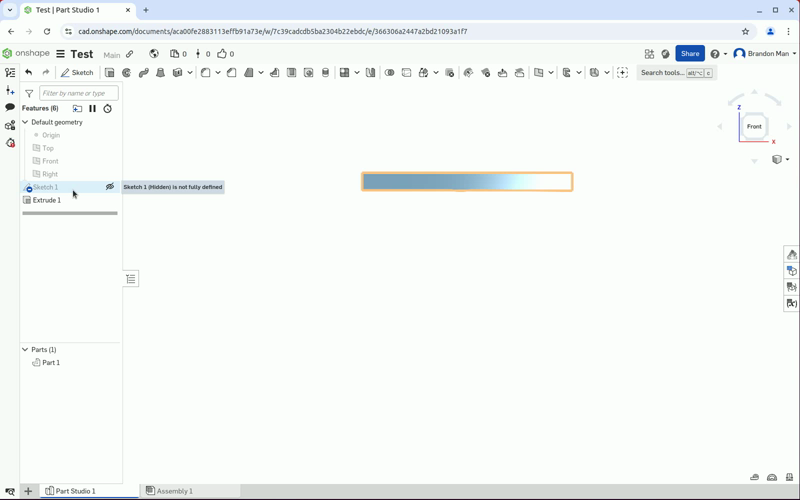
click(73, 189)
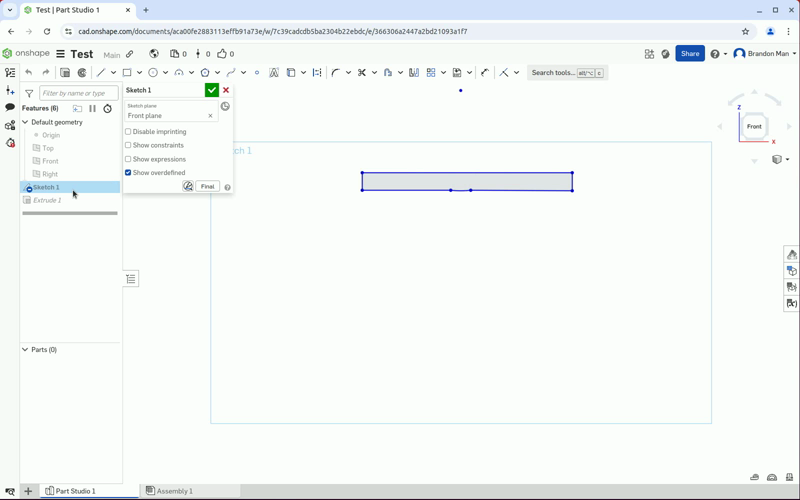
mouse_move(229, 92)
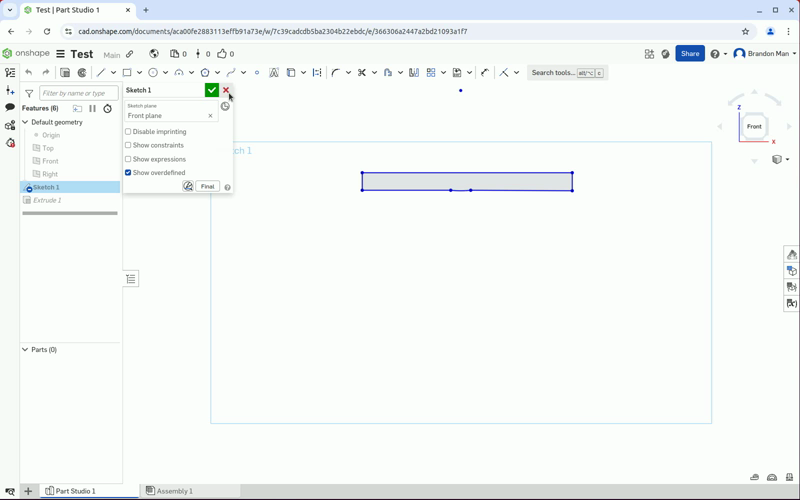
click(229, 92)
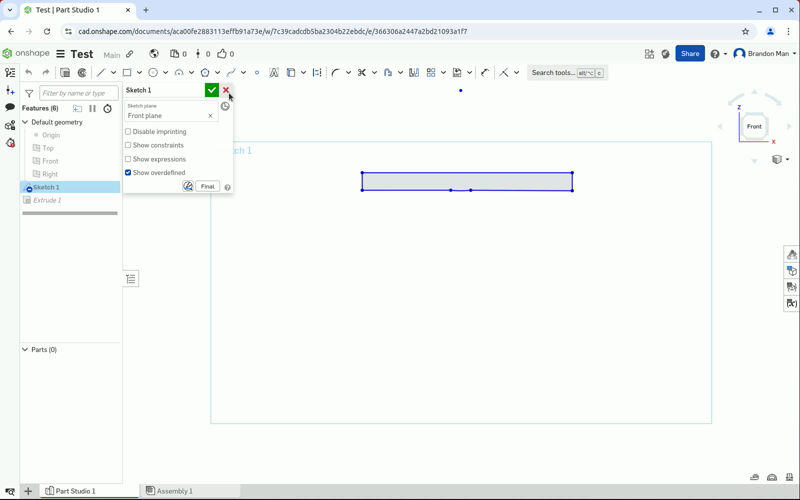
key(shift+s)
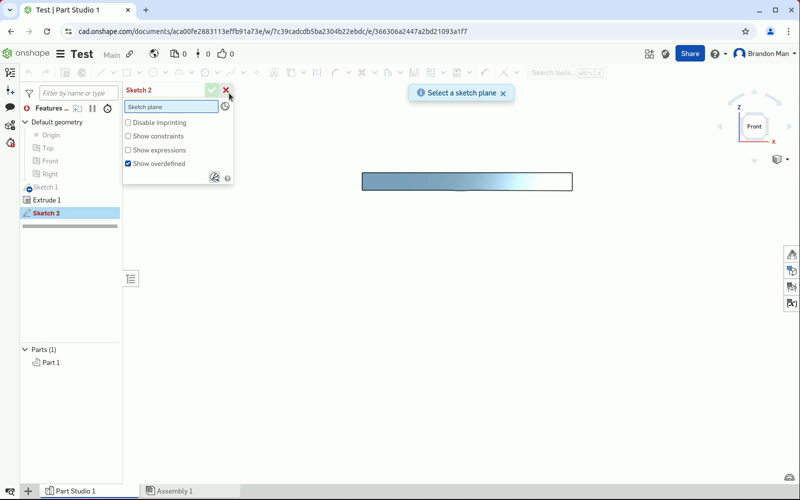
mouse_move(73, 163)
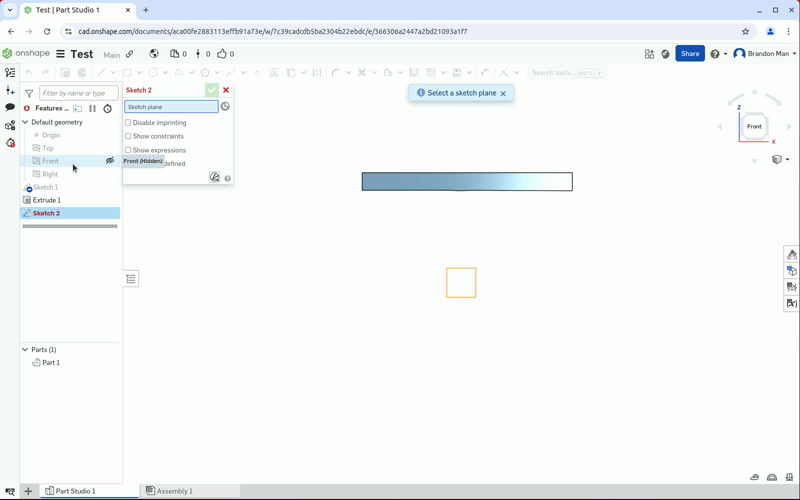
click(73, 163)
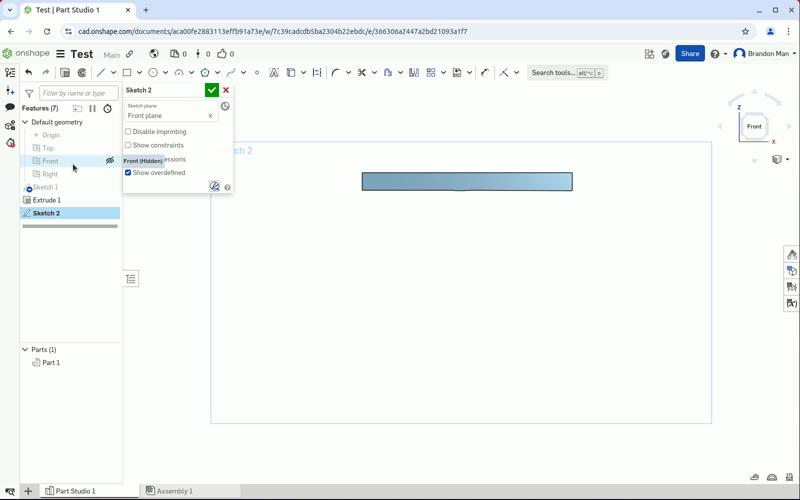
mouse_move(73, 352)
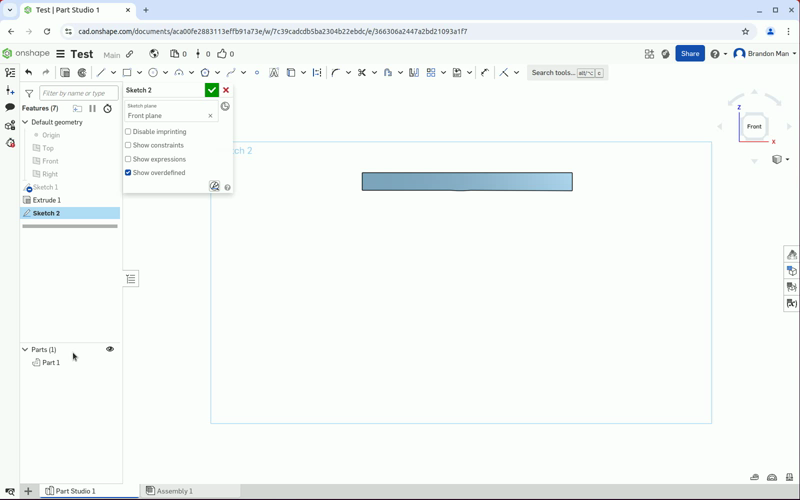
key(y)
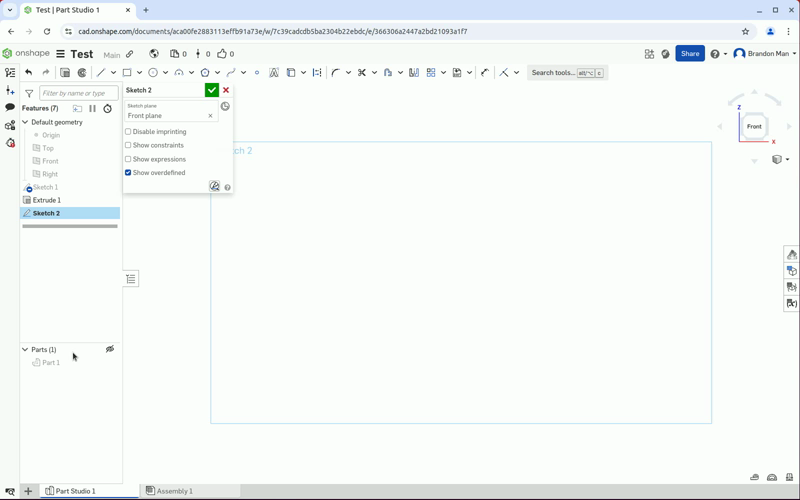
key(l)
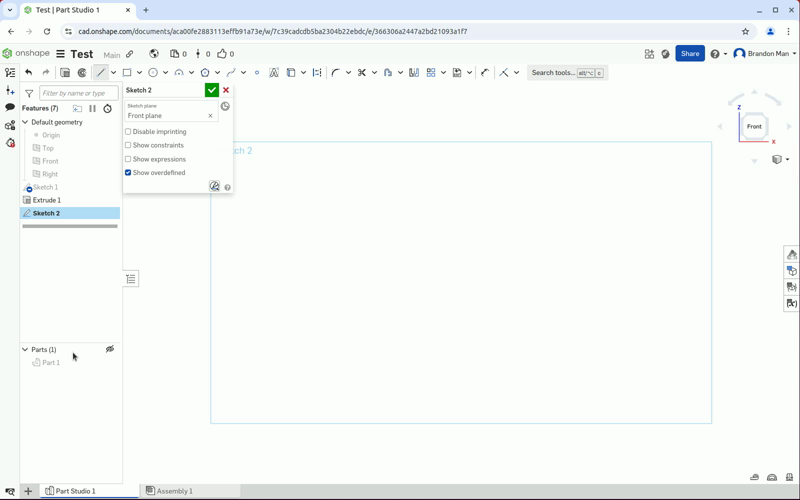
key_down(shift)
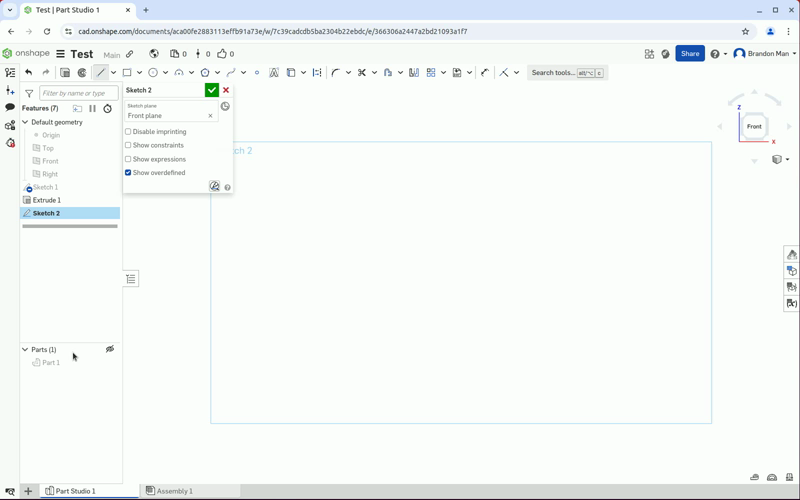
mouse_move(362, 190)
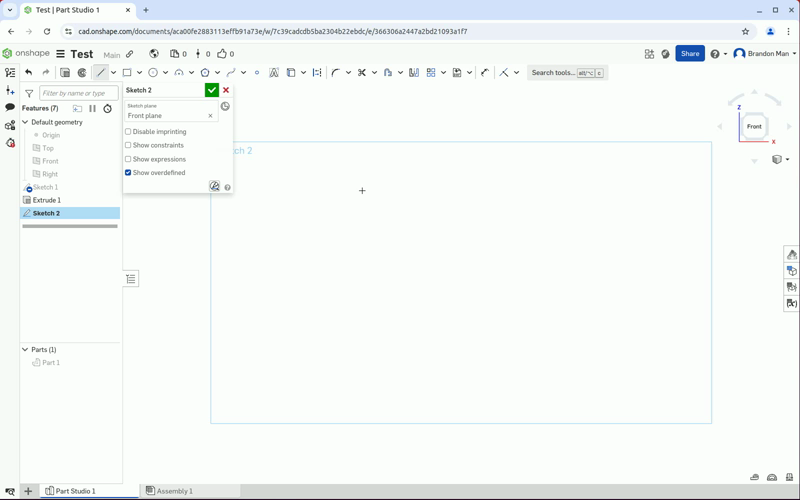
click(362, 190)
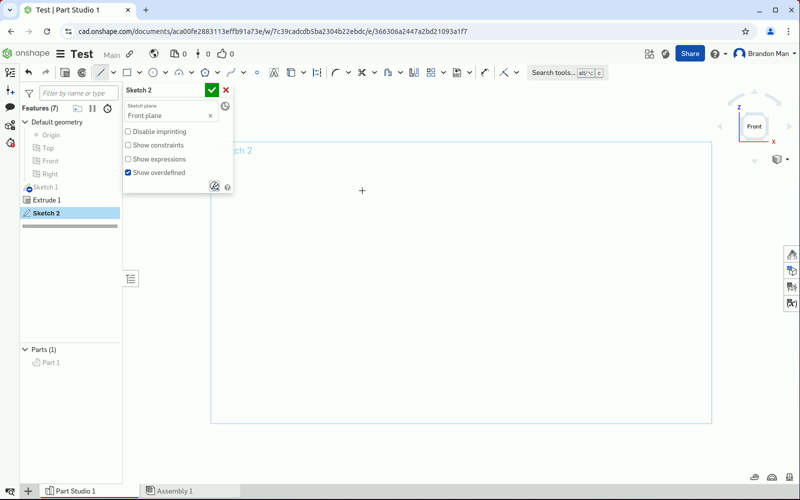
key_up(shift)
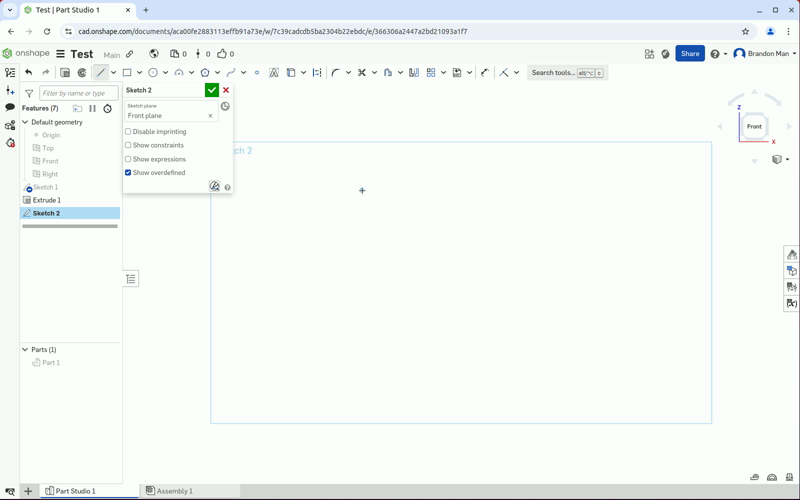
key_down(shift)
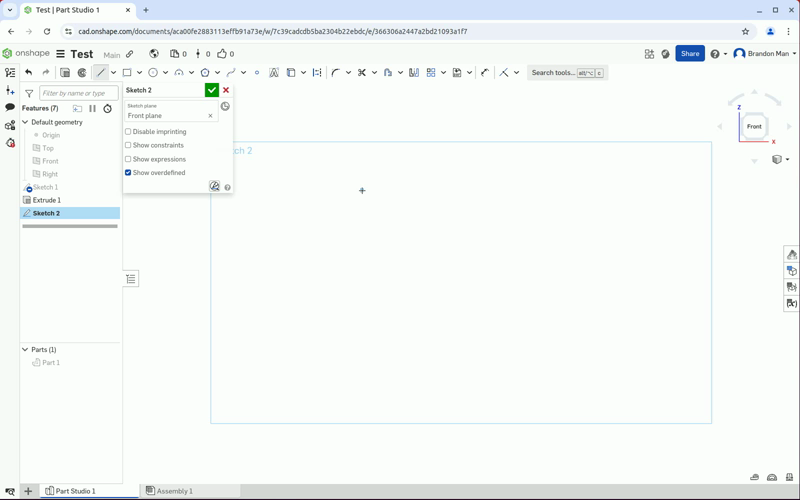
mouse_move(450, 190)
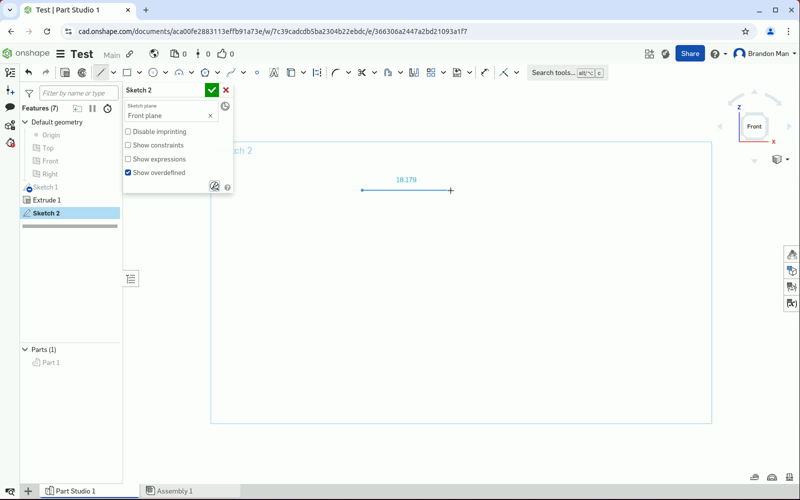
click(450, 190)
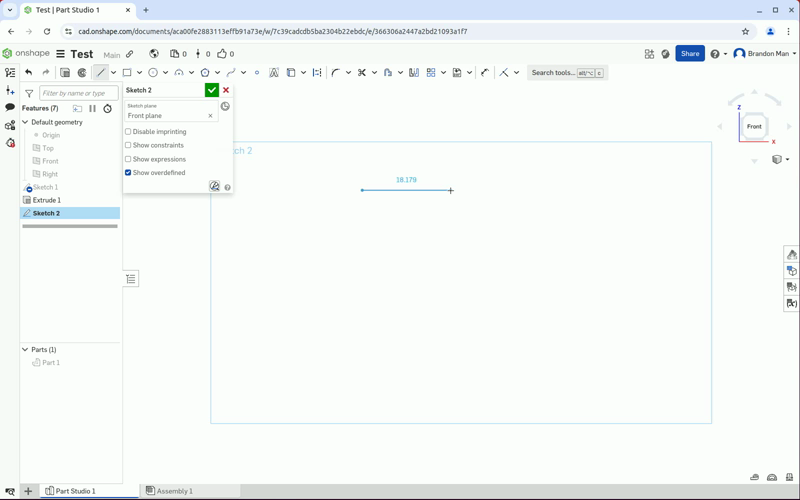
key_up(shift)
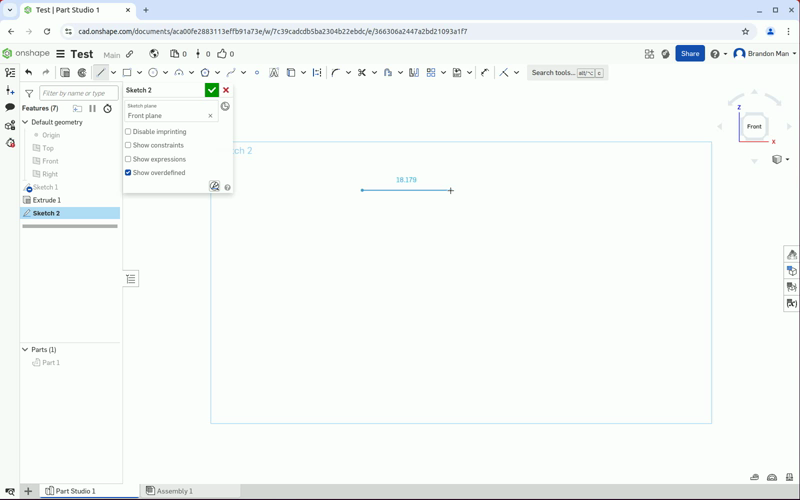
key(esc)
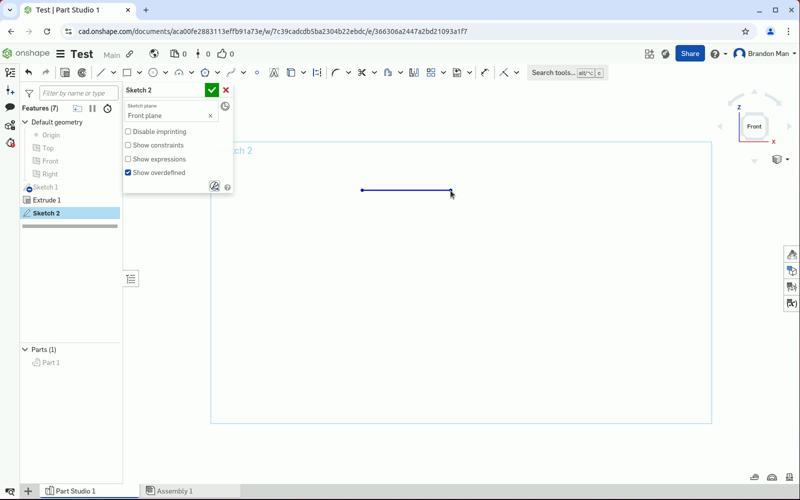
key(a)
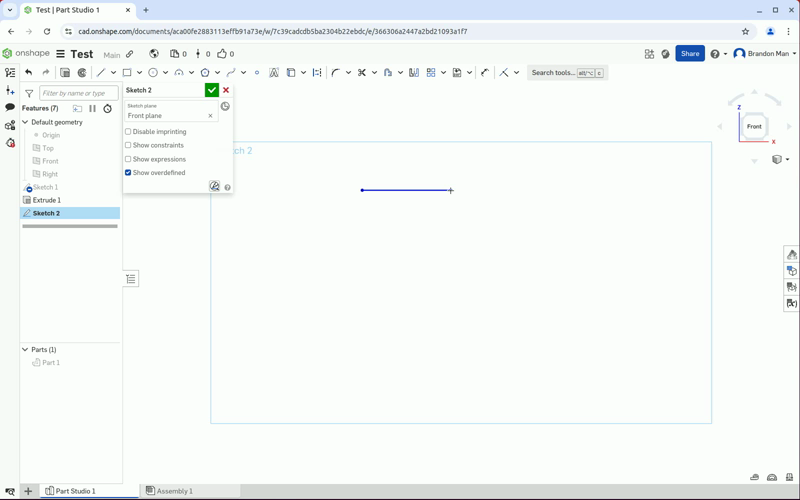
mouse_move(450, 190)
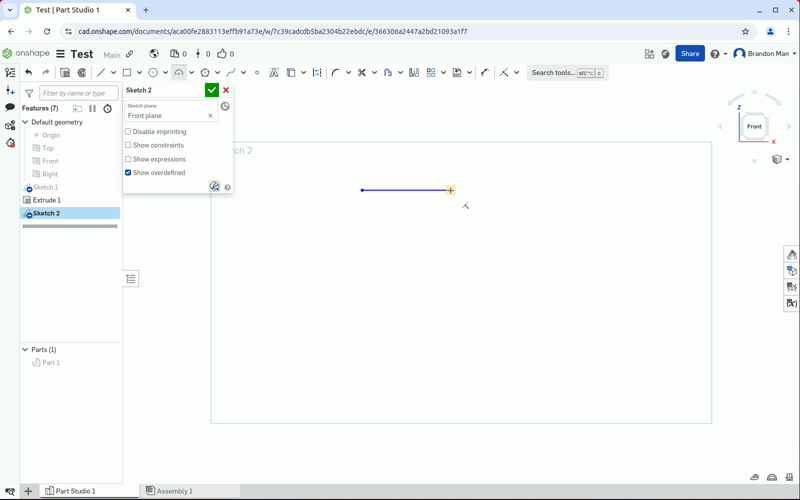
click(450, 190)
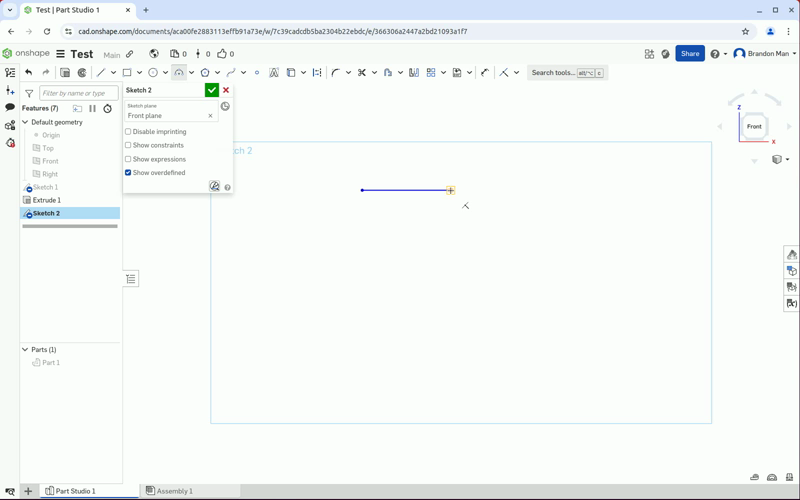
key_down(shift)
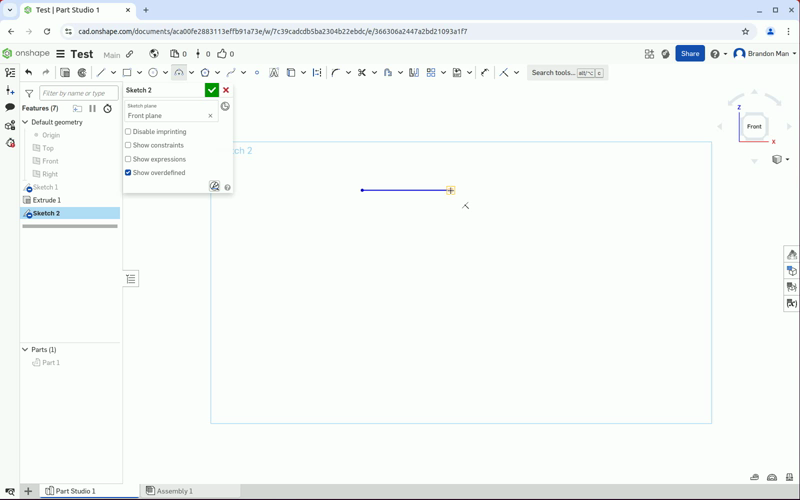
mouse_move(470, 190)
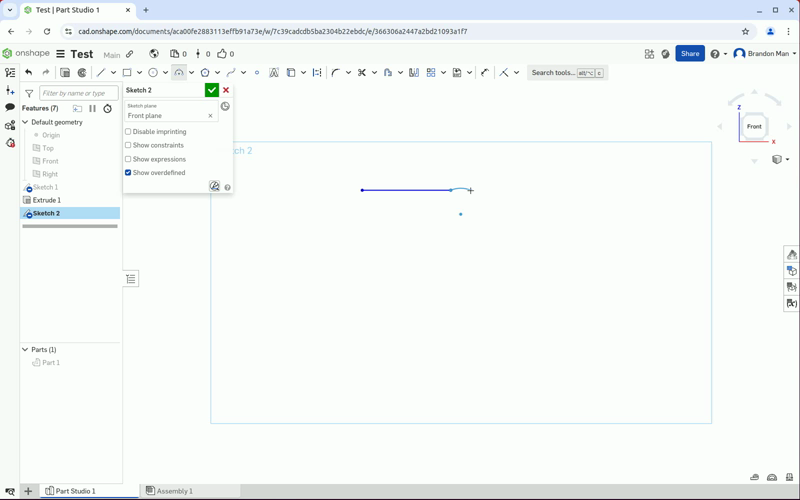
click(470, 190)
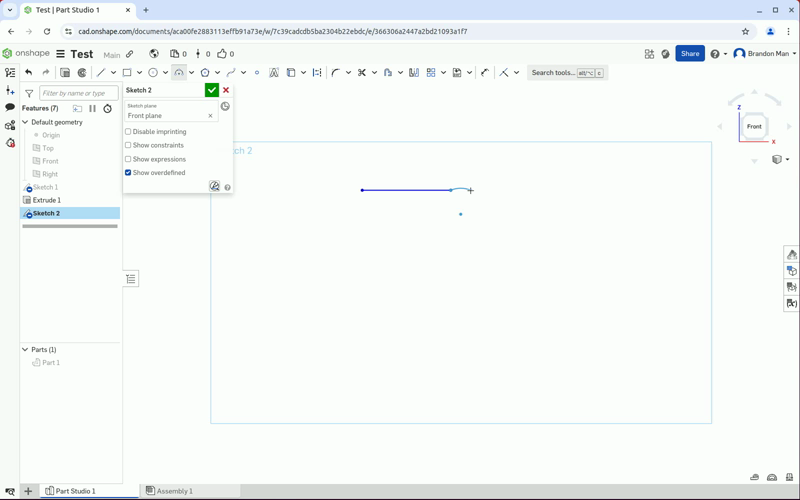
mouse_move(460, 190)
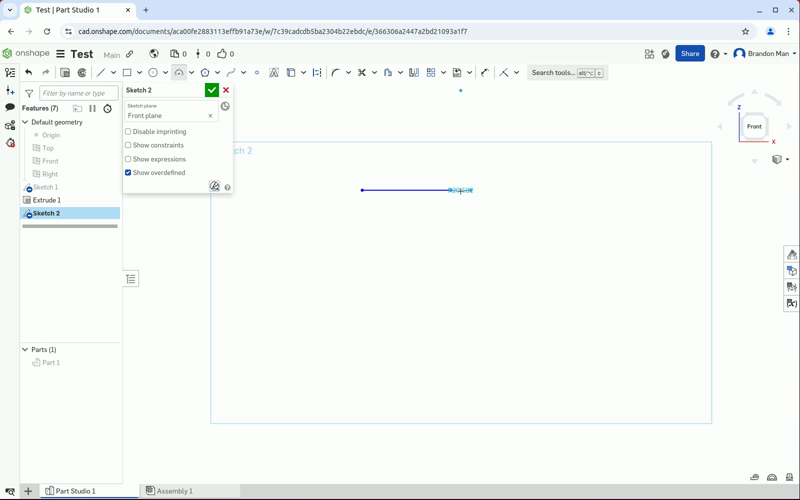
click(460, 190)
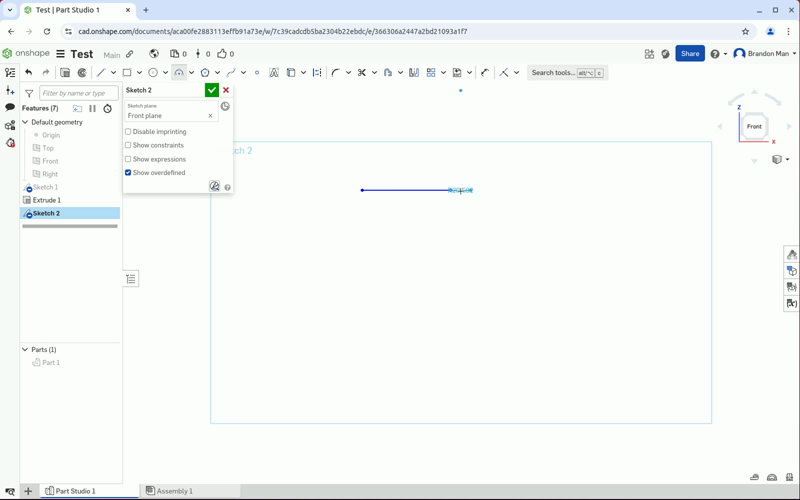
key_up(shift)
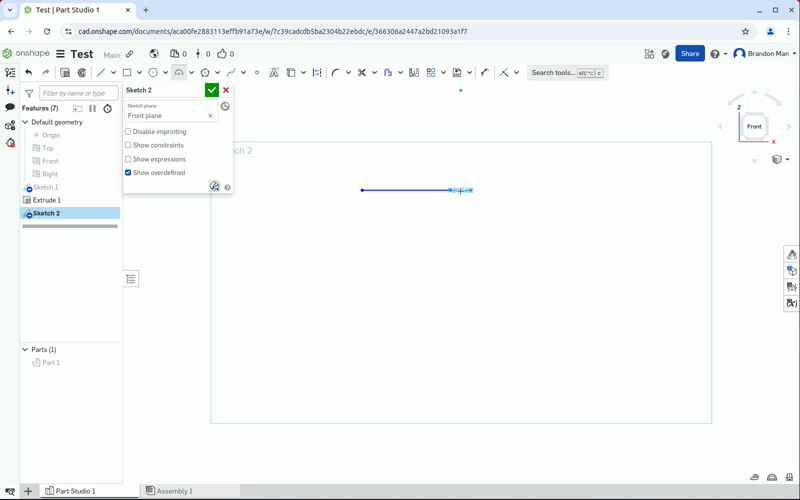
key(esc)
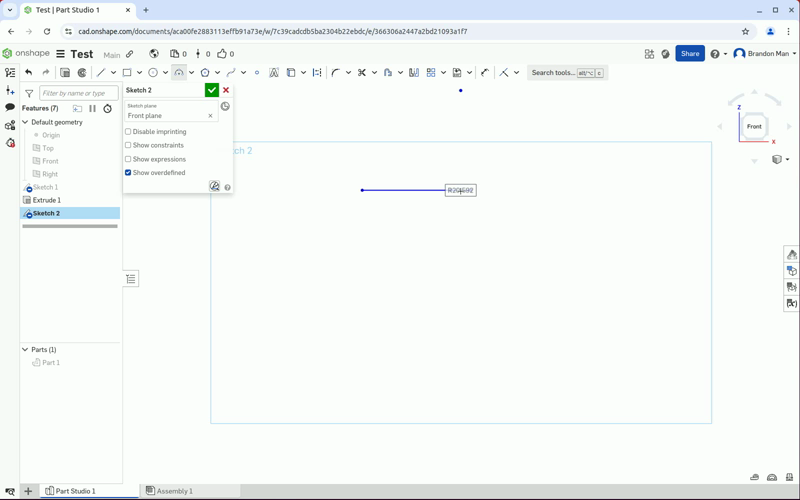
key(l)
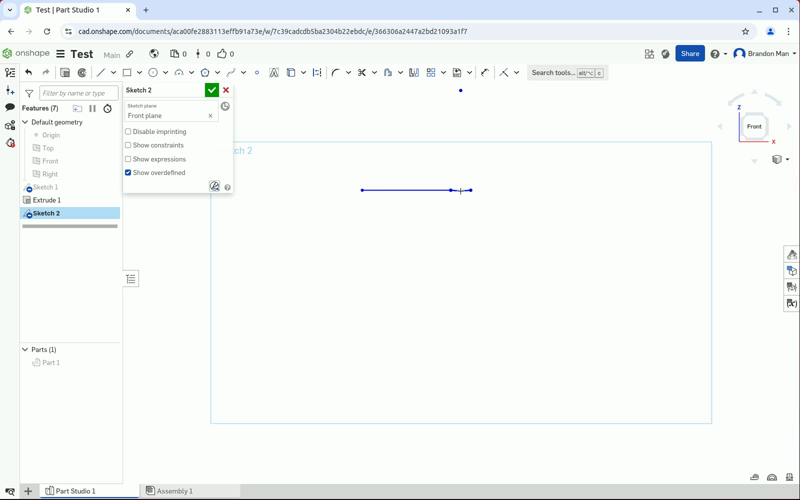
mouse_move(470, 190)
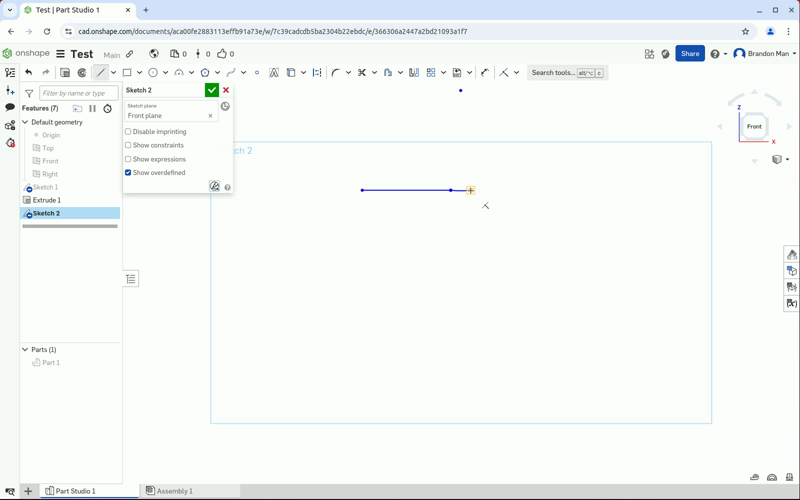
click(470, 190)
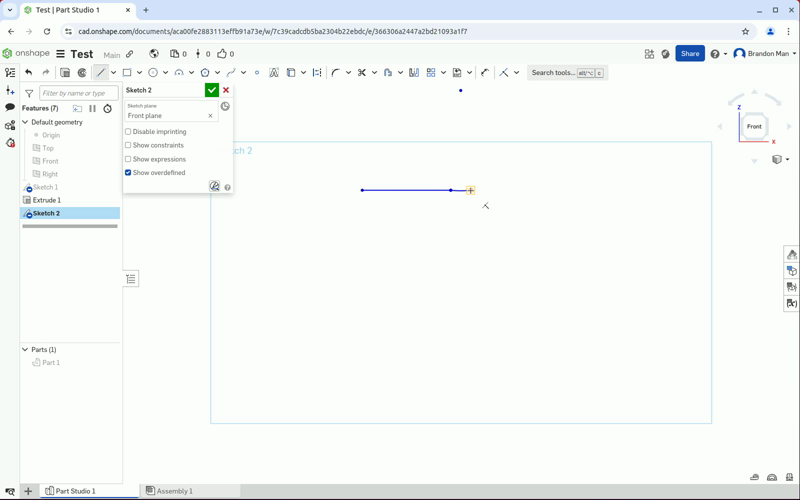
key_down(shift)
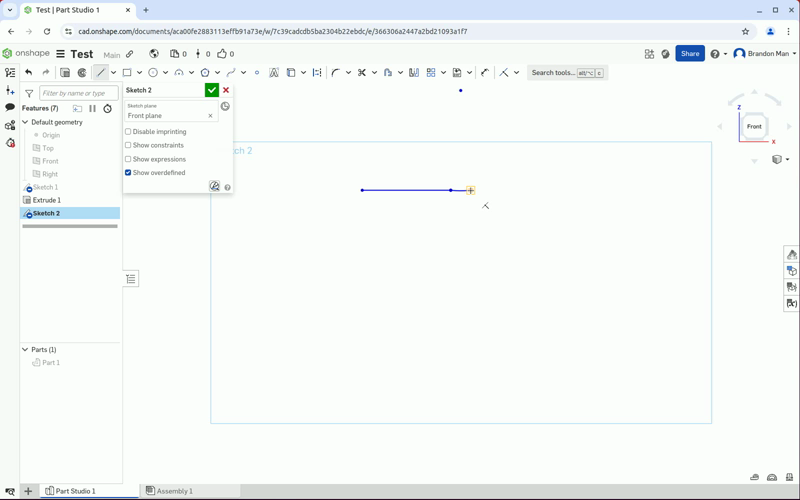
mouse_move(572, 190)
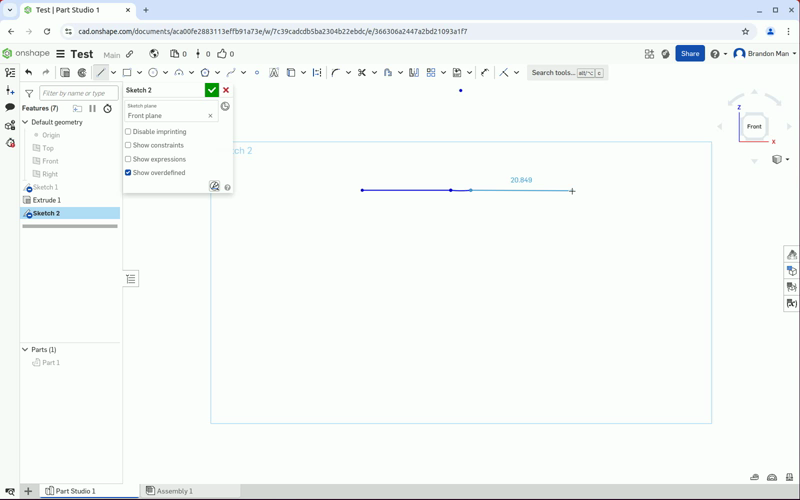
click(572, 190)
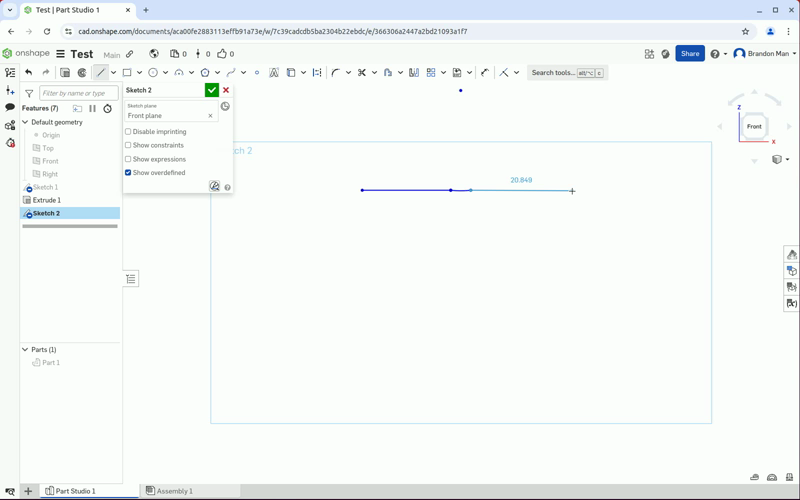
key_up(shift)
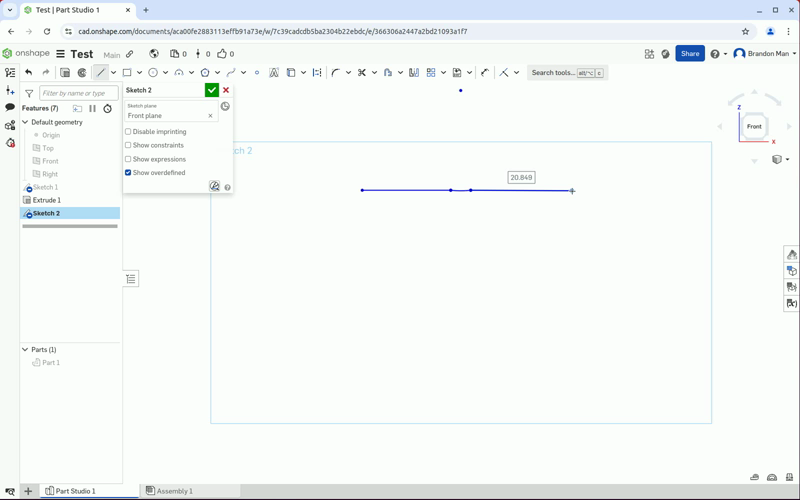
key_down(shift)
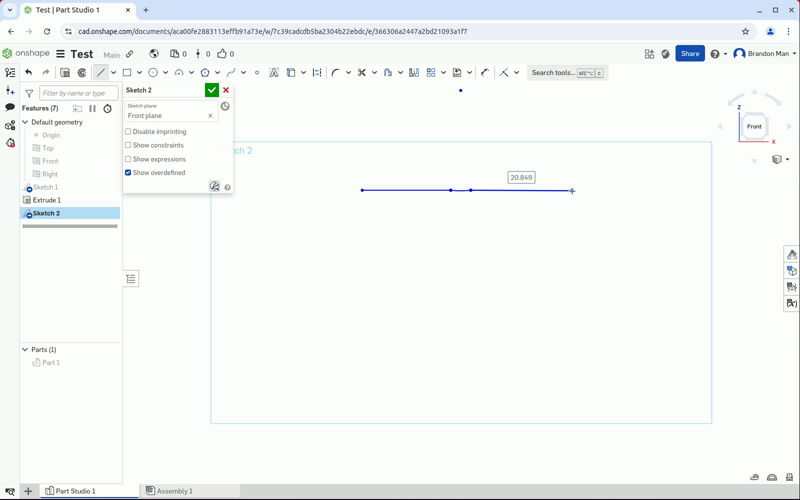
mouse_move(589, 190)
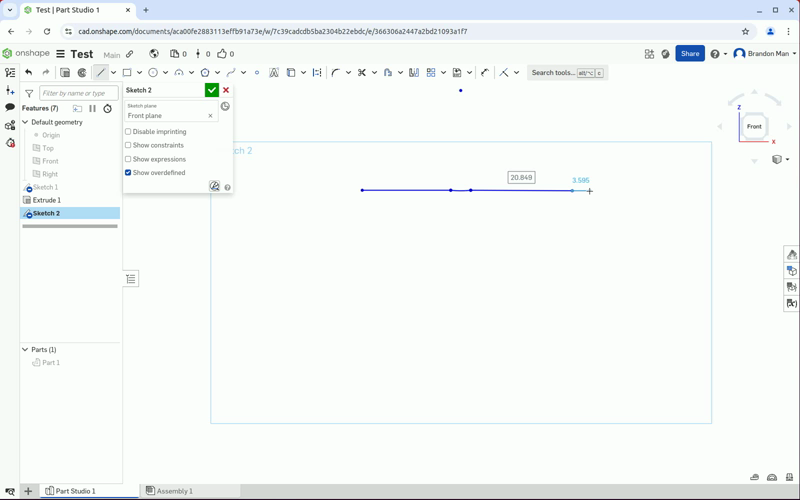
mouse_move(572, 172)
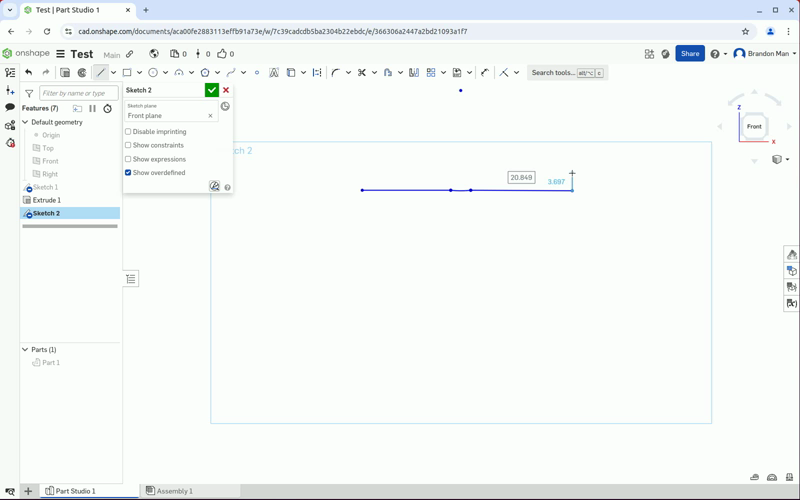
click(572, 172)
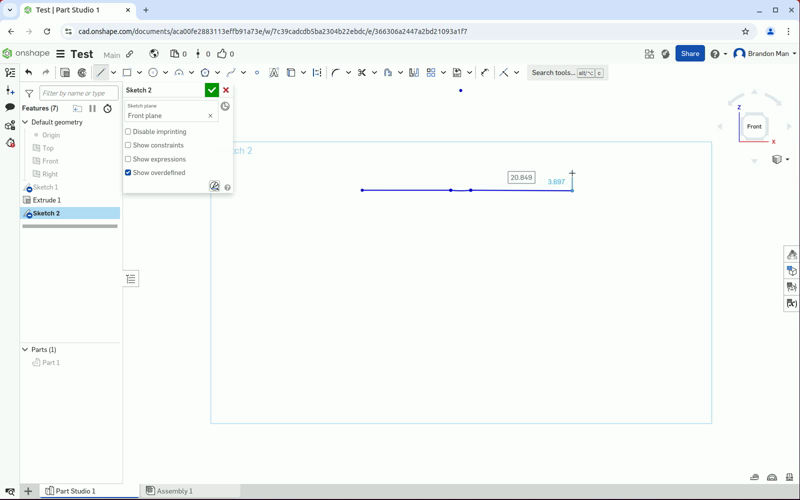
key_up(shift)
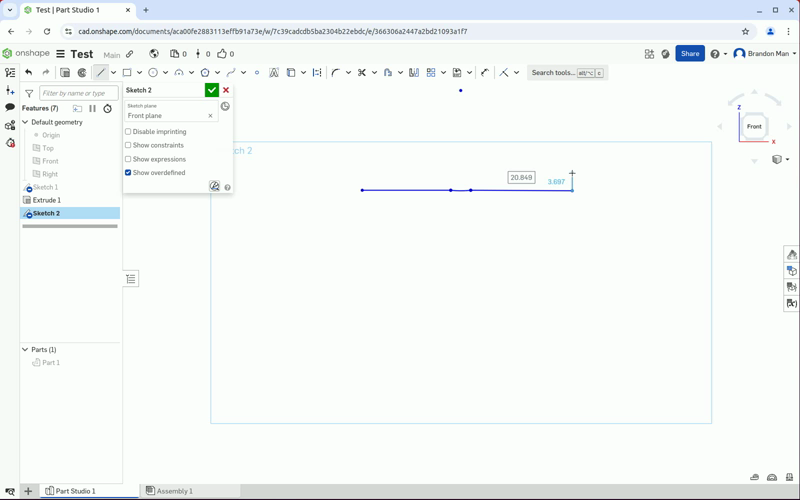
key_down(shift)
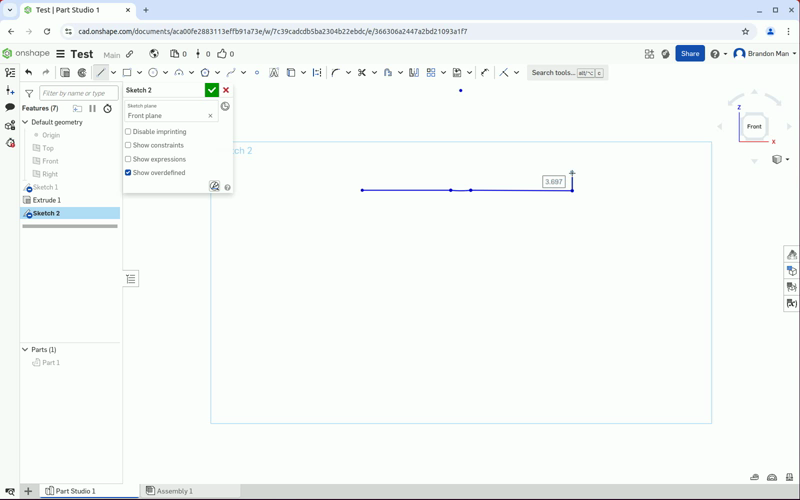
mouse_move(362, 172)
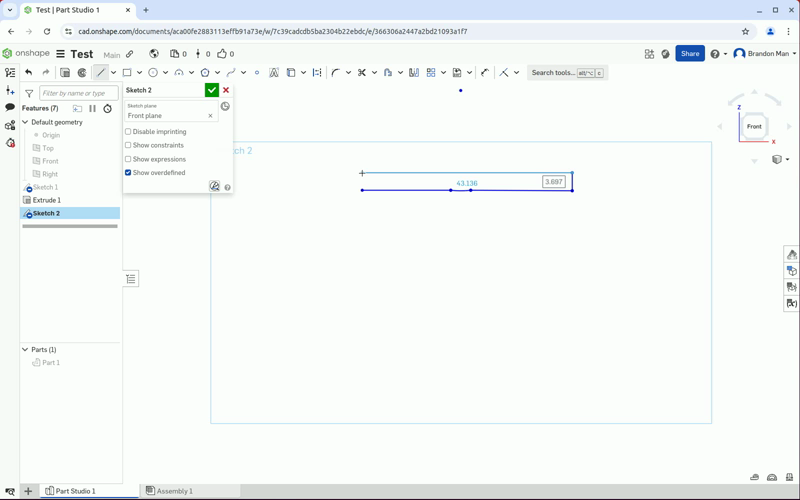
click(362, 172)
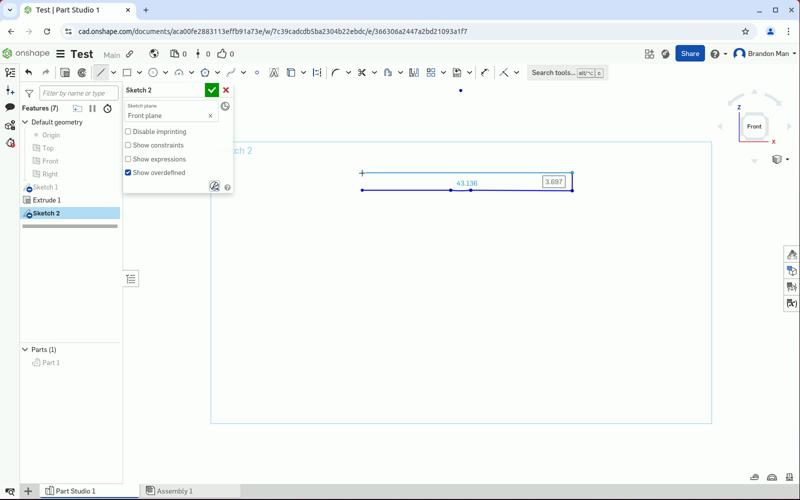
key_up(shift)
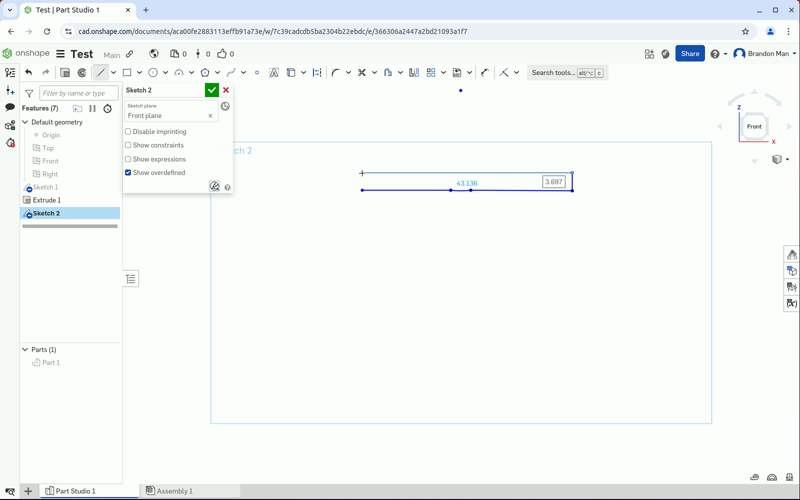
mouse_move(392, 172)
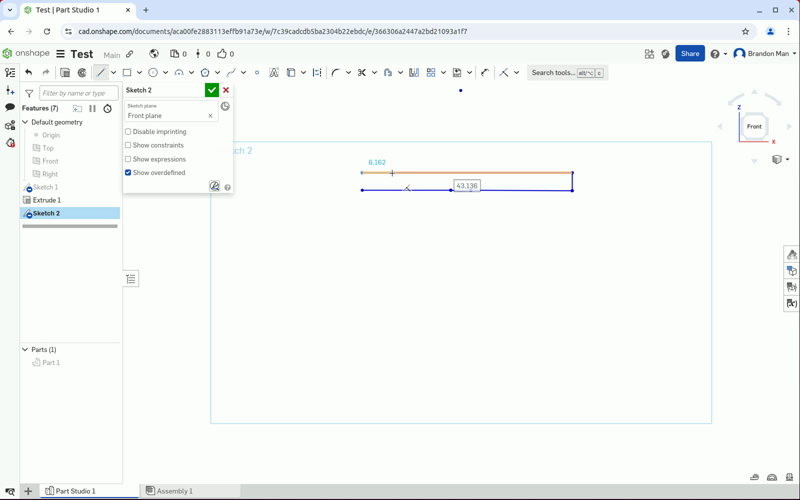
key_down(shift)
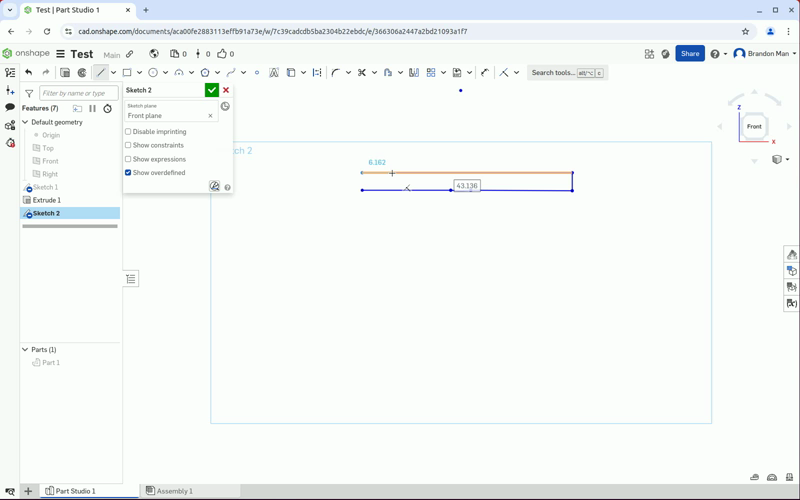
mouse_move(362, 190)
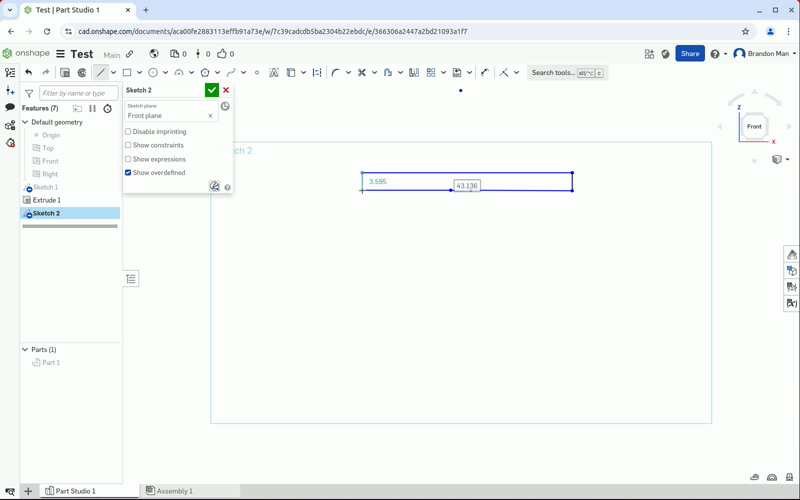
key_up(shift)
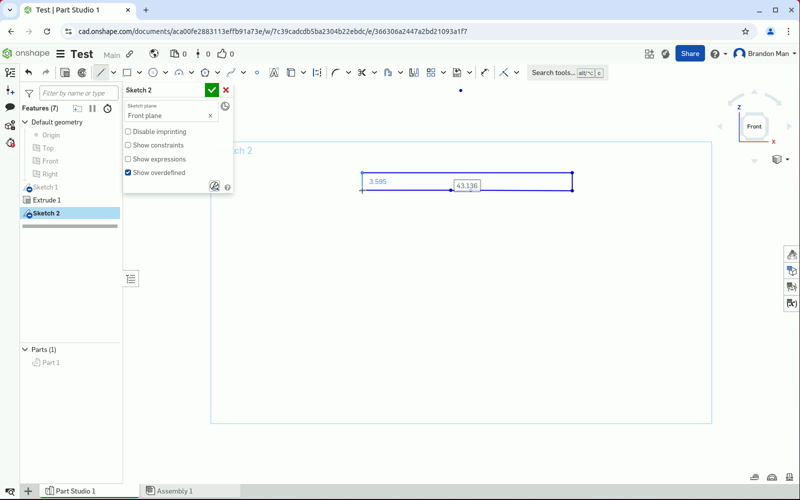
click(362, 190)
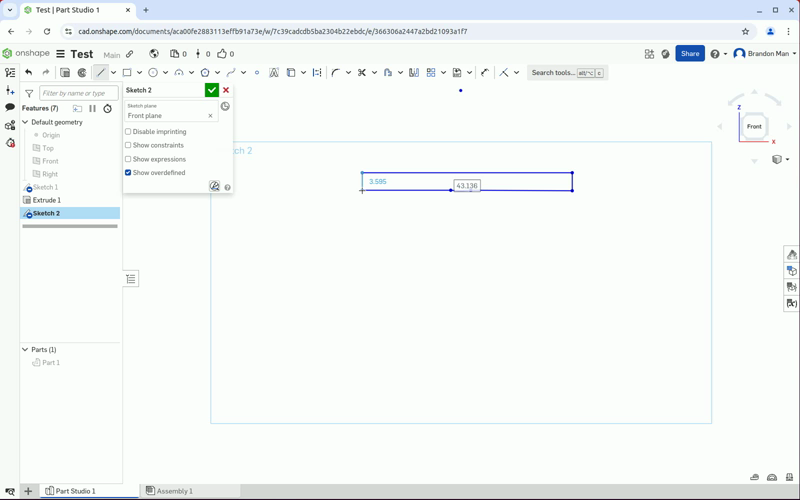
key(esc)
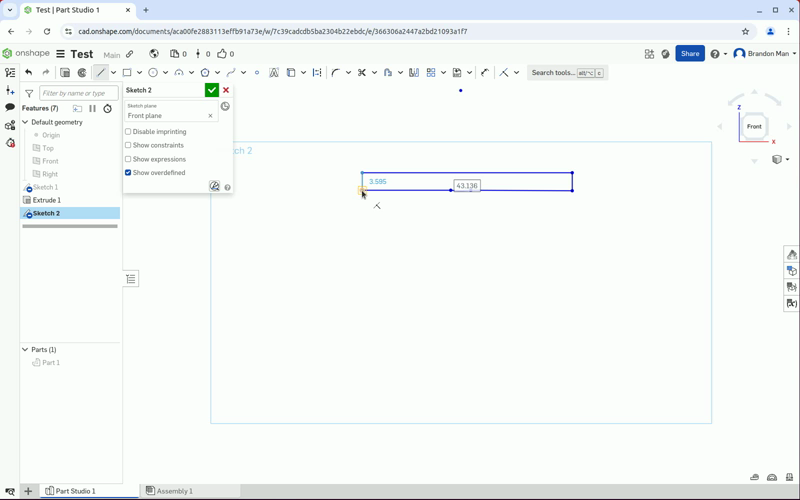
mouse_move(521, 178)
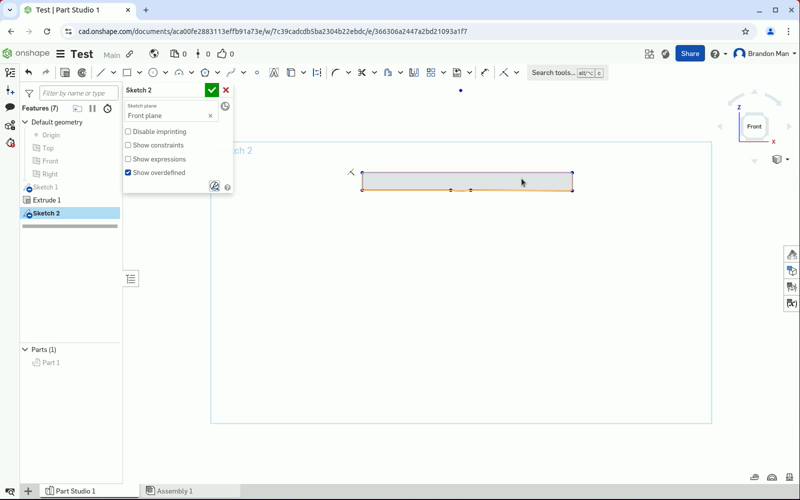
click(521, 178)
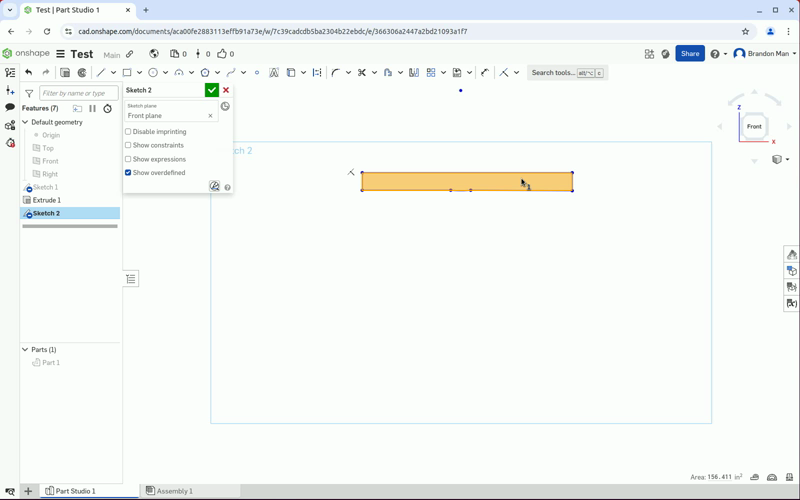
mouse_move(73, 352)
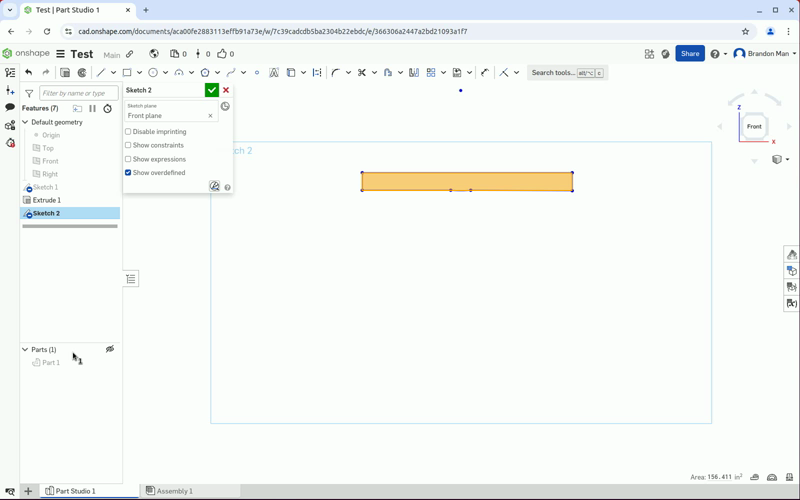
key(shift+y)
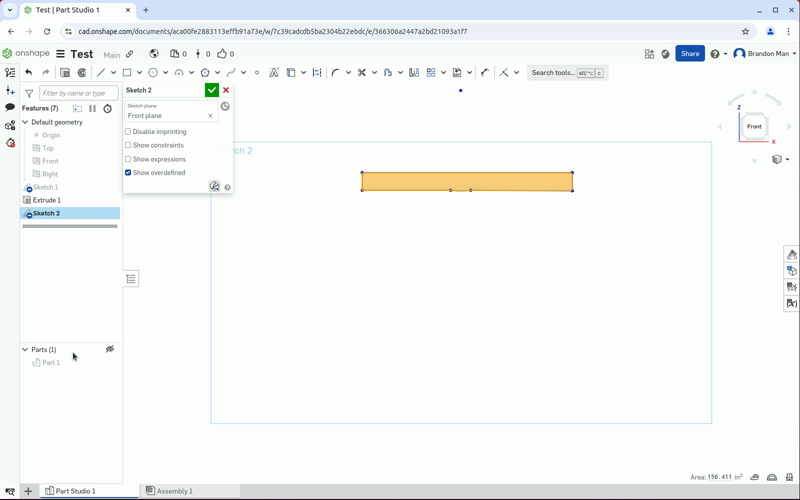
key(shift+e)
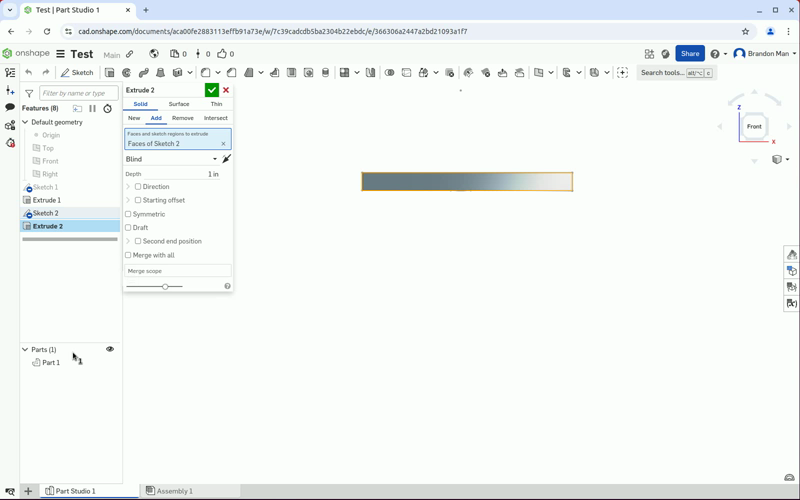
mouse_move(143, 106)
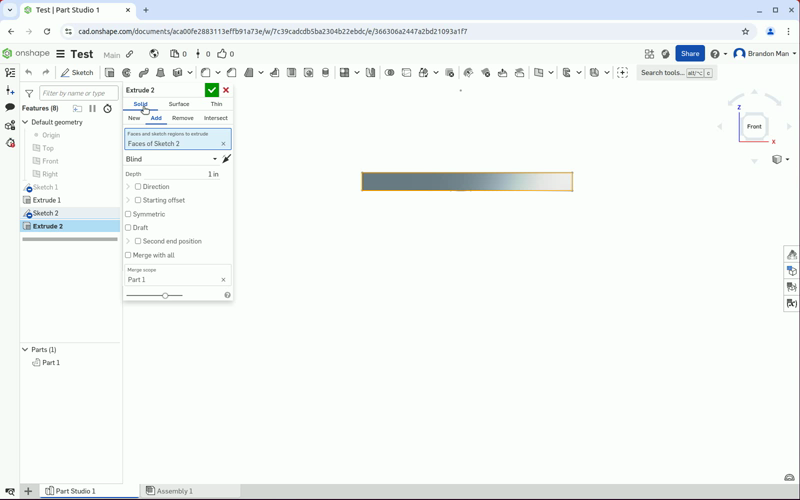
click(143, 106)
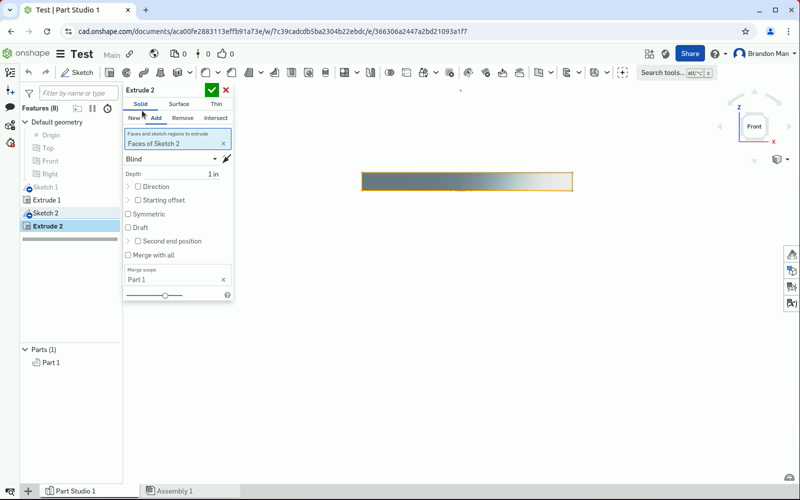
mouse_move(137, 120)
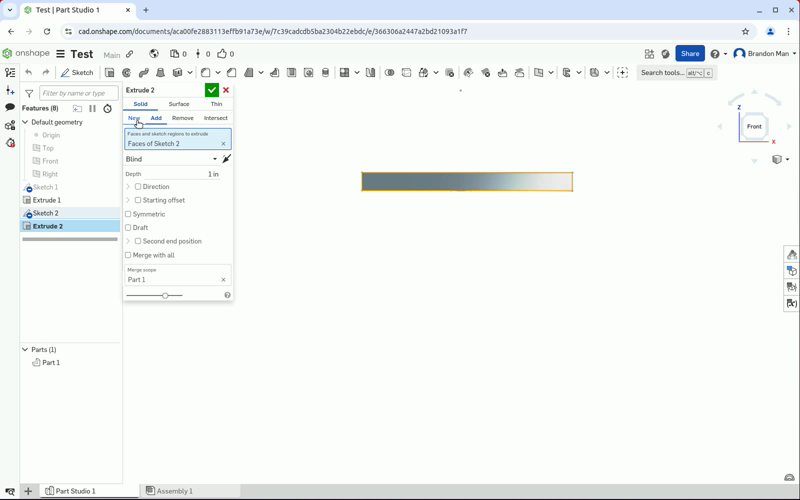
click(137, 120)
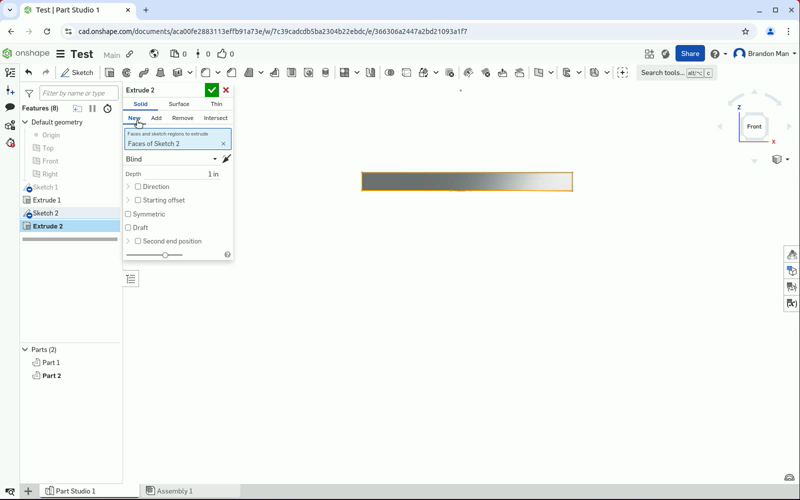
key(tab, 4)
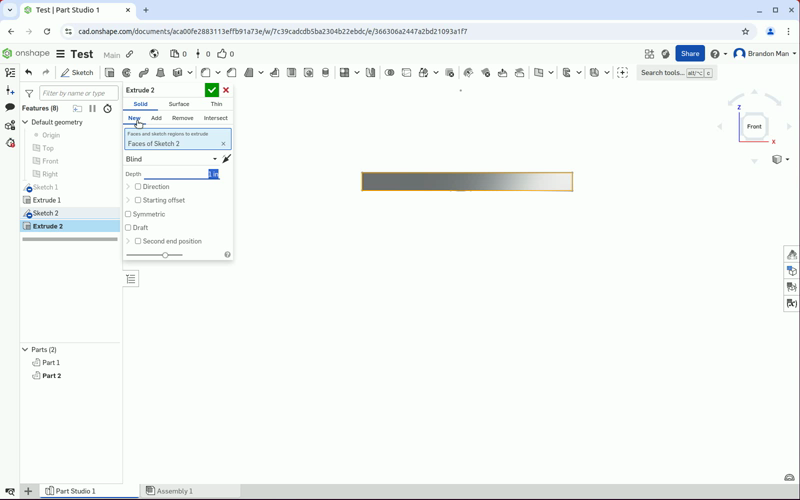
text(0.722)
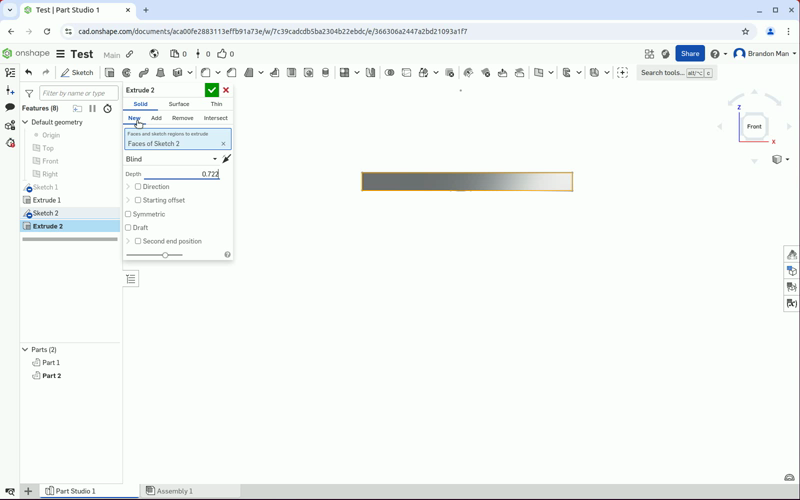
key(enter)
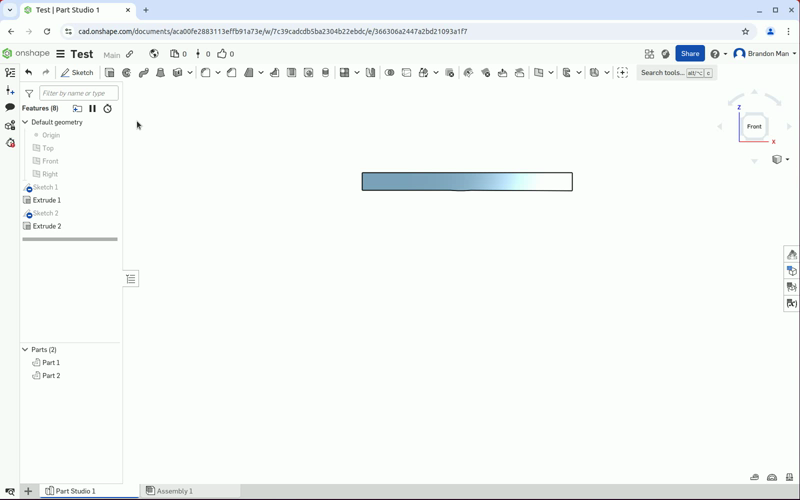
key(shift+h)
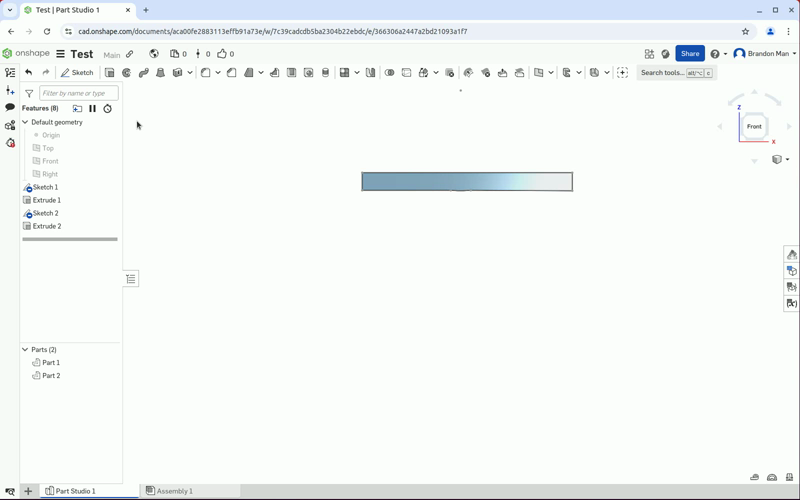
key(shift+h)
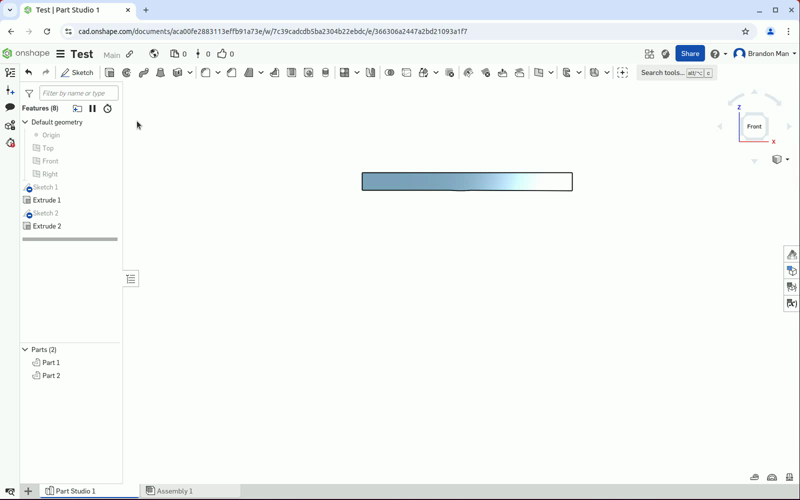
mouse_move(73, 189)
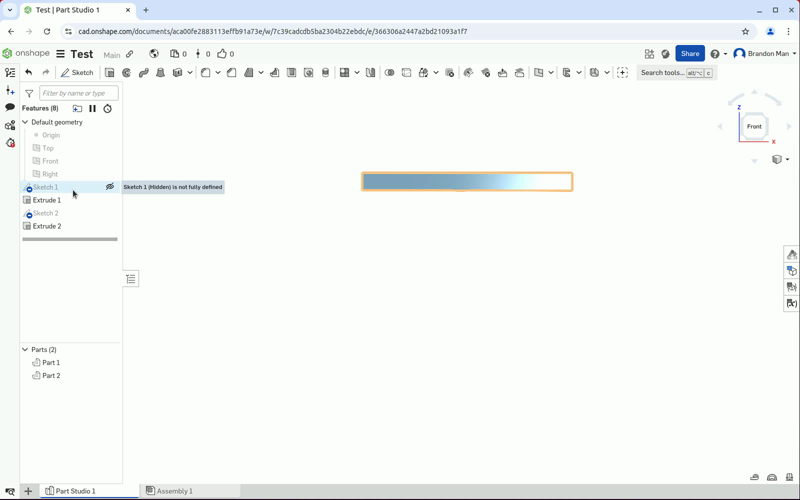
click(73, 189)
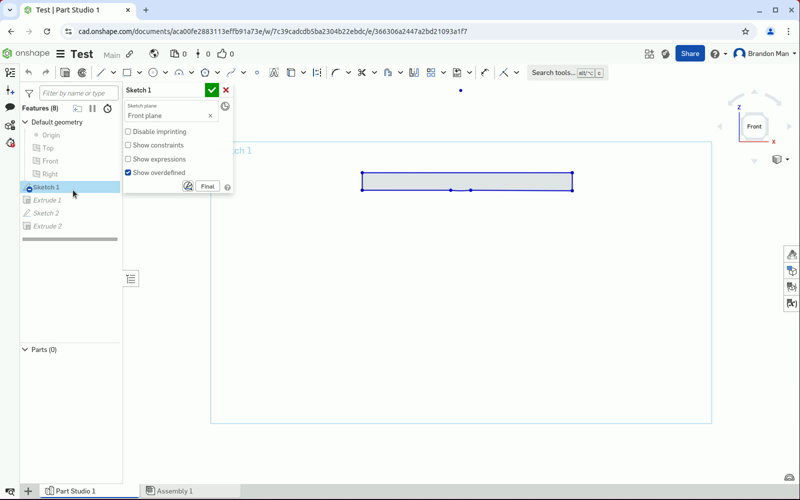
mouse_move(229, 92)
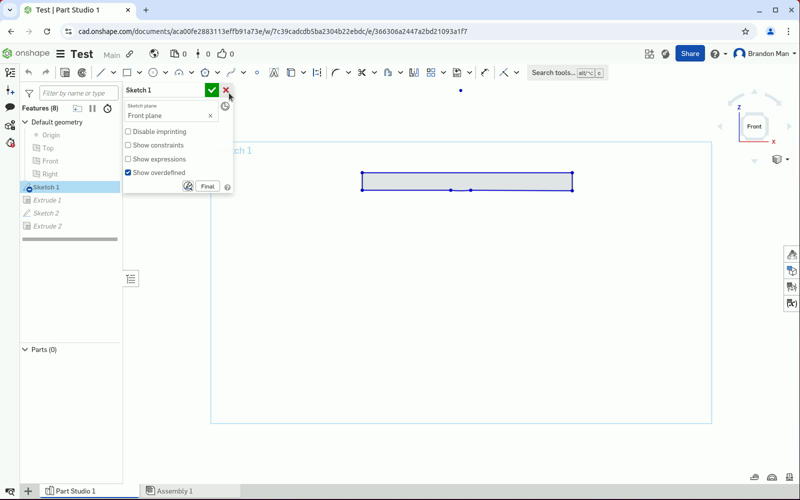
click(229, 92)
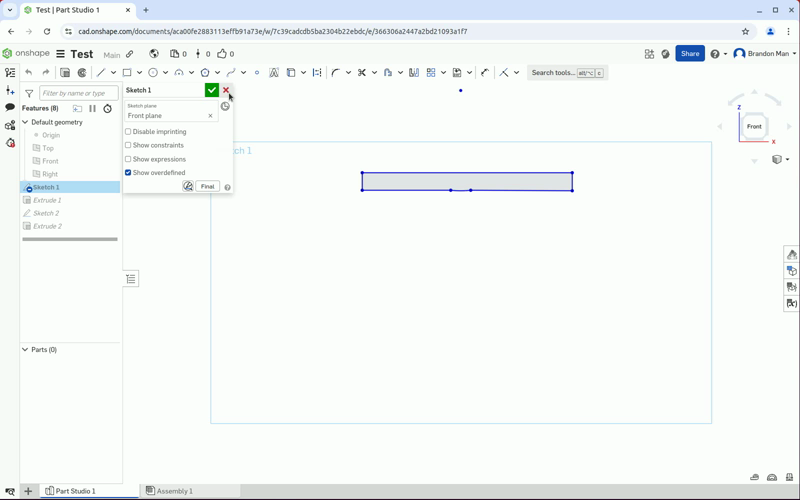
key(shift+s)
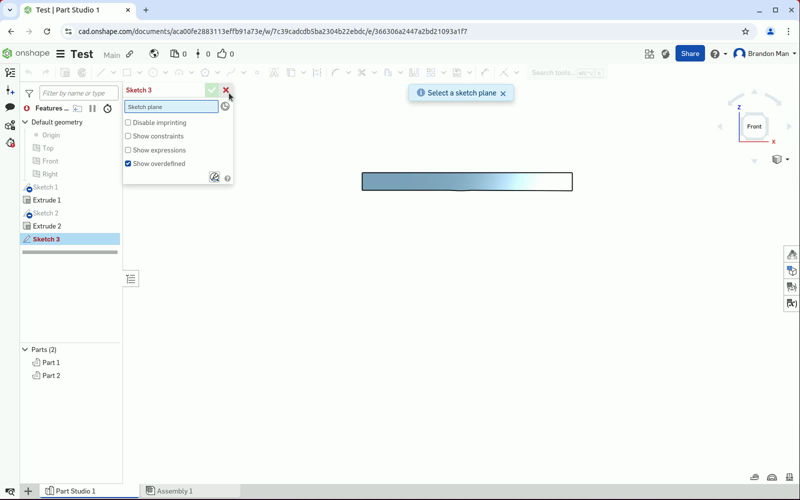
mouse_move(73, 163)
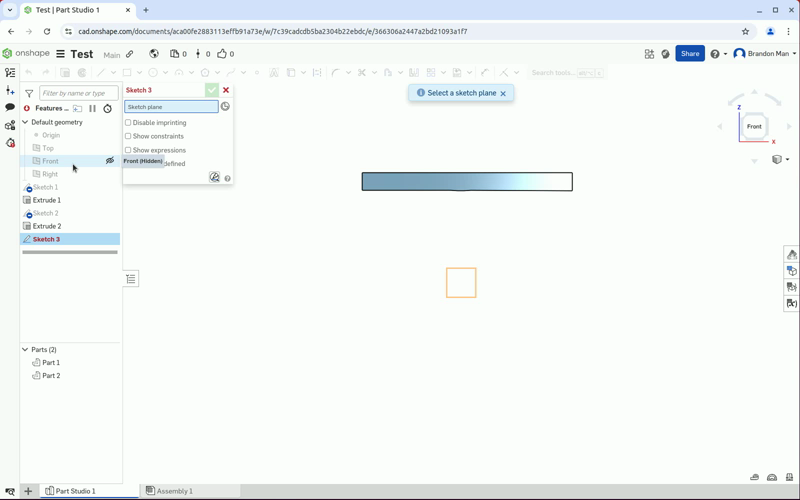
click(73, 163)
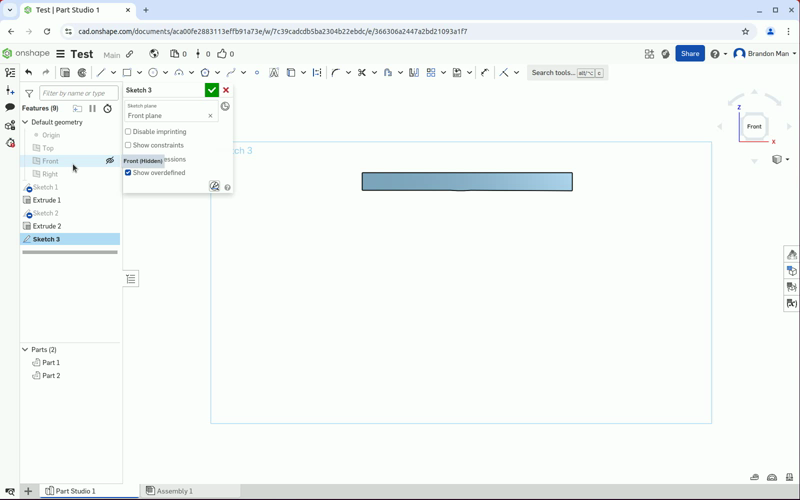
mouse_move(73, 352)
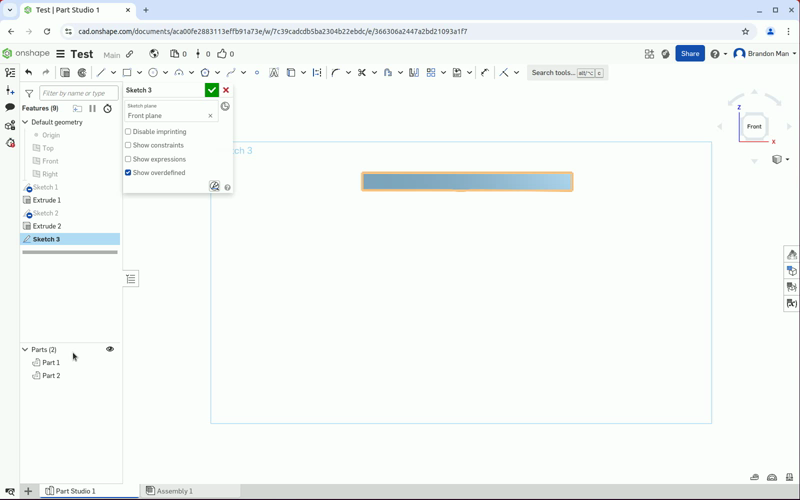
key(y)
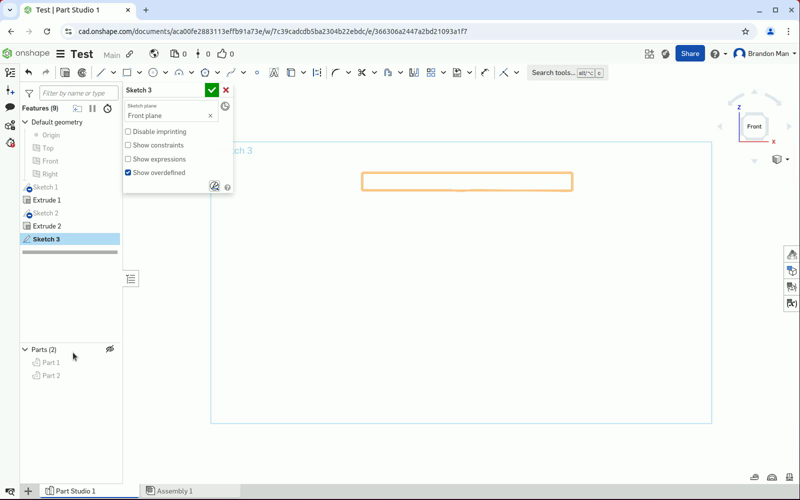
key(l)
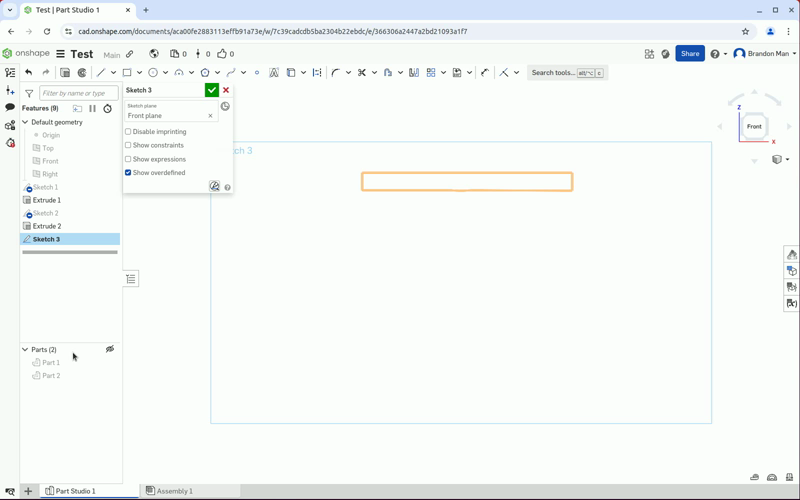
key_down(shift)
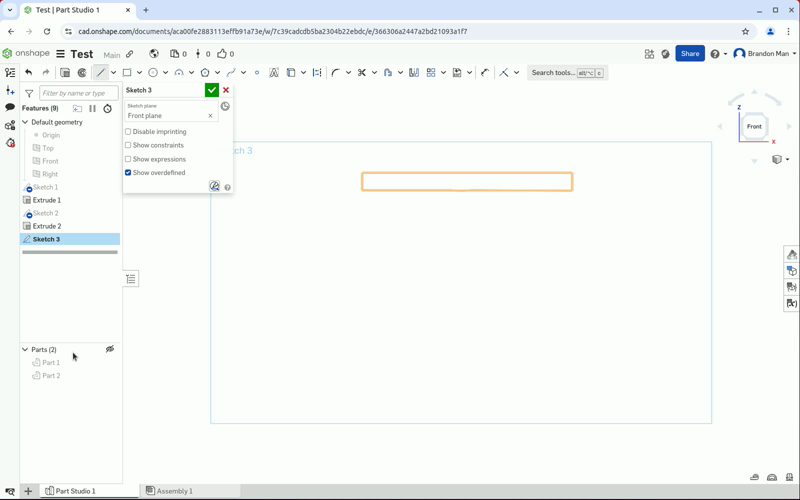
mouse_move(362, 389)
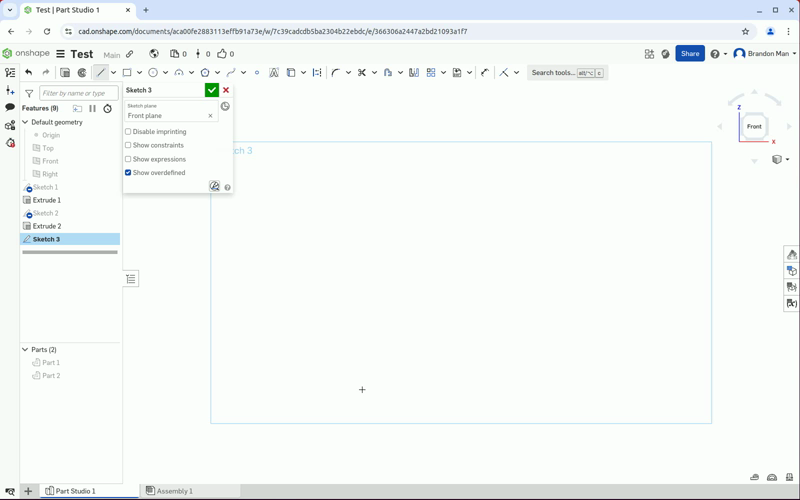
click(362, 389)
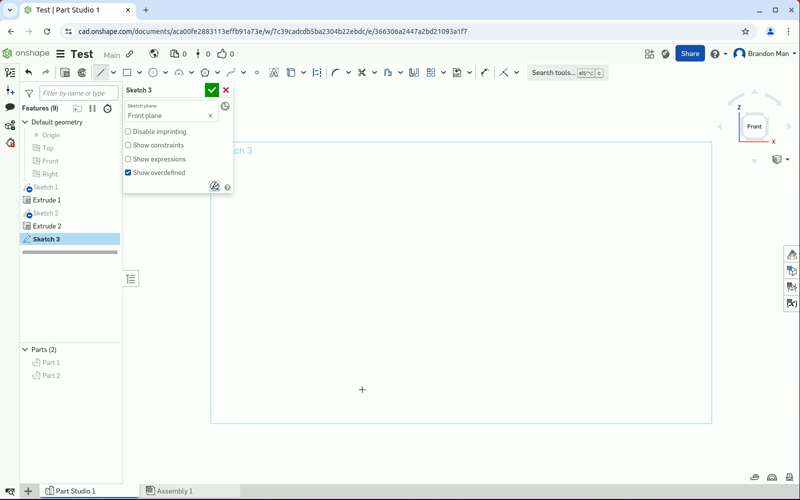
key_up(shift)
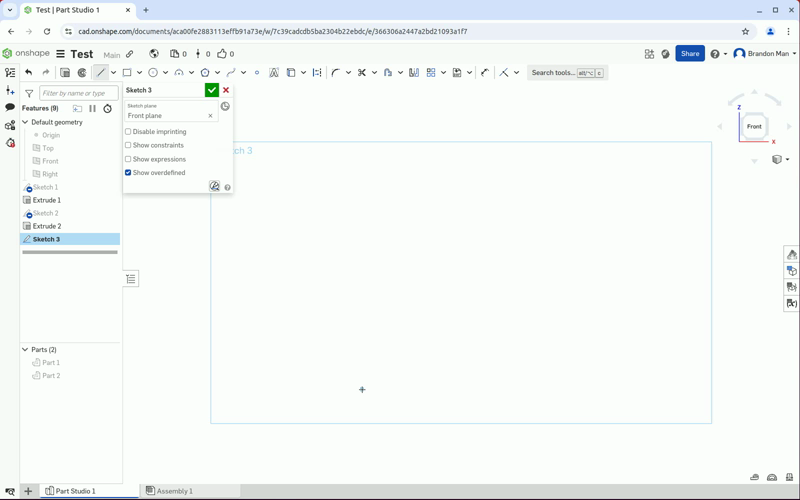
key_down(shift)
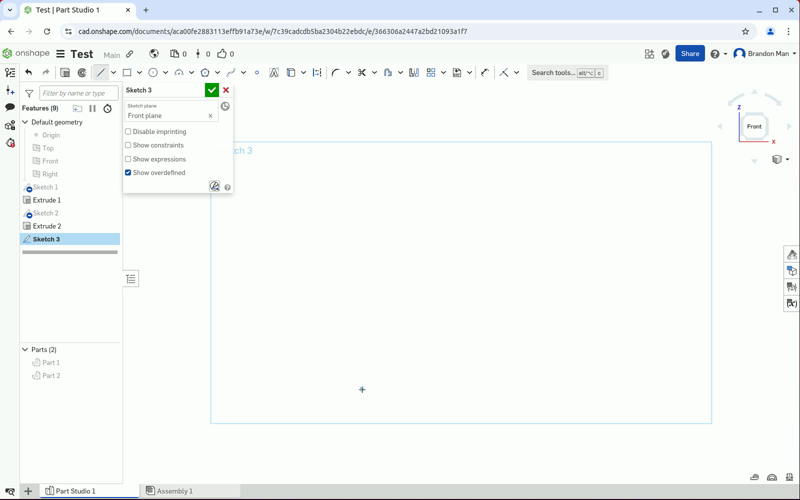
mouse_move(572, 389)
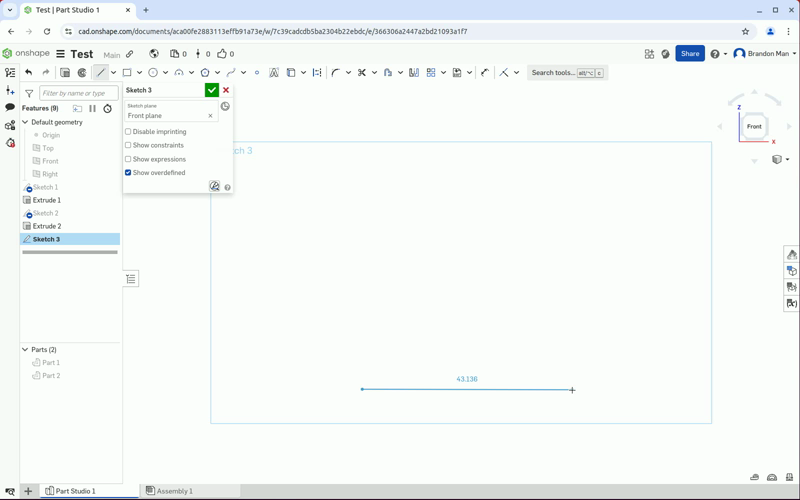
click(572, 389)
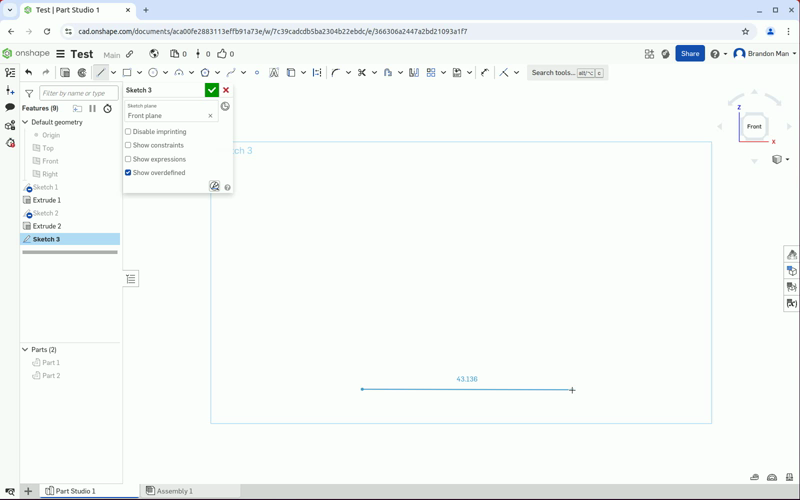
key_up(shift)
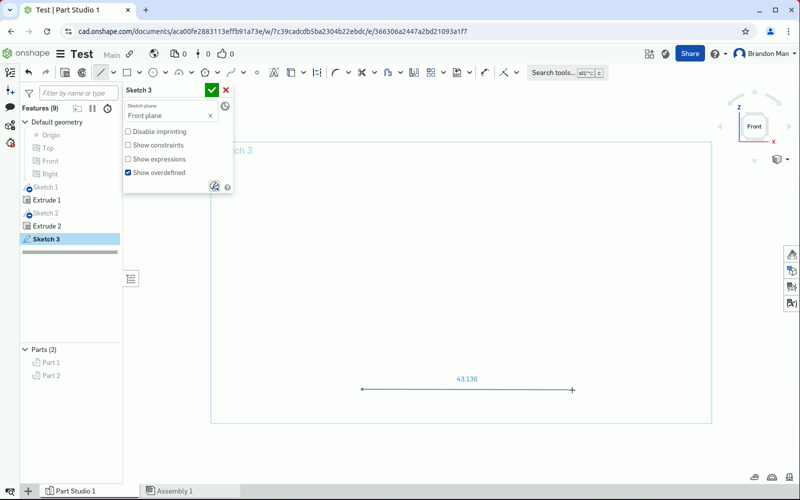
key_down(shift)
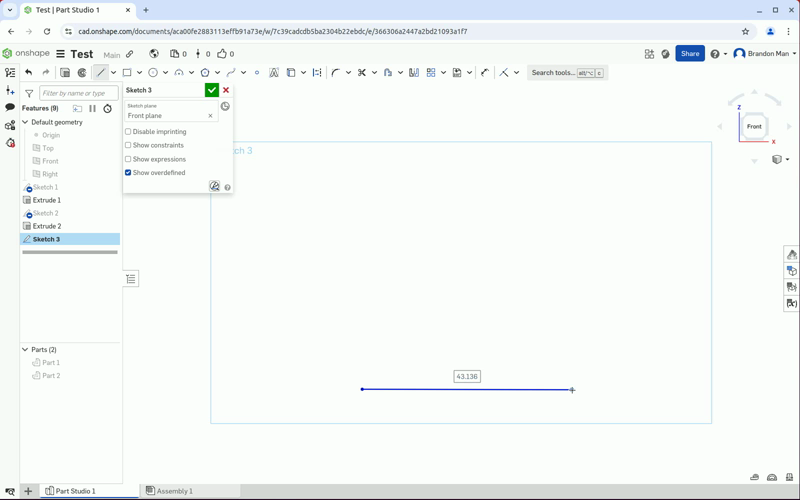
mouse_move(589, 389)
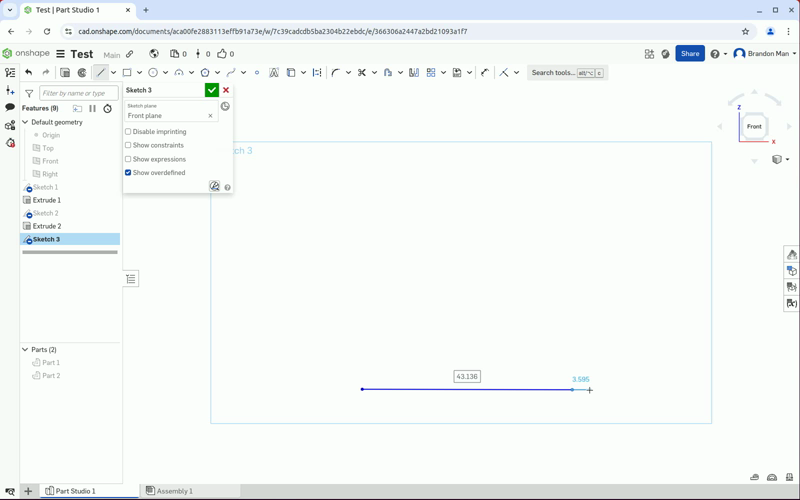
mouse_move(572, 374)
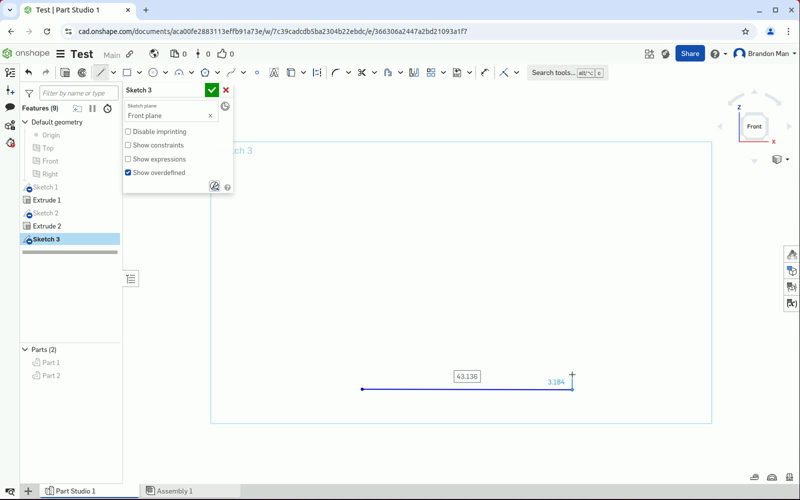
click(572, 374)
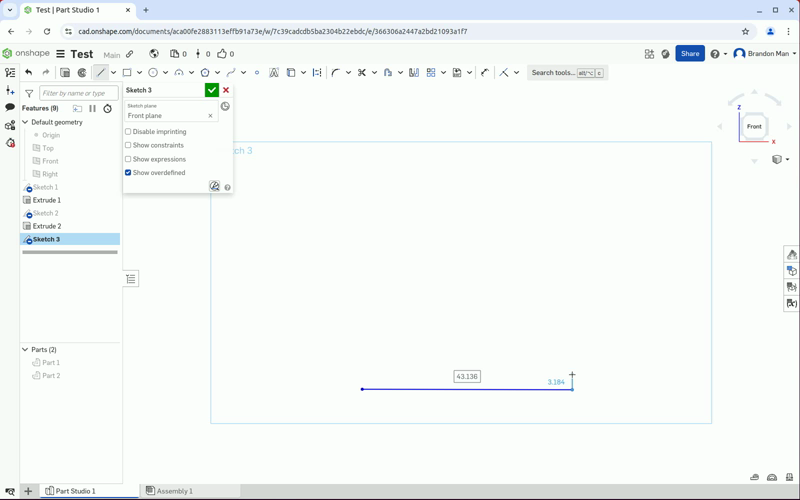
key_up(shift)
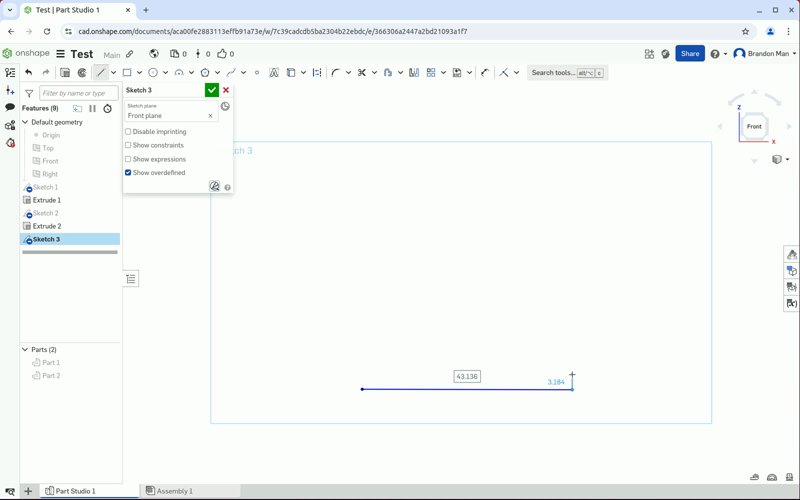
key_down(shift)
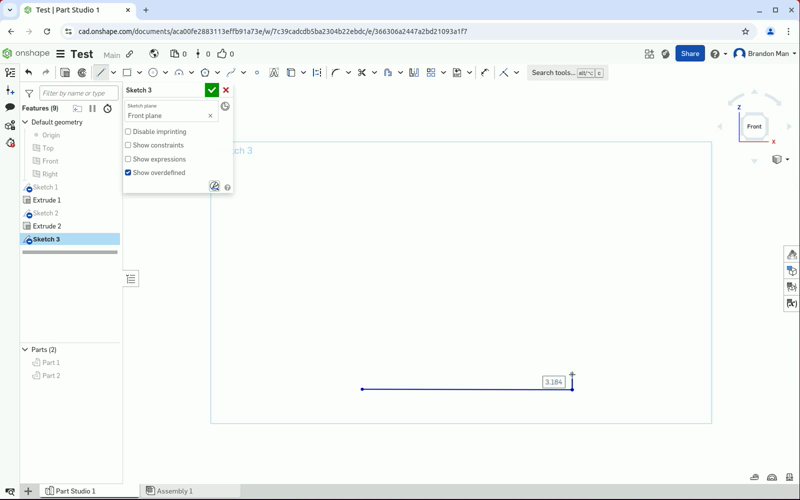
mouse_move(472, 374)
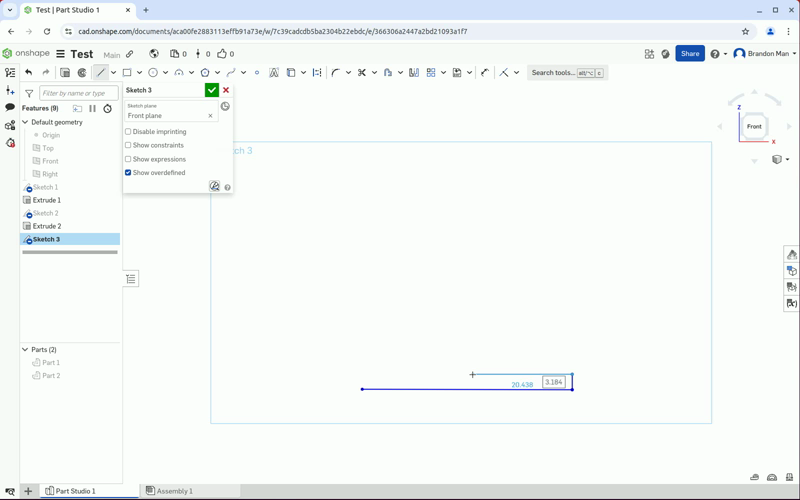
click(472, 374)
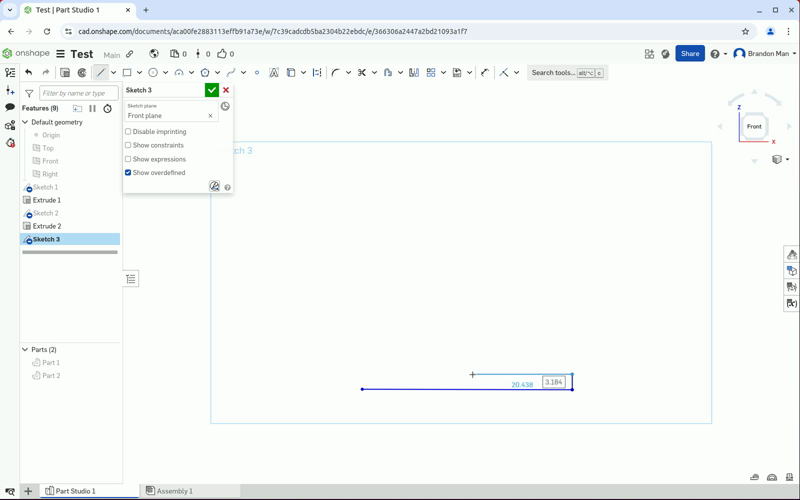
key_up(shift)
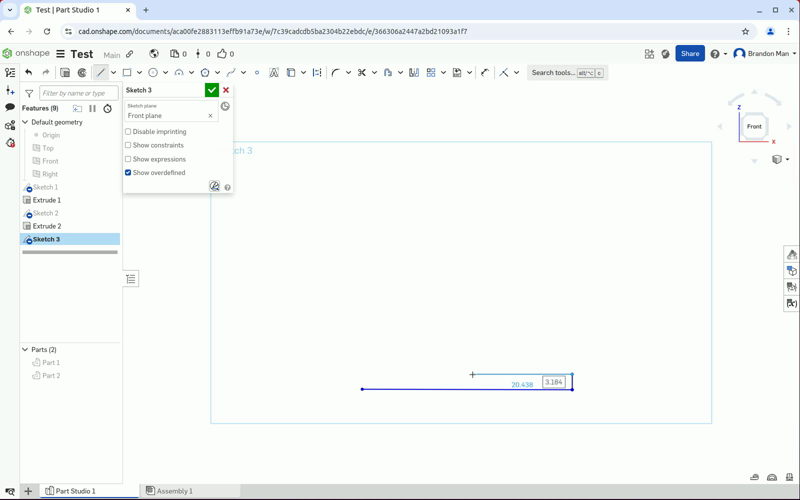
key(esc)
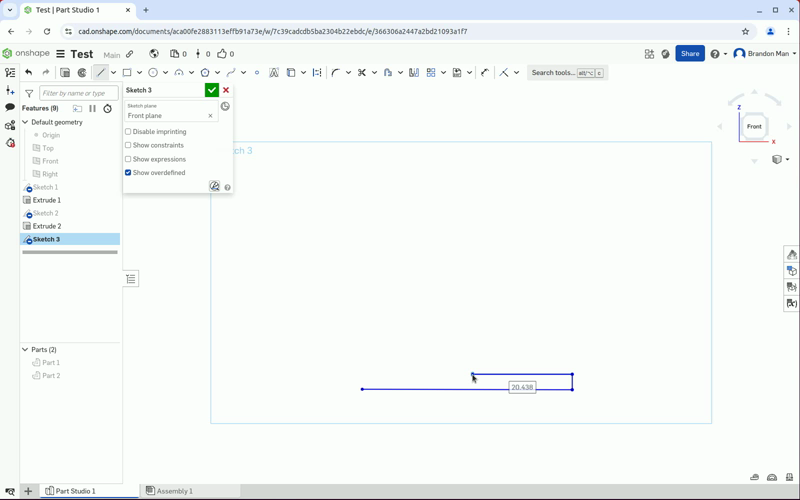
key(a)
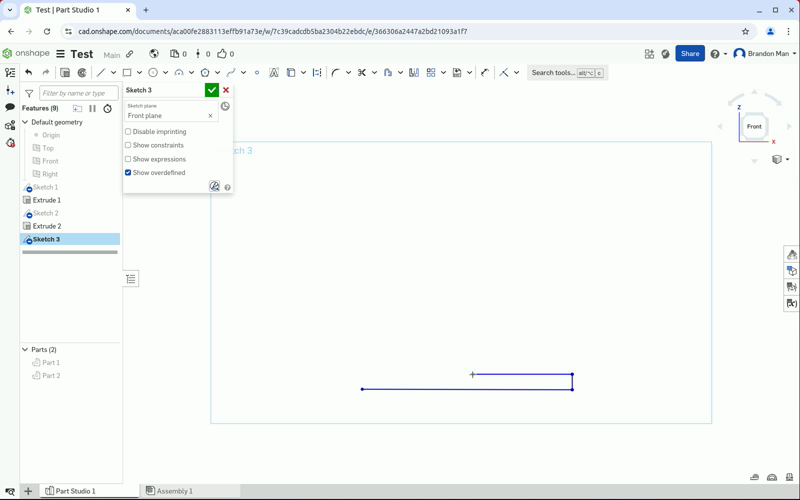
mouse_move(472, 374)
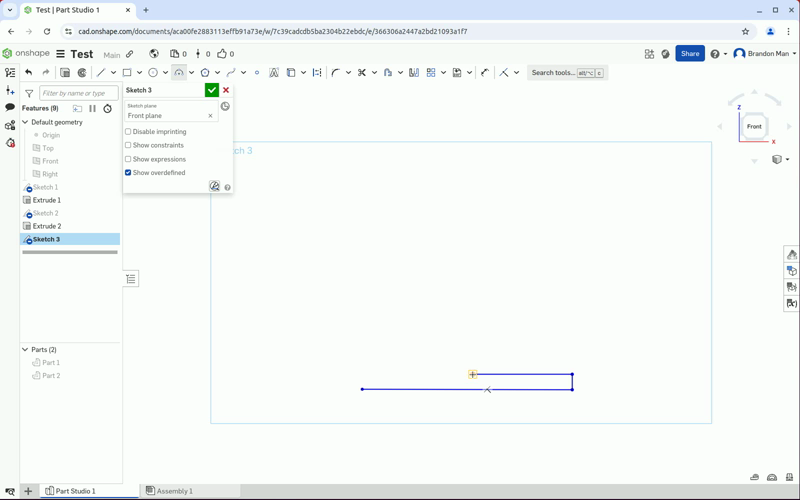
click(472, 374)
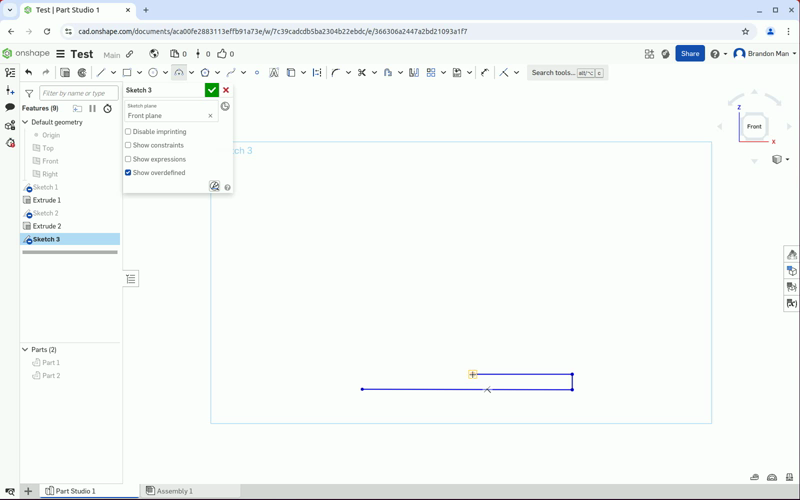
key_down(shift)
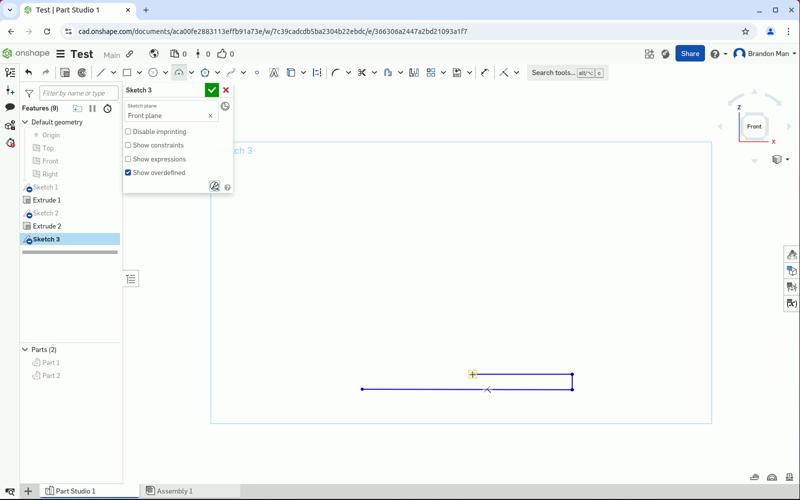
mouse_move(446, 374)
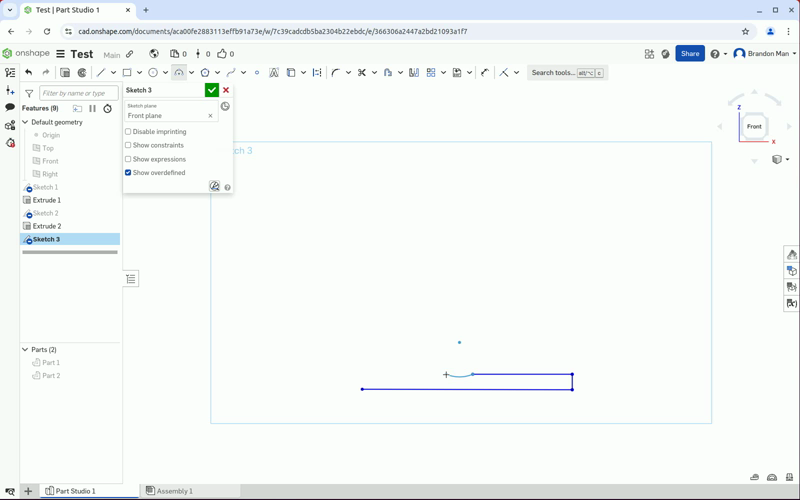
click(446, 374)
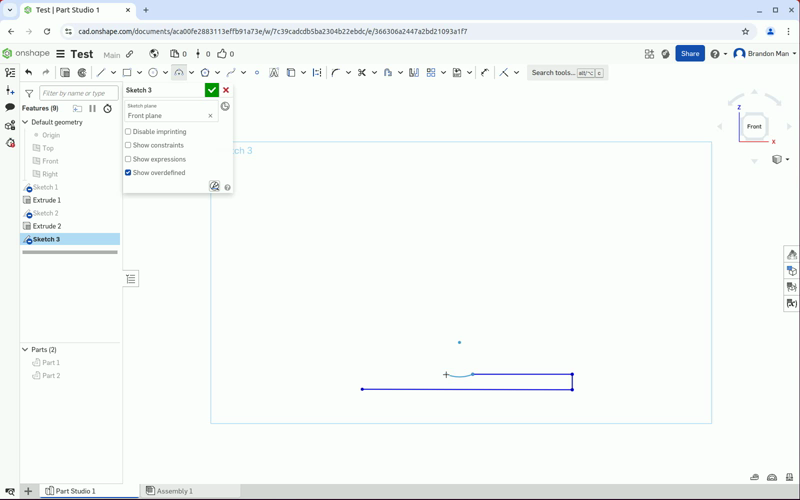
mouse_move(459, 375)
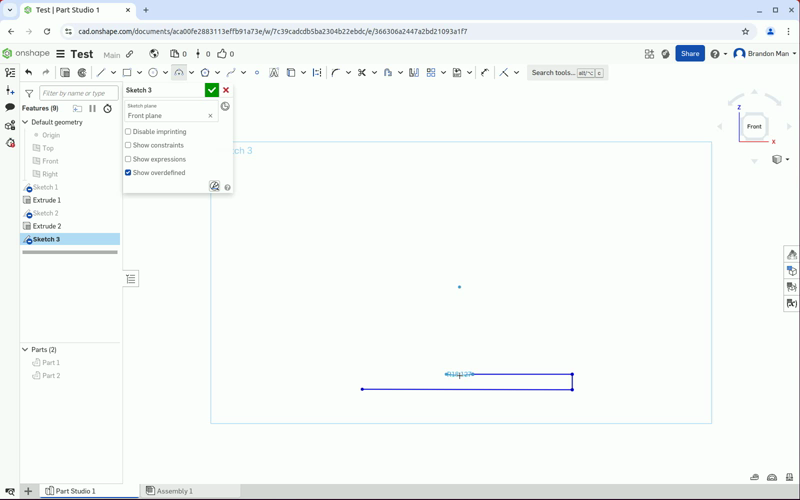
click(459, 375)
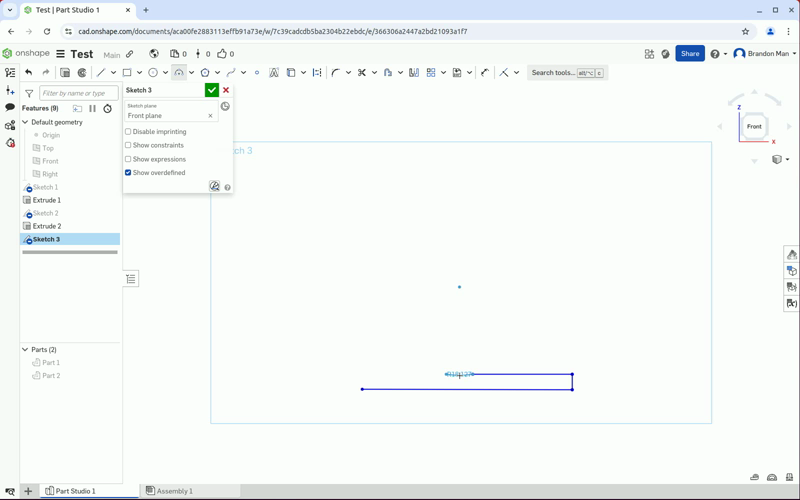
key_up(shift)
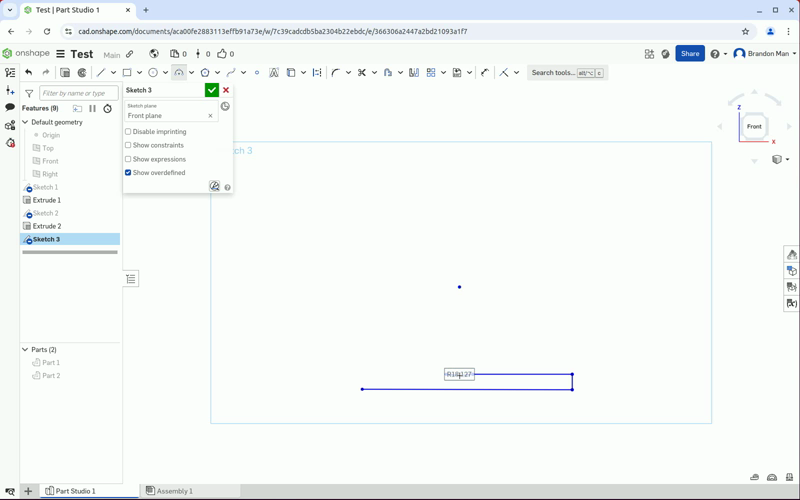
key(esc)
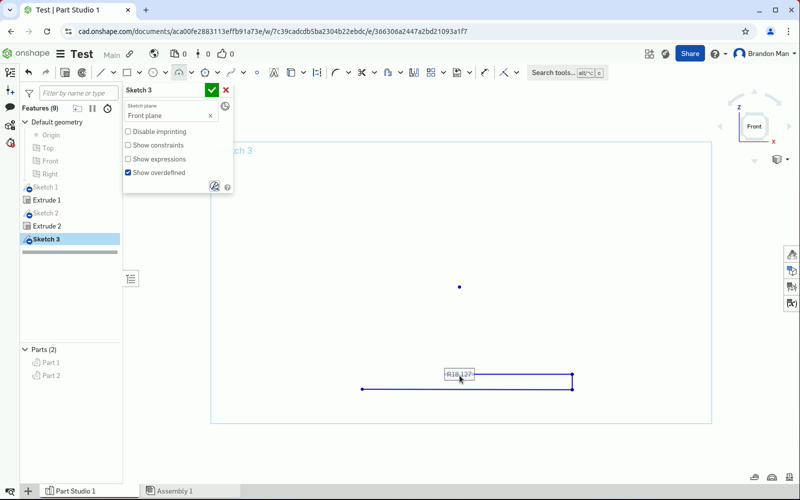
key(l)
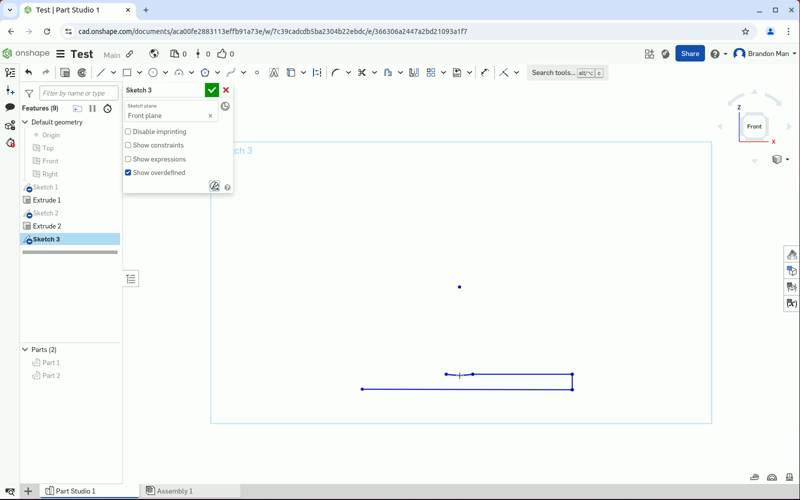
mouse_move(446, 374)
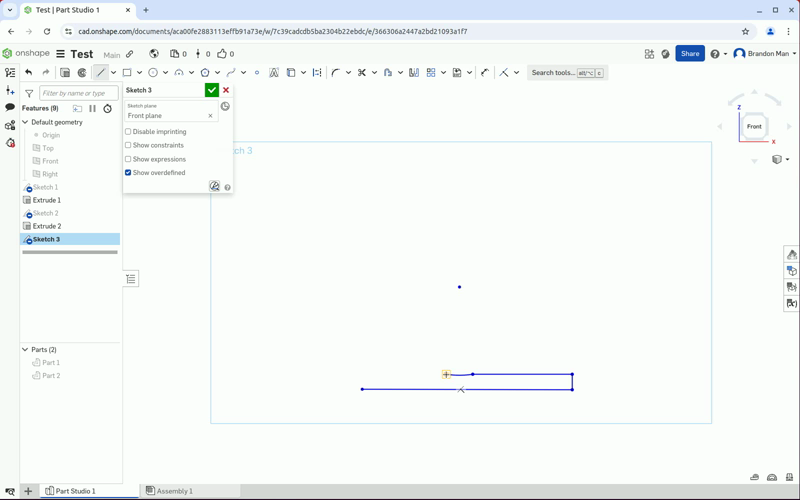
click(446, 374)
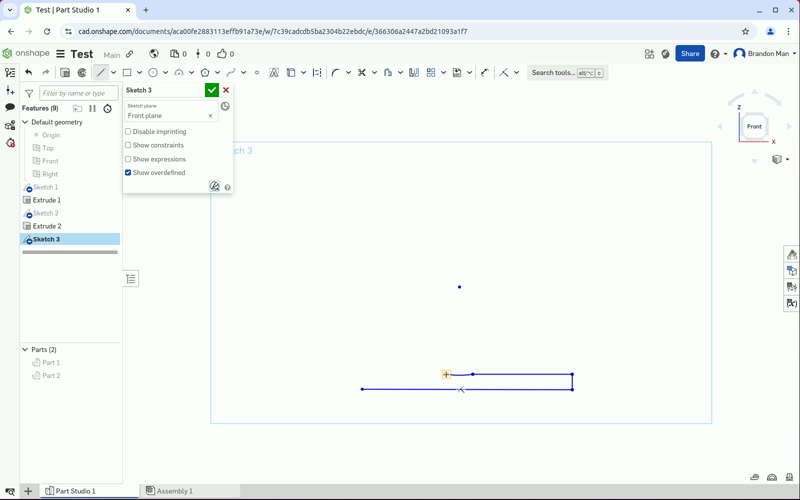
key_down(shift)
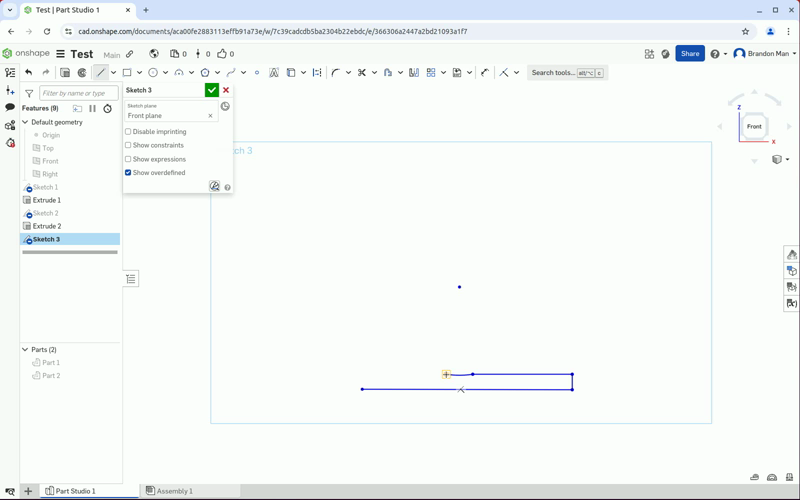
mouse_move(362, 374)
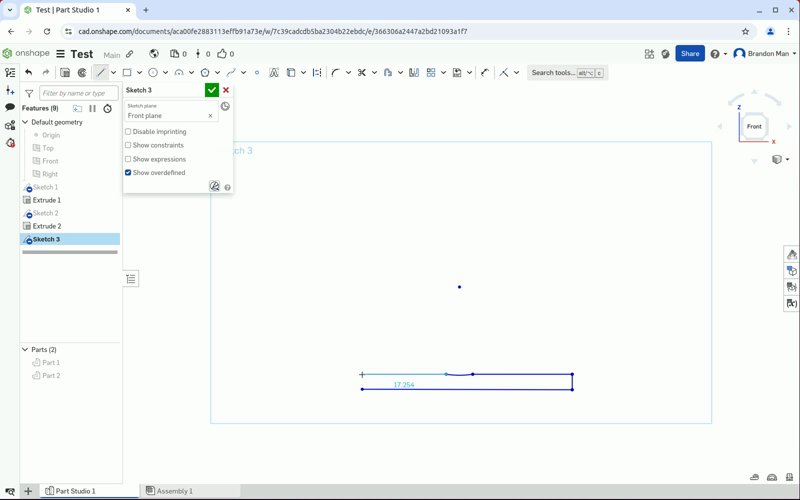
click(362, 374)
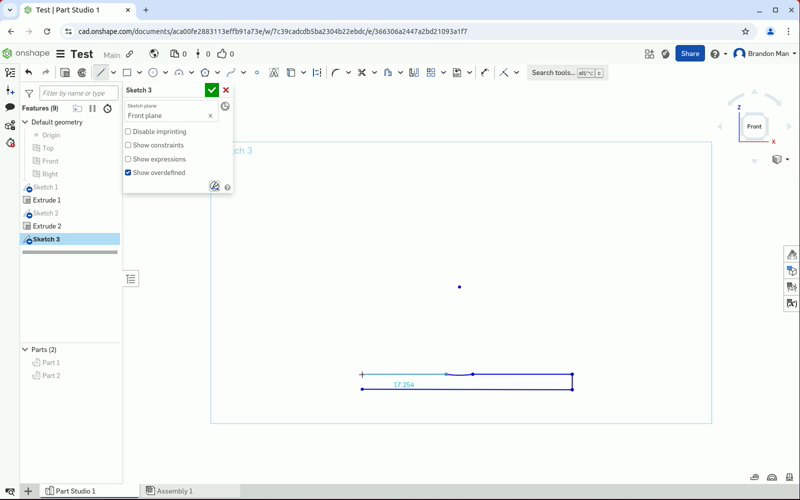
key_up(shift)
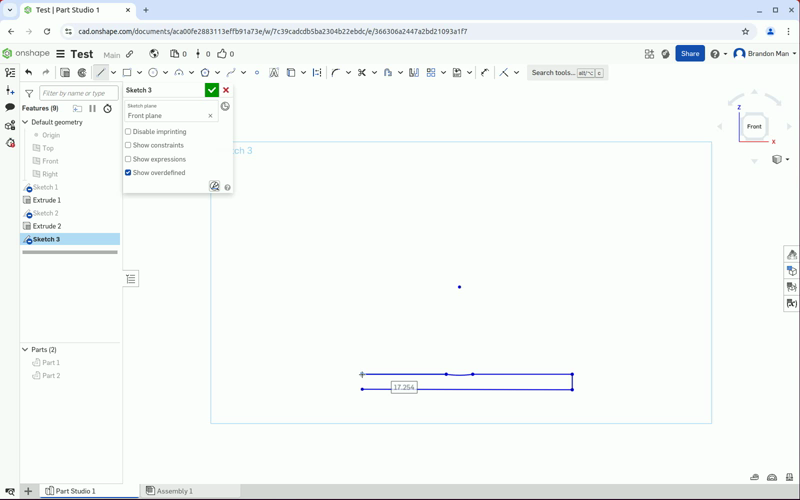
mouse_move(392, 374)
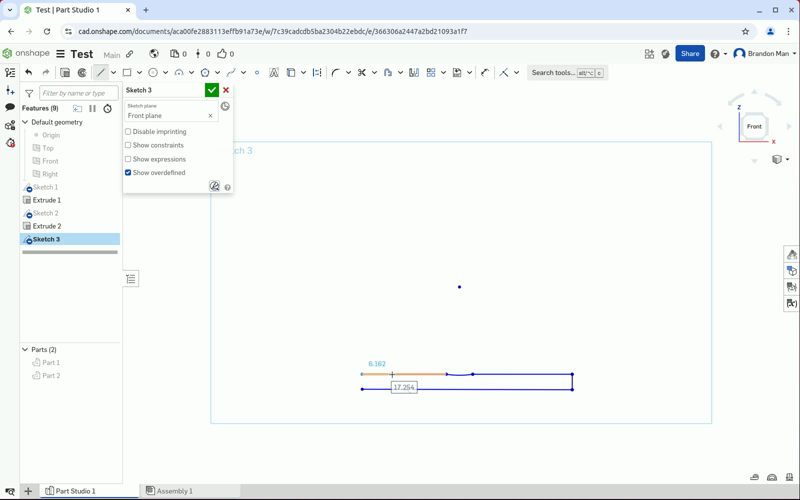
key_down(shift)
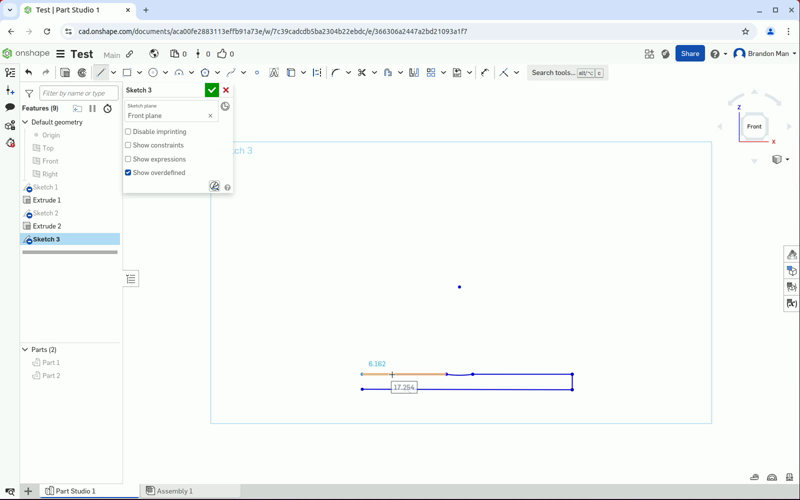
mouse_move(362, 389)
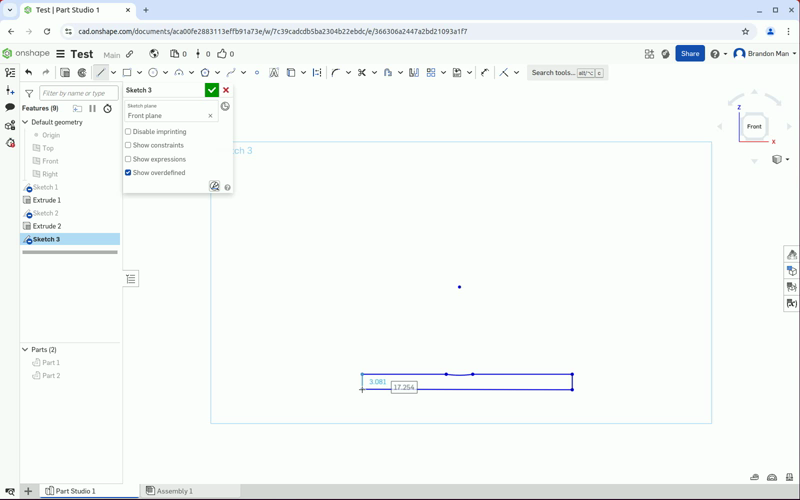
key_up(shift)
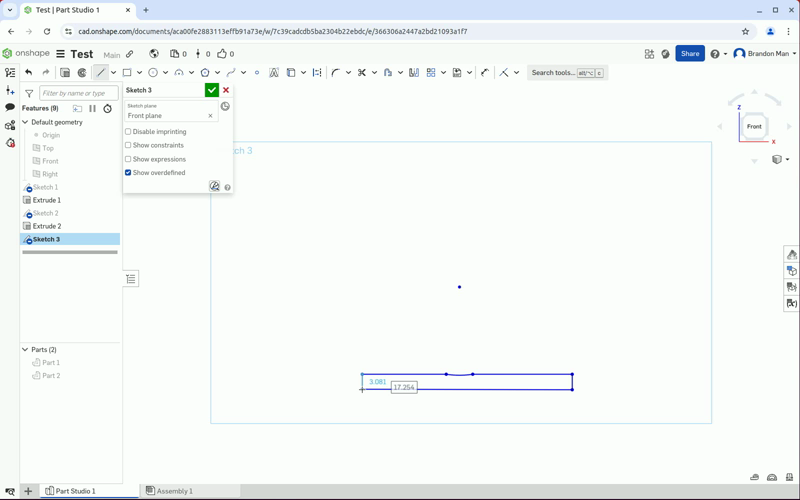
click(362, 389)
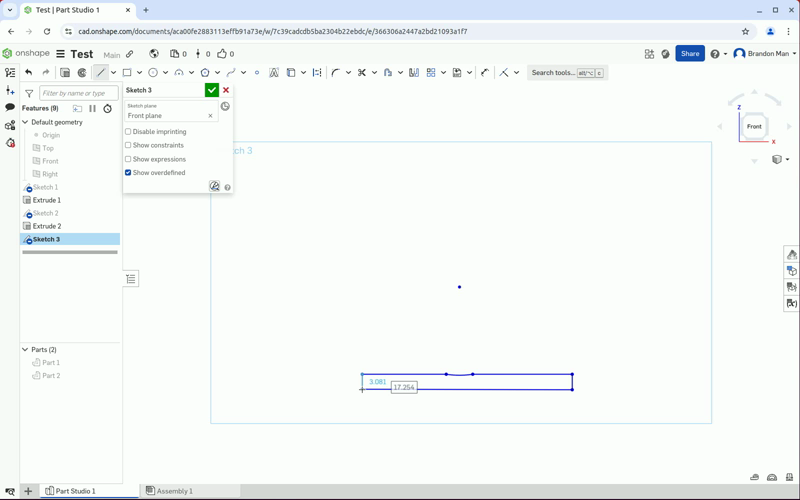
key(esc)
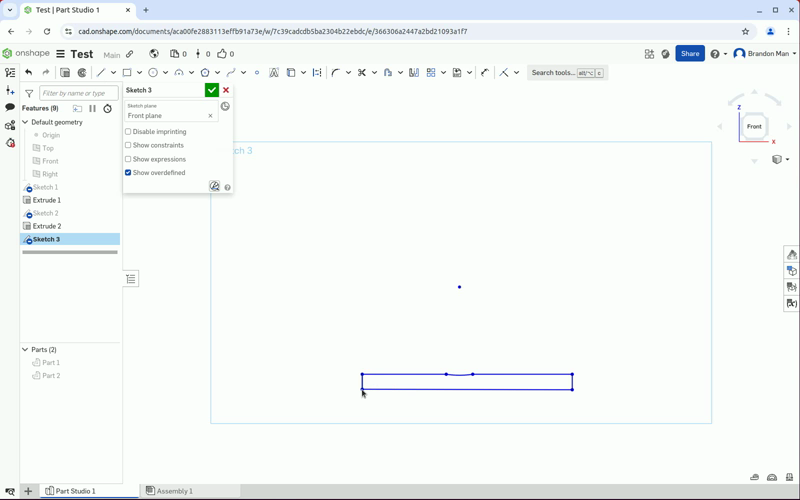
mouse_move(562, 387)
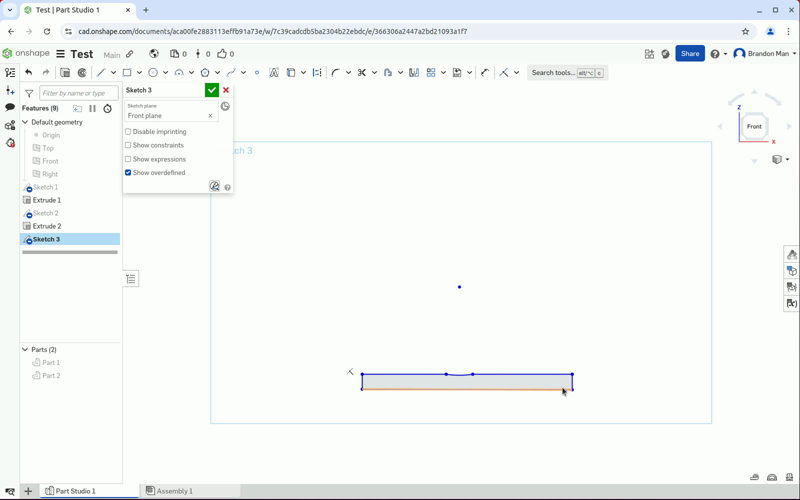
click(562, 387)
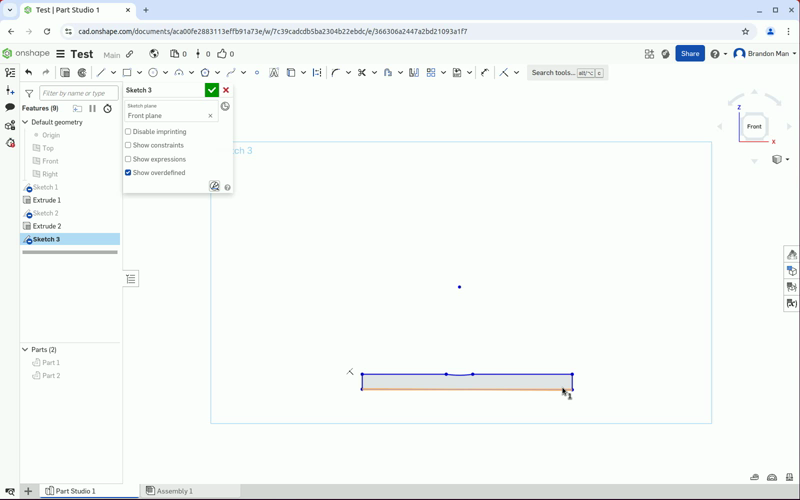
mouse_move(73, 352)
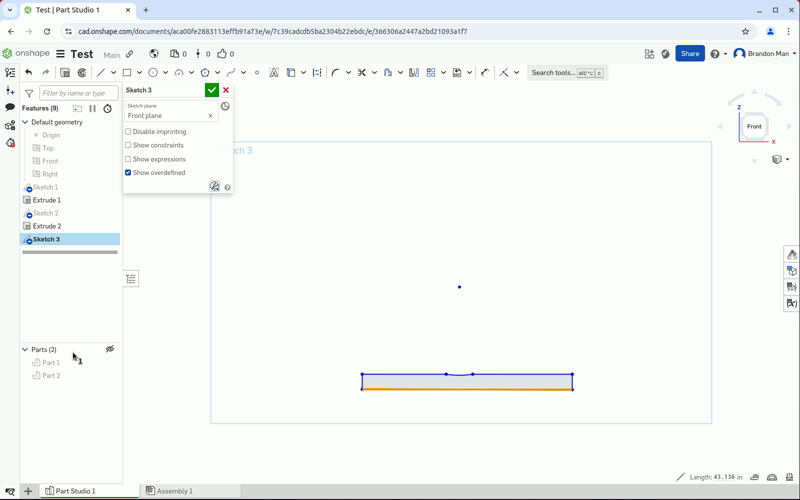
key(shift+y)
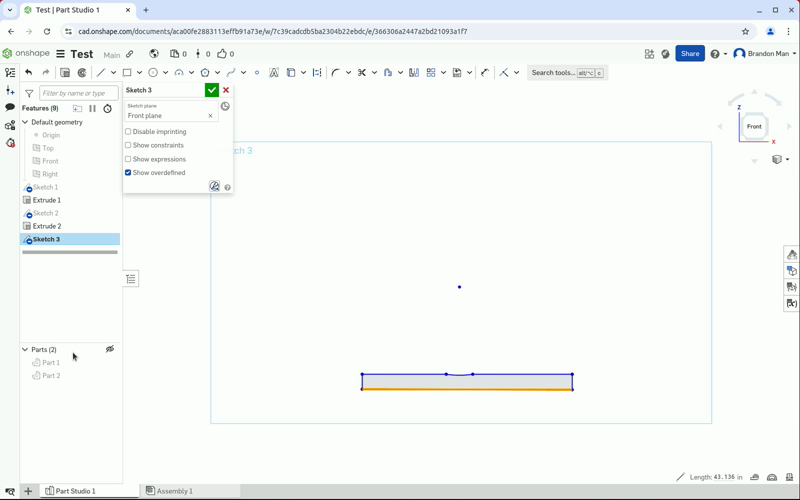
key(shift+e)
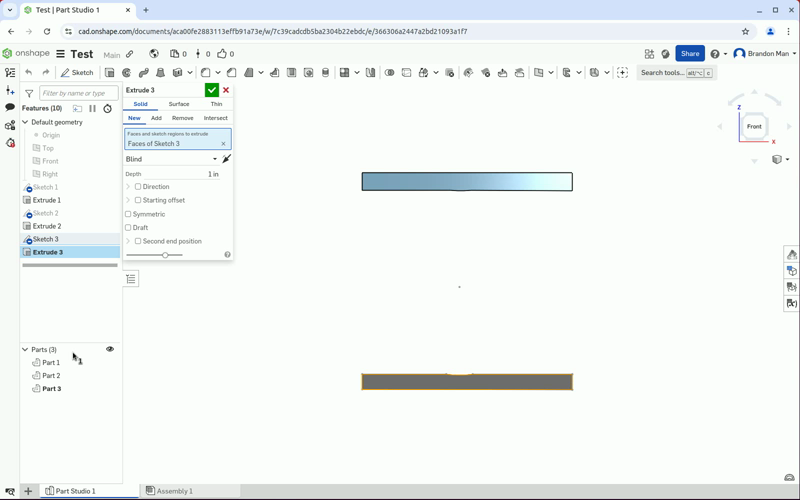
mouse_move(143, 106)
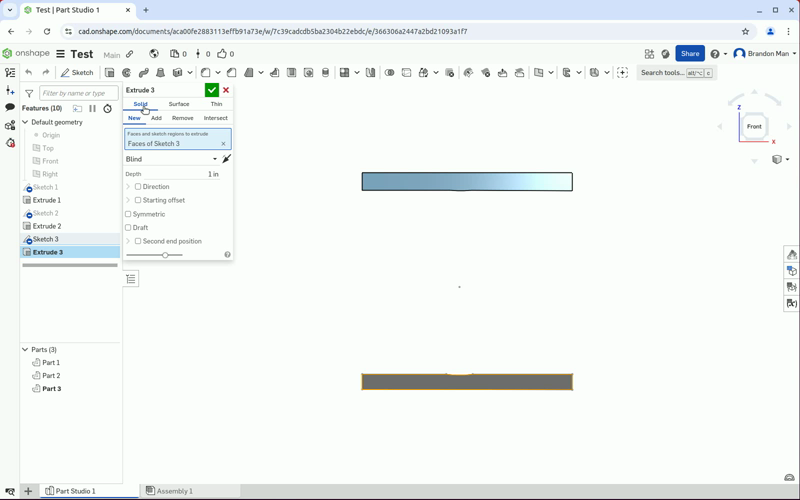
click(143, 106)
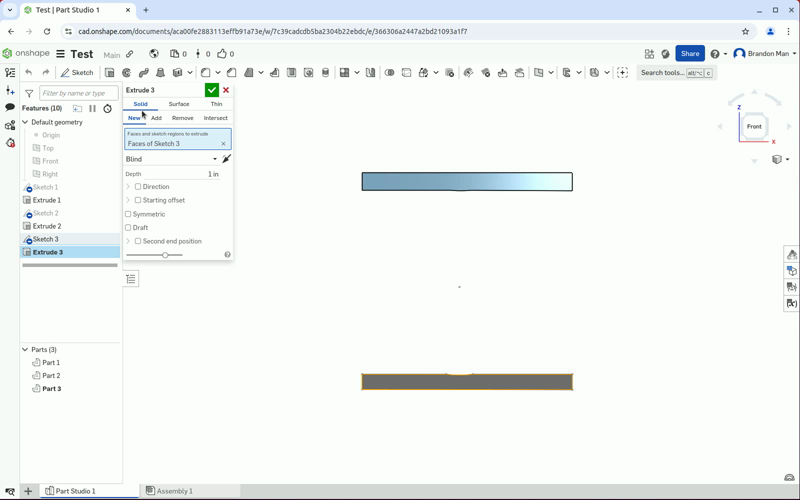
mouse_move(137, 120)
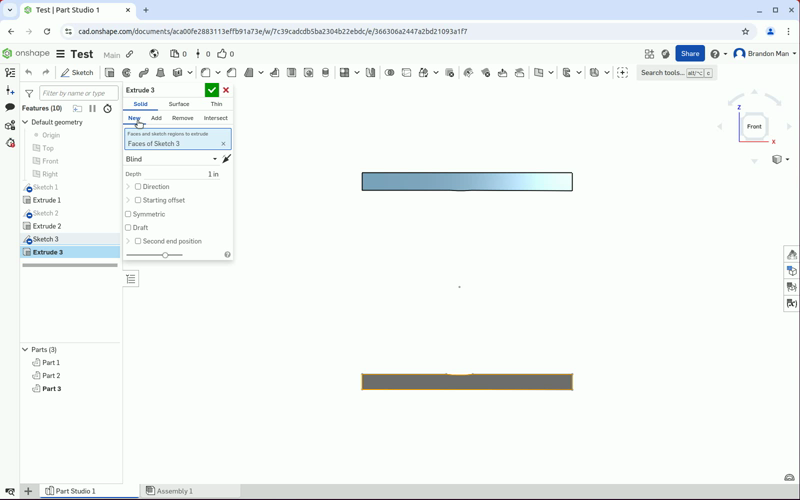
click(137, 120)
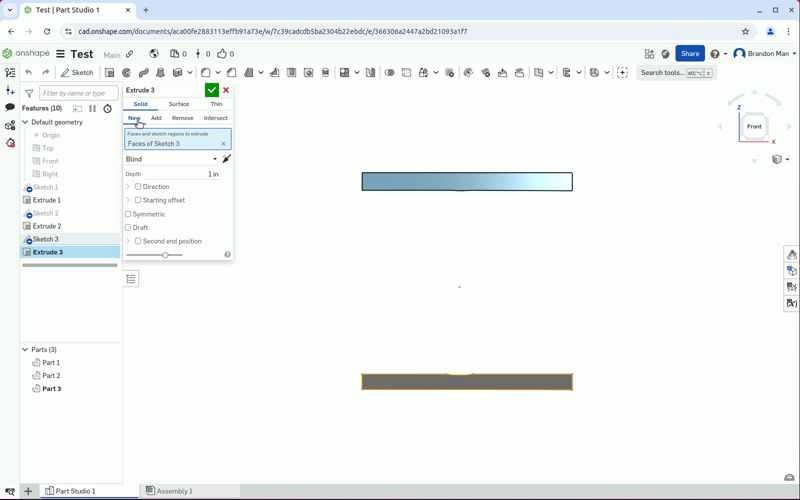
key(tab, 4)
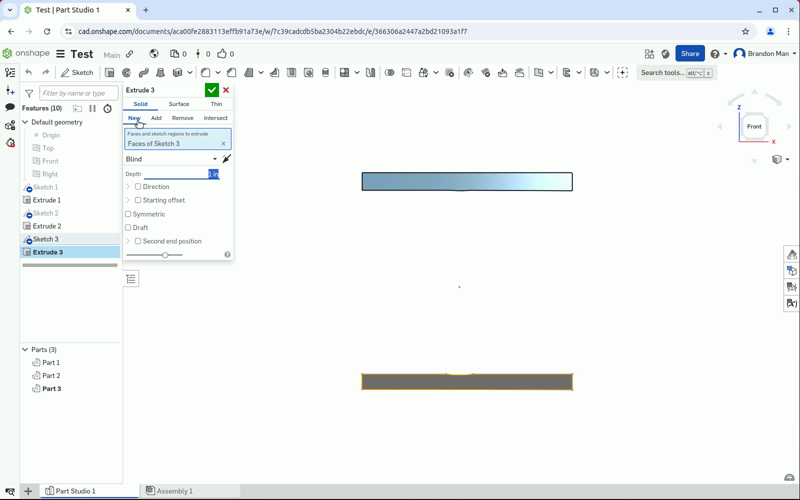
text(0.722)
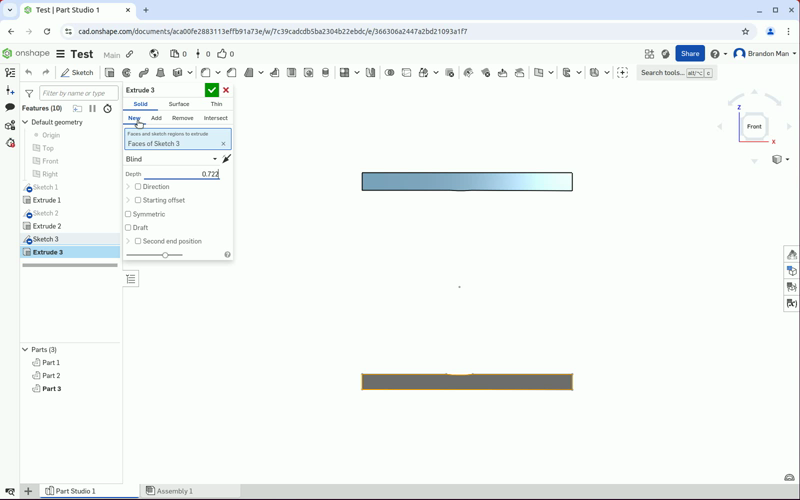
key(enter)
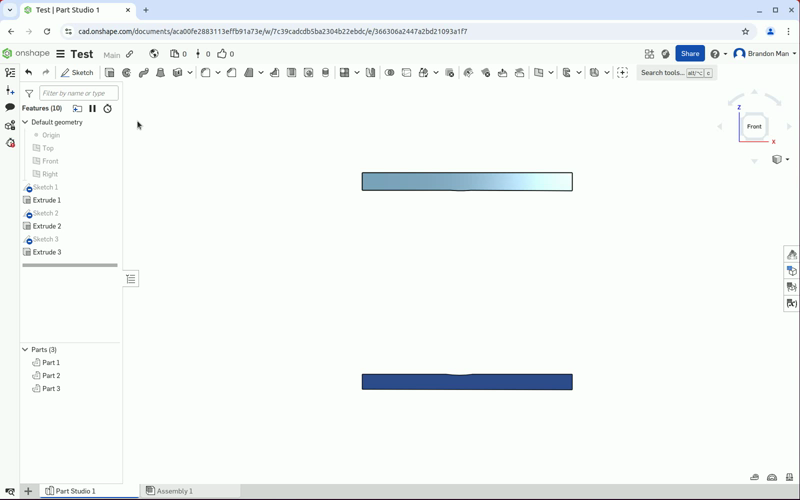
key(shift+h)
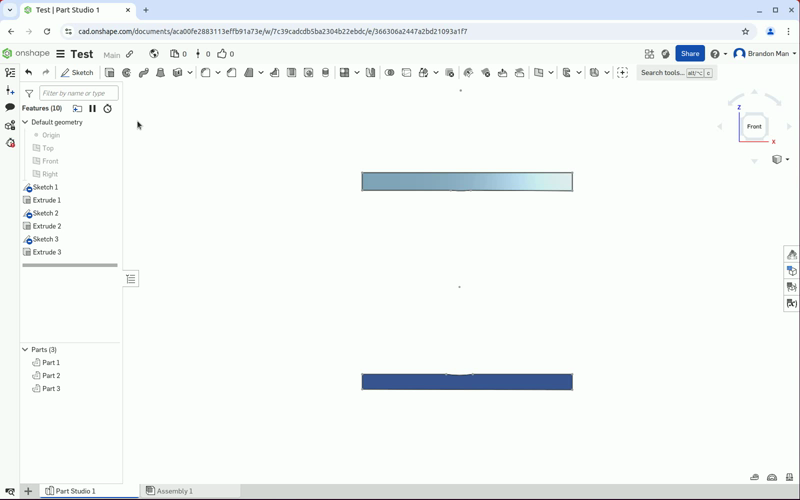
key(shift+h)
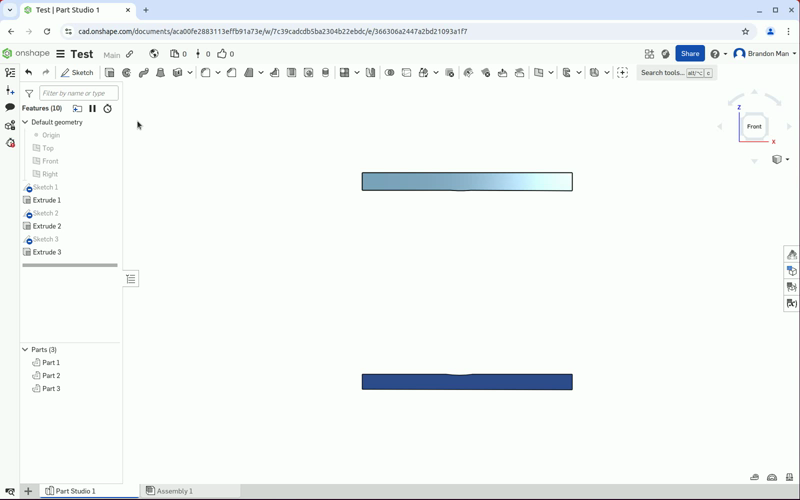
mouse_move(73, 189)
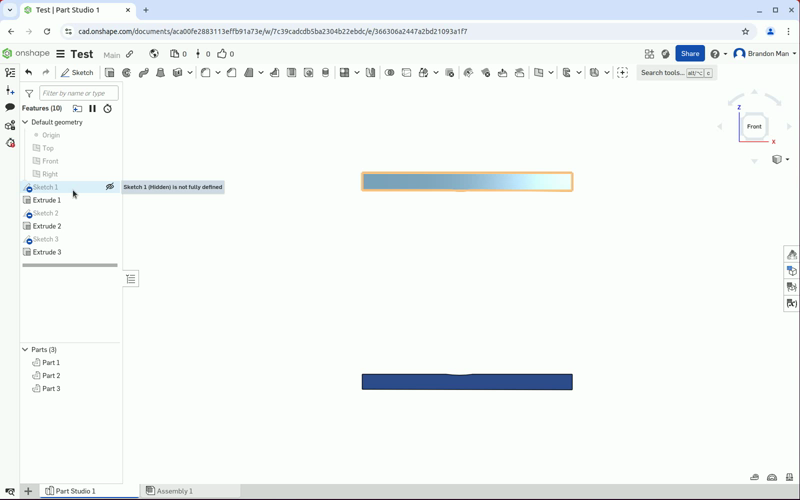
click(73, 189)
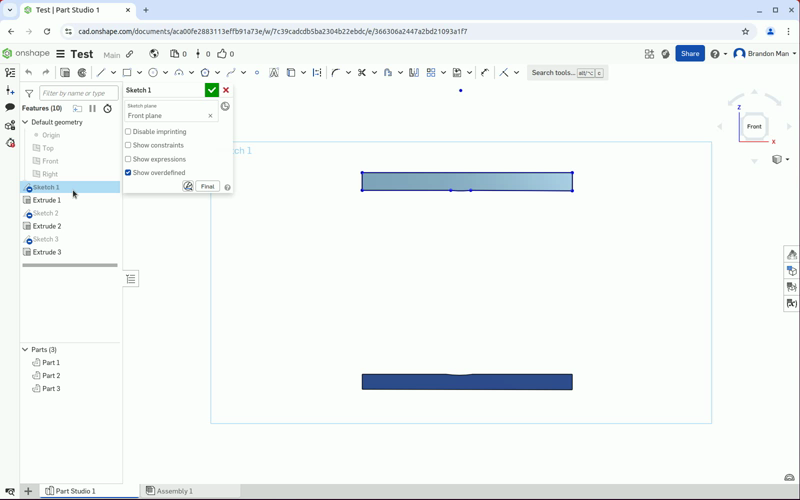
mouse_move(229, 92)
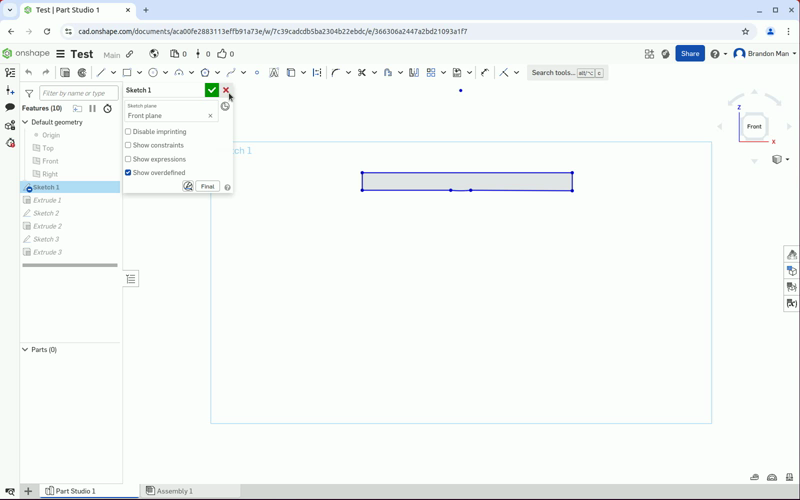
click(229, 92)
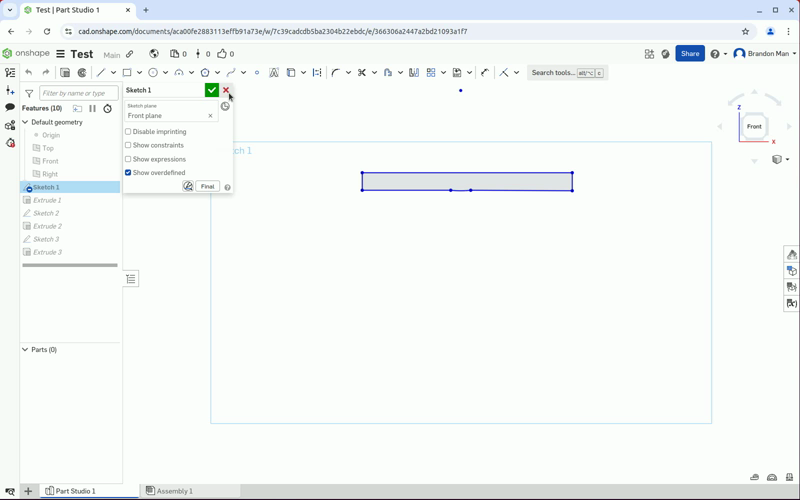
key(shift+s)
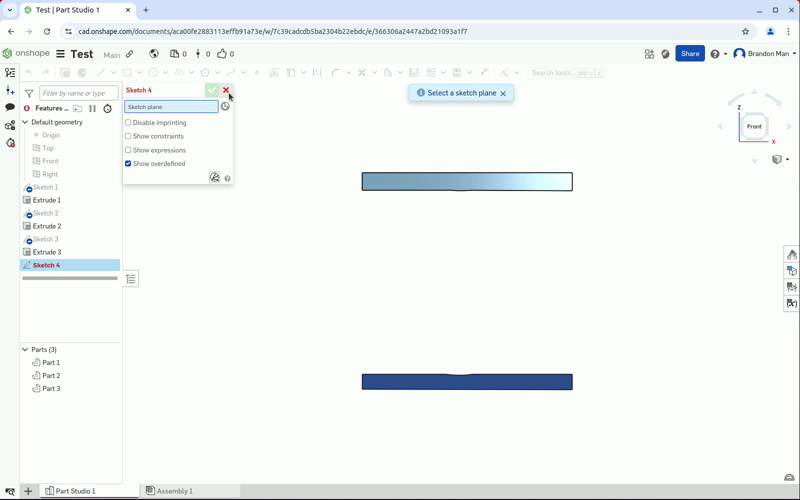
mouse_move(73, 163)
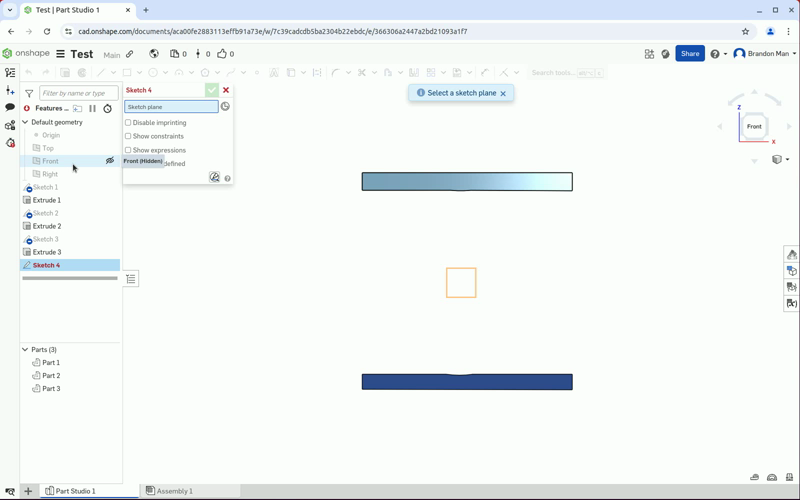
click(73, 163)
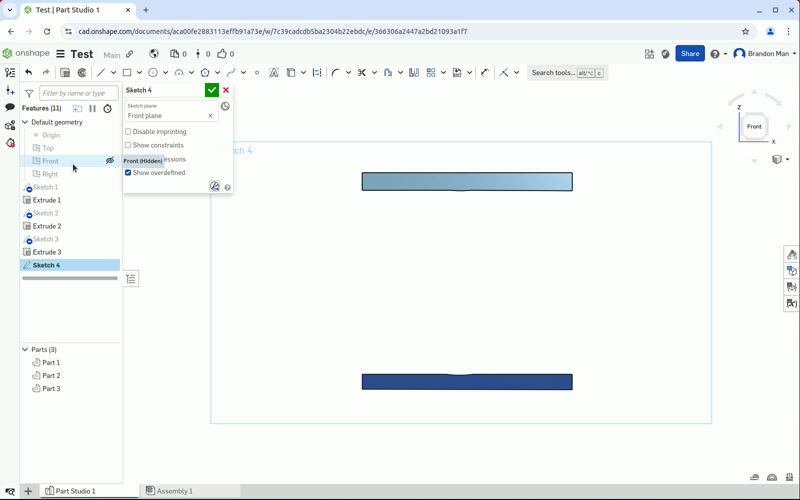
mouse_move(73, 352)
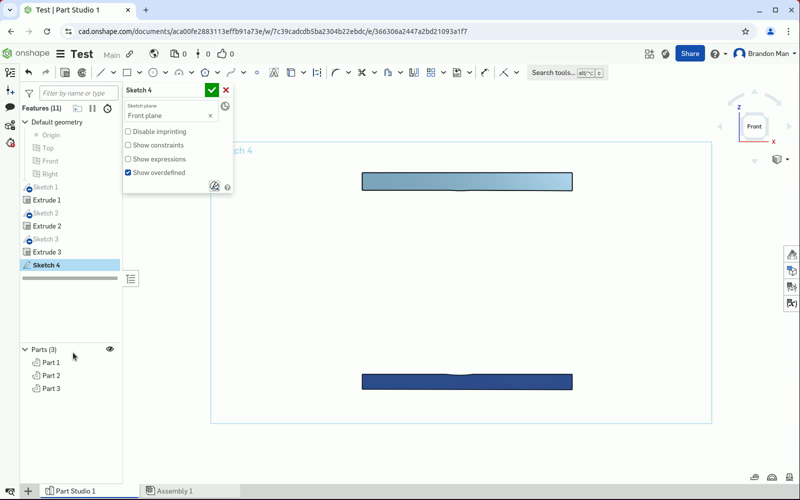
key(y)
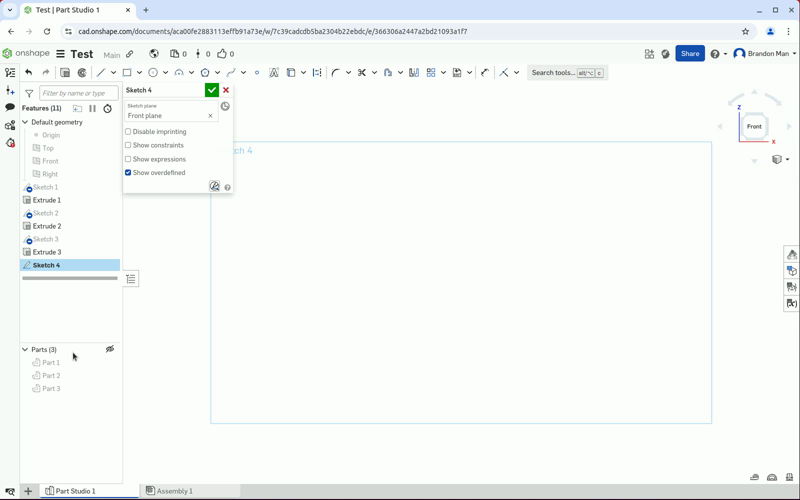
key(l)
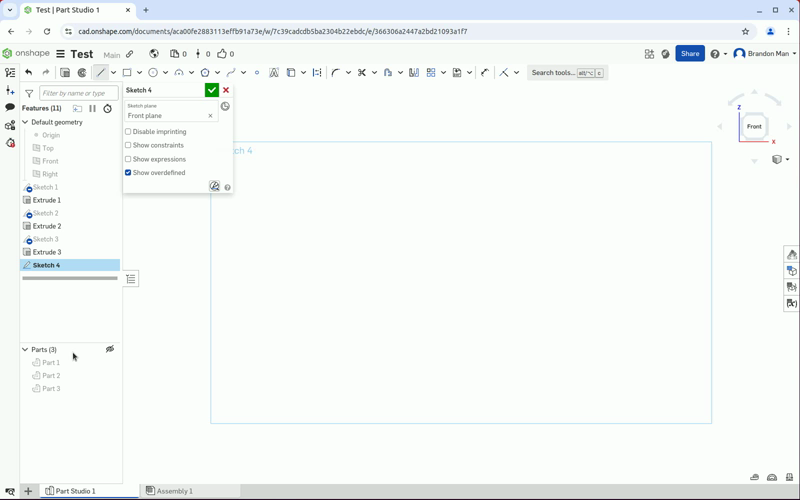
key_down(shift)
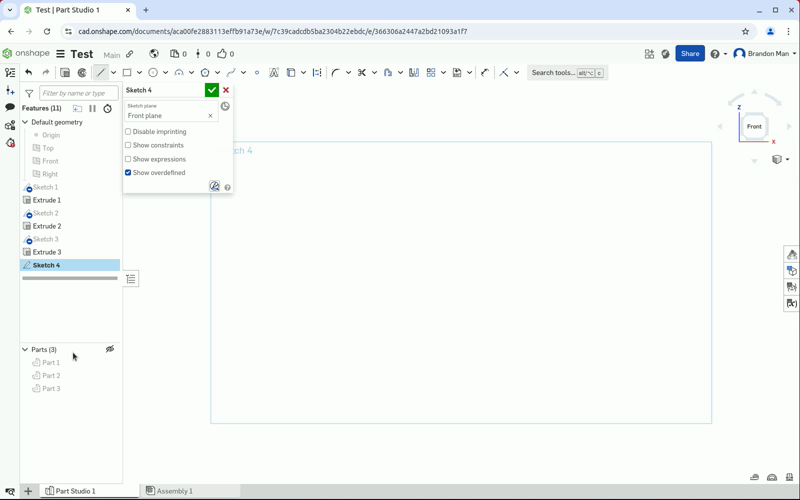
mouse_move(451, 190)
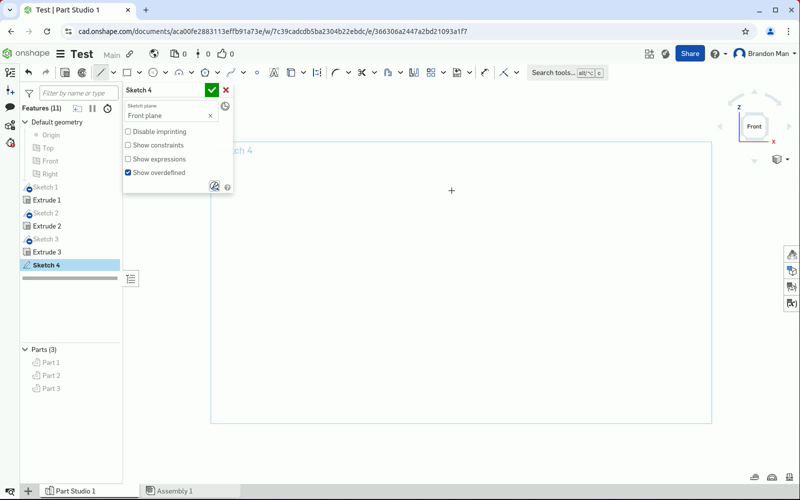
click(451, 190)
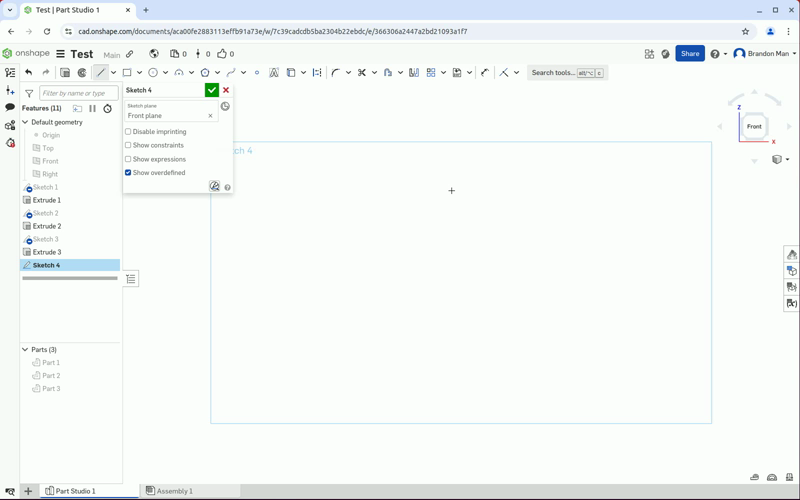
key_up(shift)
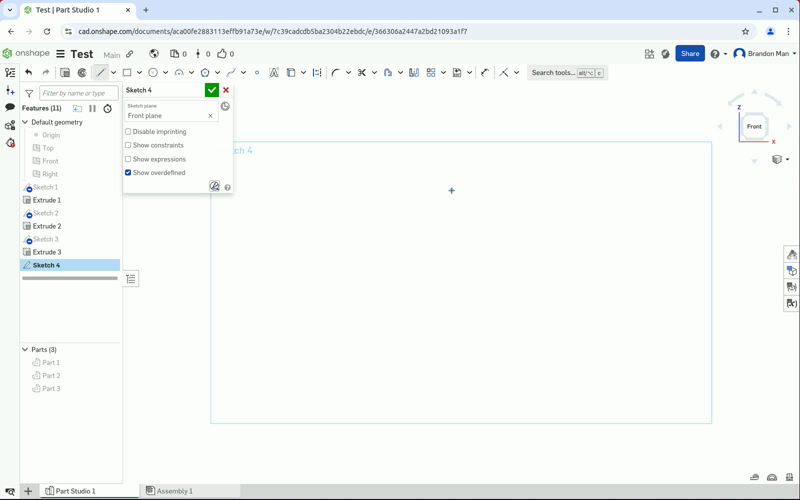
key_down(shift)
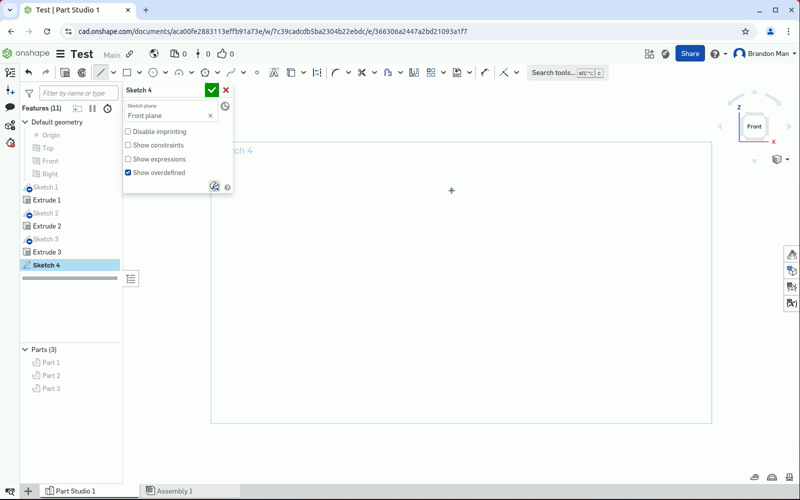
mouse_move(481, 190)
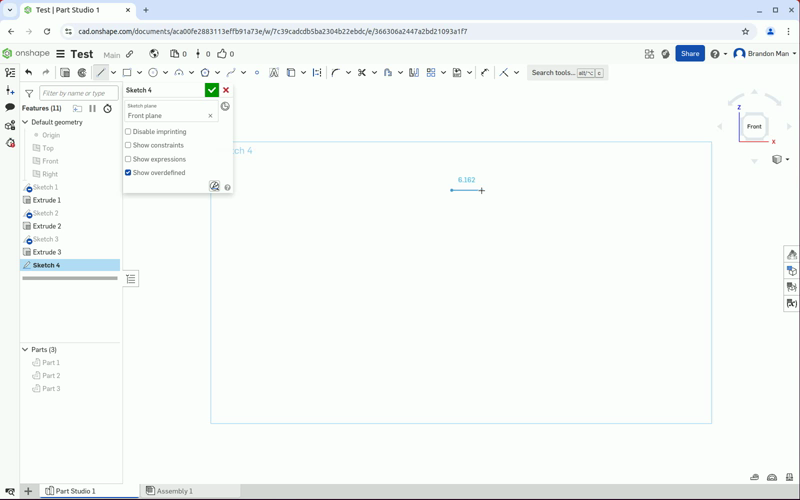
mouse_move(471, 190)
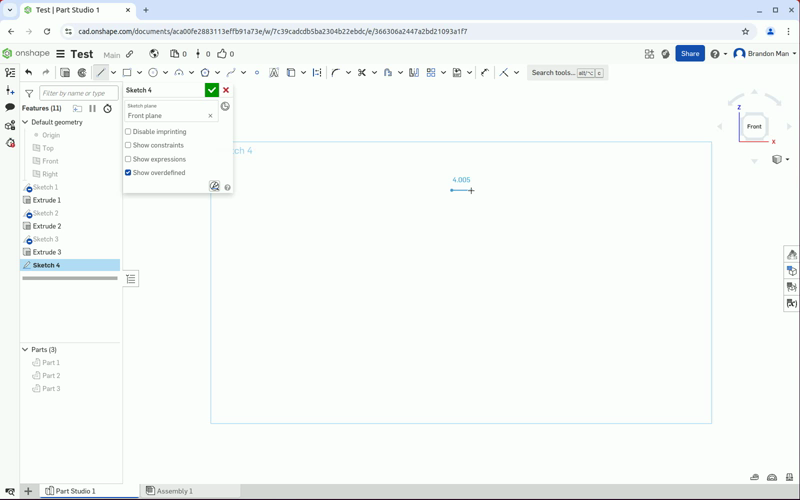
click(471, 190)
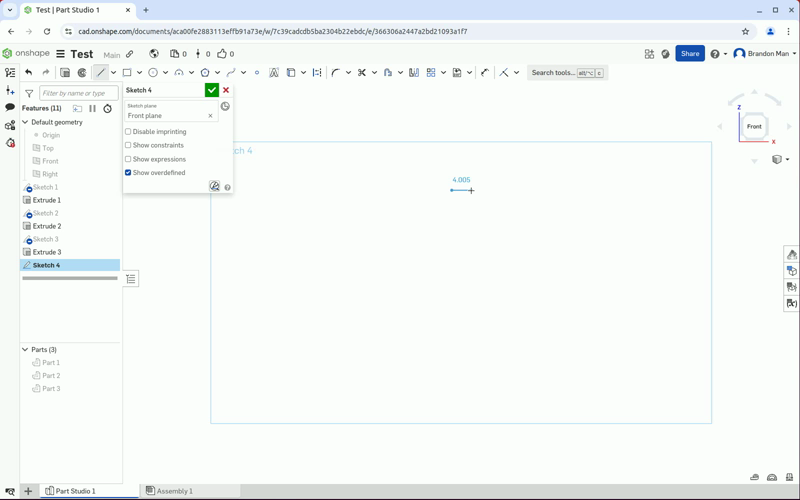
key_up(shift)
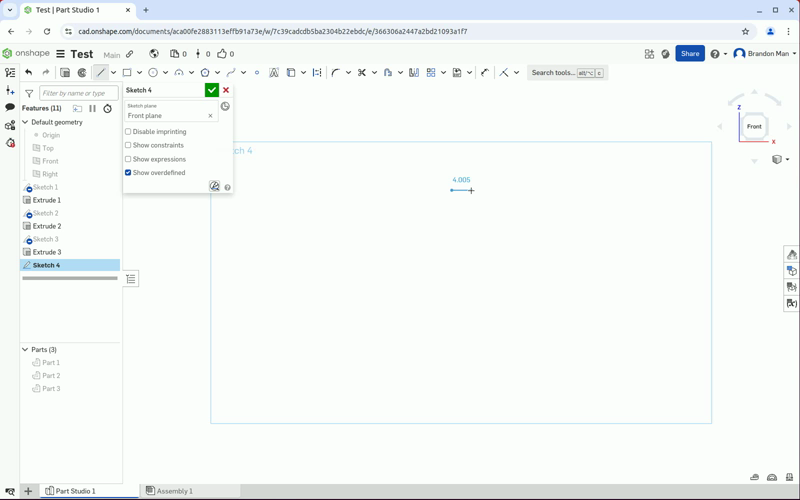
key(esc)
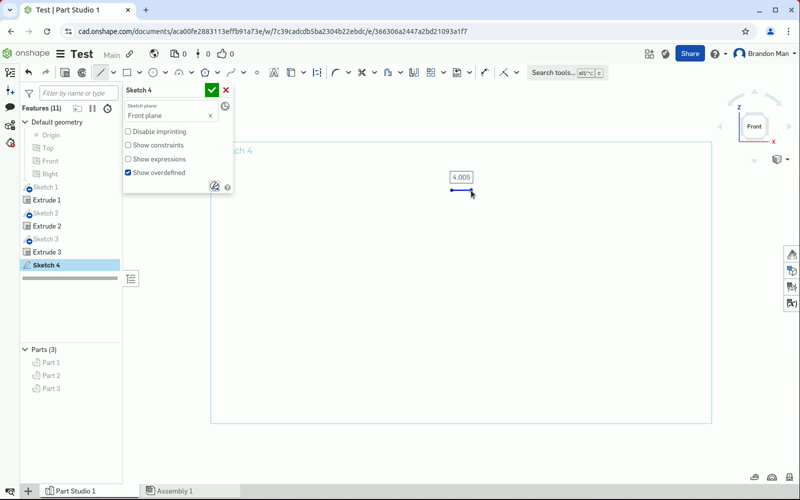
key(a)
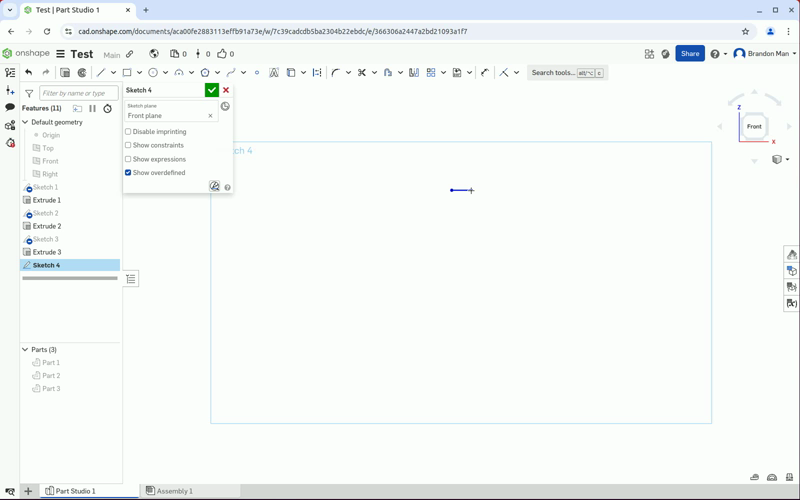
mouse_move(471, 190)
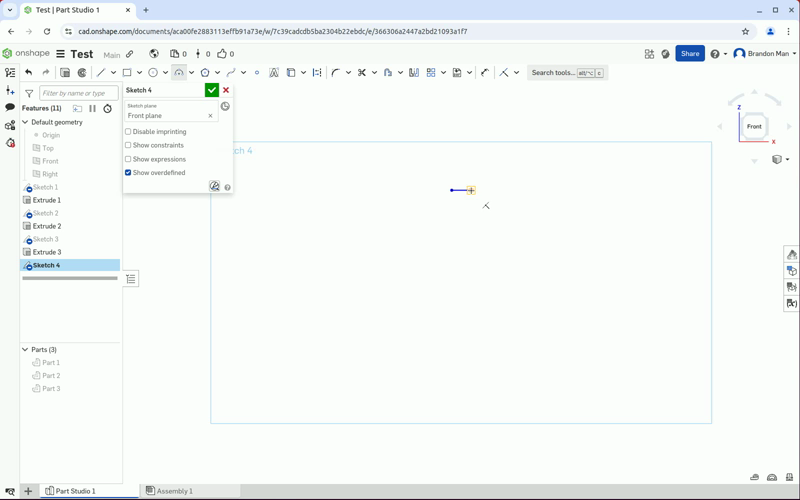
click(471, 190)
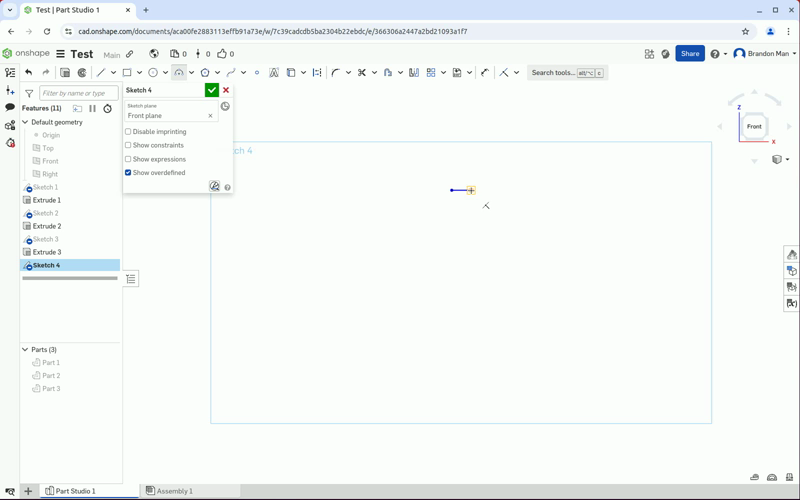
mouse_move(451, 190)
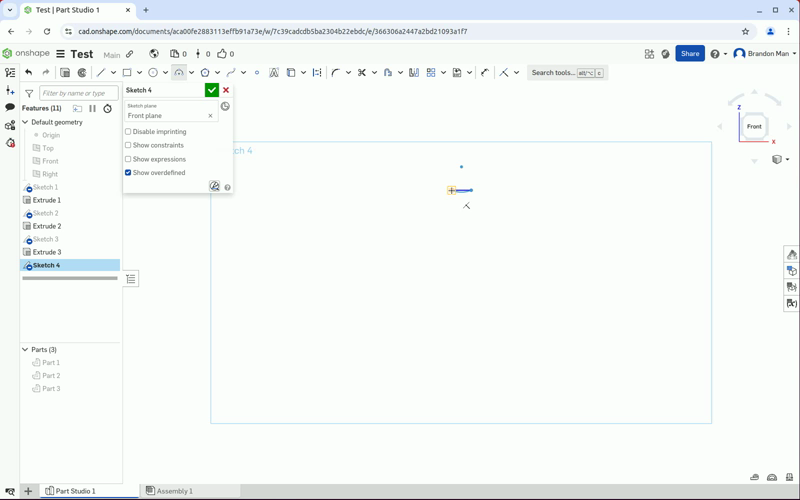
click(451, 190)
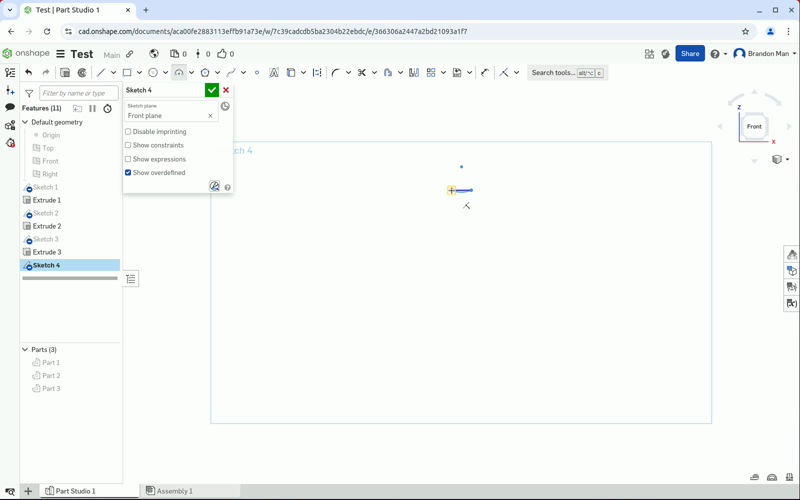
key_down(shift)
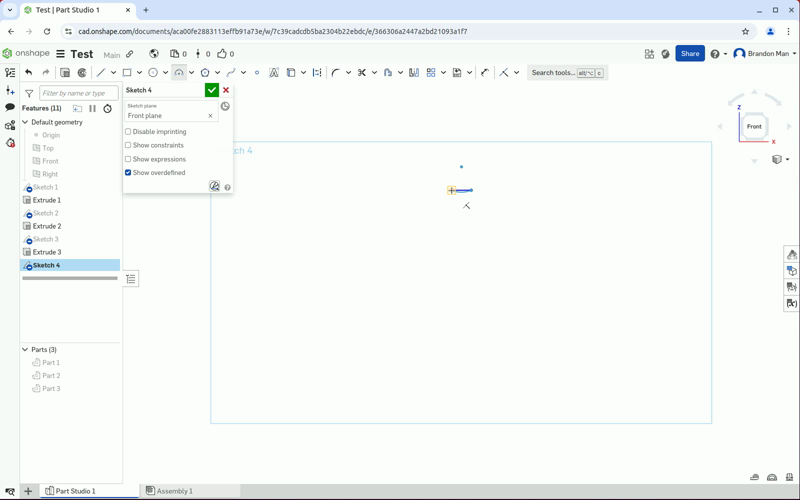
mouse_move(461, 189)
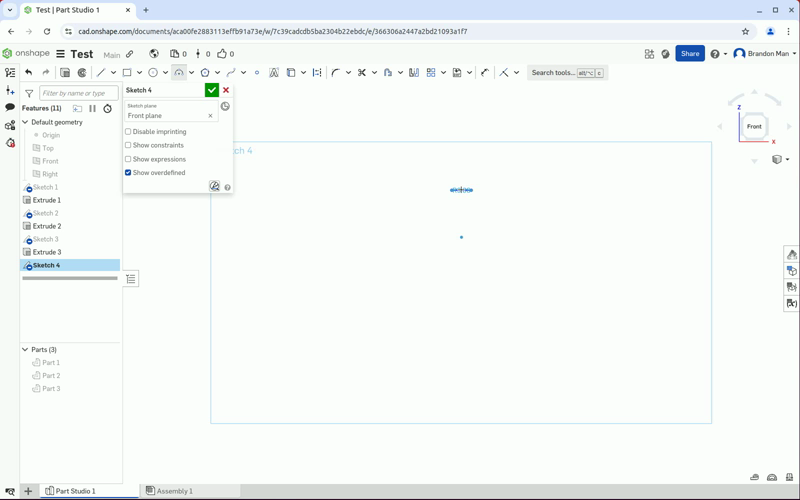
click(461, 189)
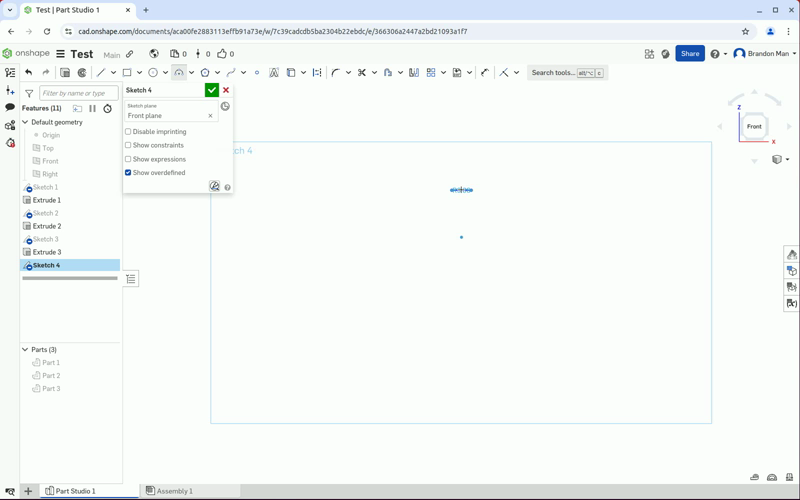
key_up(shift)
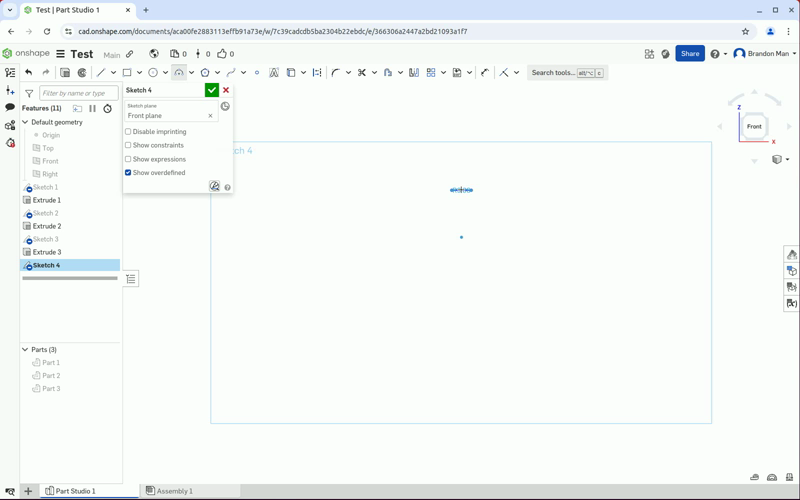
key(esc)
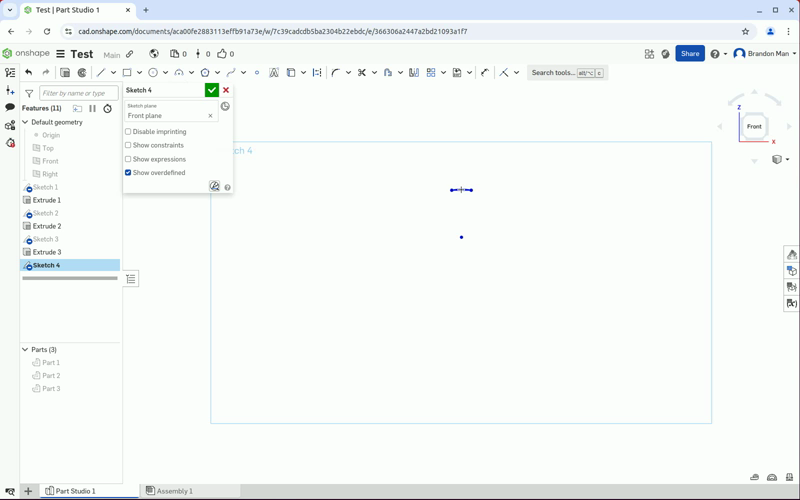
mouse_move(464, 190)
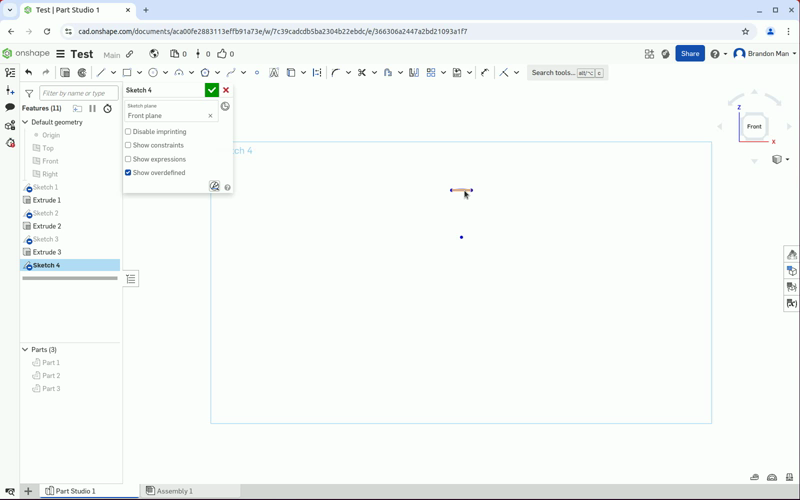
scroll(6)
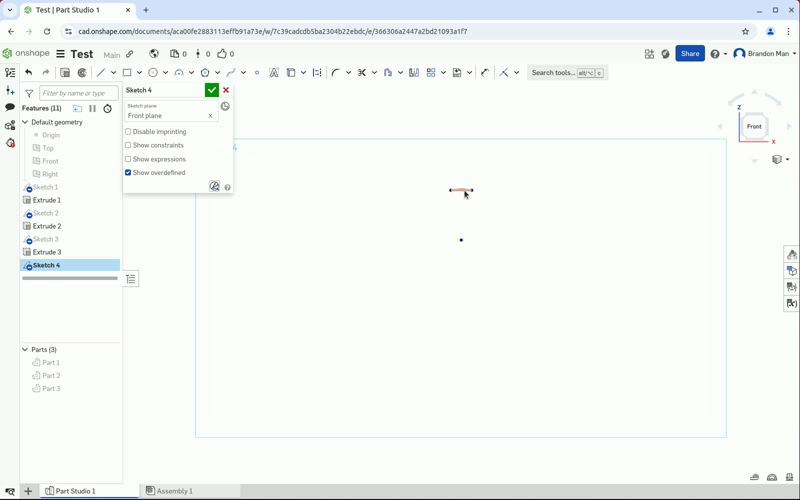
scroll(6)
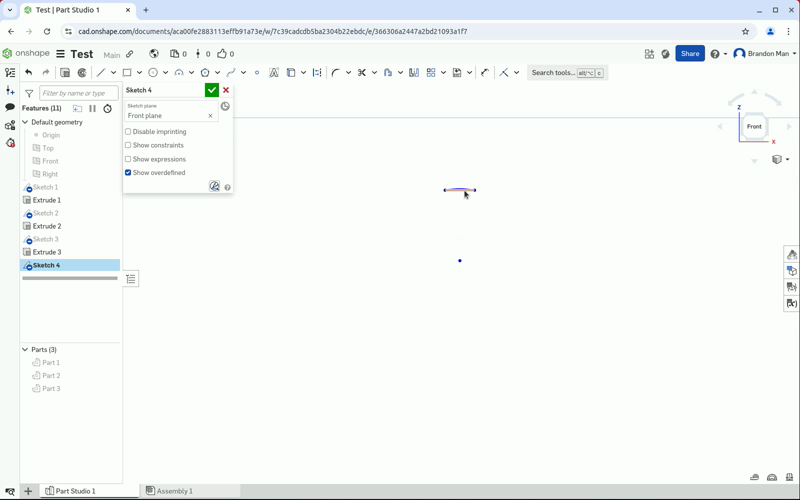
scroll(6)
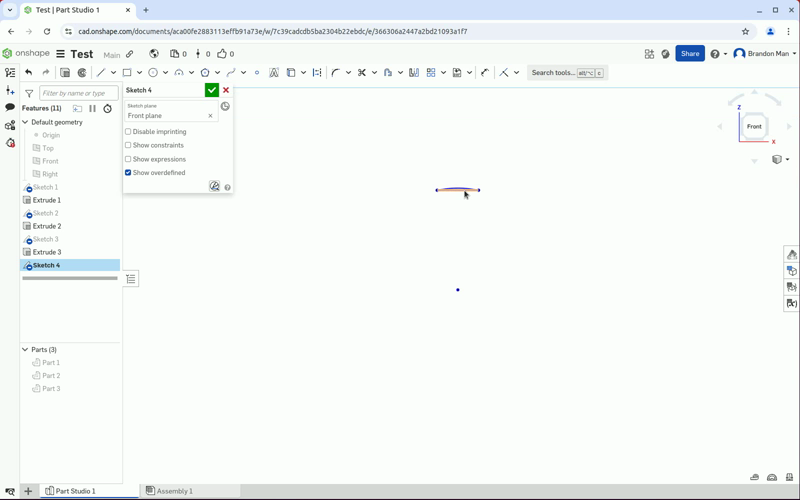
scroll(6)
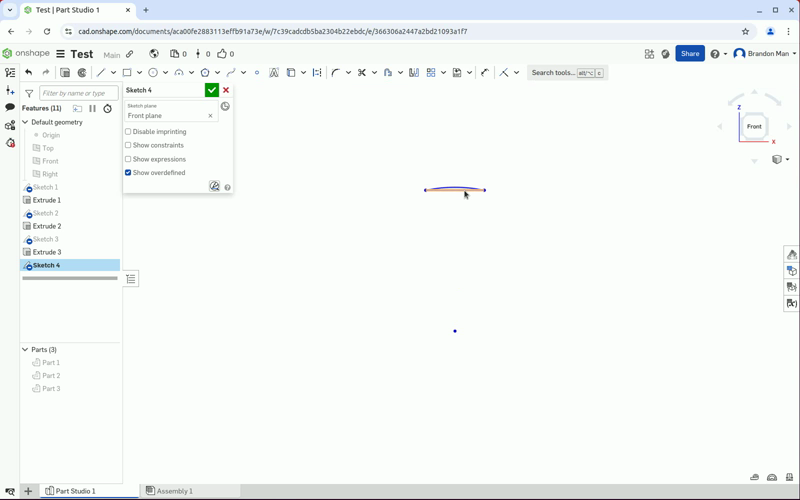
scroll(6)
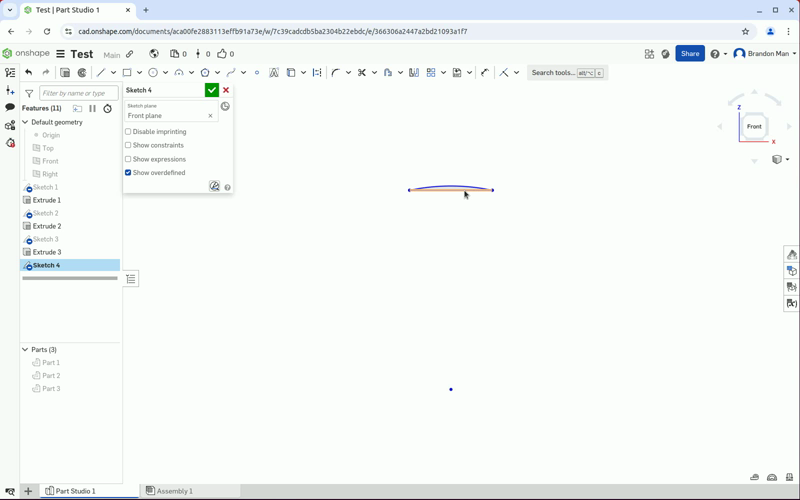
scroll(6)
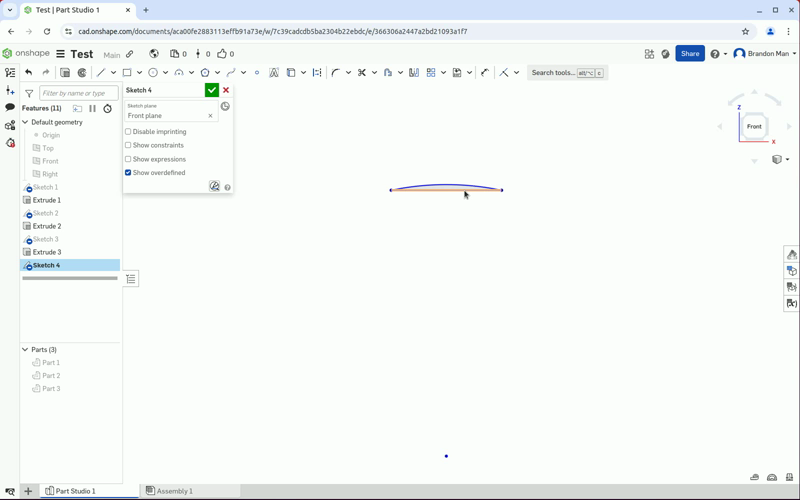
scroll(6)
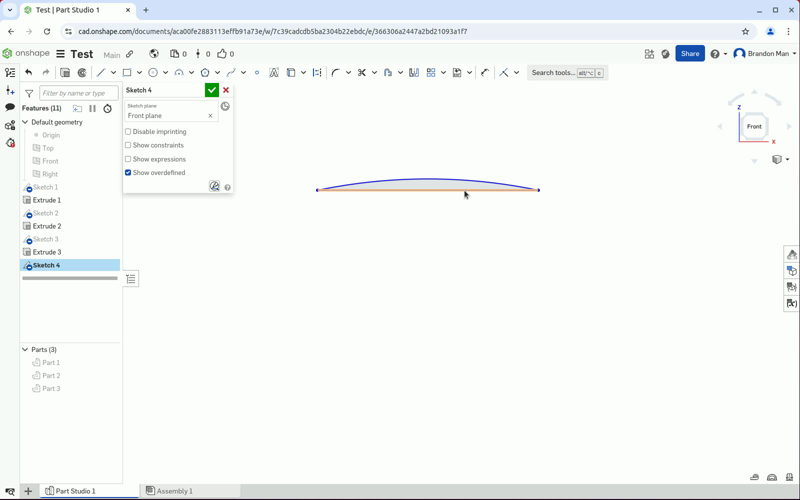
click(464, 190)
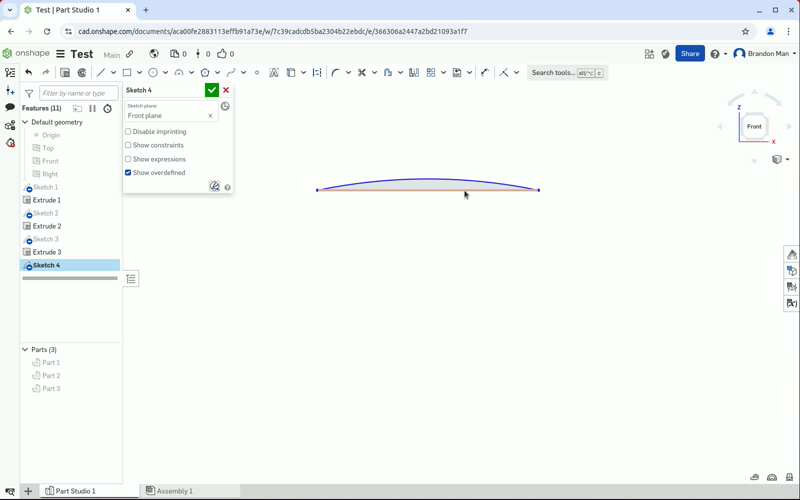
scroll(-6)
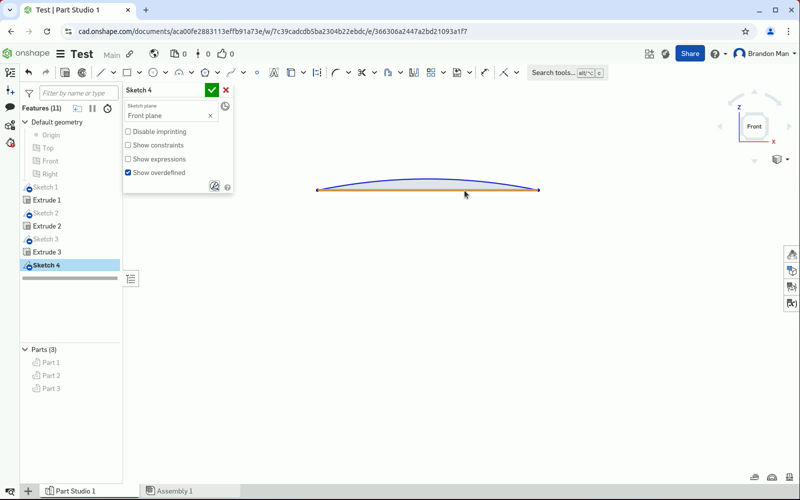
scroll(-6)
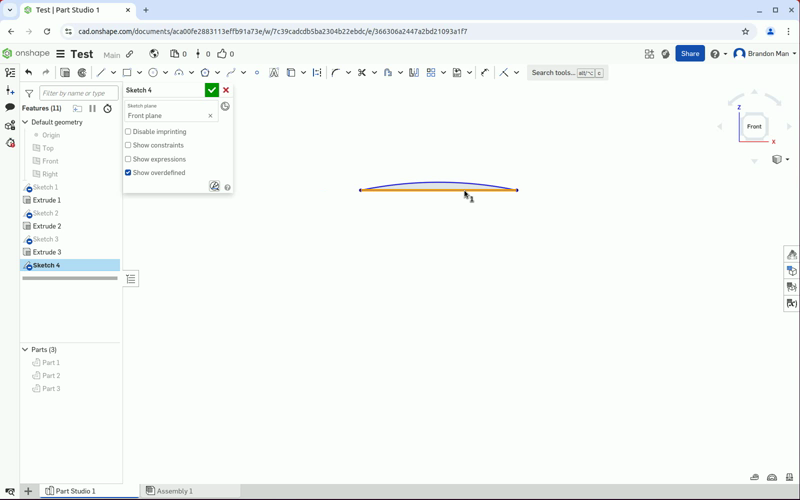
scroll(-6)
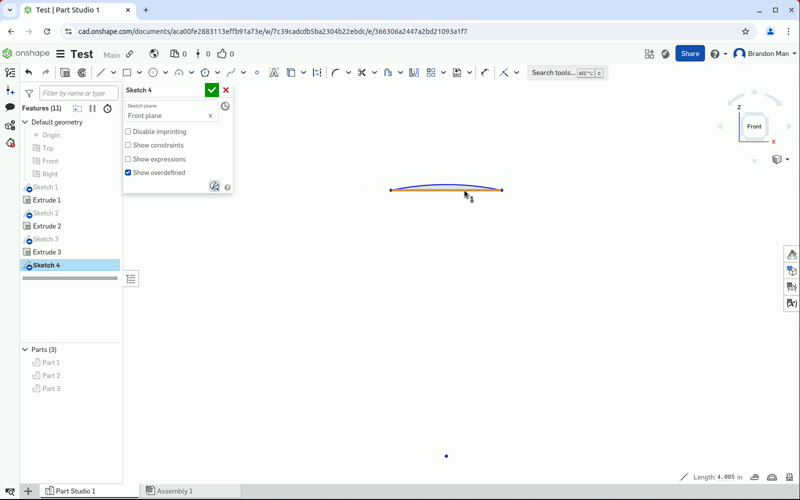
scroll(-6)
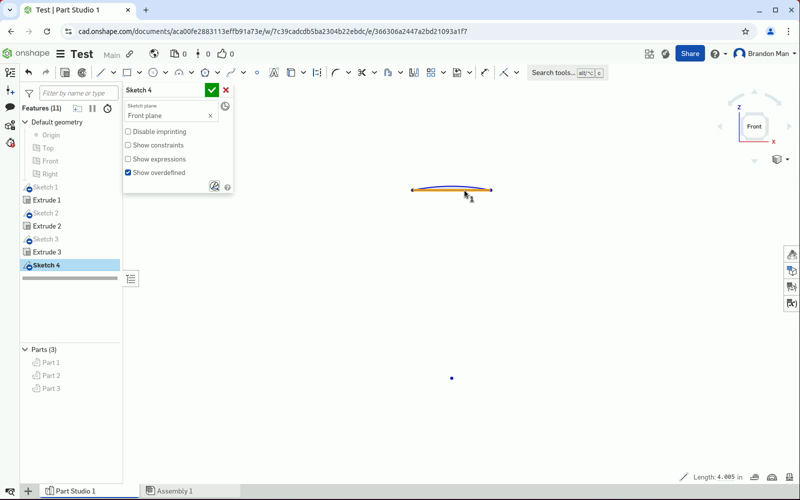
scroll(-6)
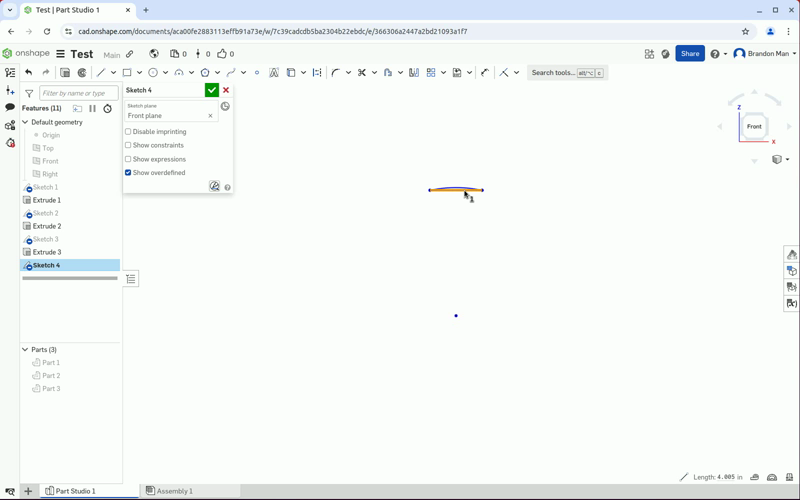
scroll(-6)
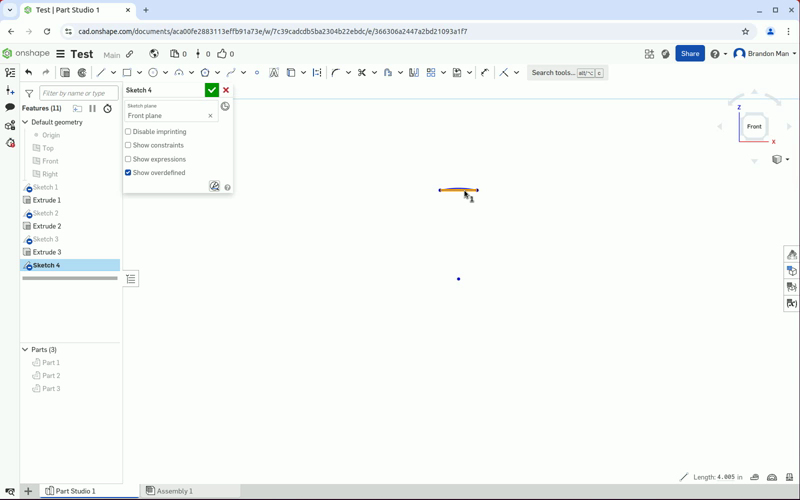
scroll(-6)
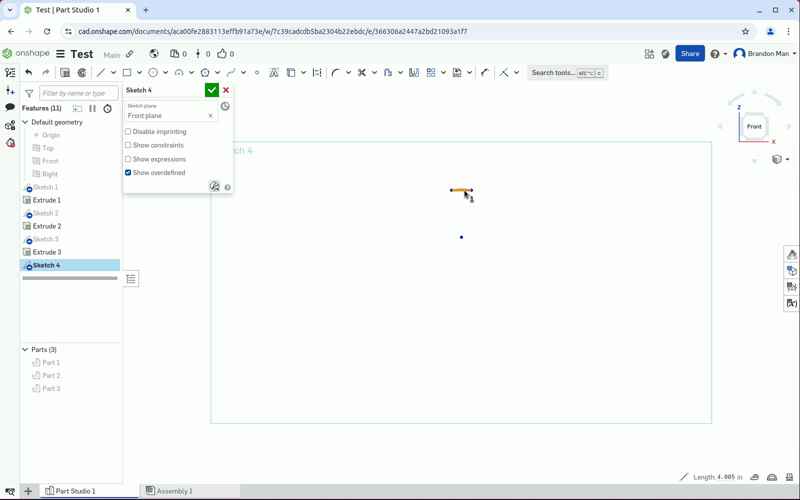
mouse_move(73, 352)
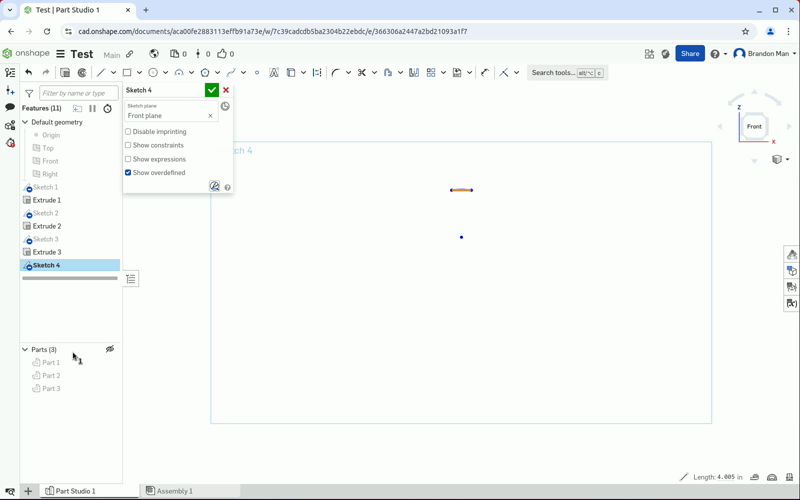
key(shift+y)
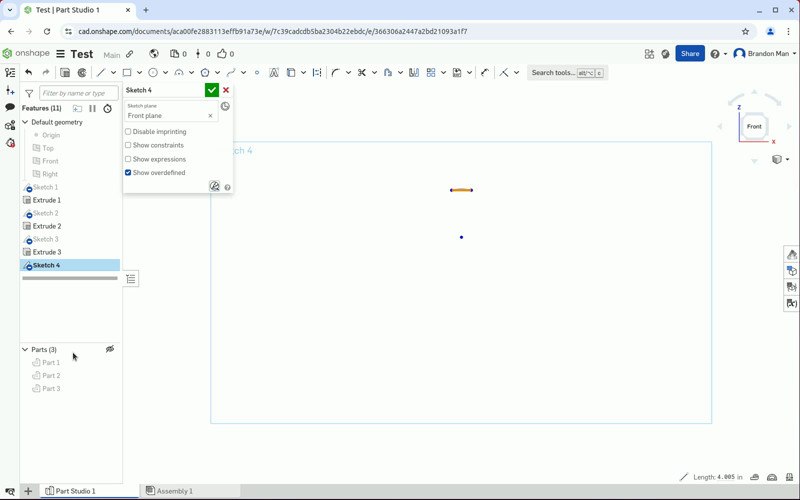
key(shift+e)
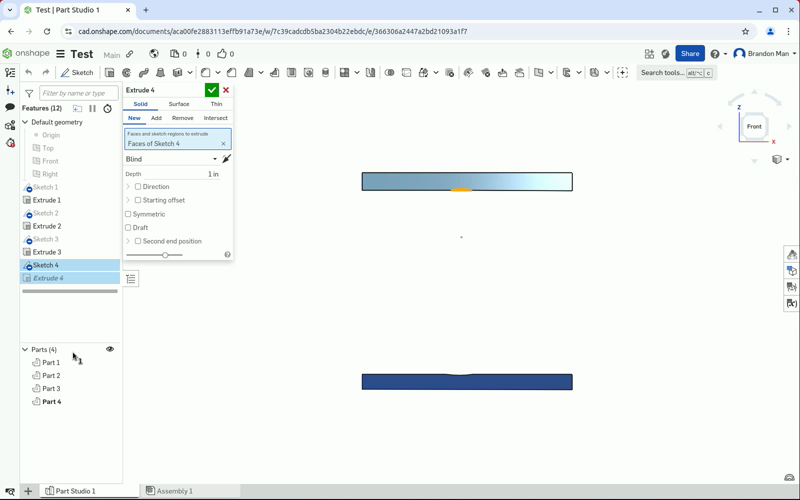
mouse_move(143, 106)
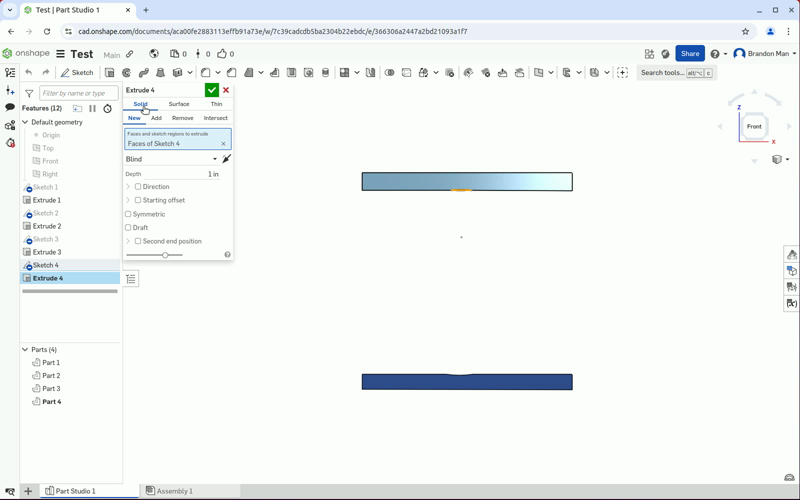
click(143, 106)
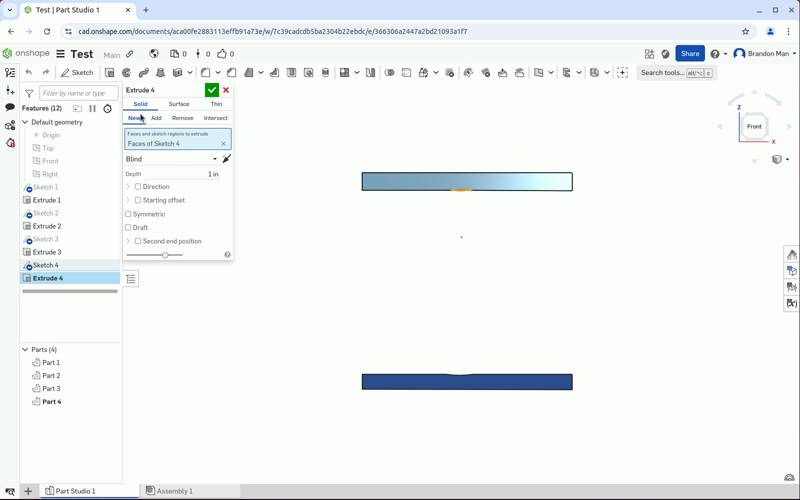
mouse_move(137, 120)
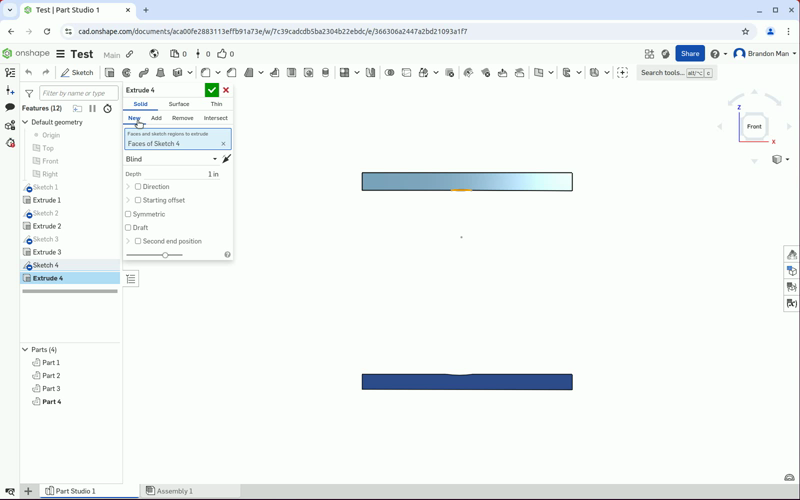
click(137, 120)
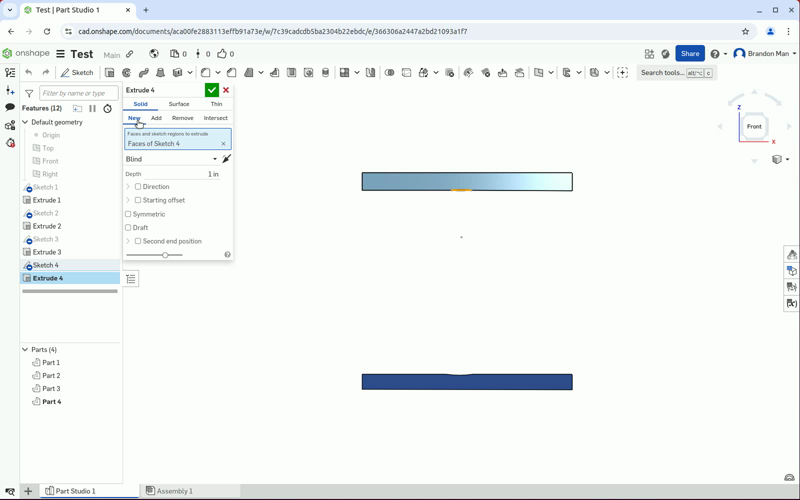
key(tab, 4)
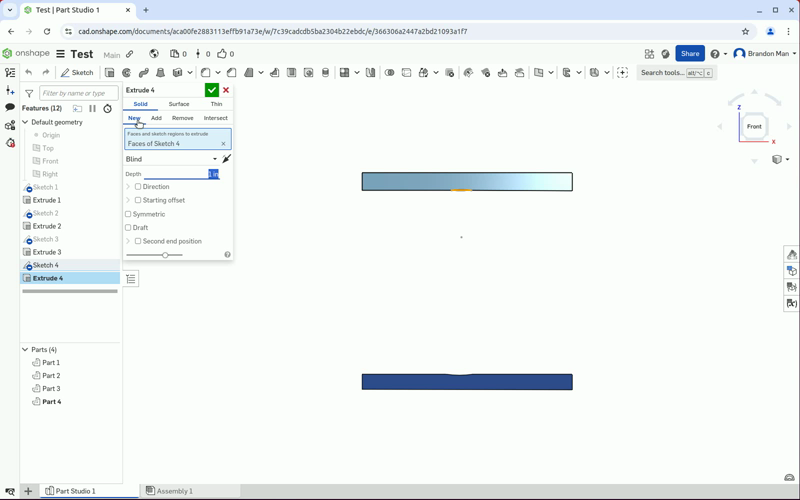
text(0.722)
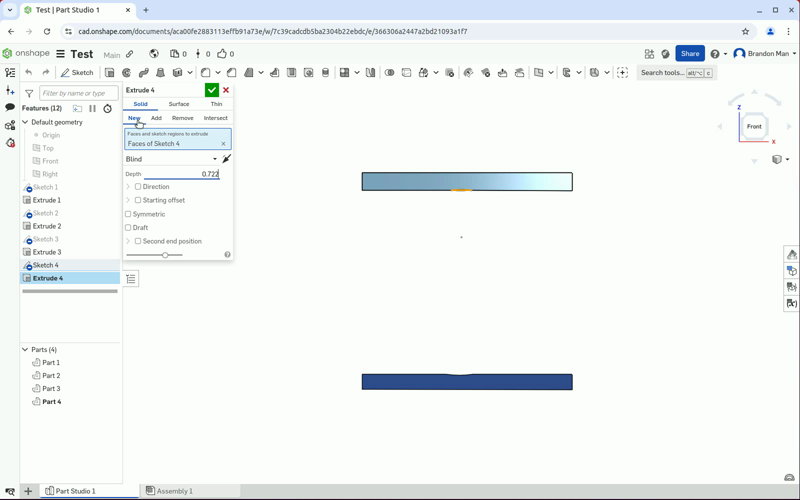
key(enter)
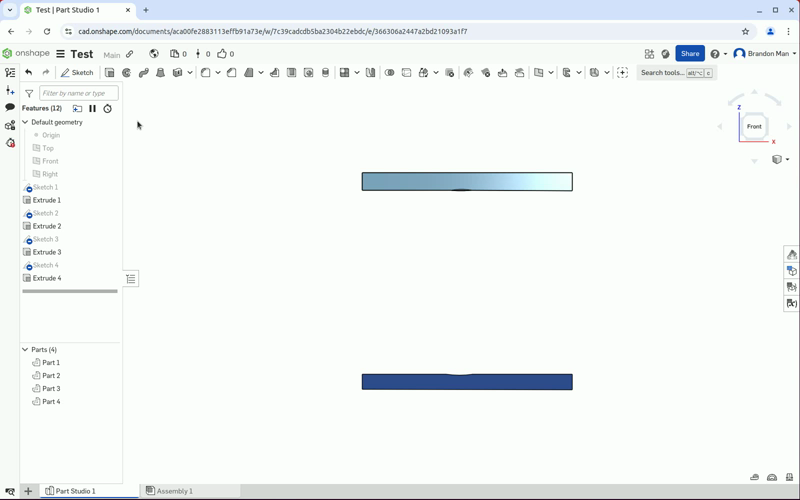
key(shift+h)
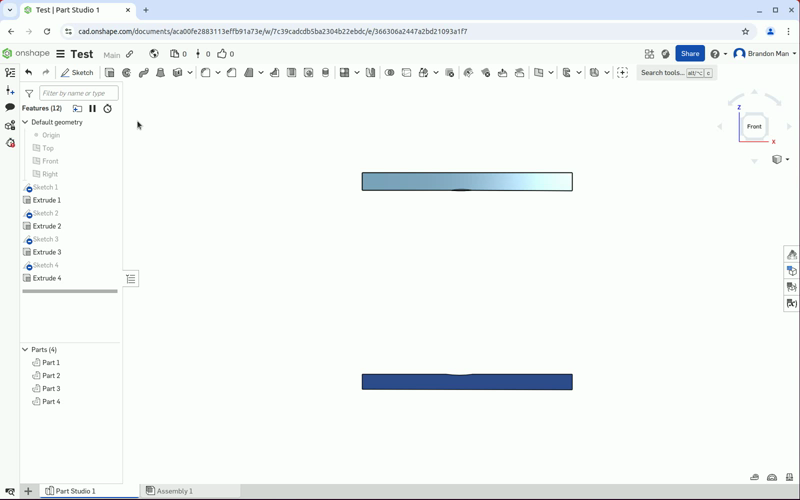
key(shift+h)
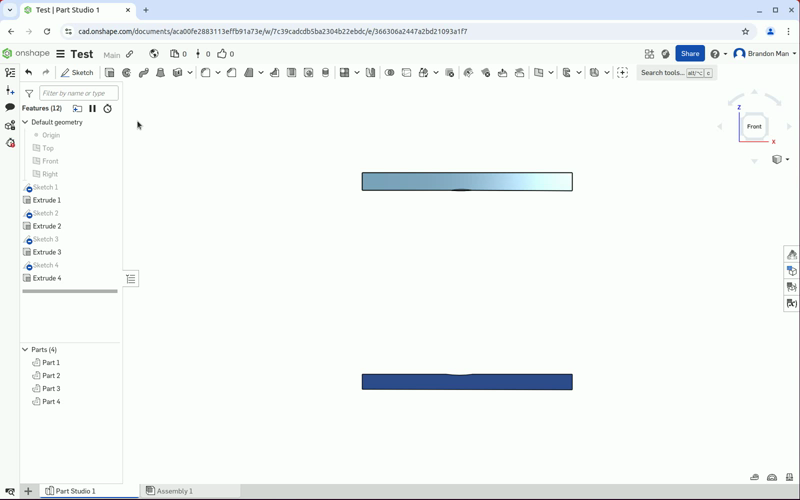
mouse_move(73, 189)
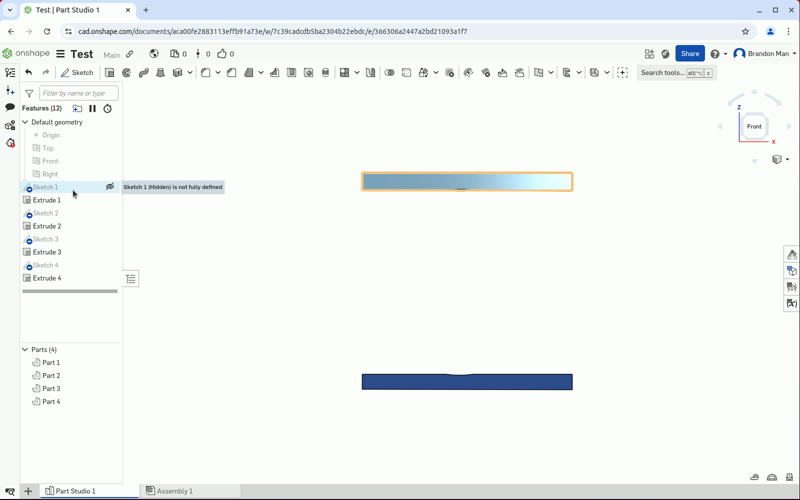
click(73, 189)
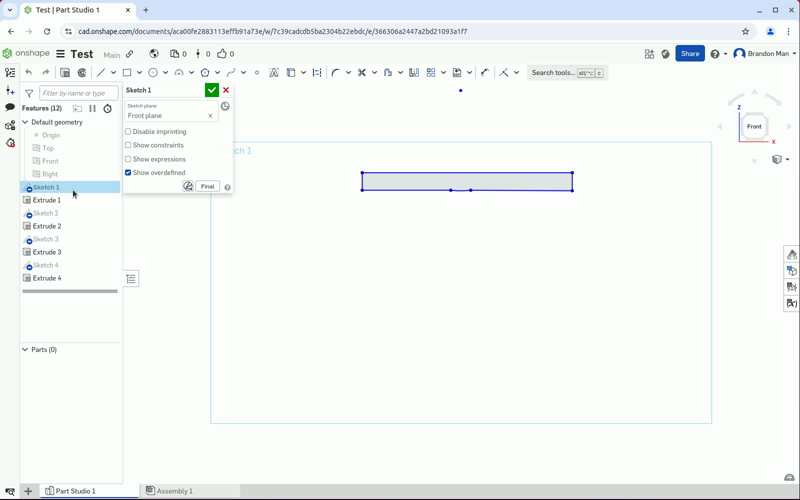
mouse_move(229, 92)
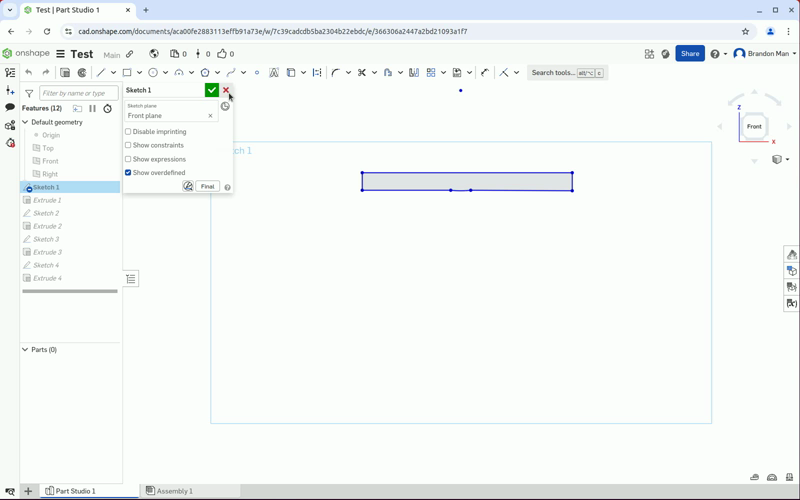
click(229, 92)
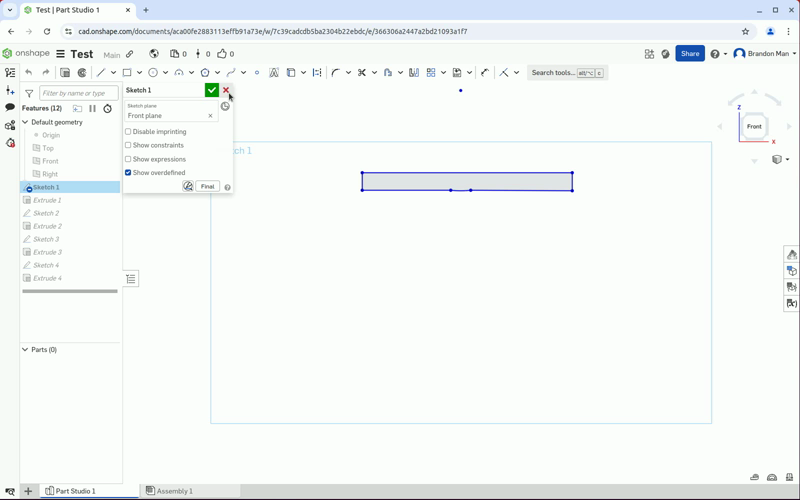
key(shift+s)
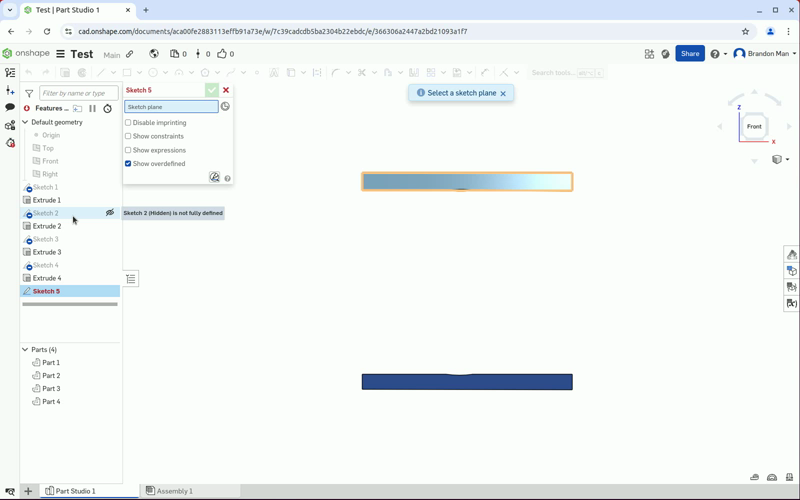
scroll(3)
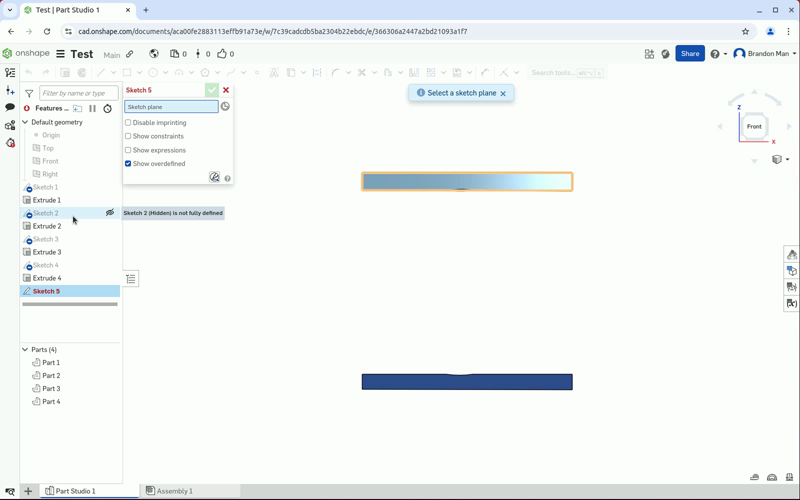
mouse_move(73, 163)
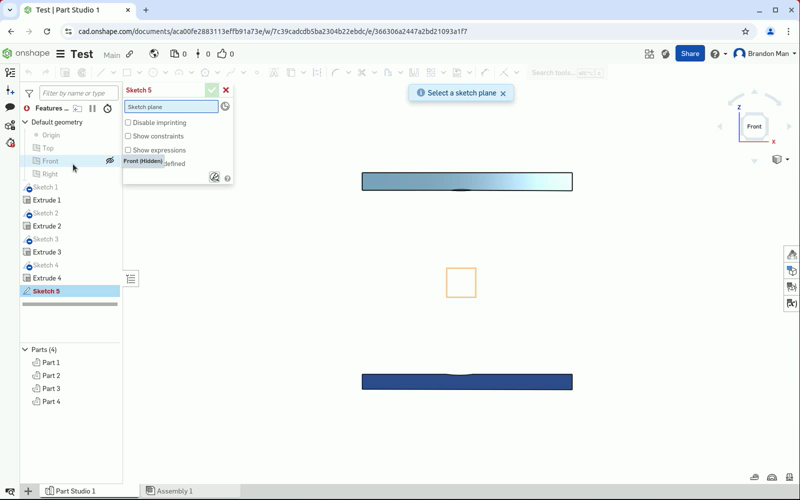
click(73, 163)
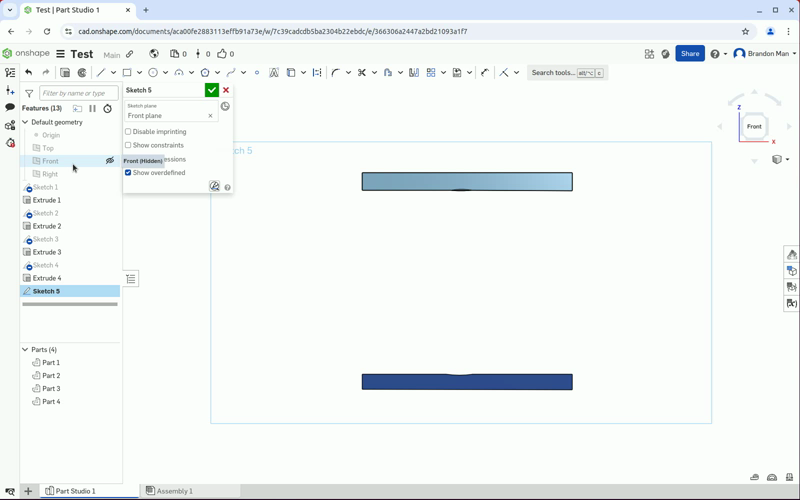
mouse_move(73, 352)
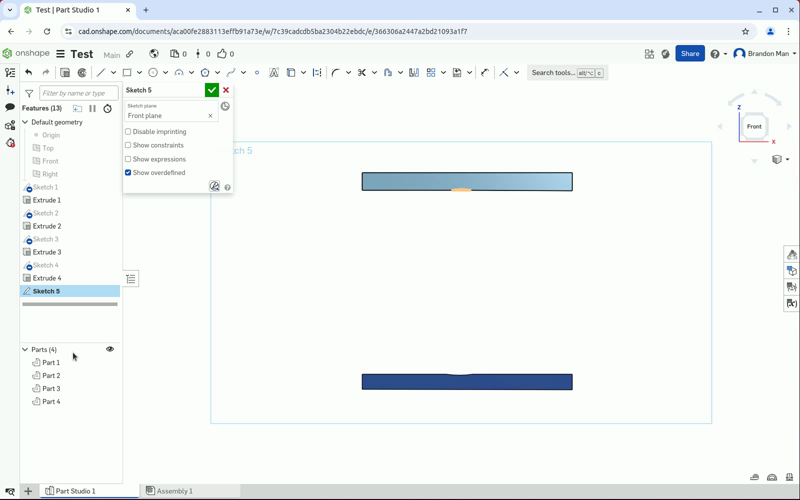
key(y)
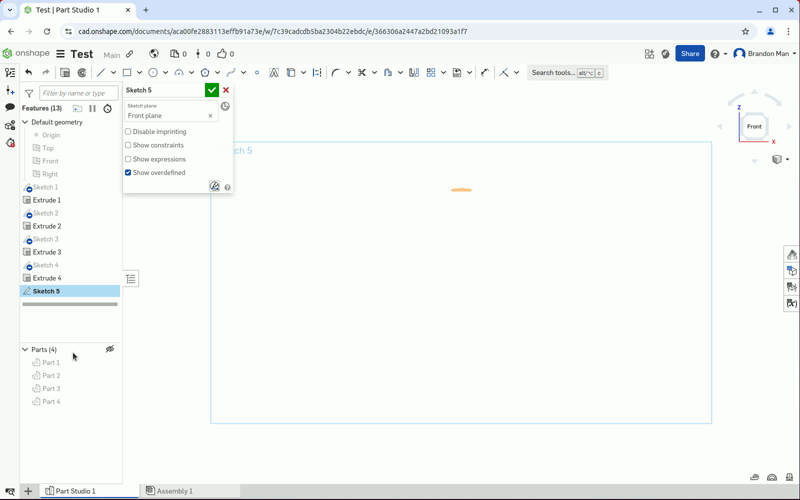
key(l)
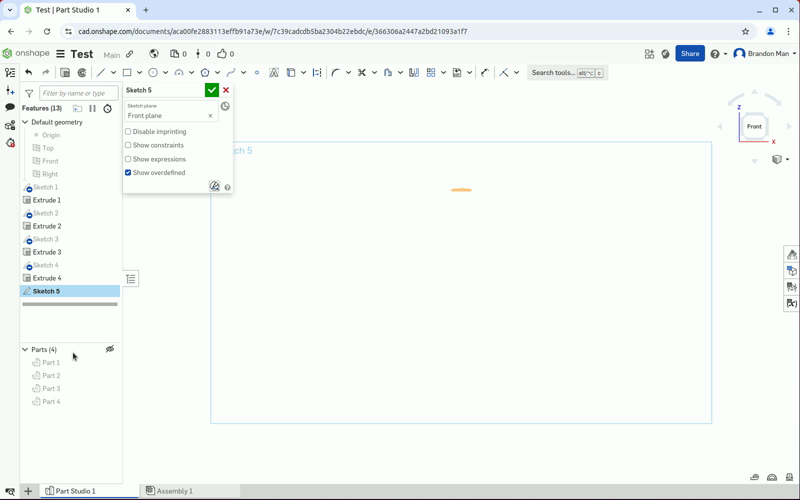
key_down(shift)
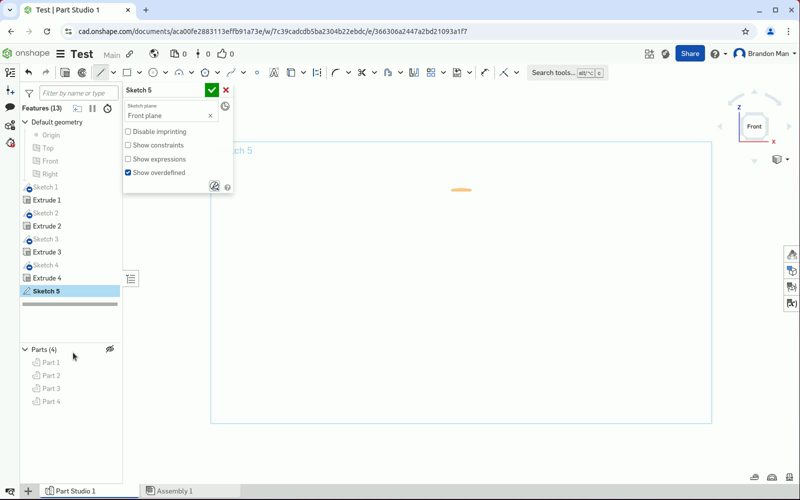
mouse_move(446, 374)
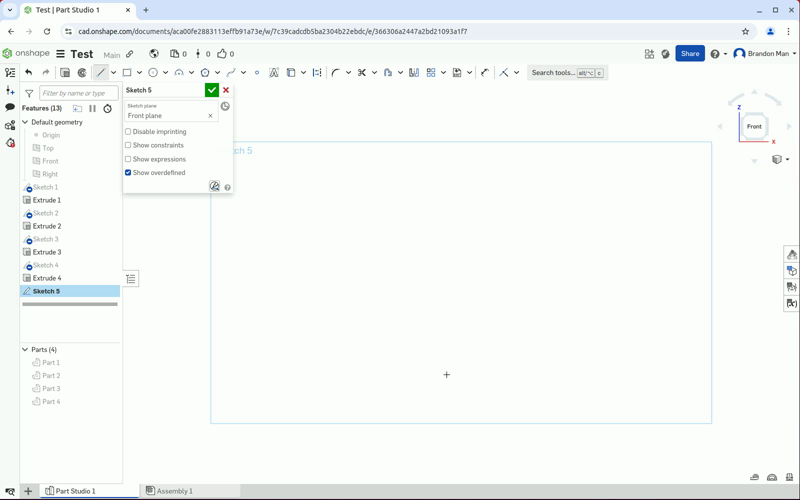
click(446, 374)
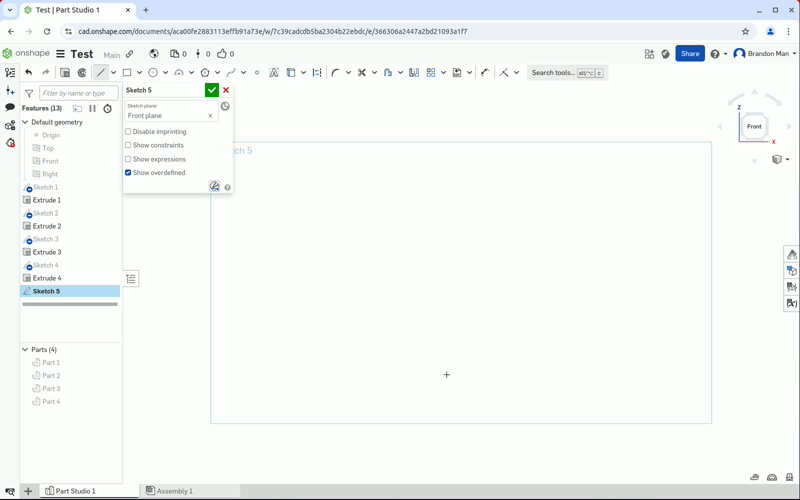
key_up(shift)
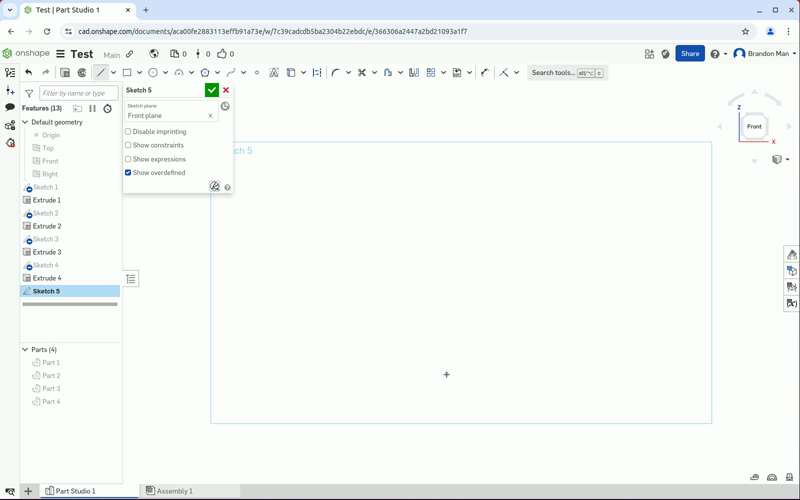
key_down(shift)
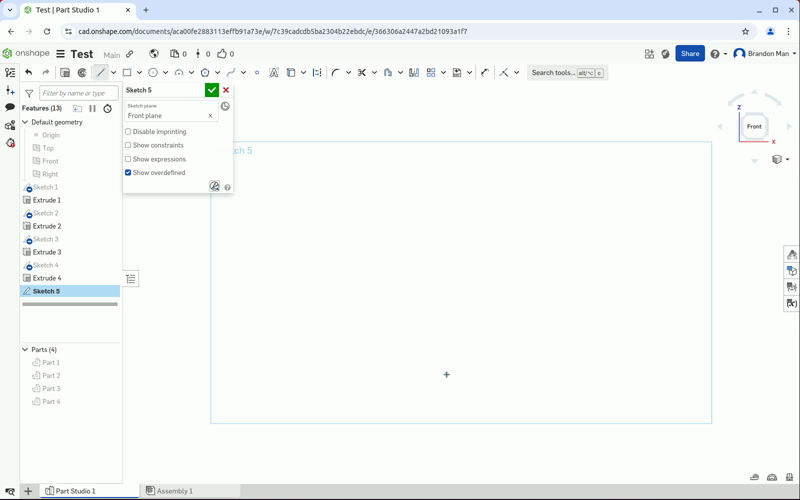
mouse_move(476, 374)
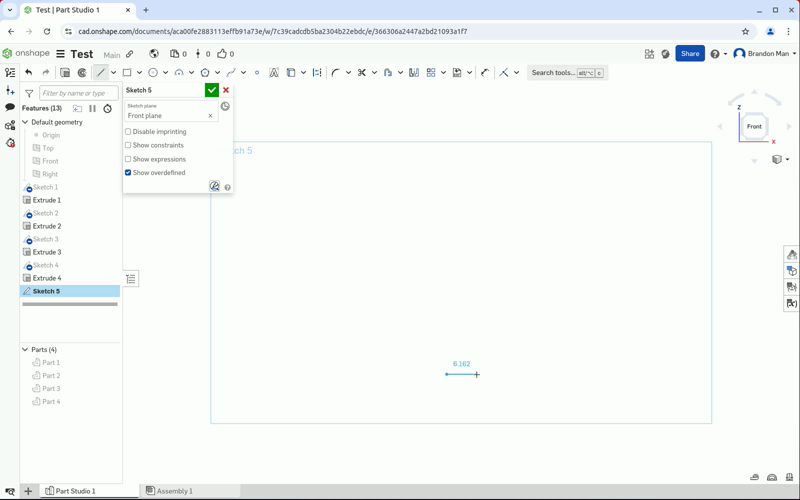
mouse_move(473, 374)
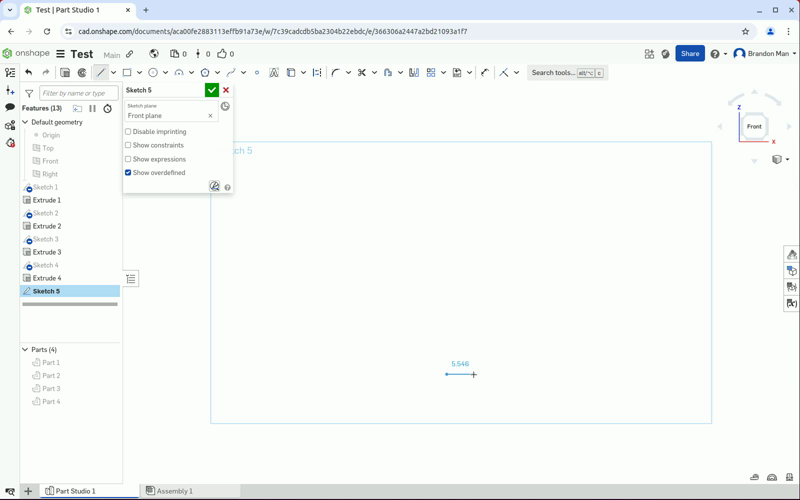
click(473, 374)
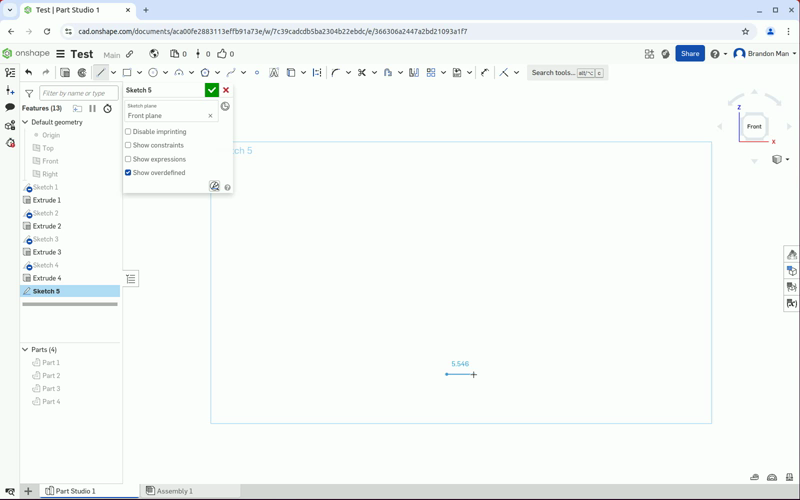
key_up(shift)
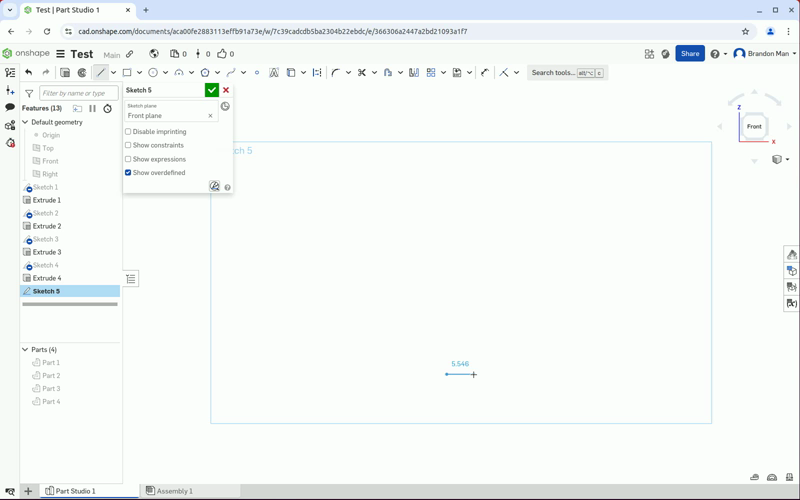
key(esc)
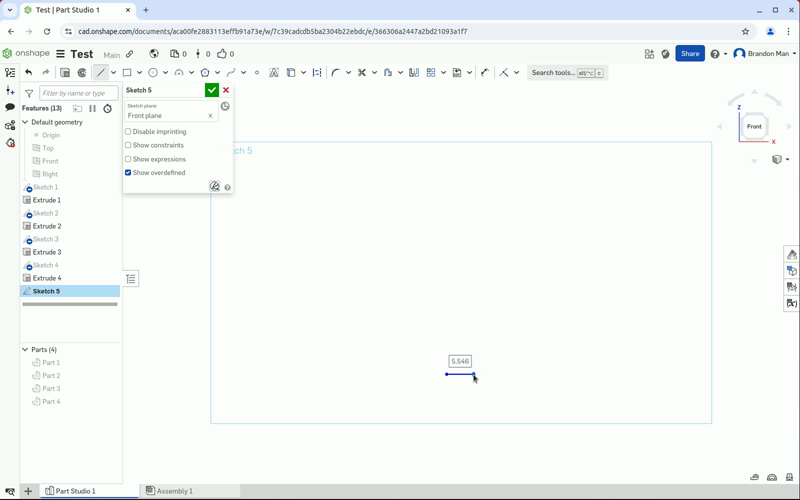
key(a)
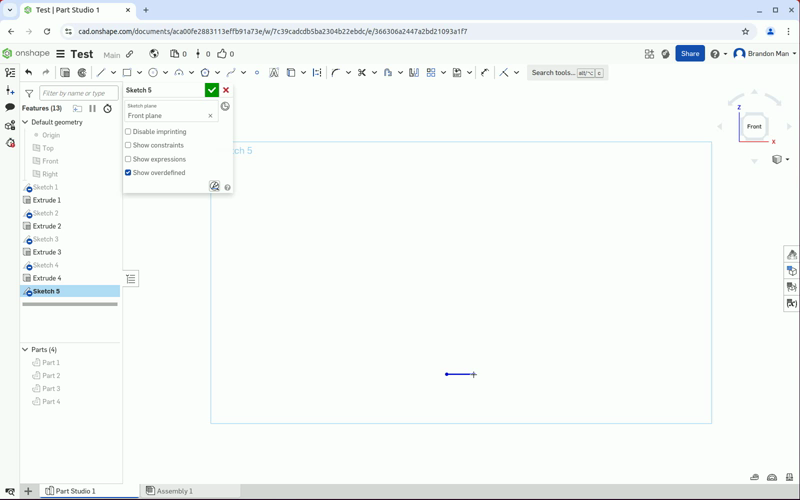
mouse_move(473, 374)
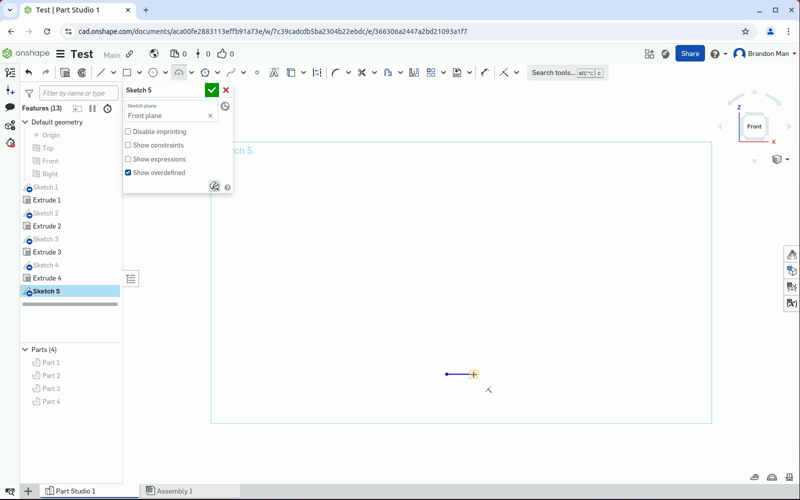
click(473, 374)
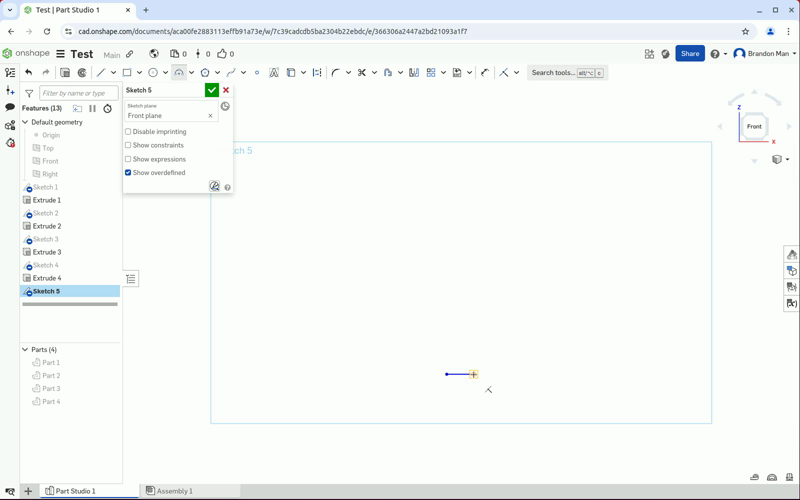
key_down(shift)
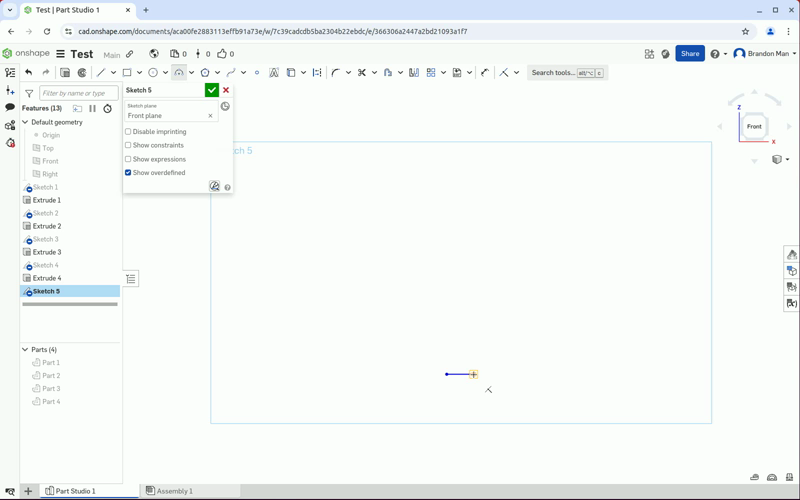
mouse_move(469, 191)
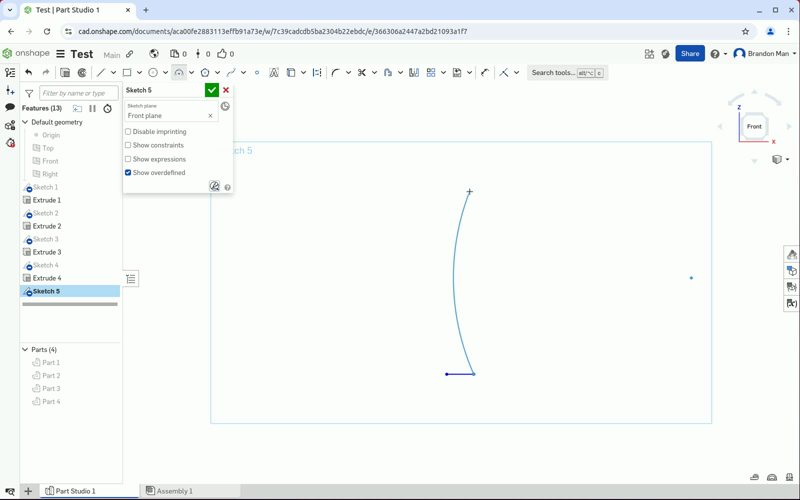
click(469, 191)
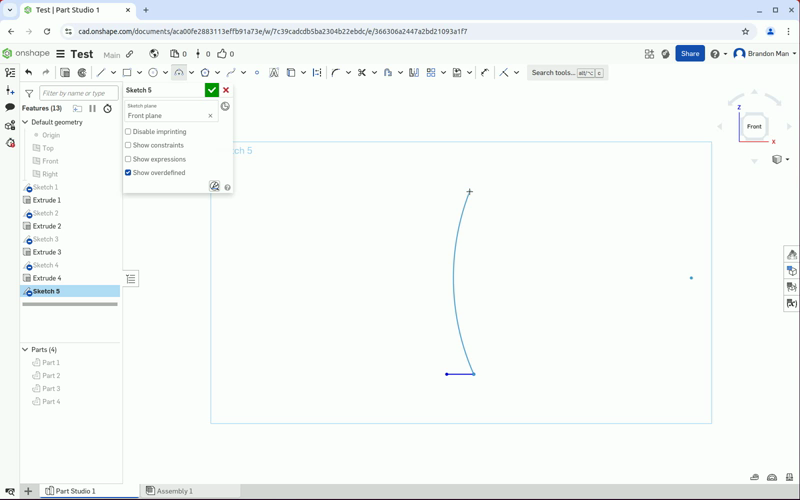
mouse_move(552, 280)
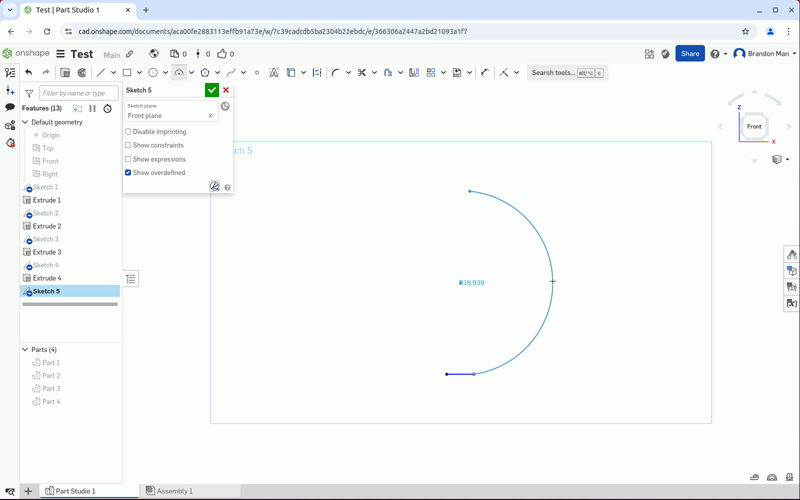
click(552, 280)
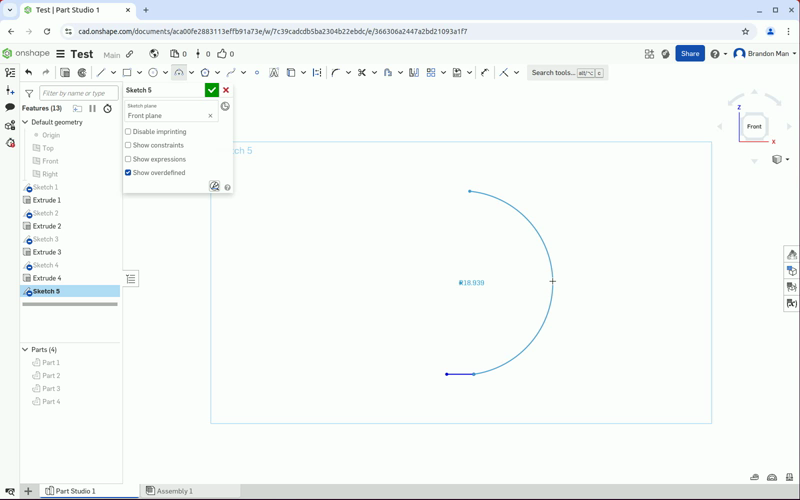
key_up(shift)
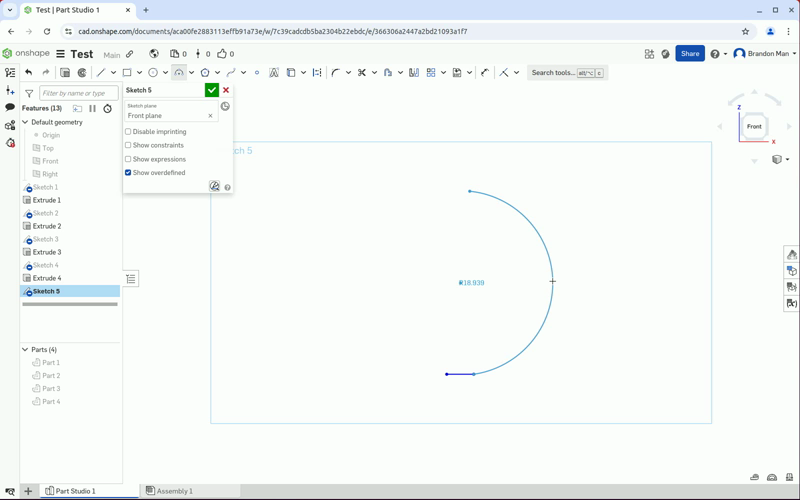
key(esc)
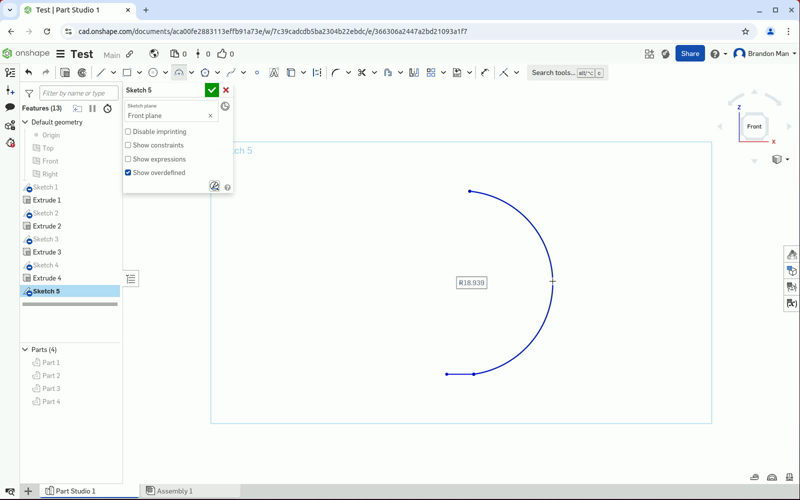
key(l)
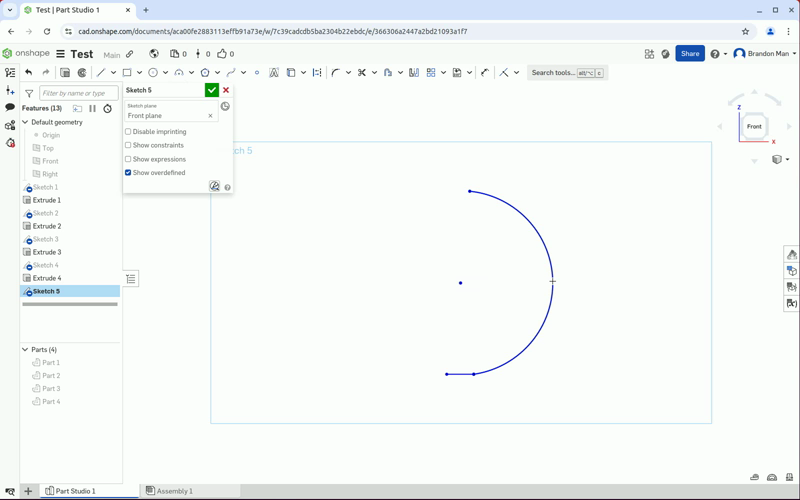
mouse_move(469, 191)
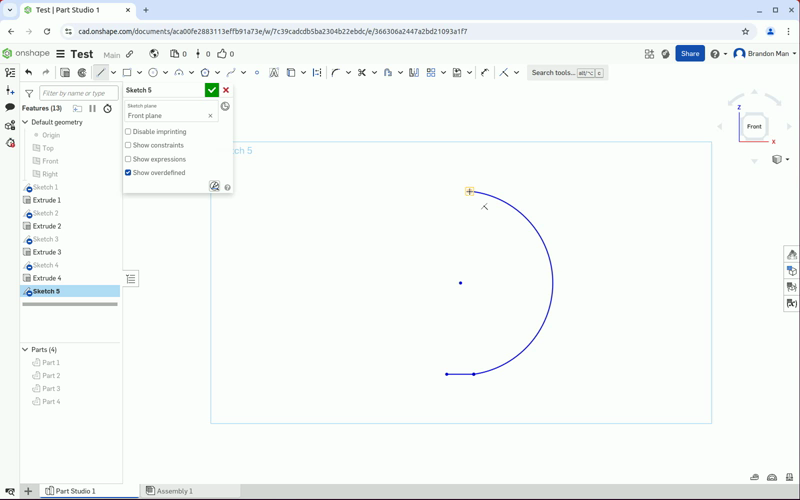
click(469, 191)
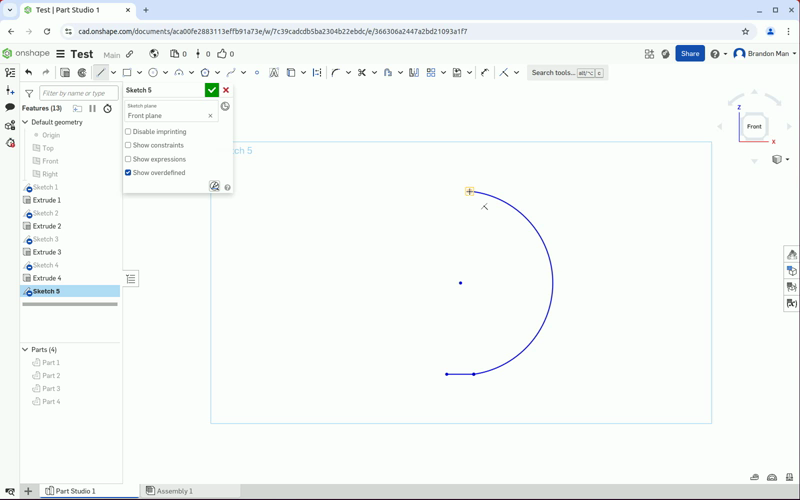
key_down(shift)
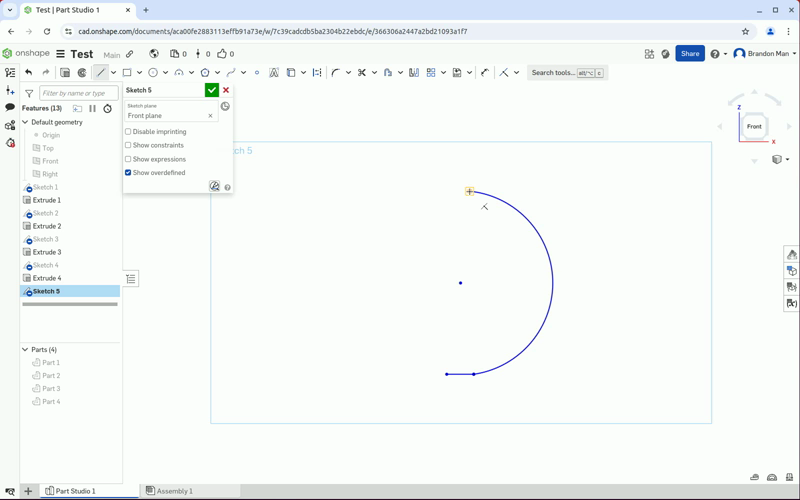
mouse_move(499, 191)
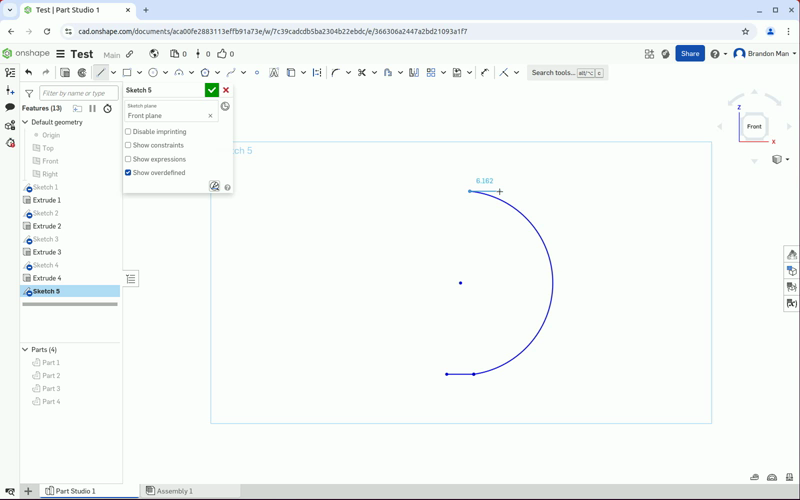
mouse_move(450, 191)
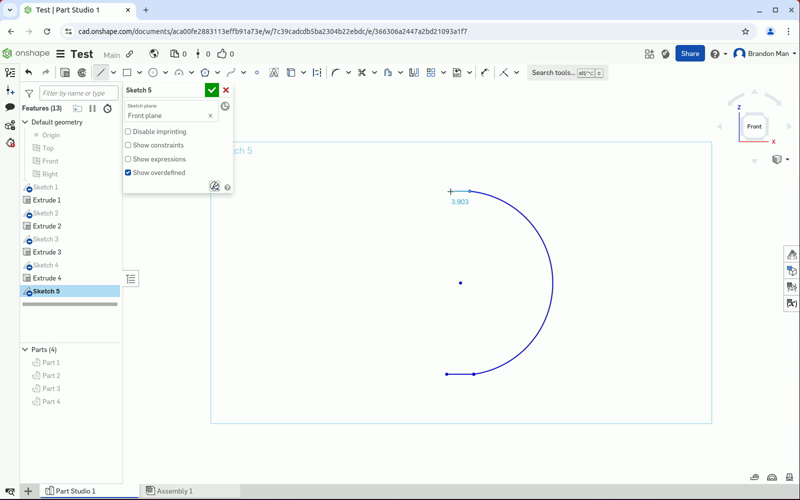
click(450, 191)
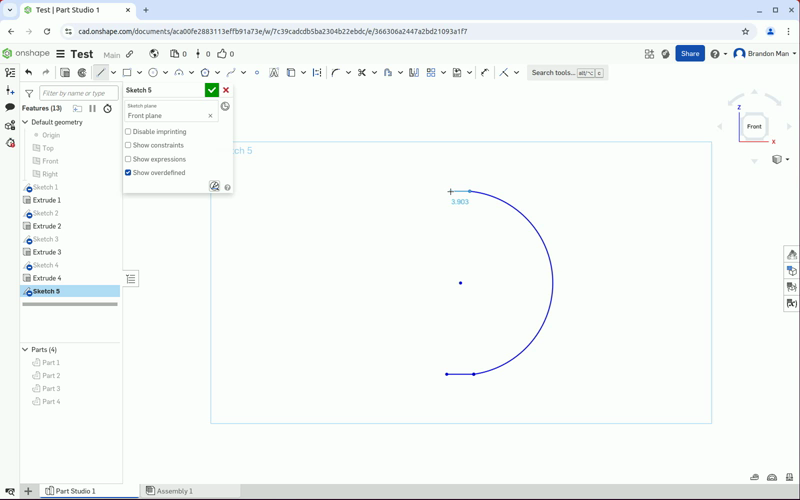
key_up(shift)
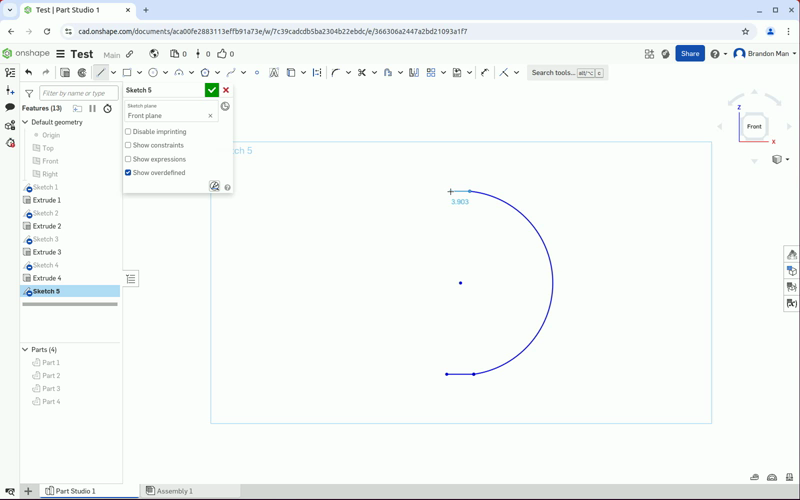
key(esc)
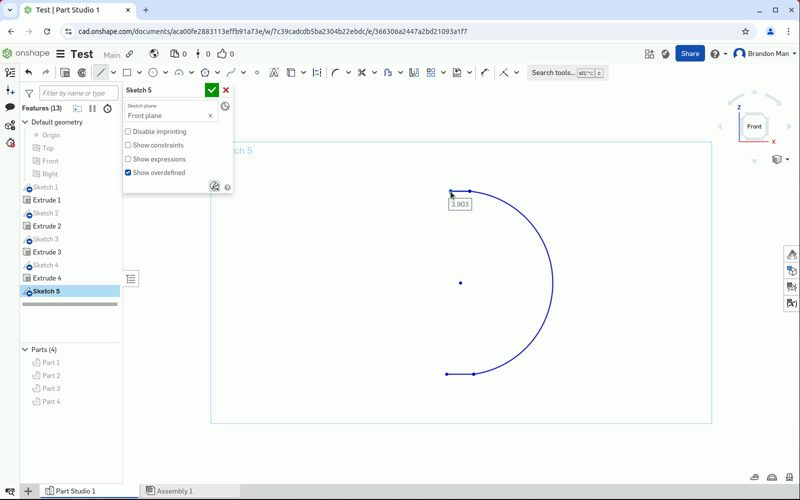
key(a)
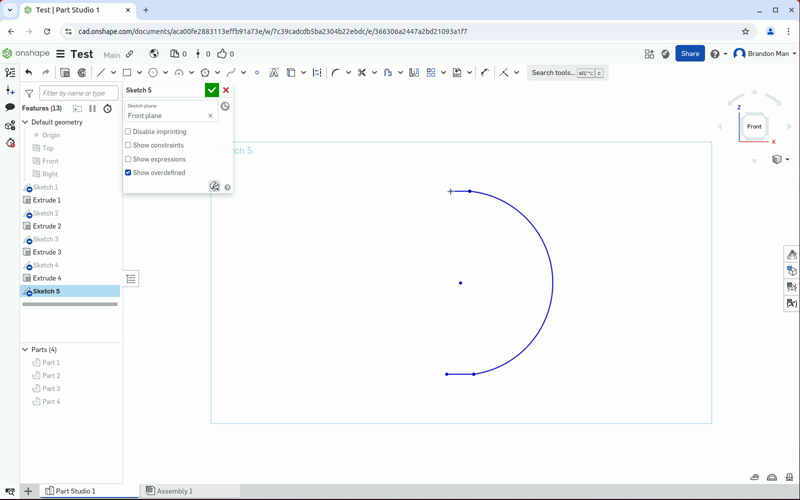
mouse_move(450, 191)
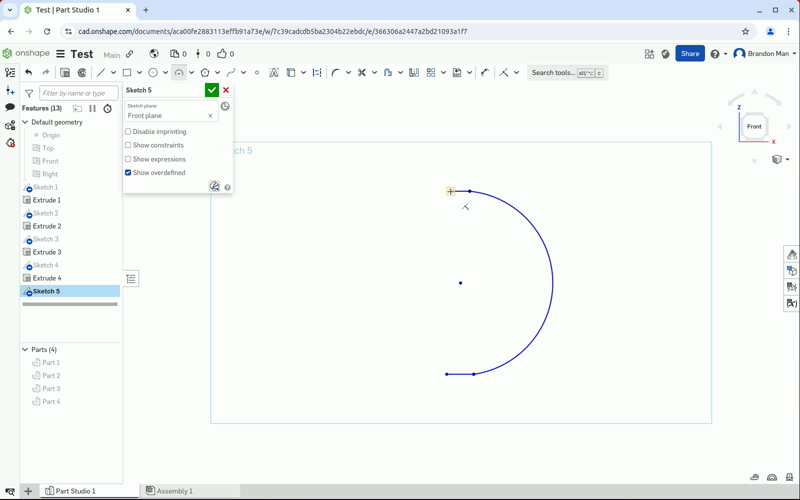
click(450, 191)
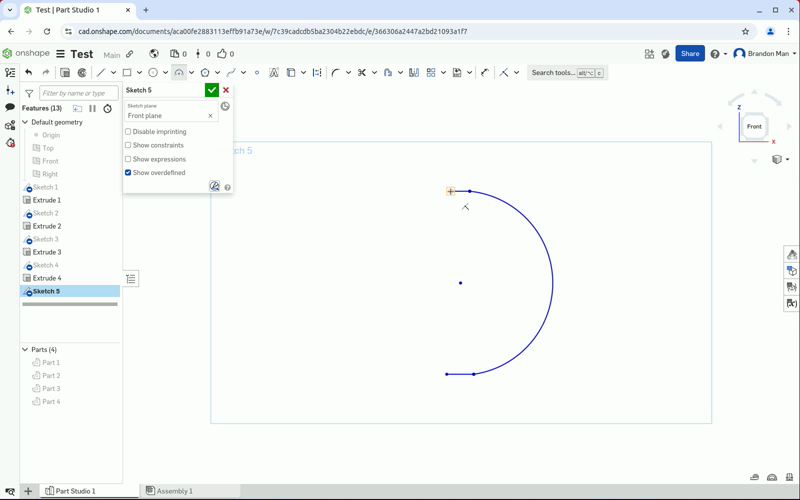
mouse_move(446, 374)
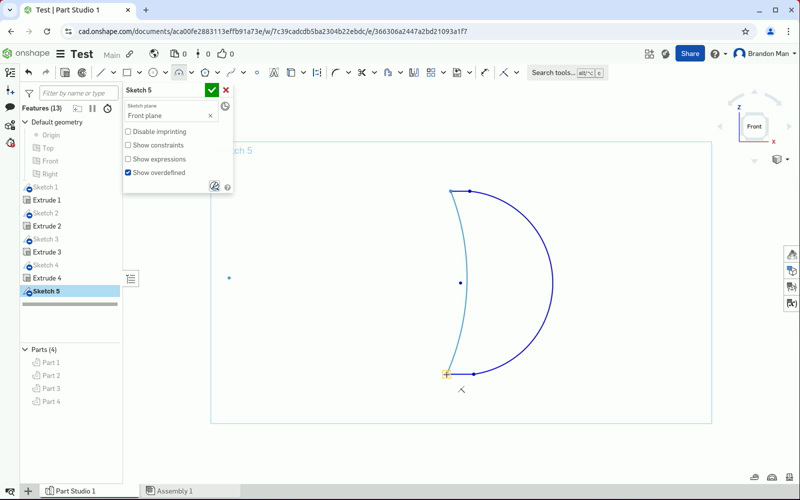
click(446, 374)
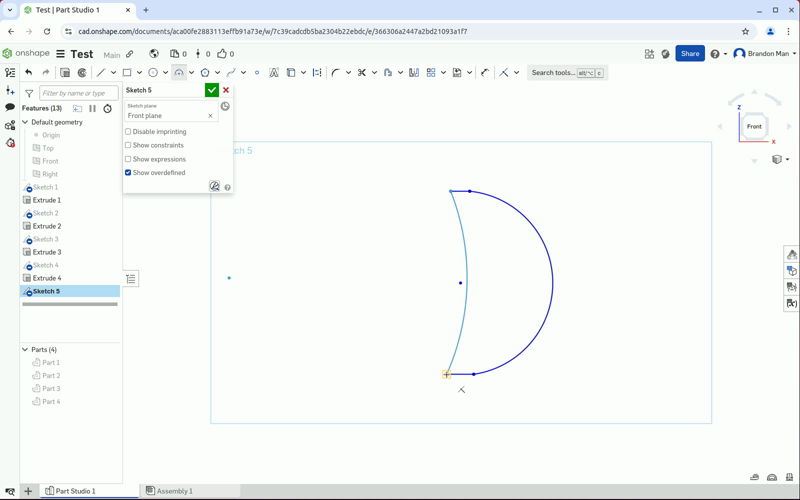
key_down(shift)
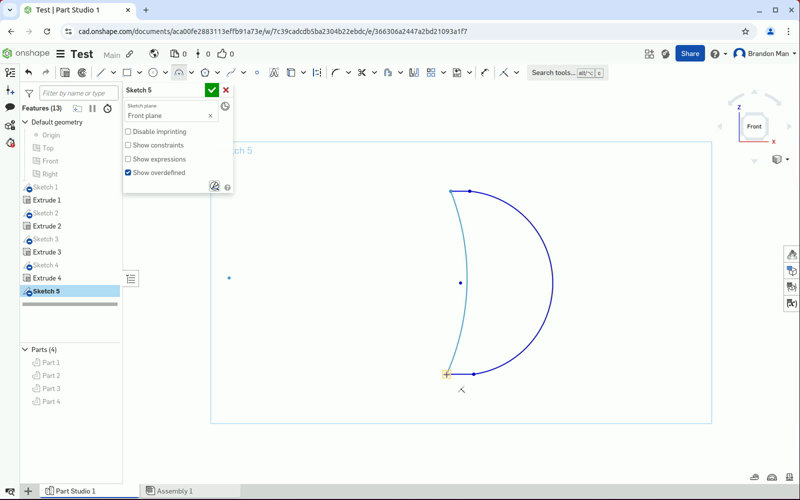
mouse_move(367, 280)
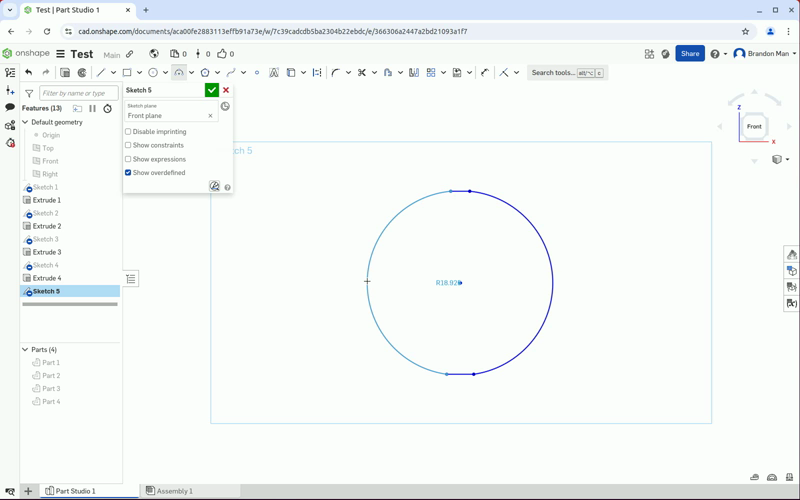
click(367, 280)
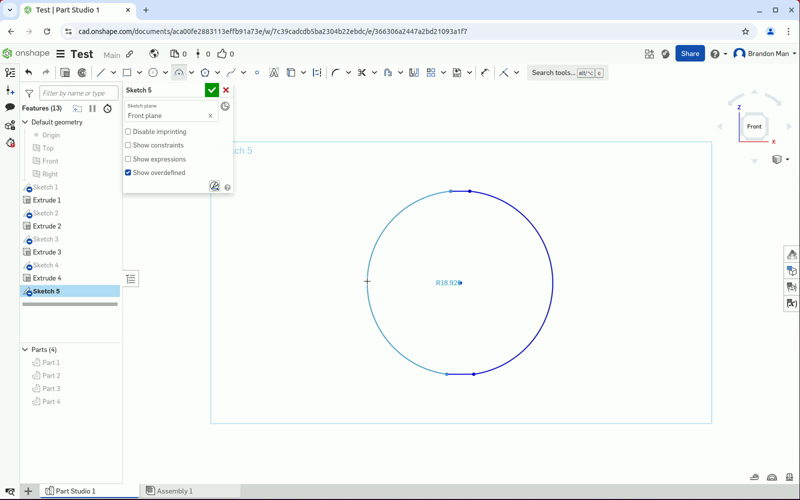
key_up(shift)
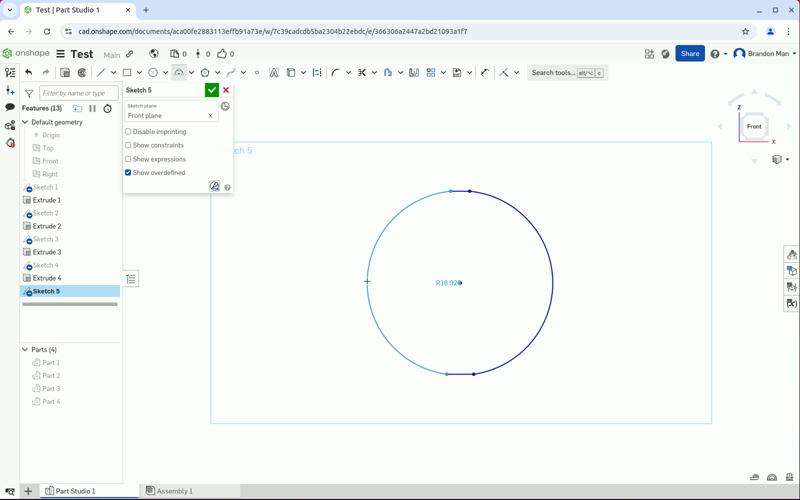
key(esc)
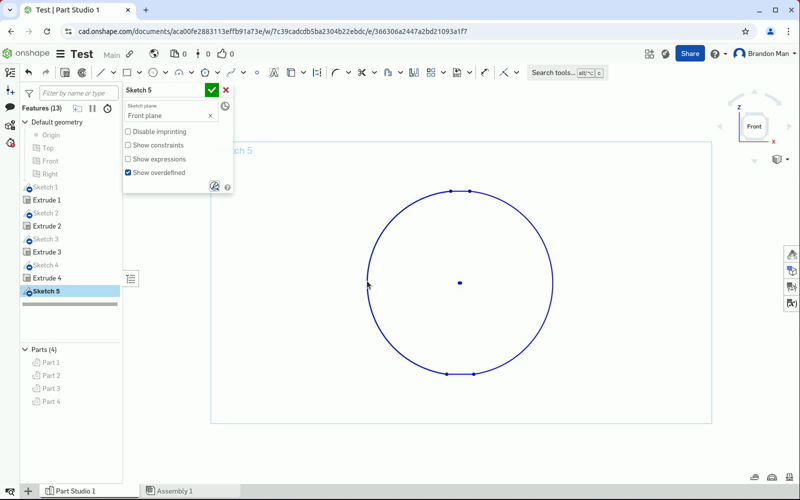
mouse_move(466, 295)
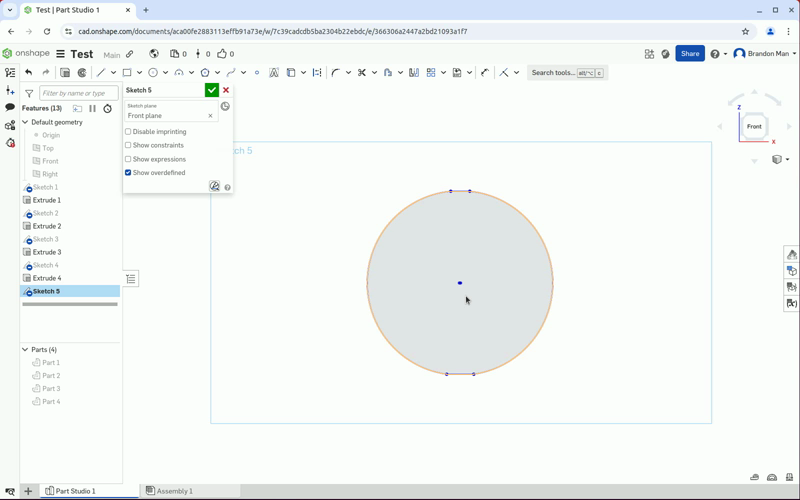
click(466, 295)
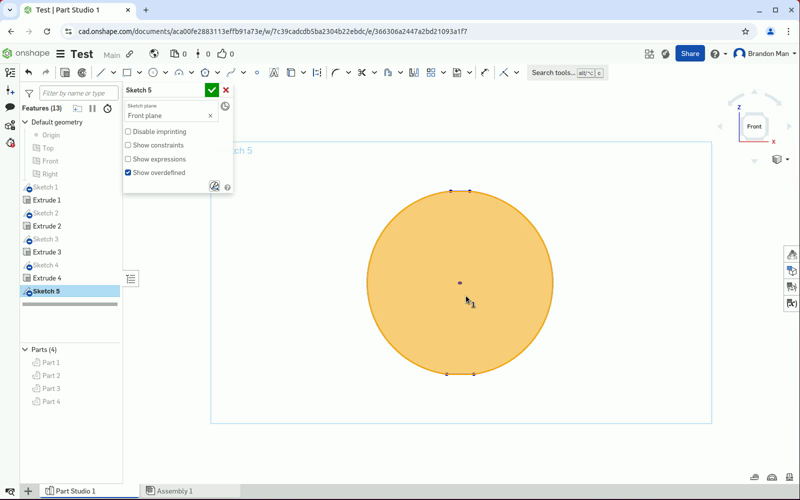
mouse_move(73, 352)
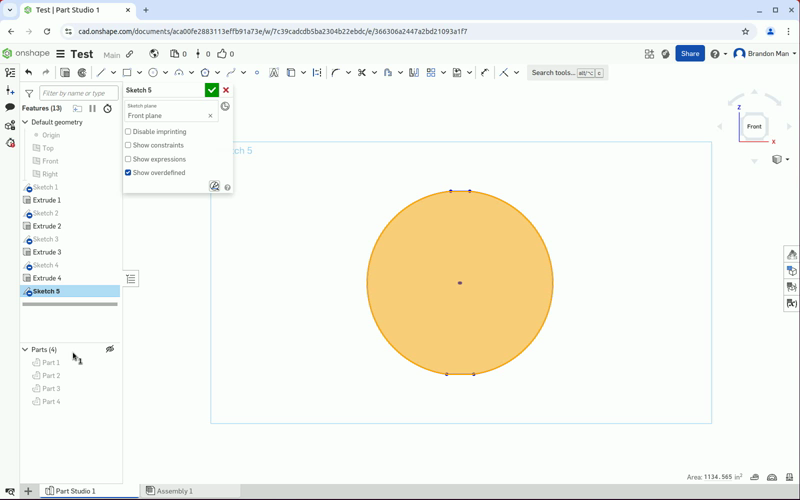
key(shift+y)
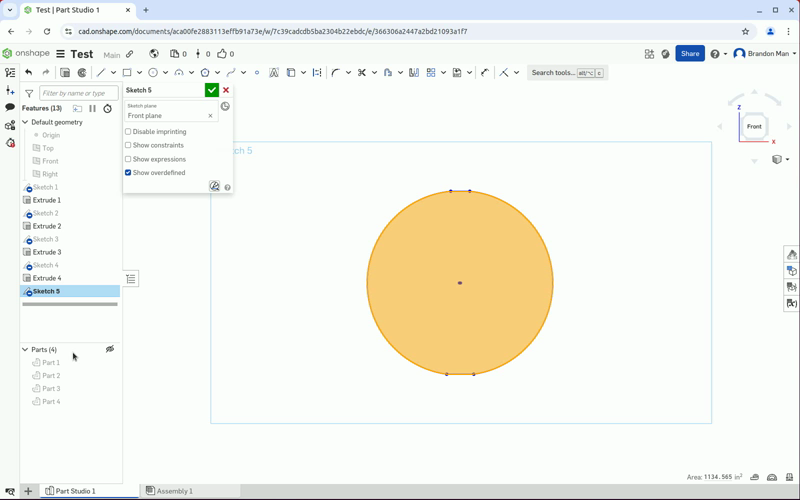
key(shift+e)
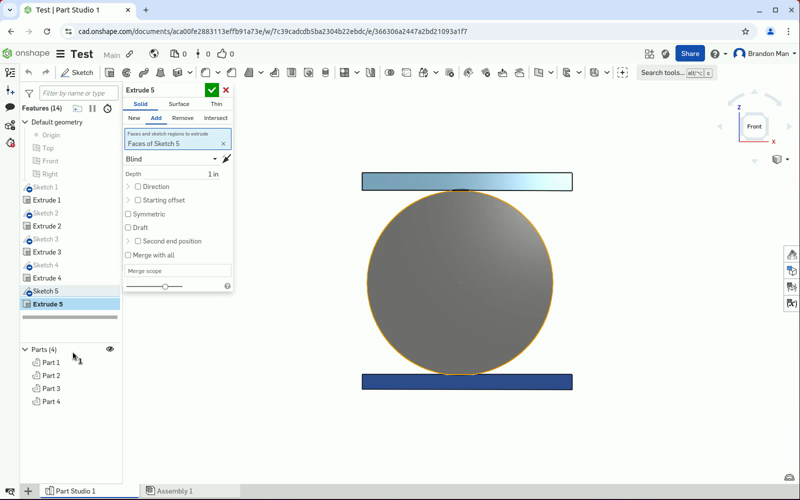
mouse_move(143, 106)
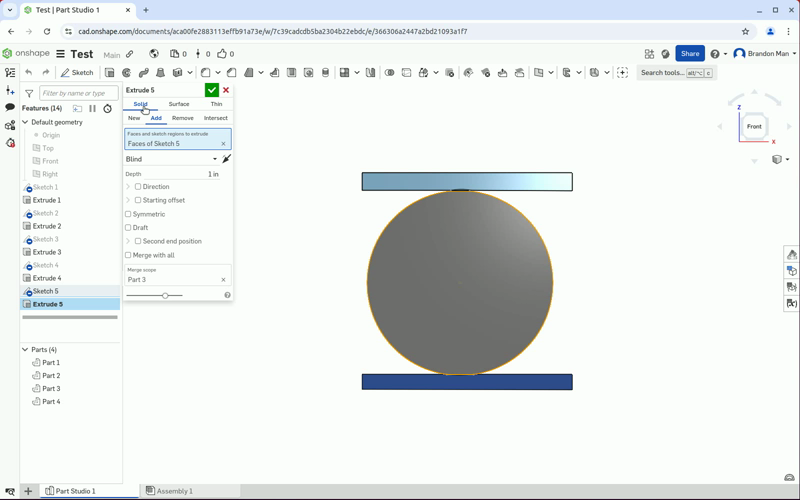
click(143, 106)
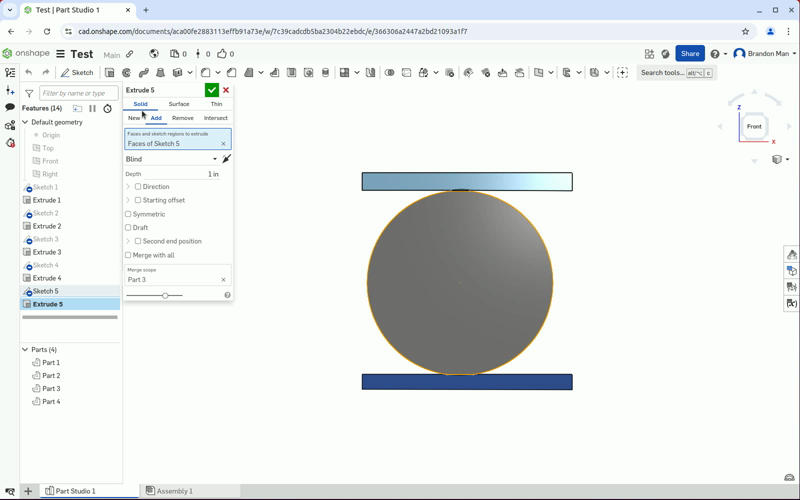
mouse_move(137, 120)
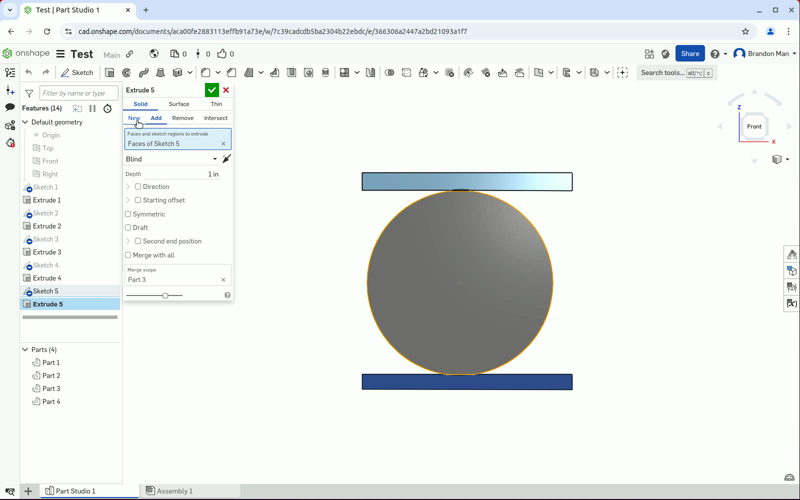
click(137, 120)
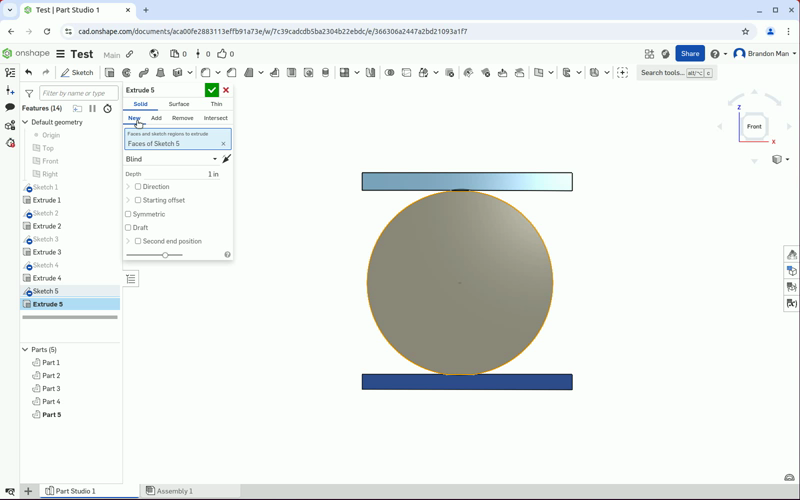
key(tab, 4)
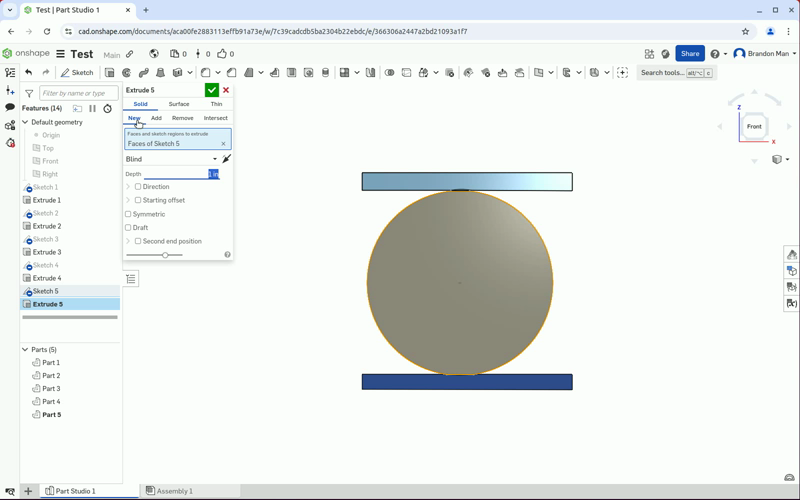
text(0.722)
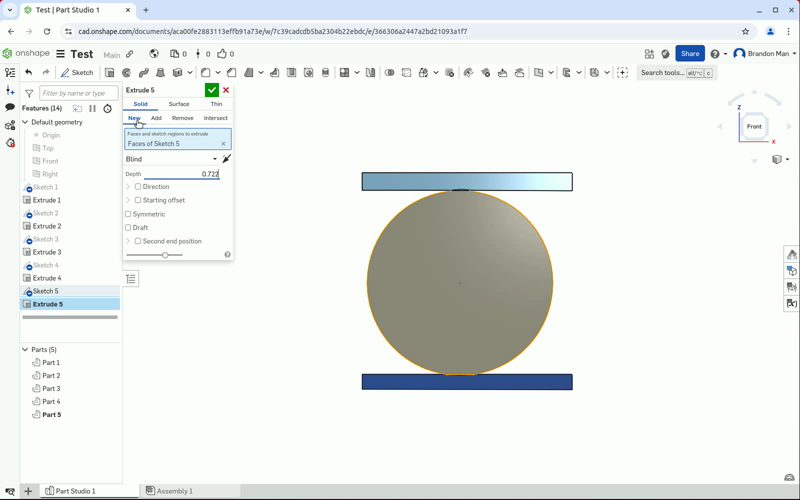
key(enter)
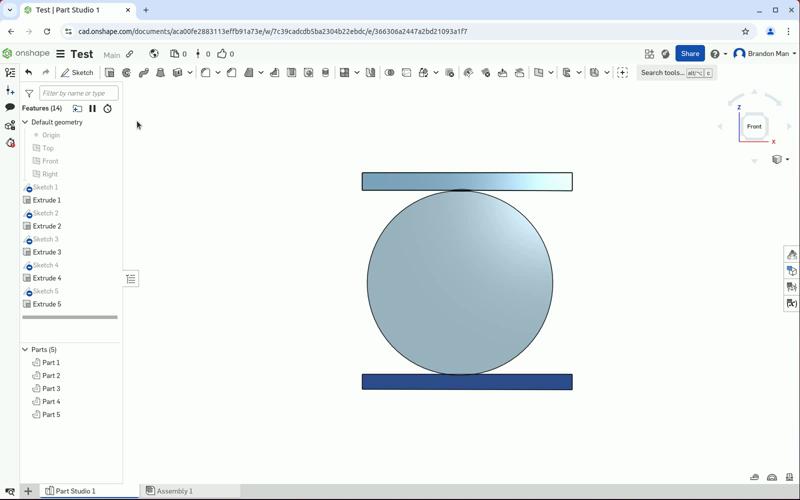
key(shift+h)
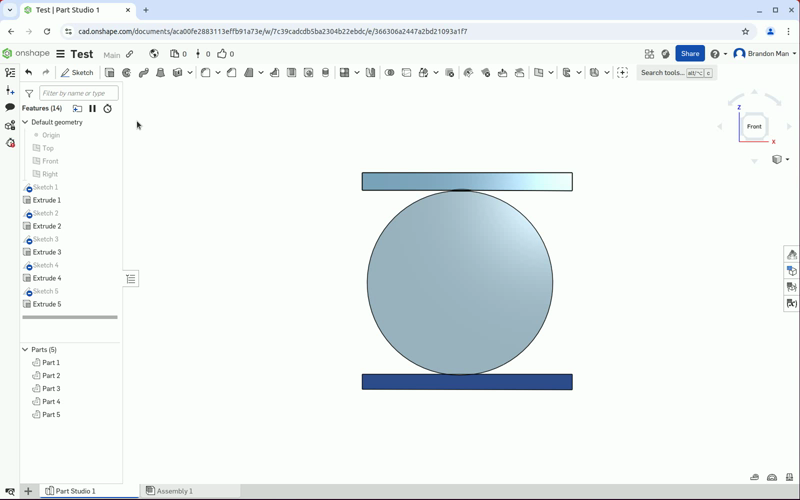
key(shift+h)
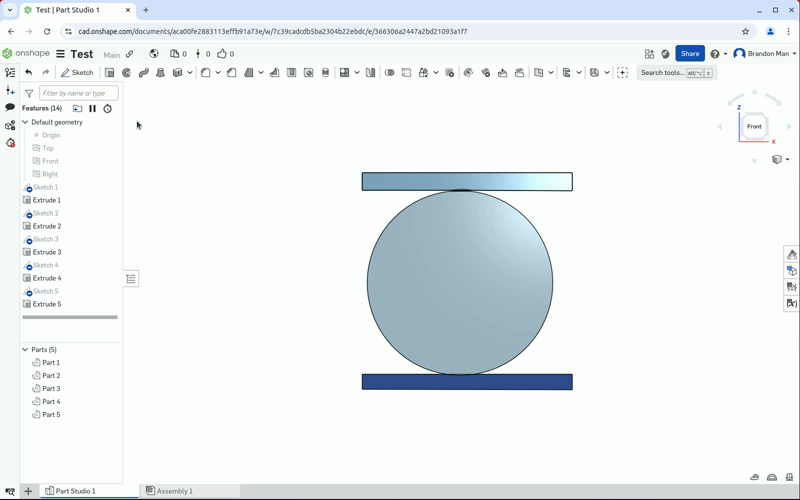
mouse_move(73, 189)
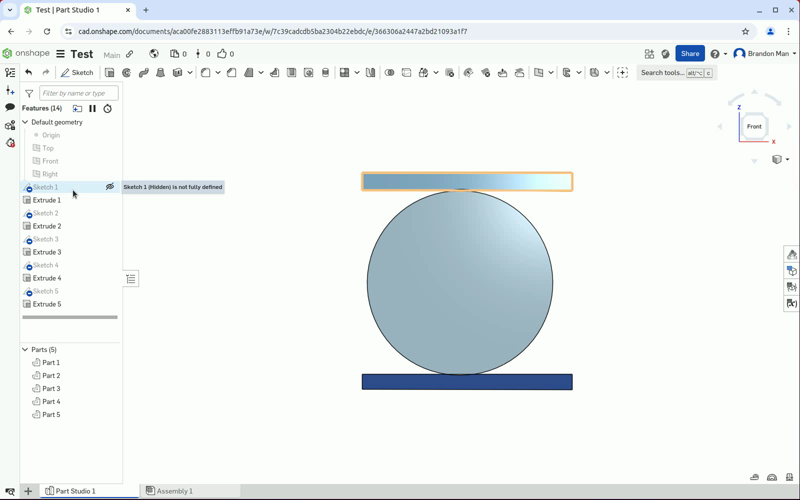
click(73, 189)
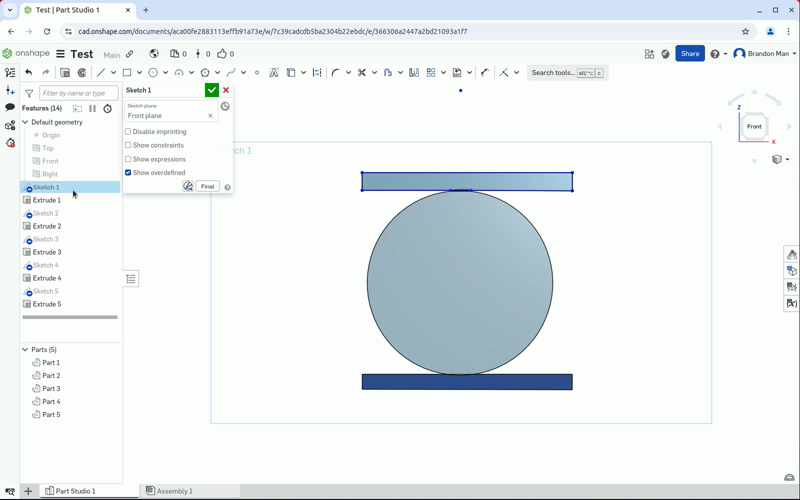
mouse_move(229, 92)
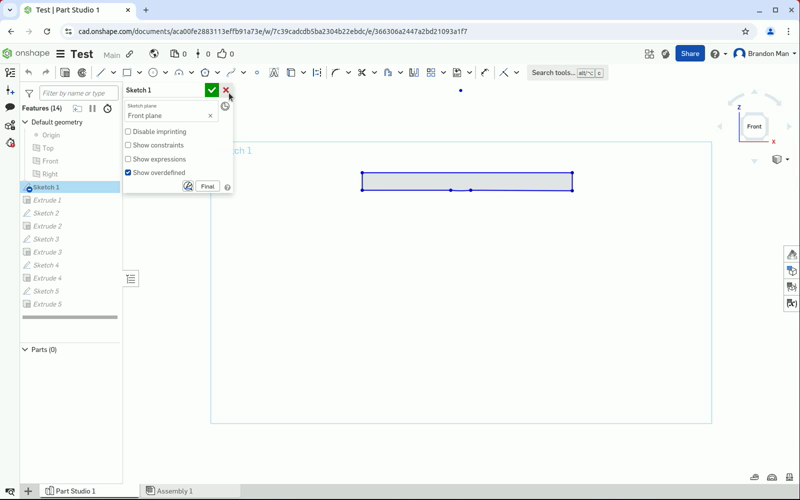
click(229, 92)
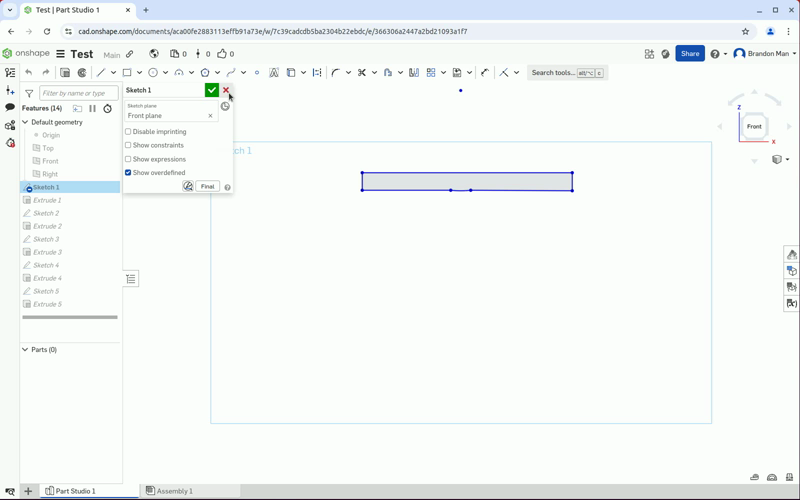
key(shift+s)
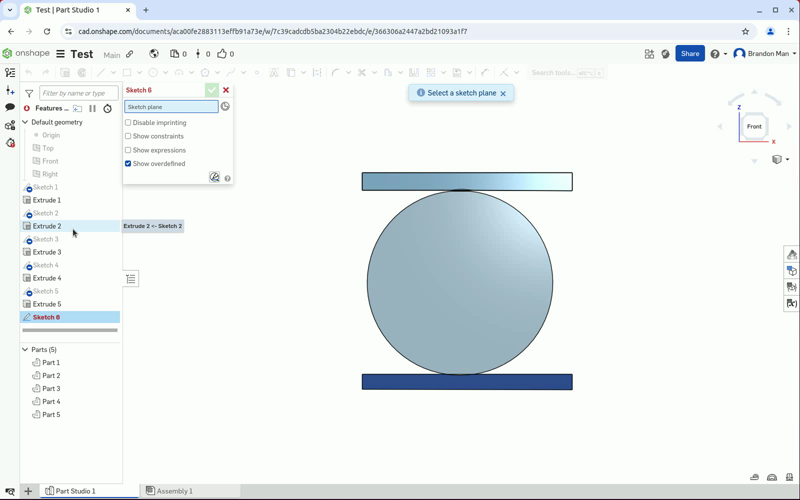
scroll(3)
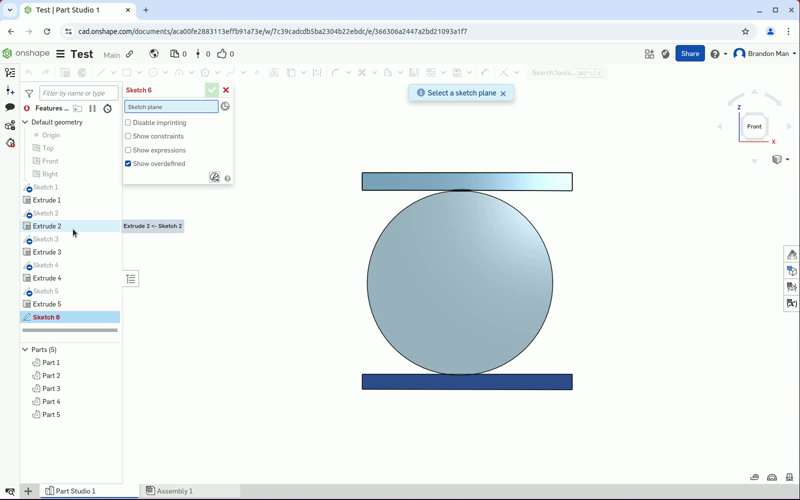
mouse_move(73, 163)
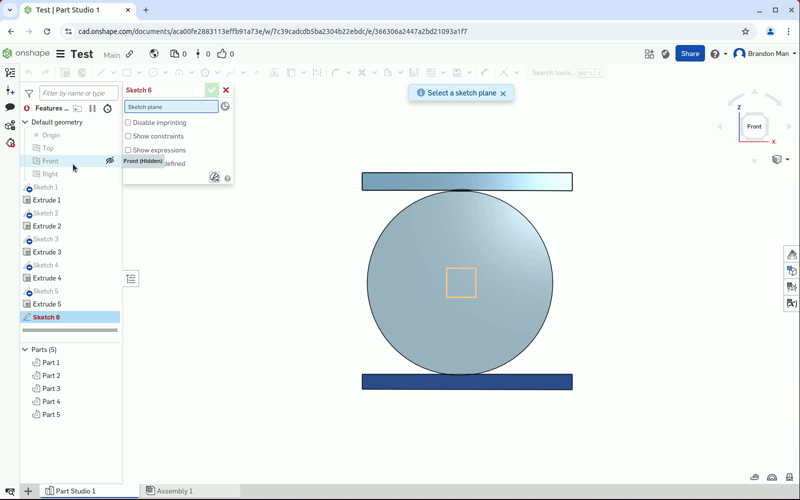
click(73, 163)
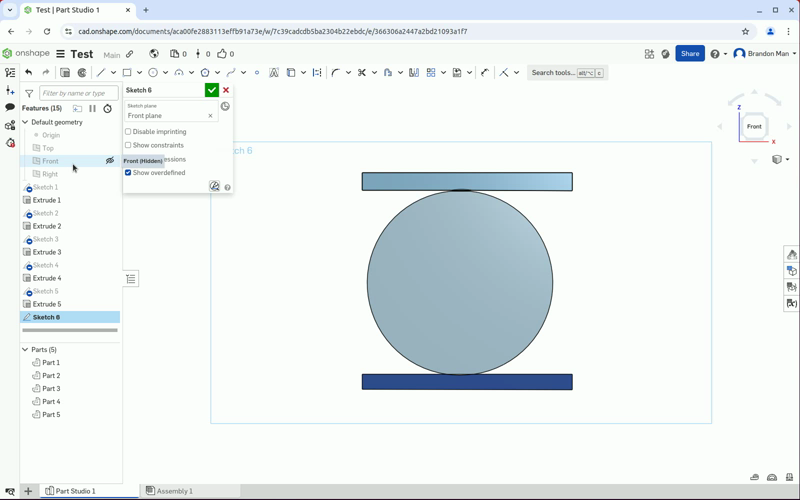
mouse_move(73, 352)
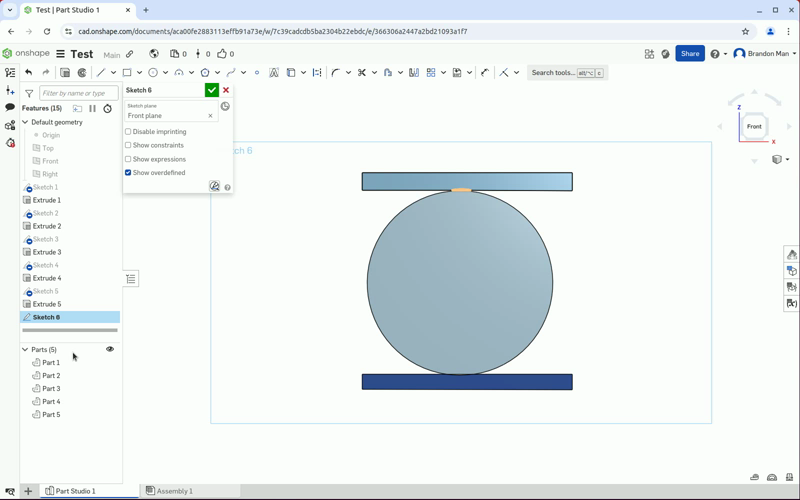
key(y)
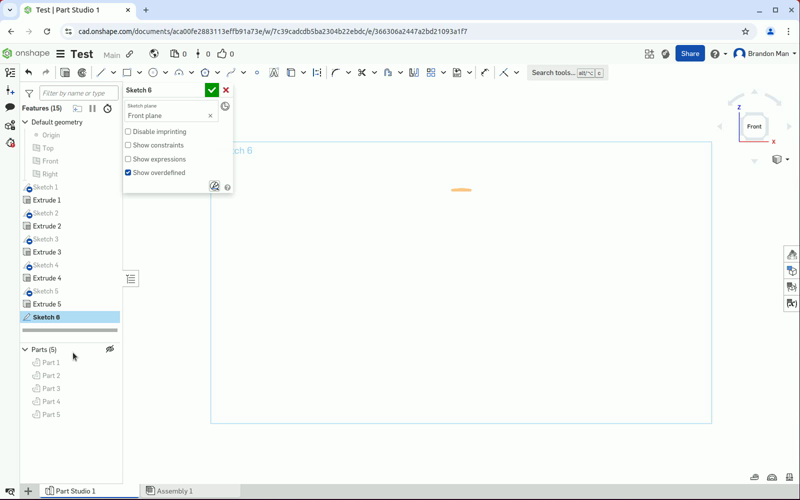
key(a)
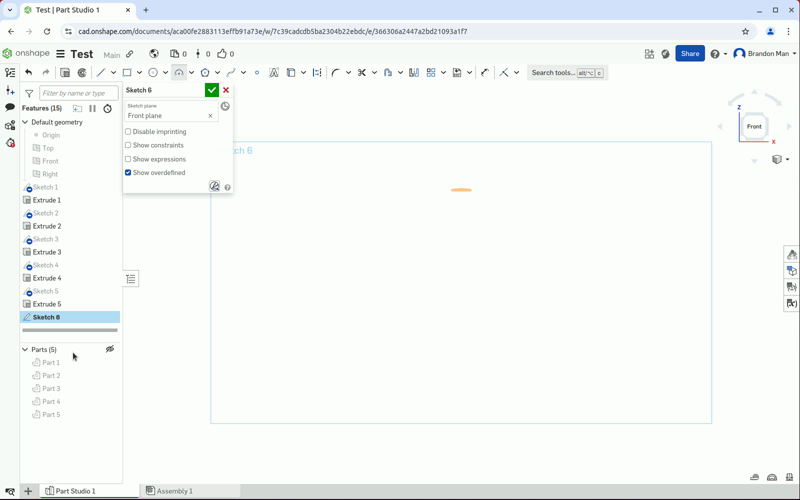
key_down(shift)
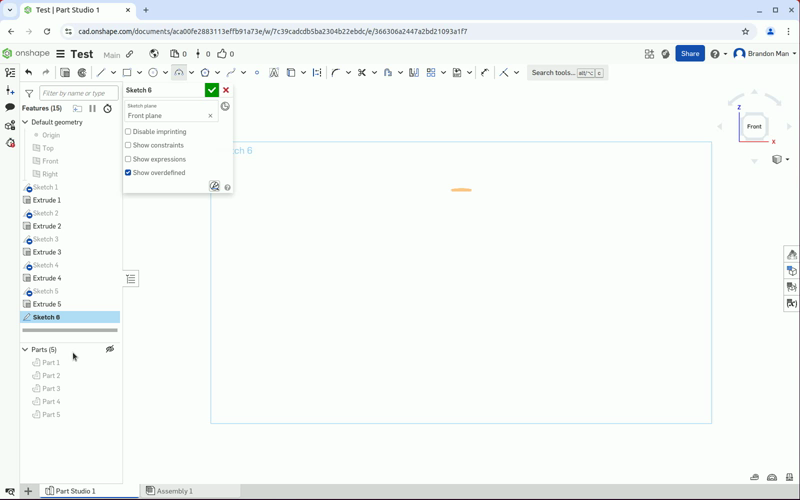
mouse_move(446, 374)
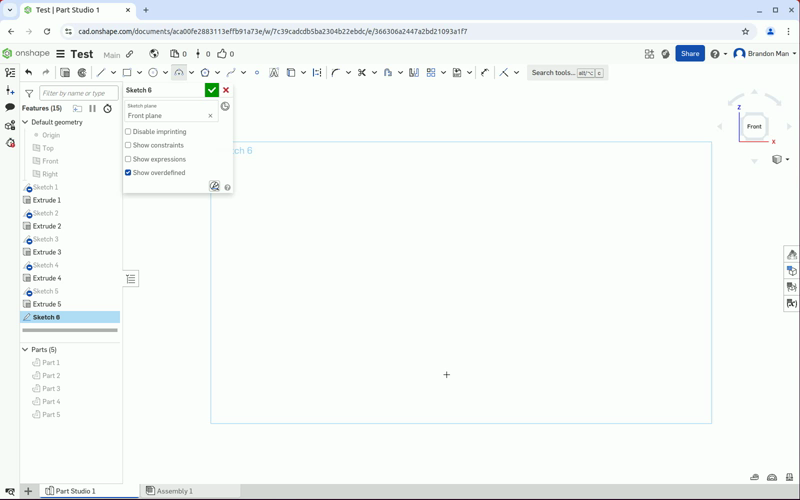
click(446, 374)
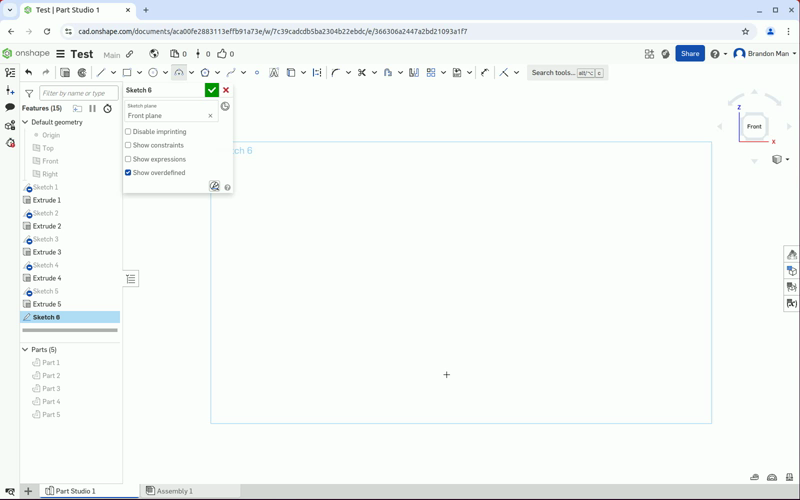
key_up(shift)
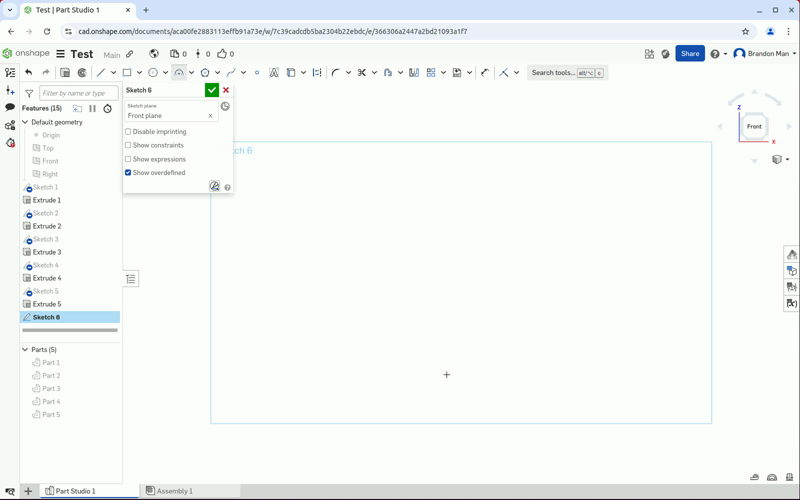
key_down(shift)
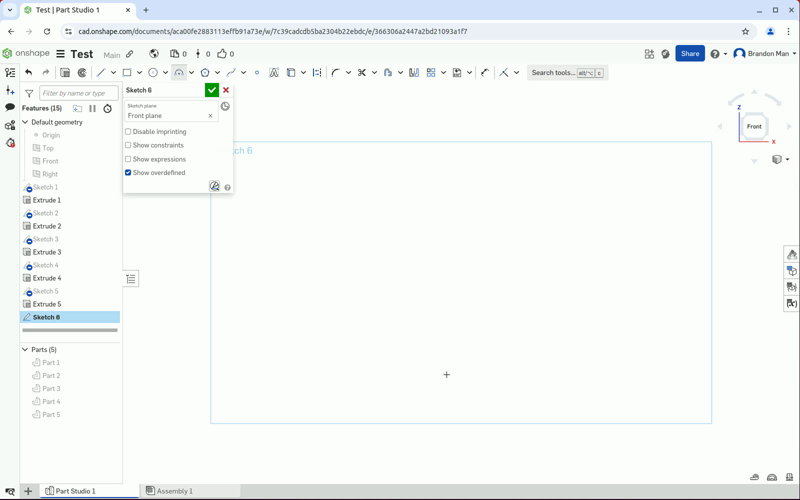
mouse_move(474, 374)
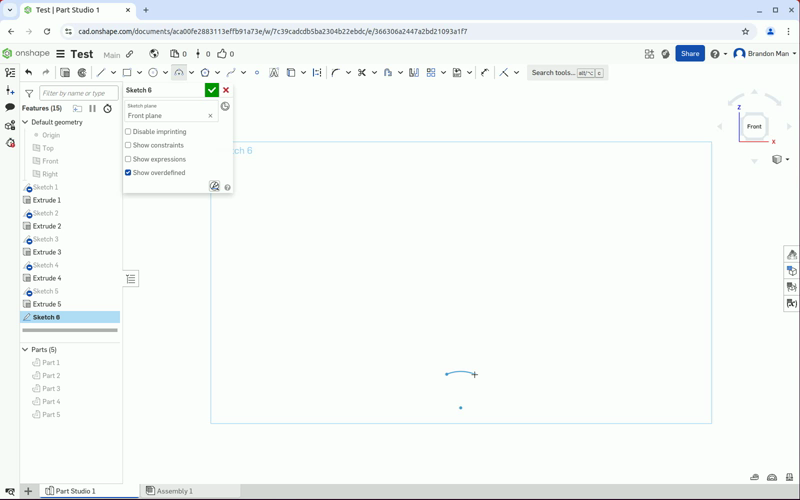
click(474, 374)
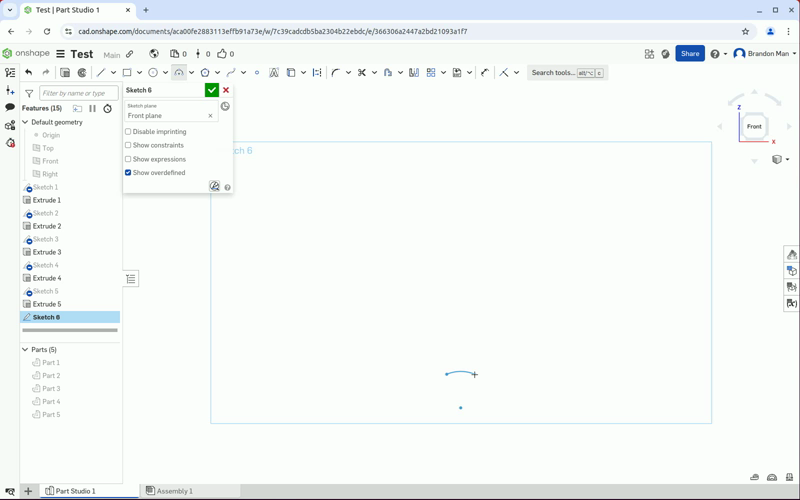
mouse_move(460, 375)
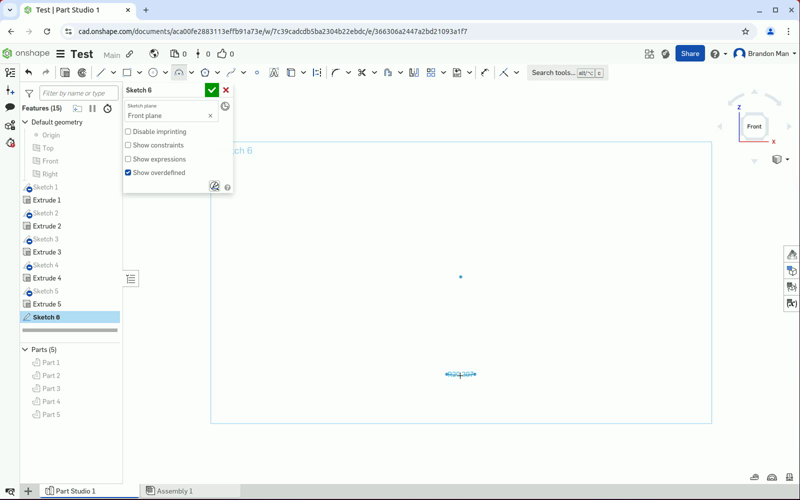
click(460, 375)
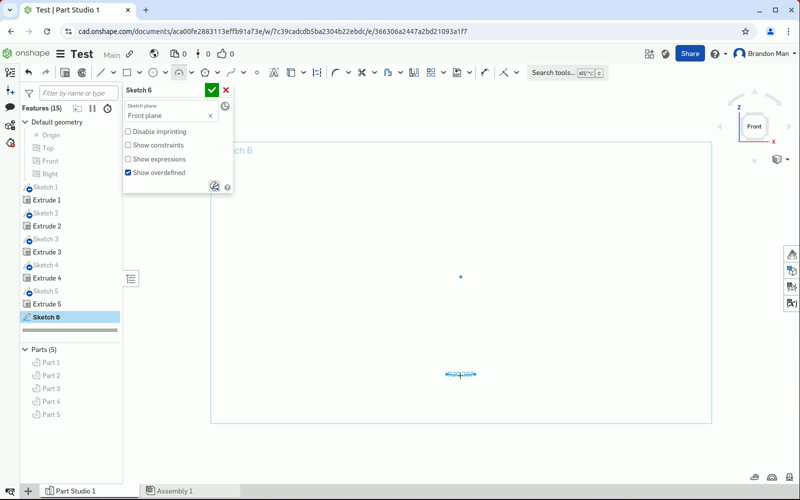
key_up(shift)
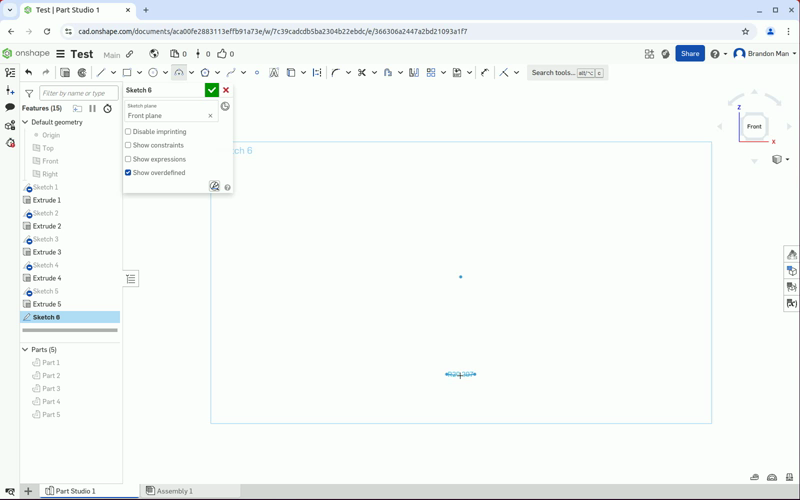
key(esc)
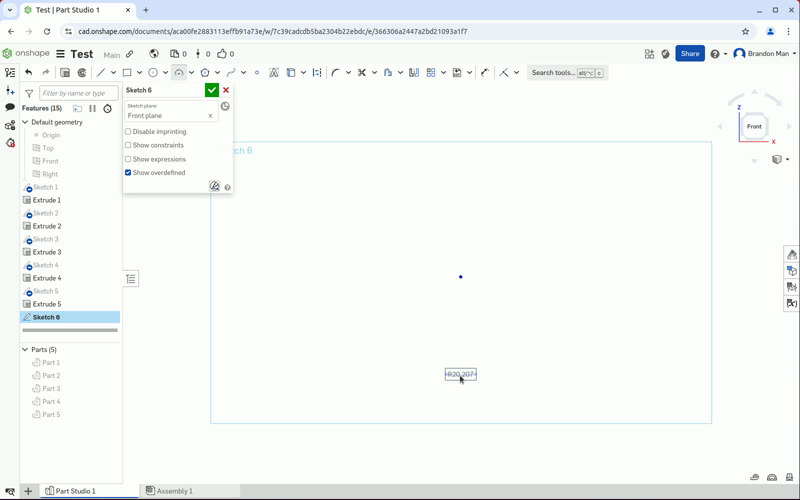
key(l)
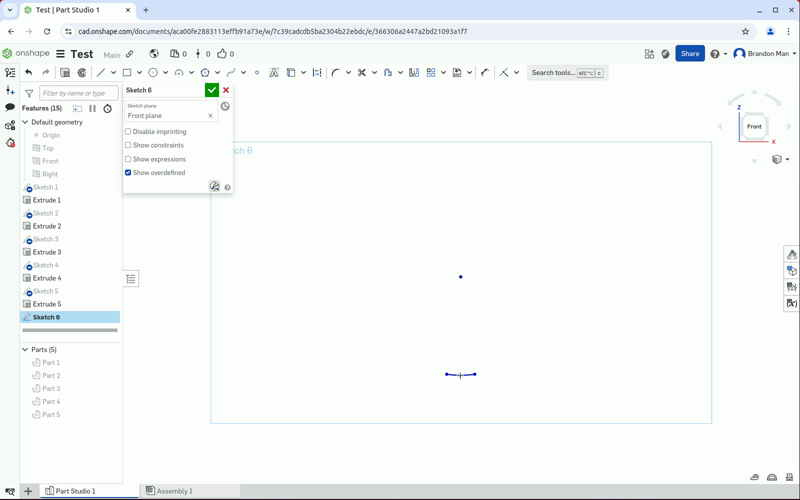
mouse_move(474, 374)
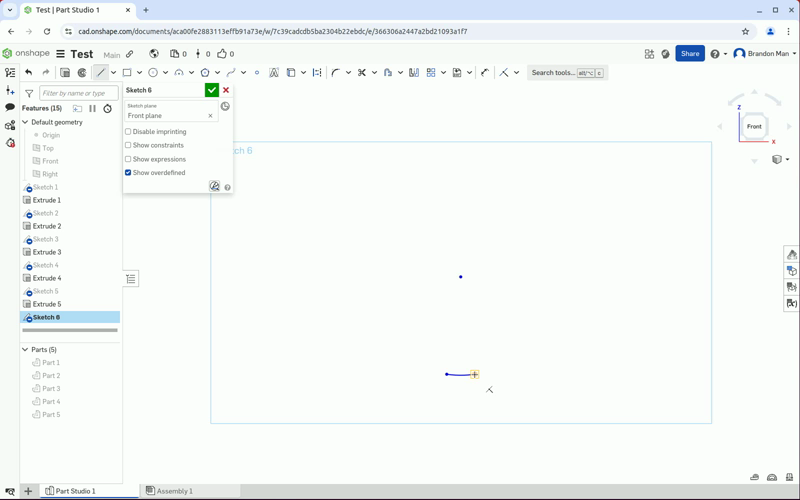
click(474, 374)
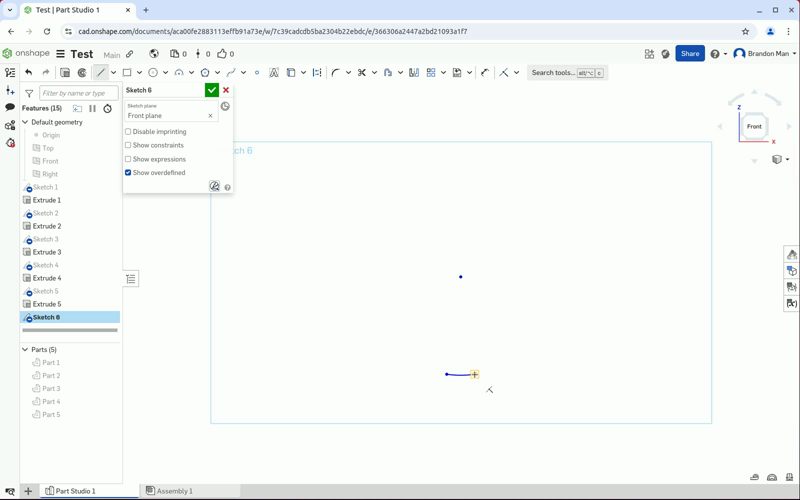
mouse_move(504, 374)
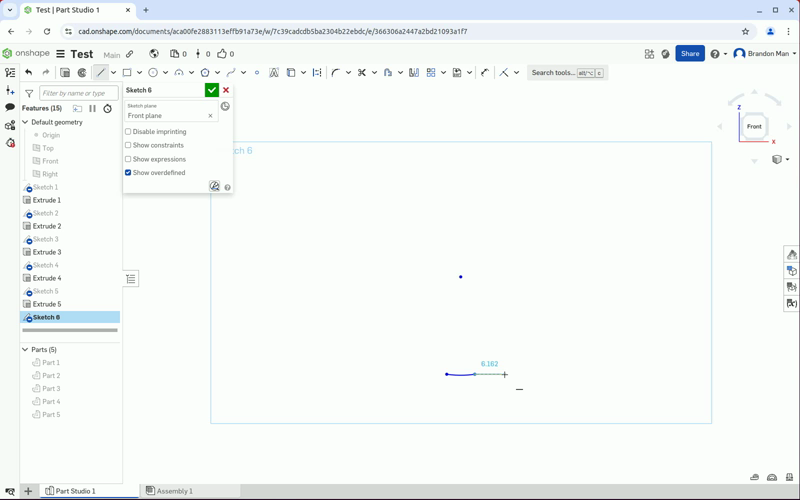
key_down(shift)
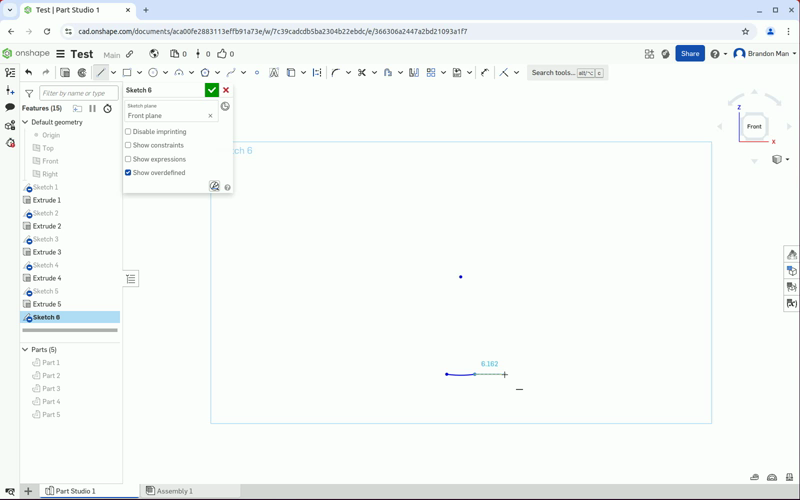
mouse_move(446, 374)
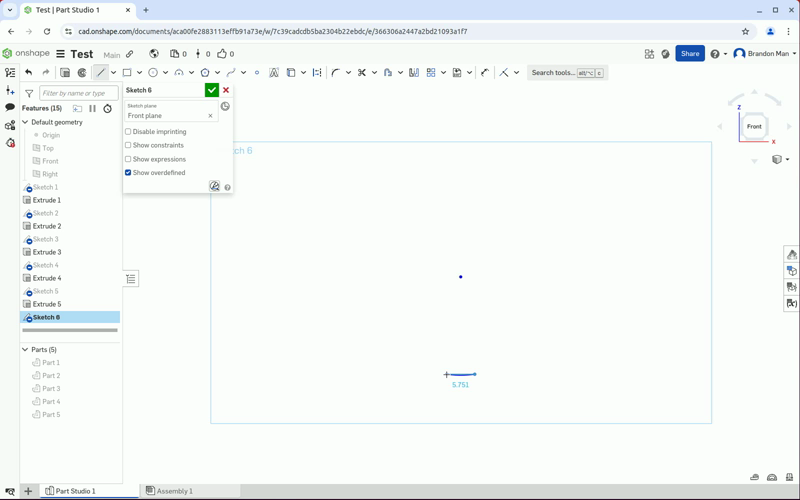
key_up(shift)
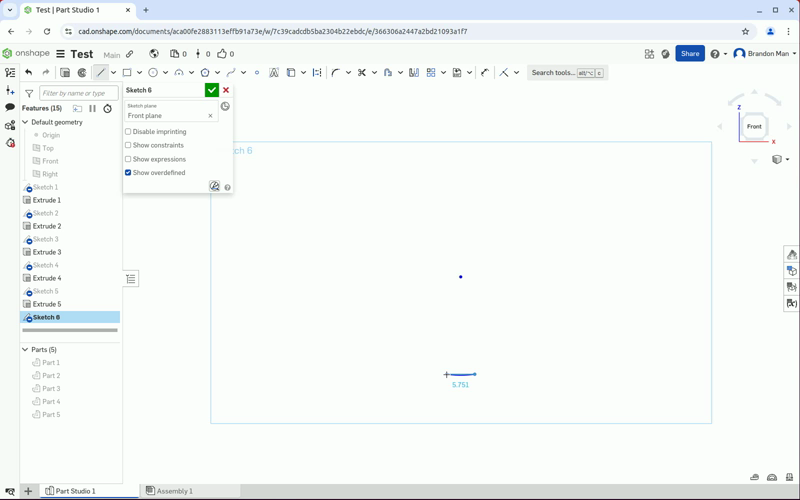
click(446, 374)
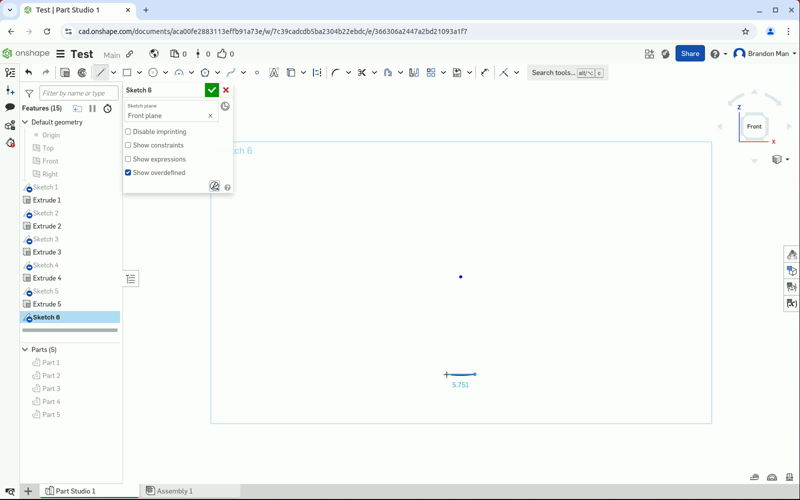
key(esc)
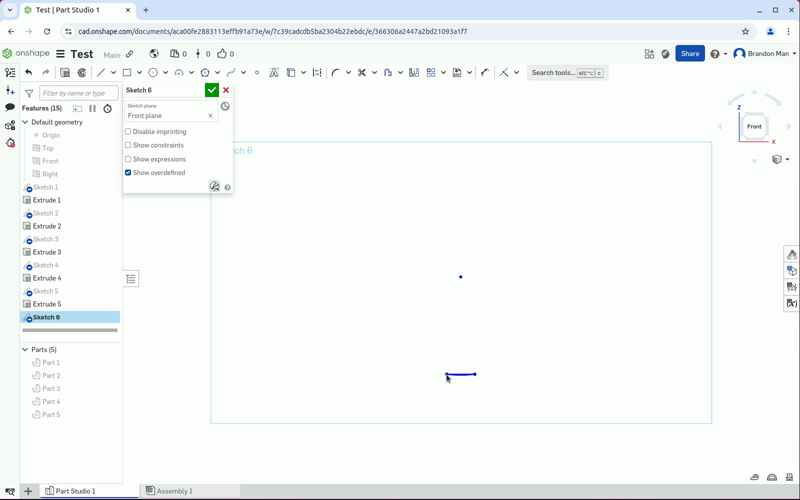
mouse_move(468, 374)
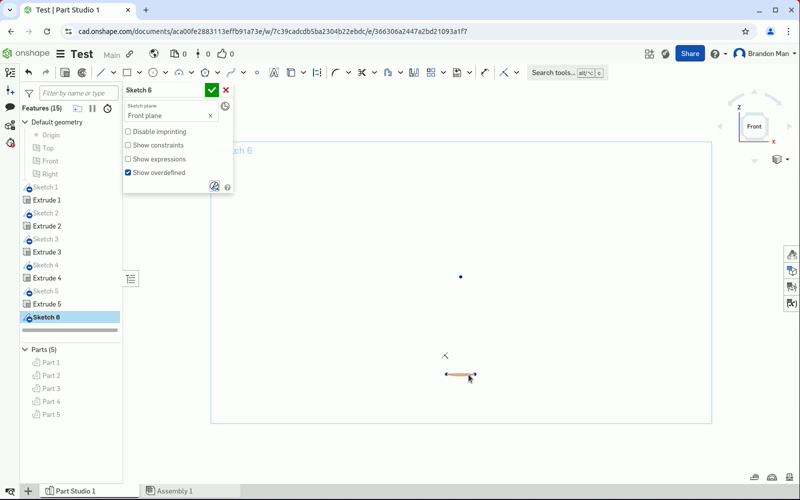
scroll(6)
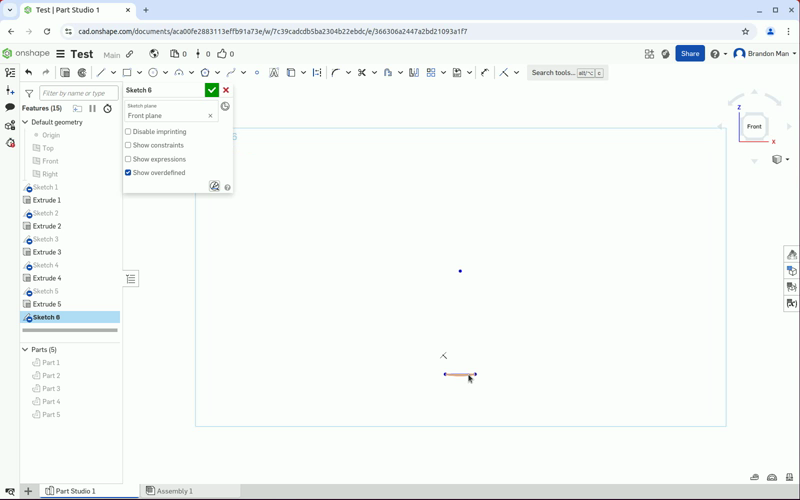
scroll(6)
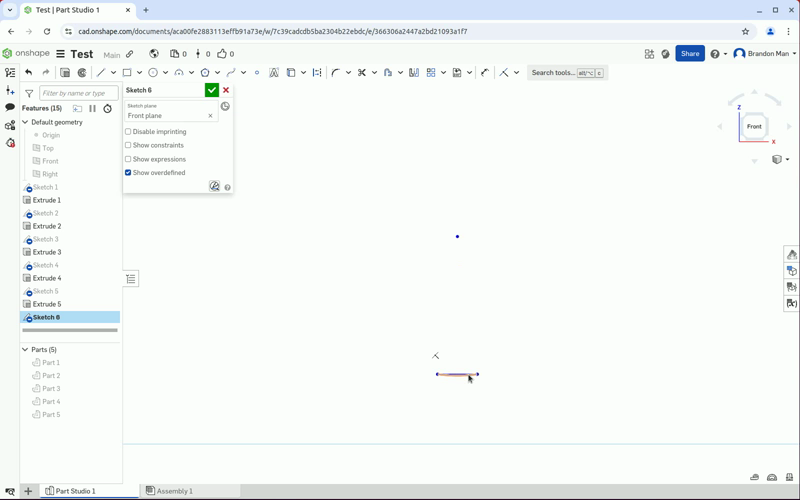
scroll(6)
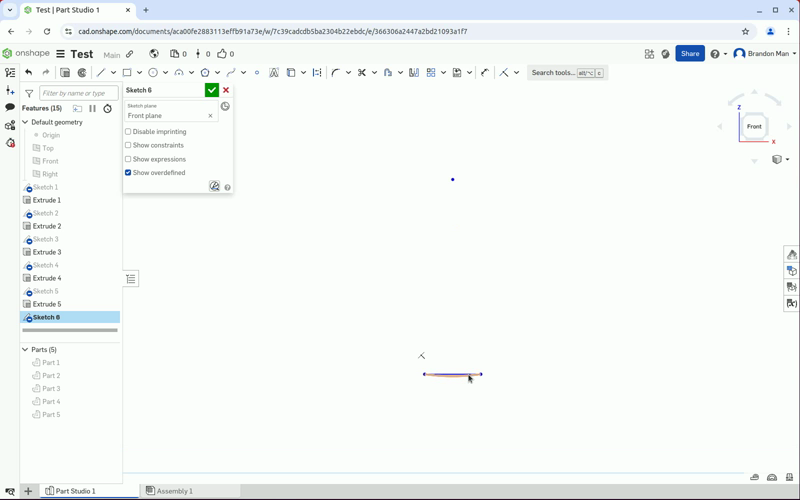
scroll(6)
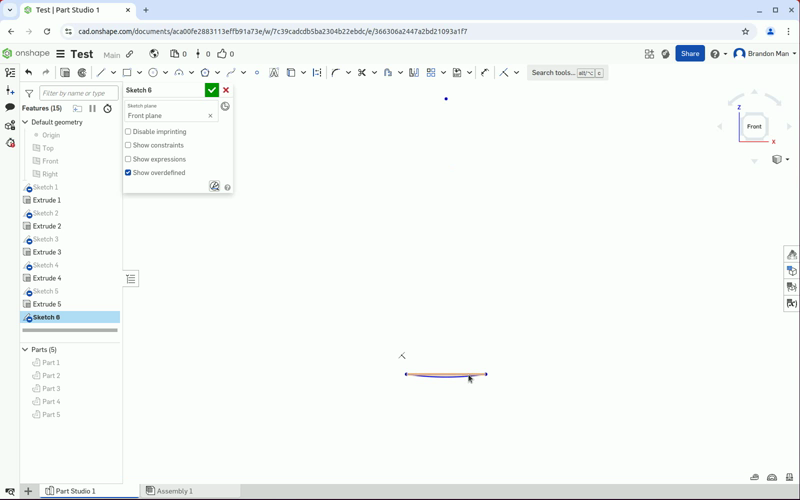
scroll(6)
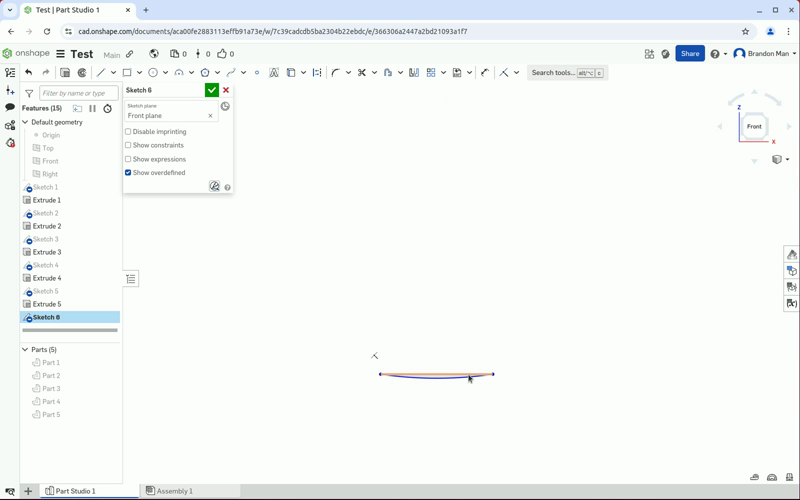
scroll(6)
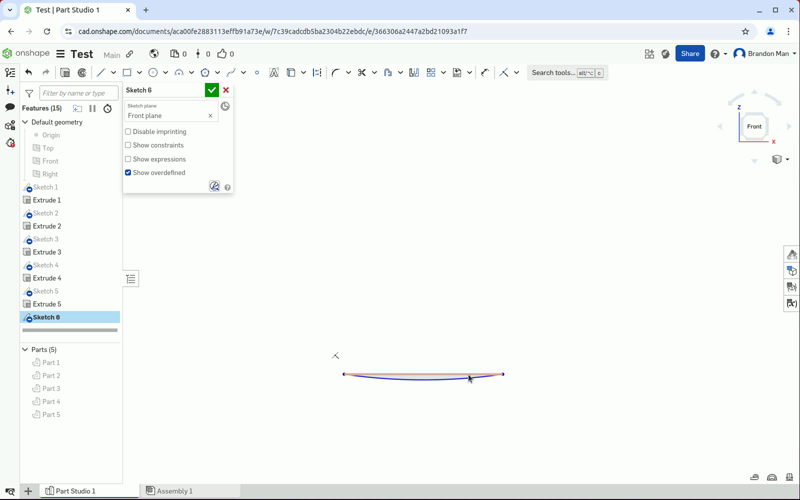
scroll(6)
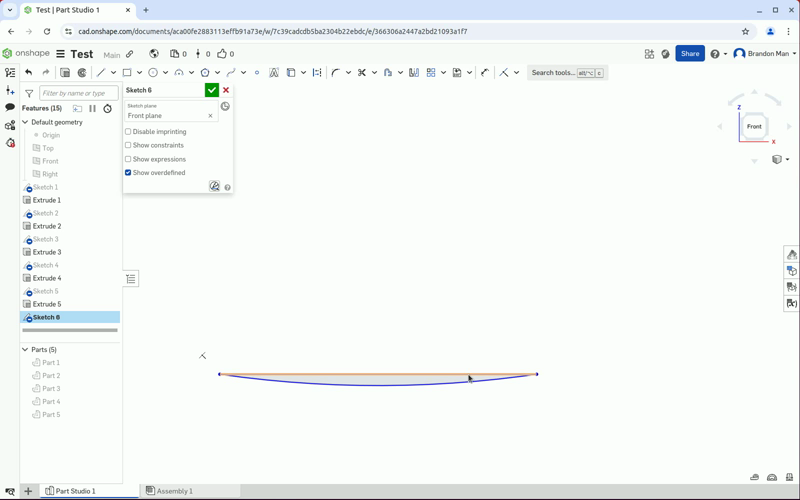
click(468, 374)
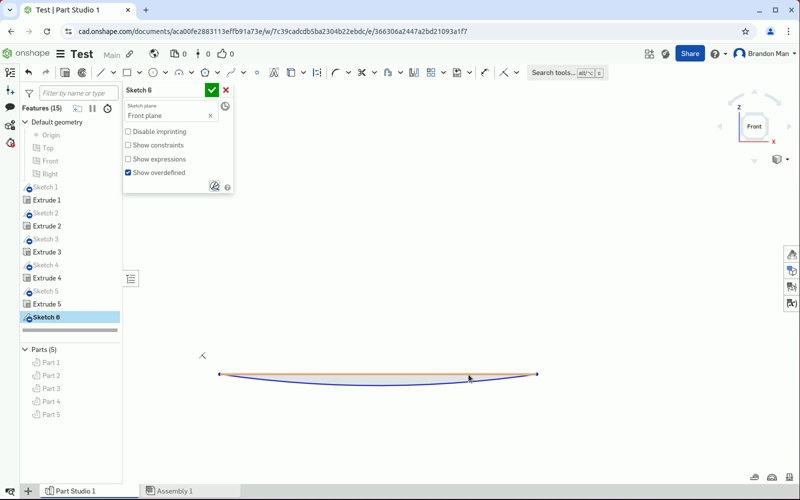
scroll(-6)
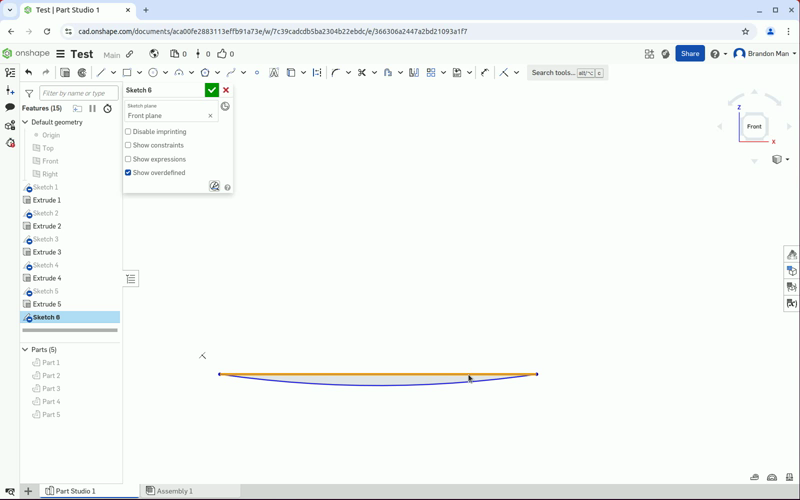
scroll(-6)
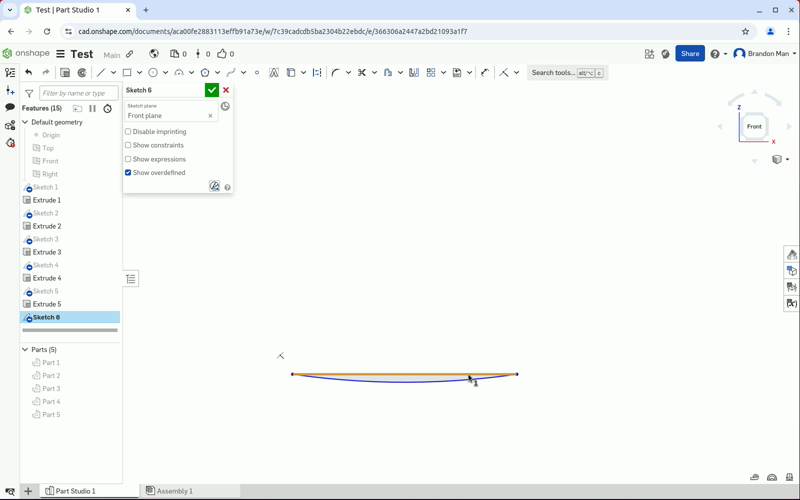
scroll(-6)
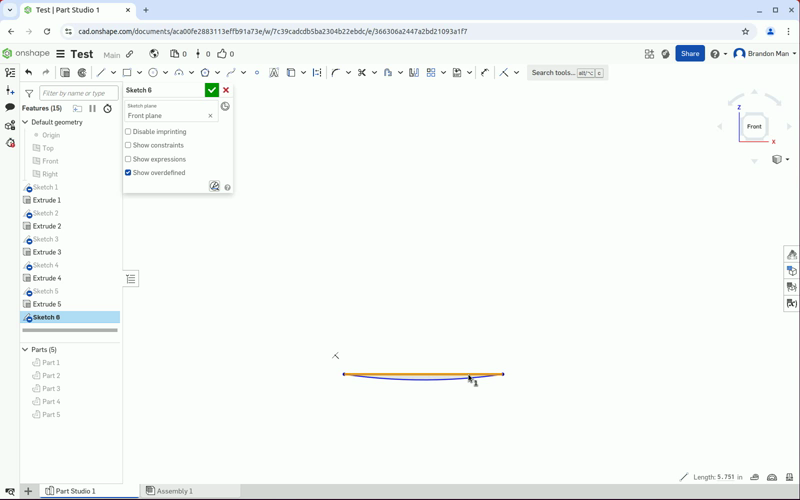
scroll(-6)
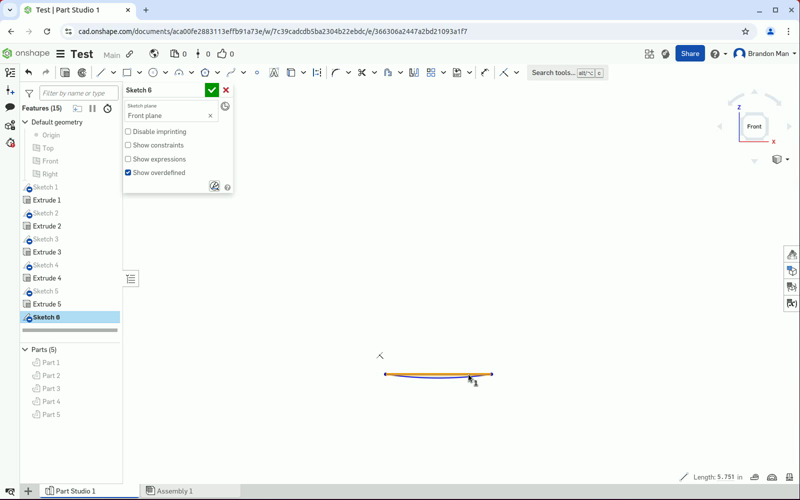
scroll(-6)
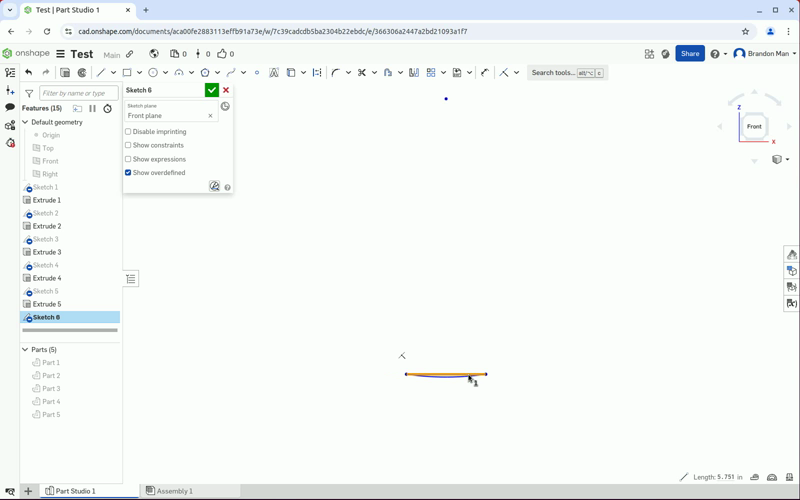
scroll(-6)
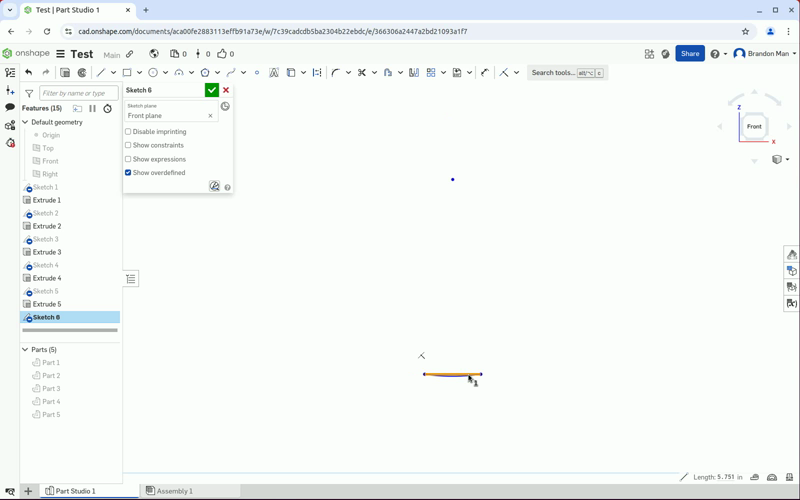
scroll(-6)
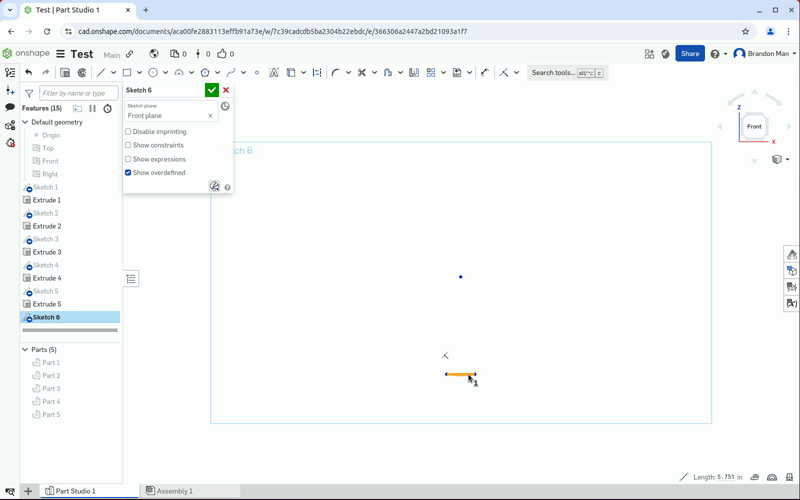
mouse_move(73, 352)
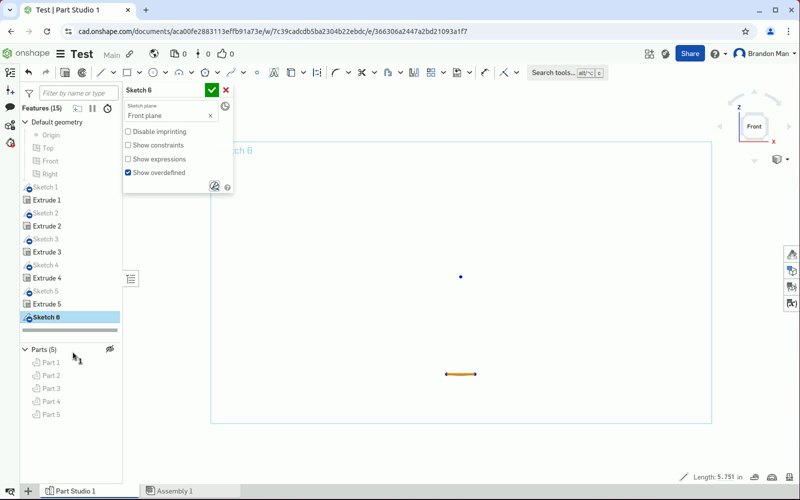
key(shift+y)
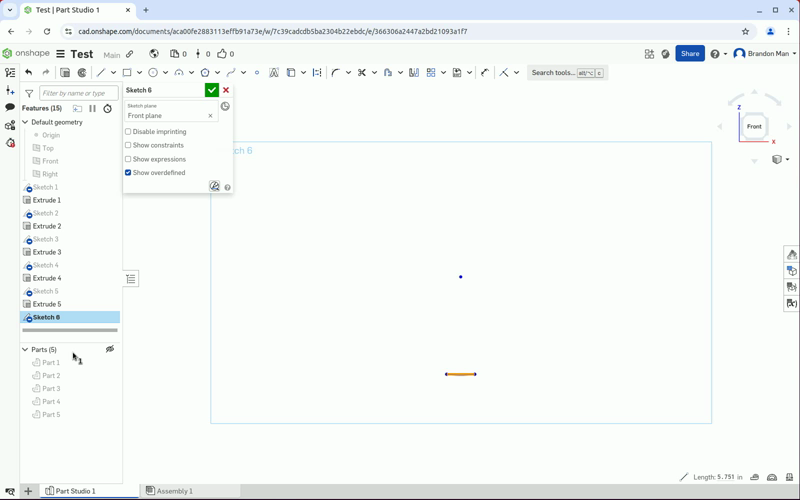
key(shift+e)
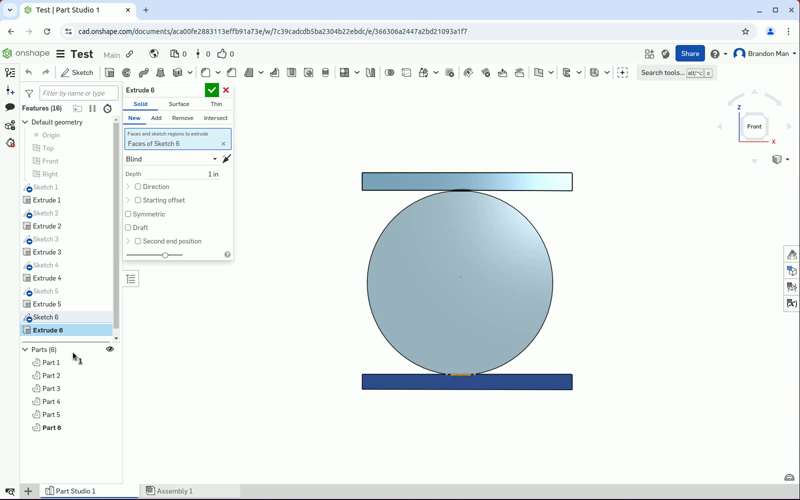
mouse_move(143, 106)
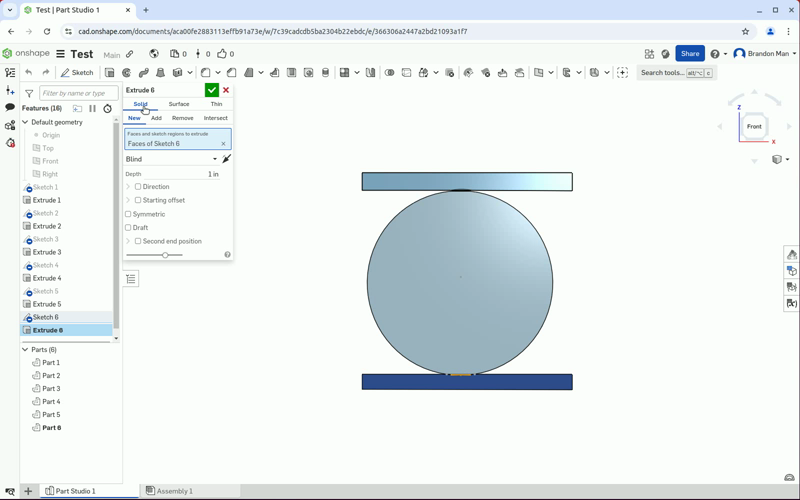
click(143, 106)
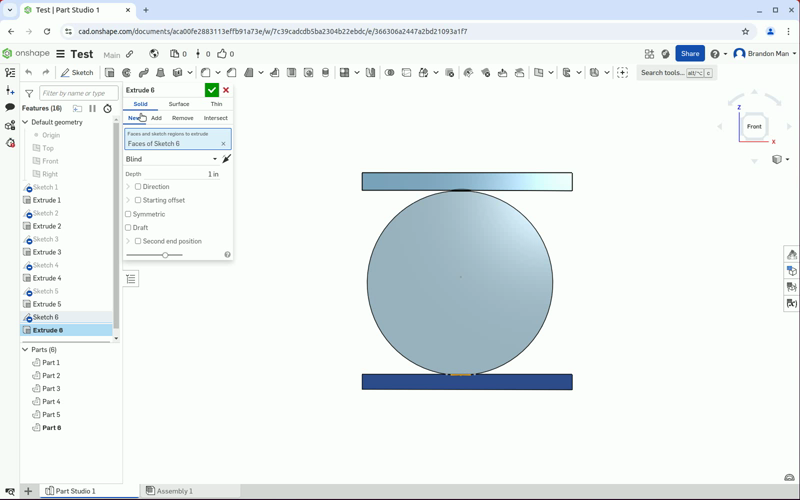
mouse_move(137, 120)
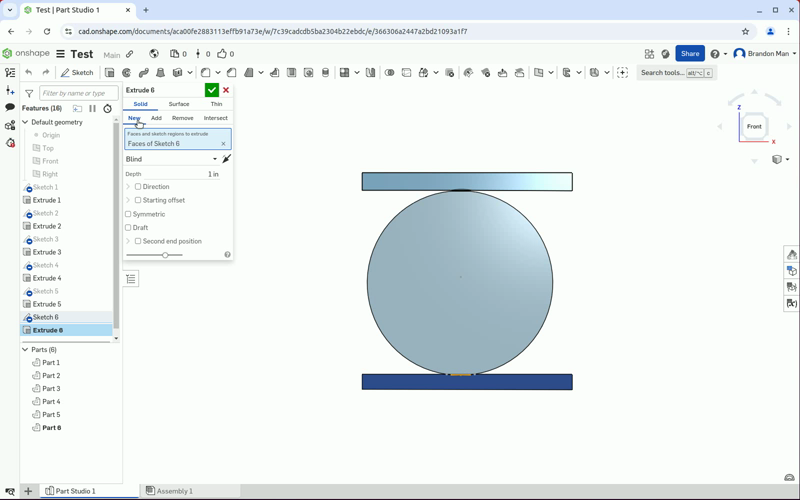
click(137, 120)
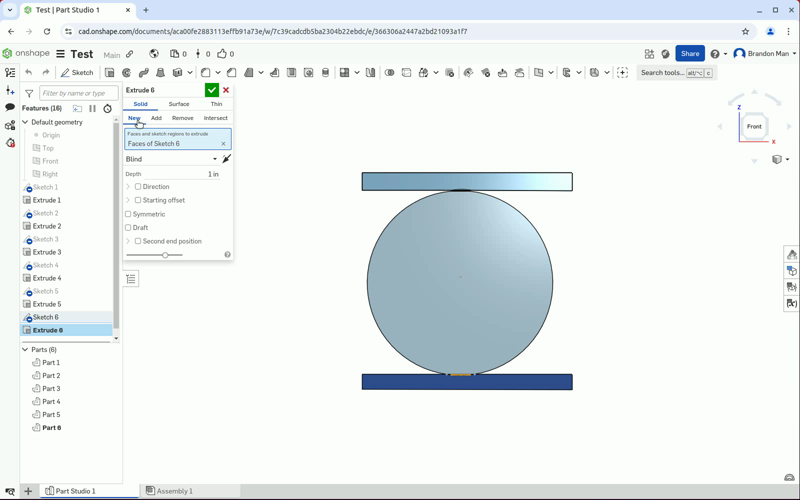
key(tab, 4)
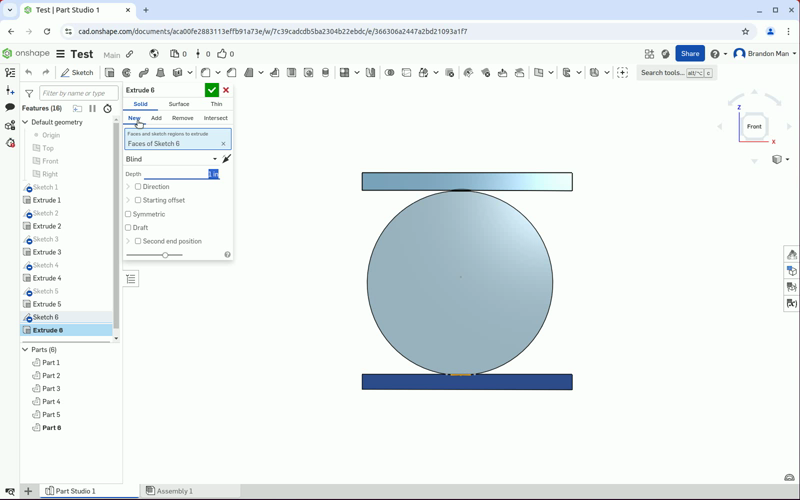
text(0.722)
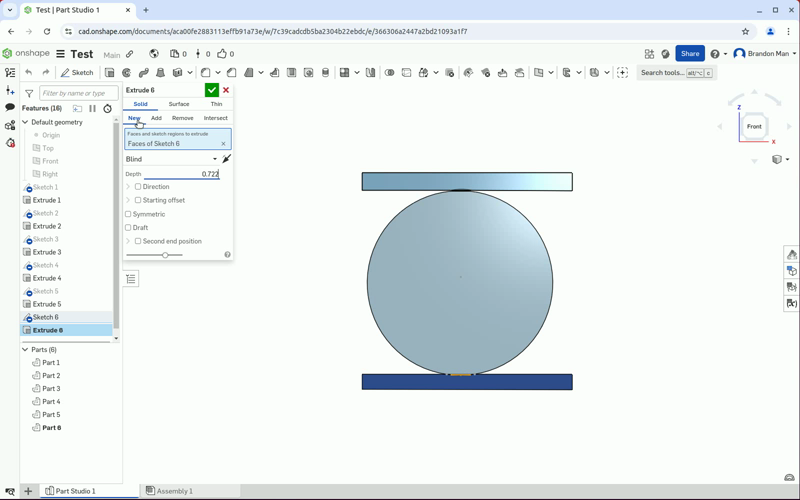
key(enter)
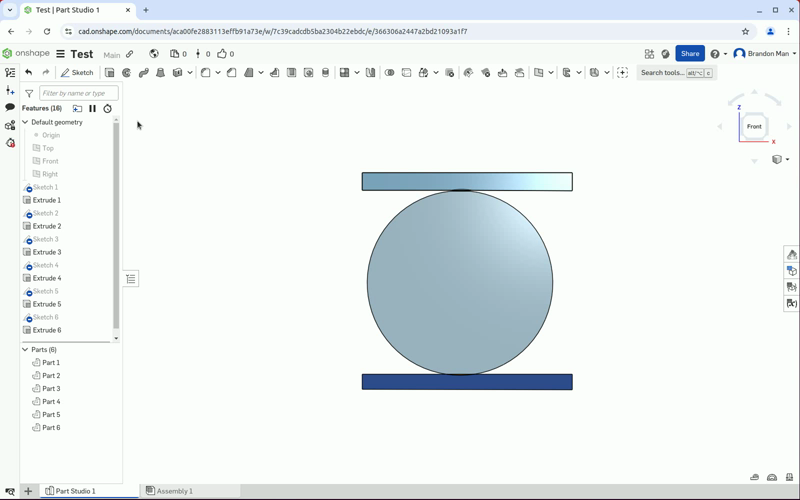
key(shift+h)
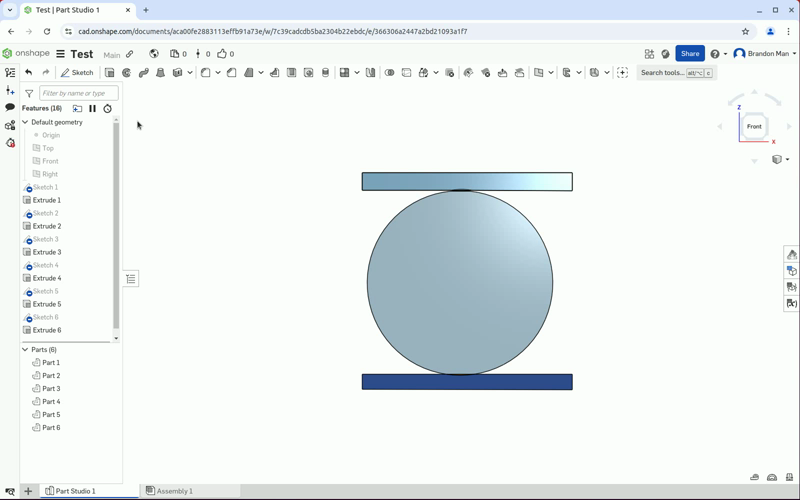
key(shift+h)
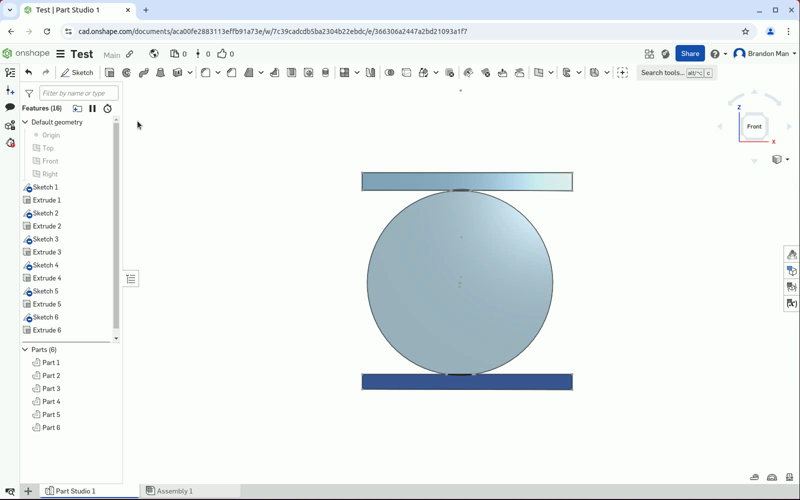
key(shift+7)
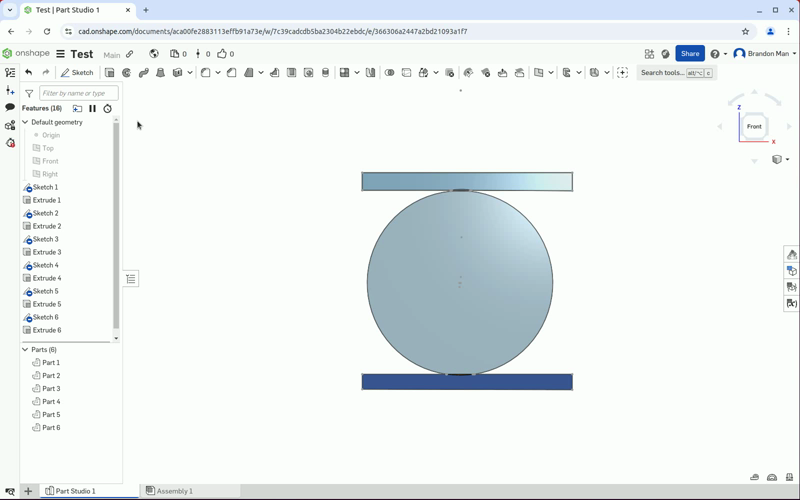
key(left, 2)
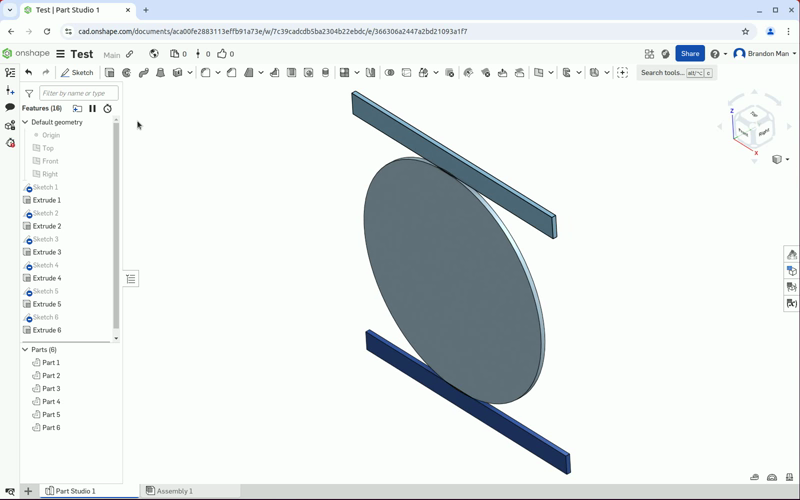
key(down, 2)
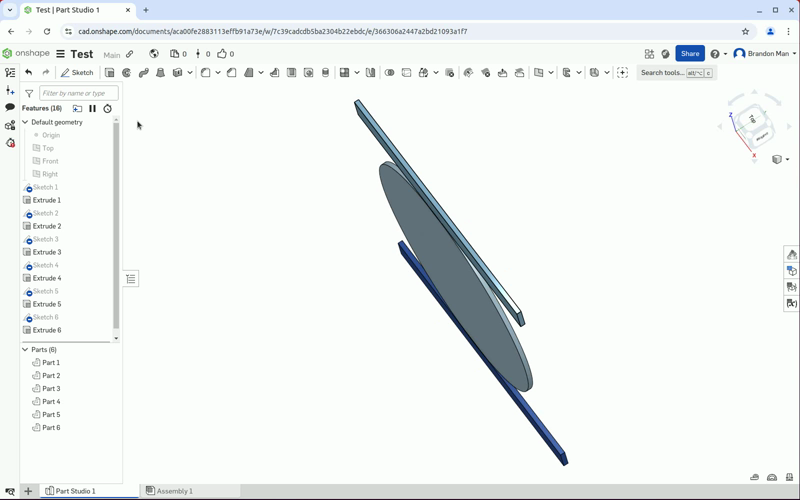
key(up, 2)
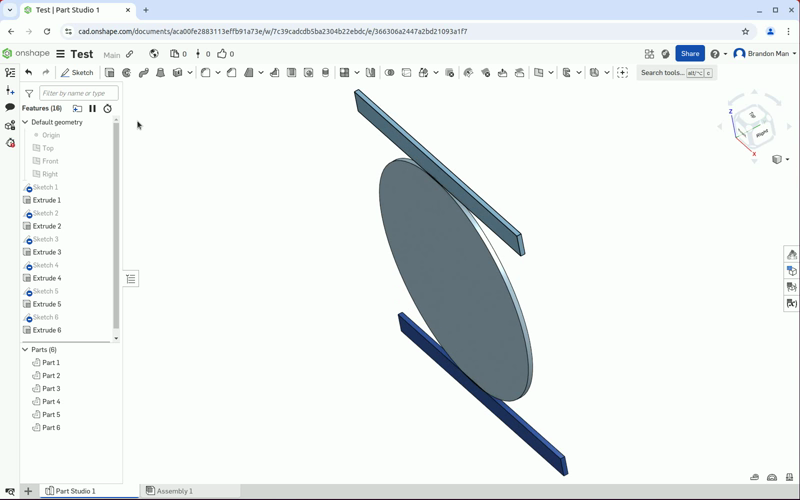
key(right, 2)
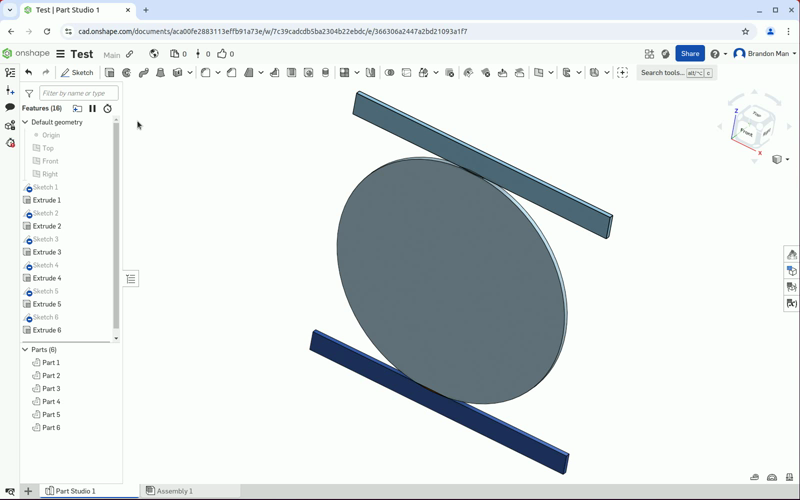
mouse_move(69, 189)
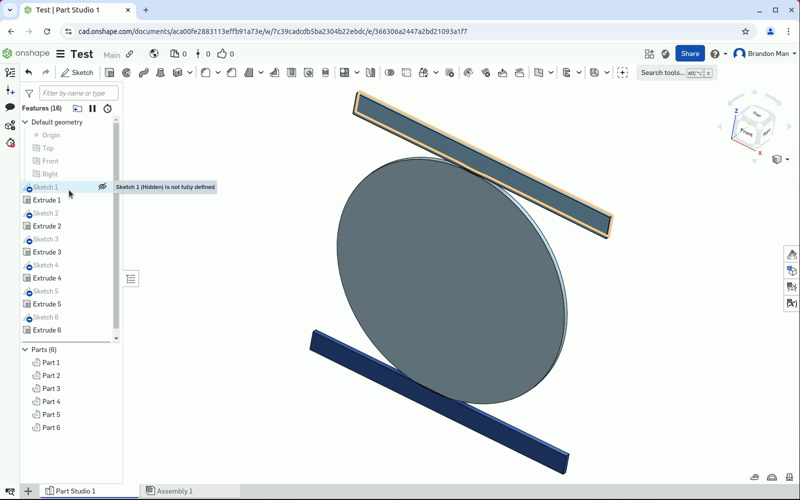
click(69, 189)